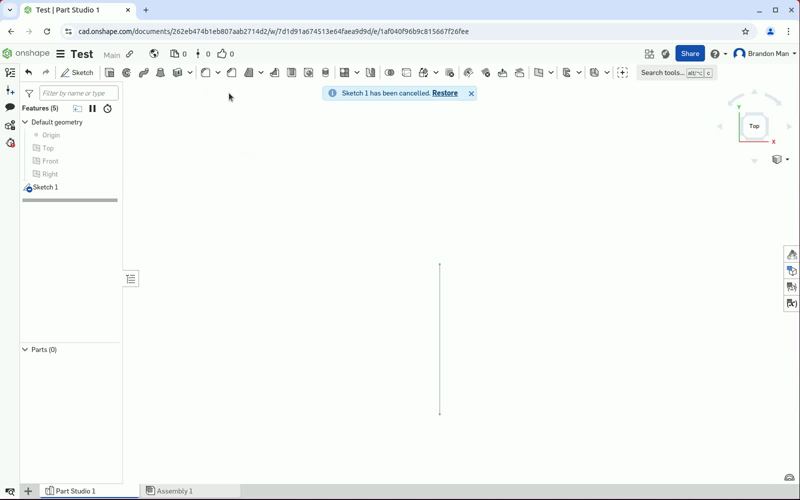
key(shift+h)
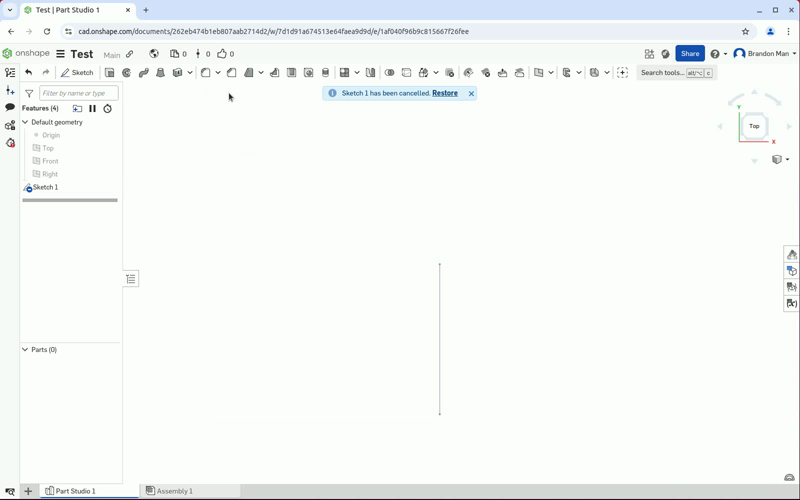
key(shift+s)
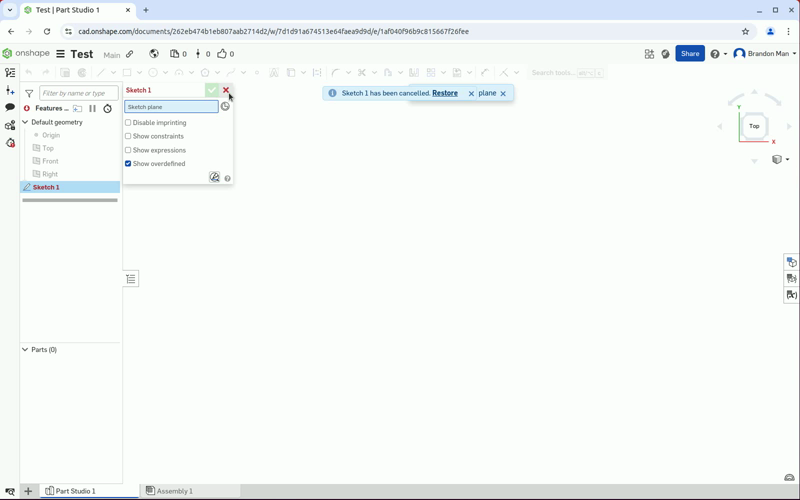
mouse_move(73, 150)
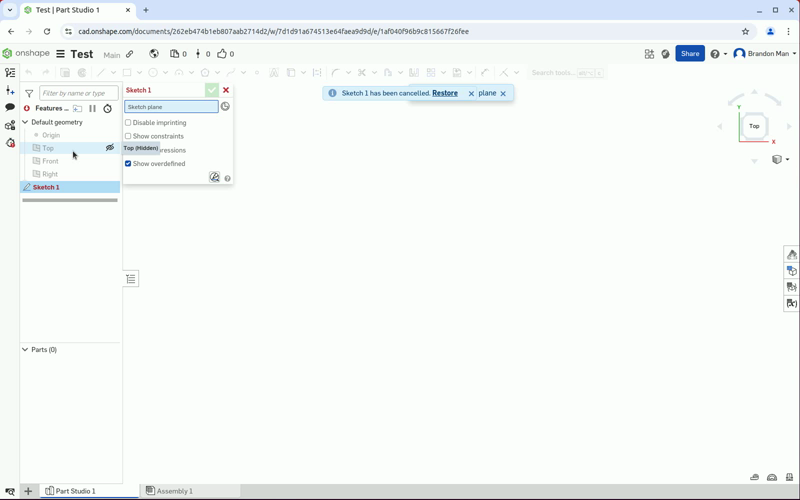
click(73, 150)
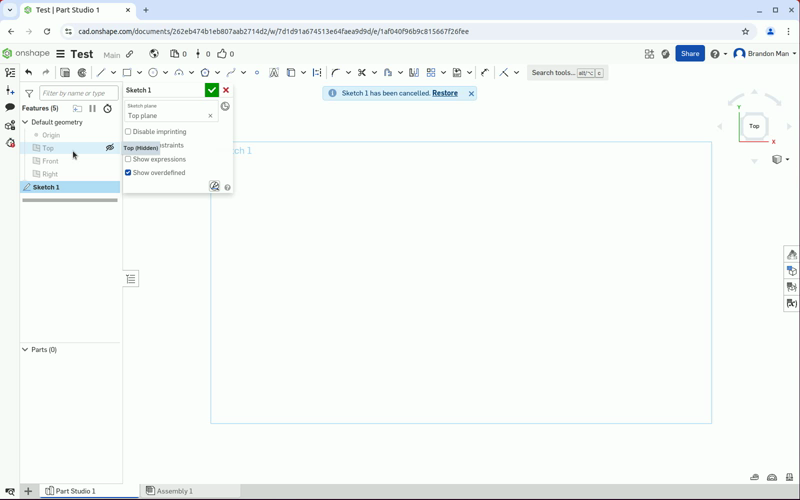
mouse_move(73, 352)
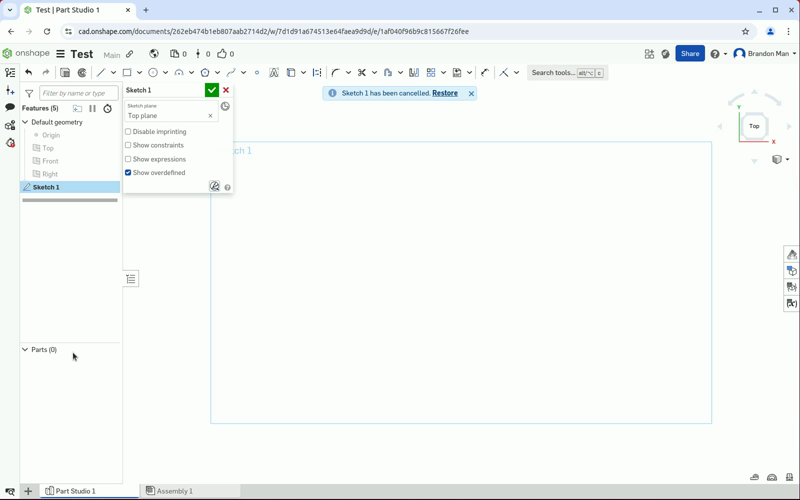
key(y)
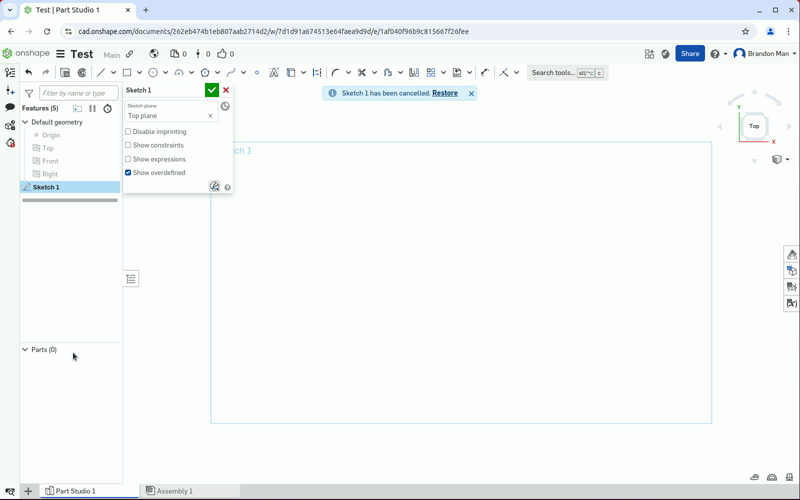
key(c)
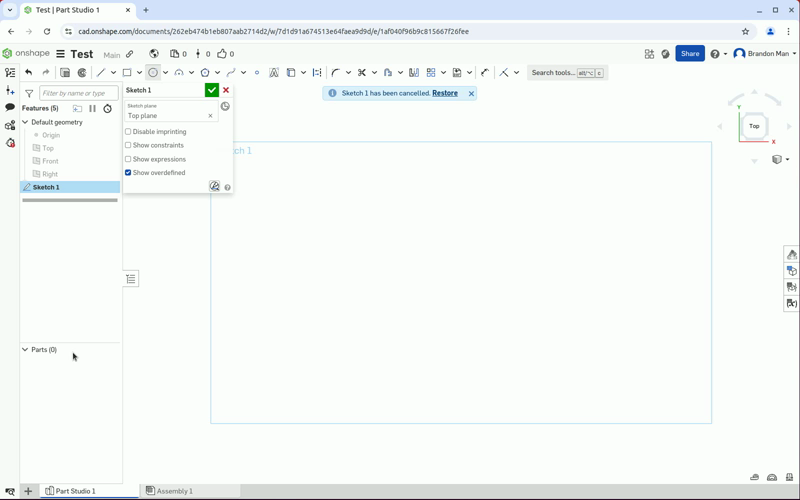
key_down(shift)
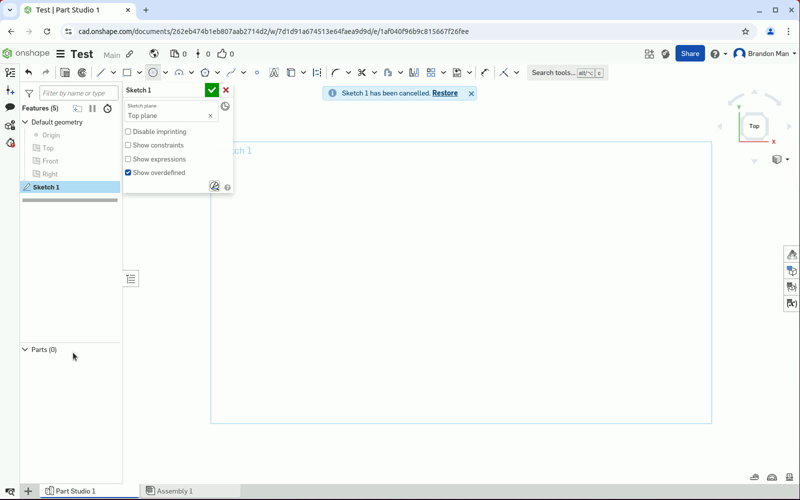
mouse_move(350, 282)
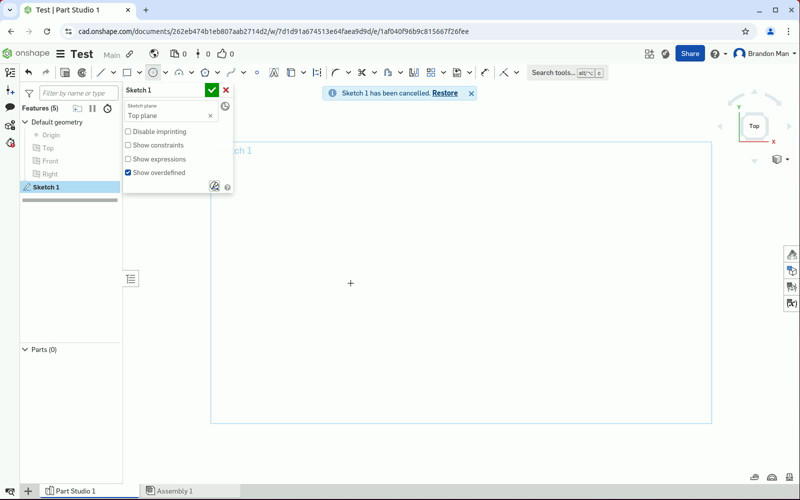
click(350, 282)
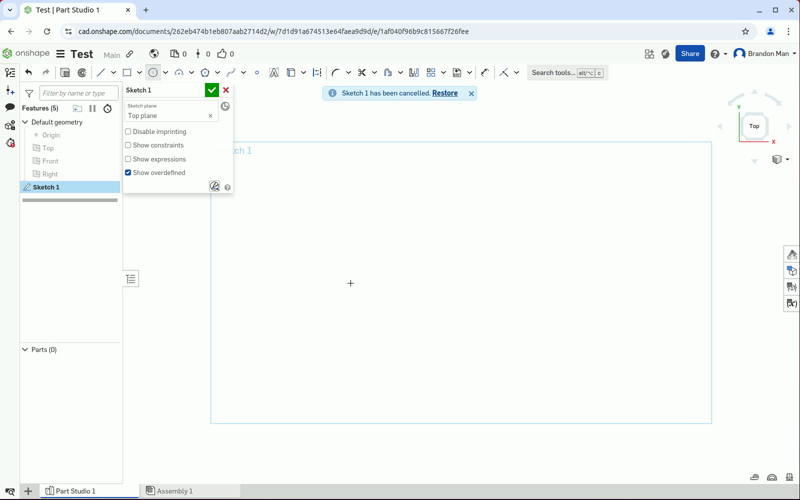
key_up(shift)
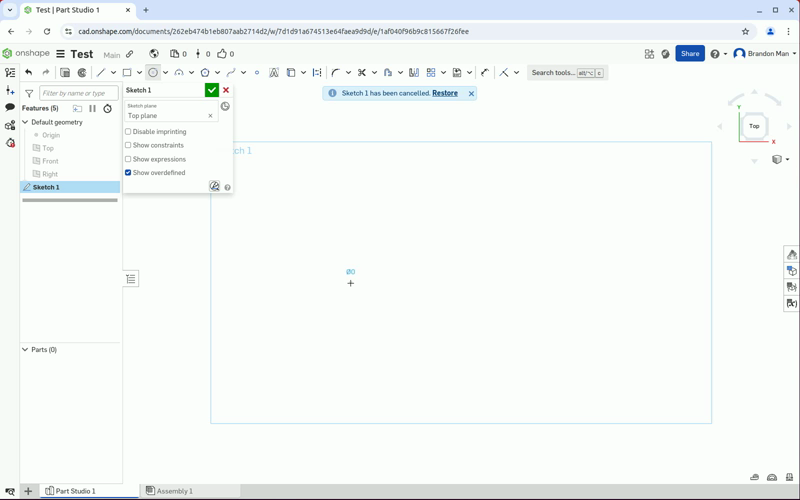
mouse_move(353, 282)
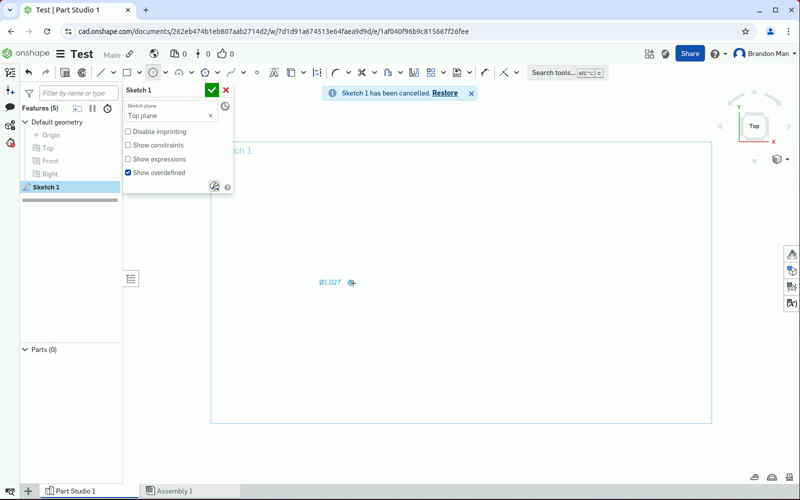
scroll(6)
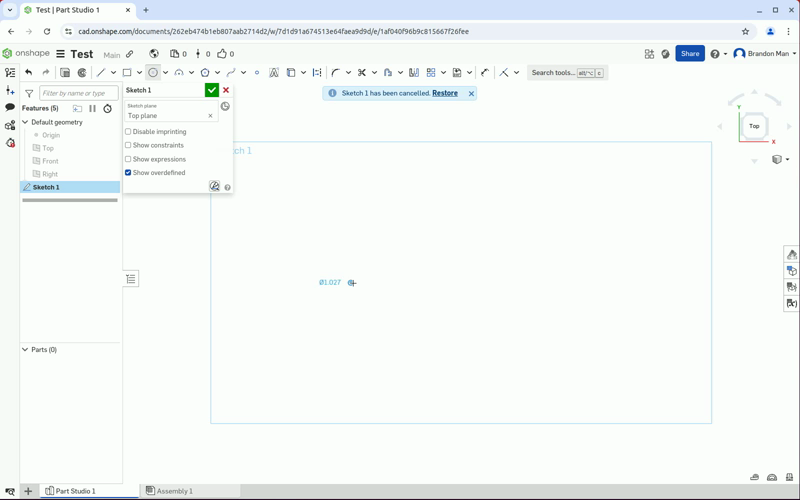
scroll(6)
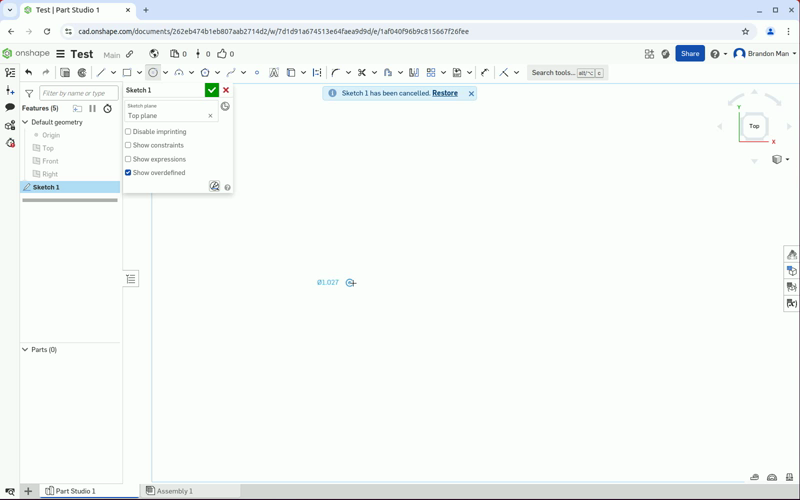
scroll(6)
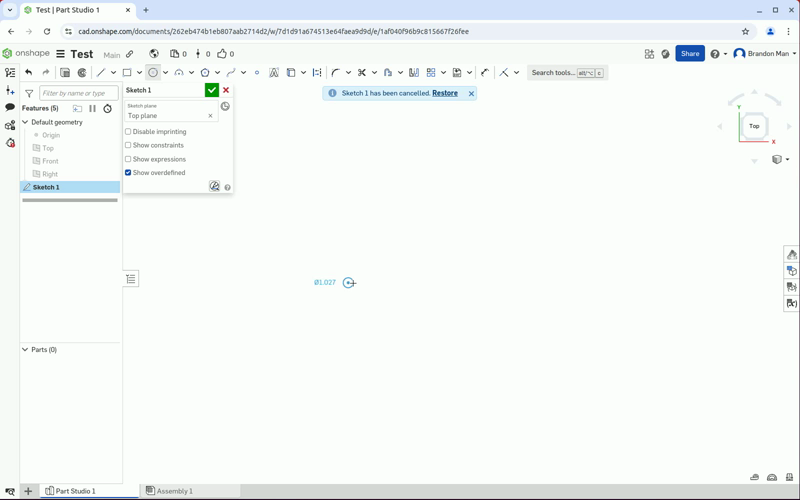
scroll(6)
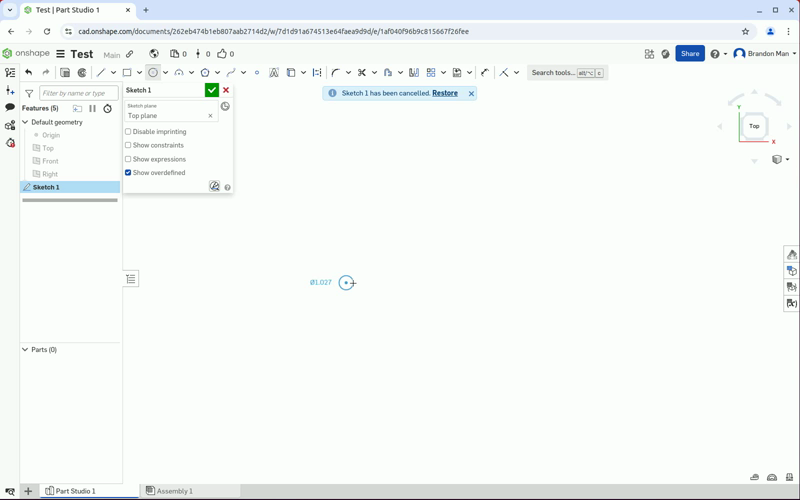
scroll(6)
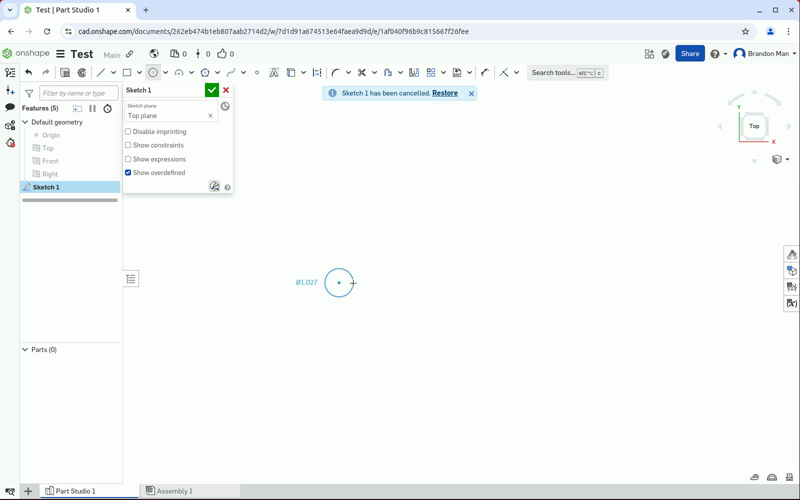
scroll(6)
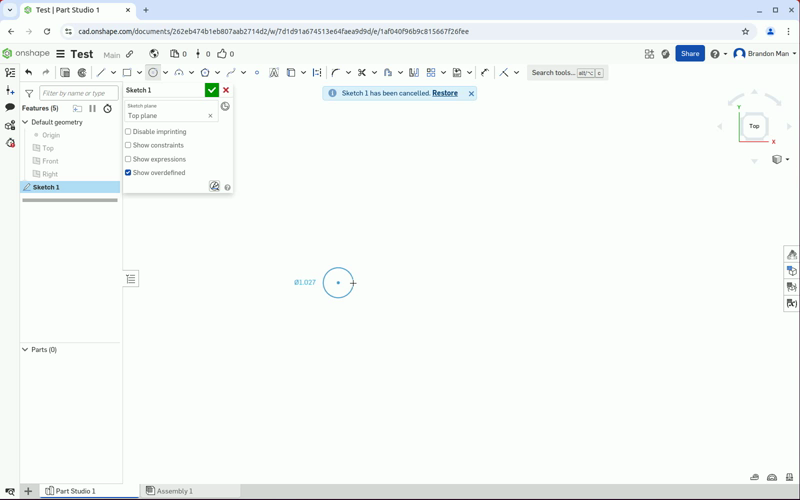
scroll(6)
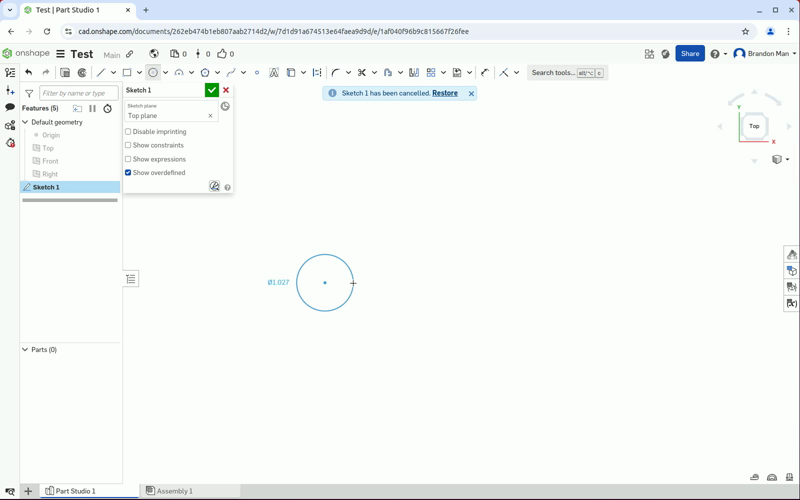
click(353, 282)
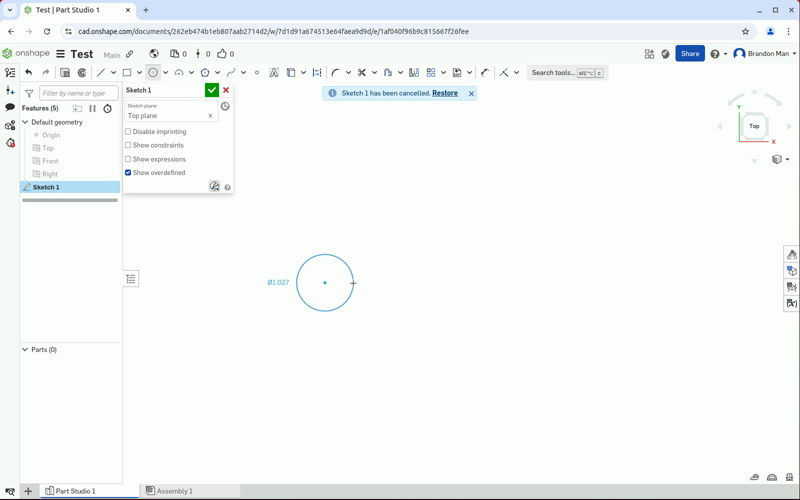
scroll(-6)
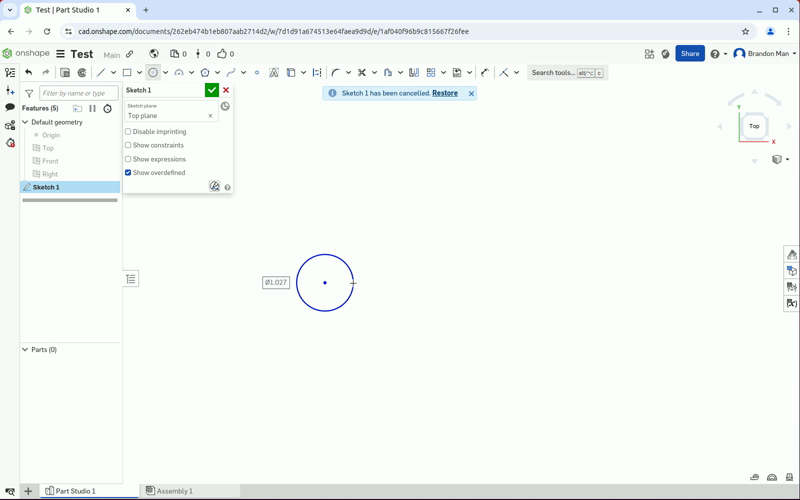
scroll(-6)
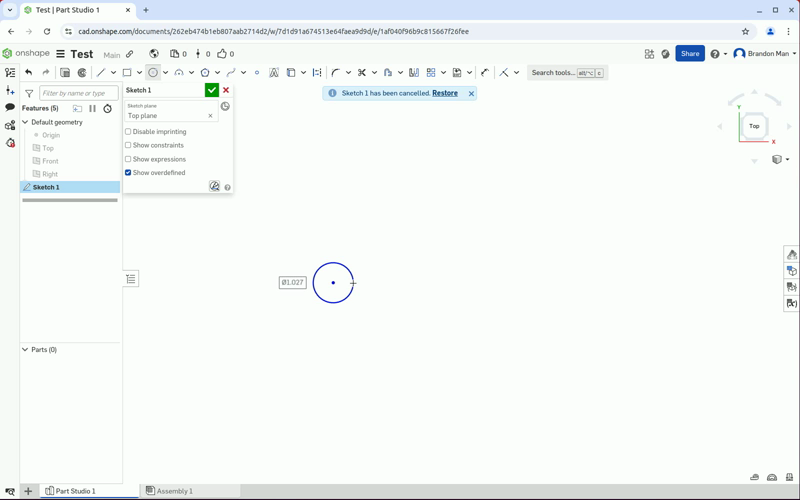
scroll(-6)
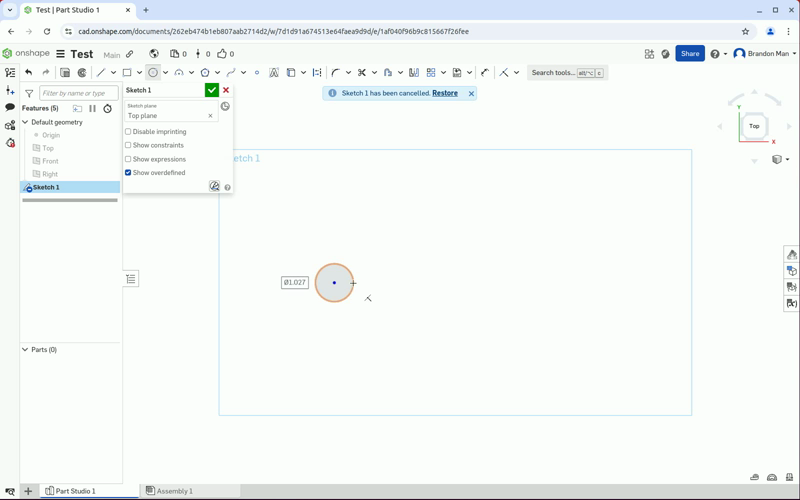
scroll(-6)
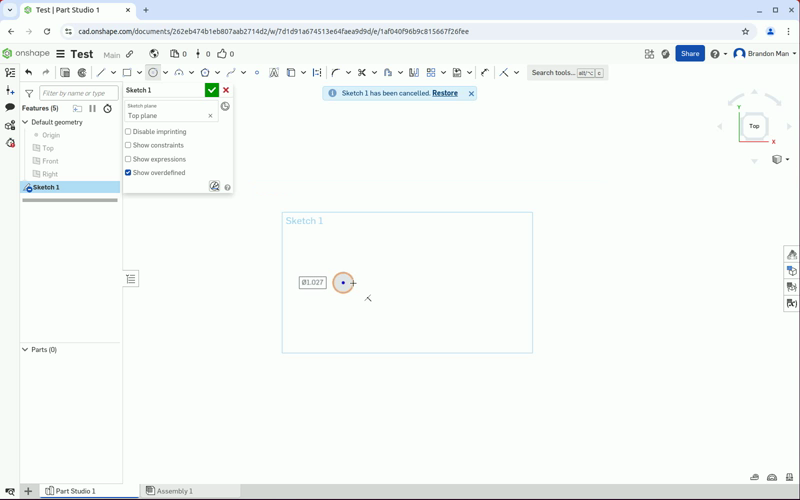
scroll(-6)
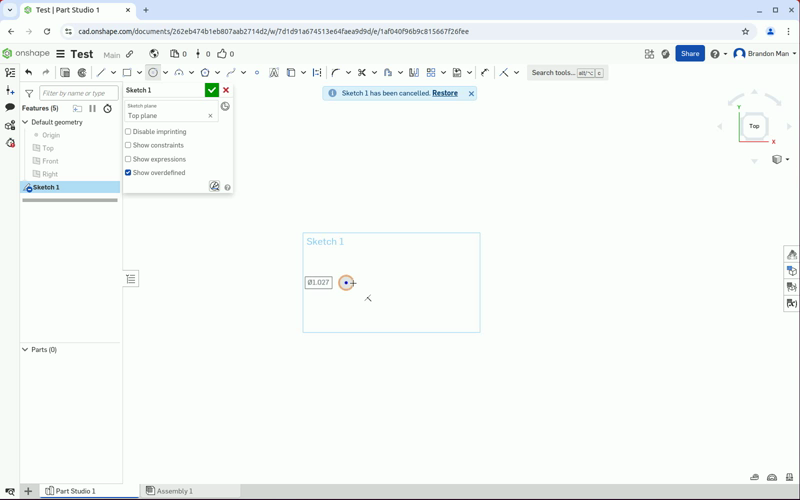
scroll(-6)
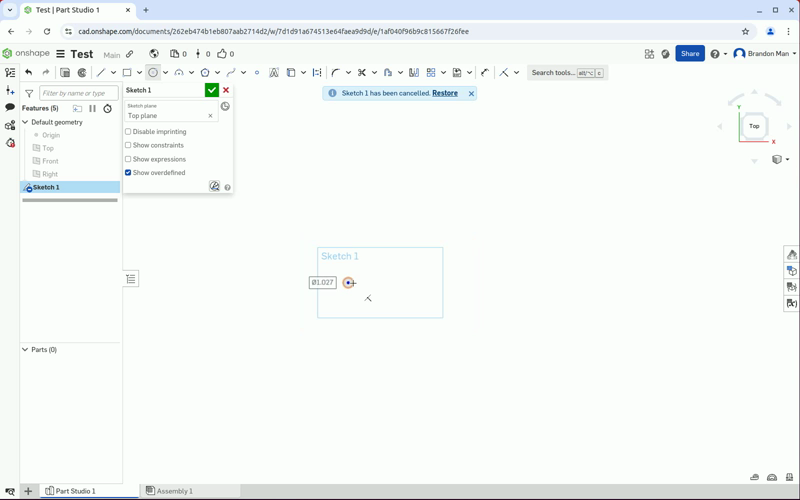
scroll(-6)
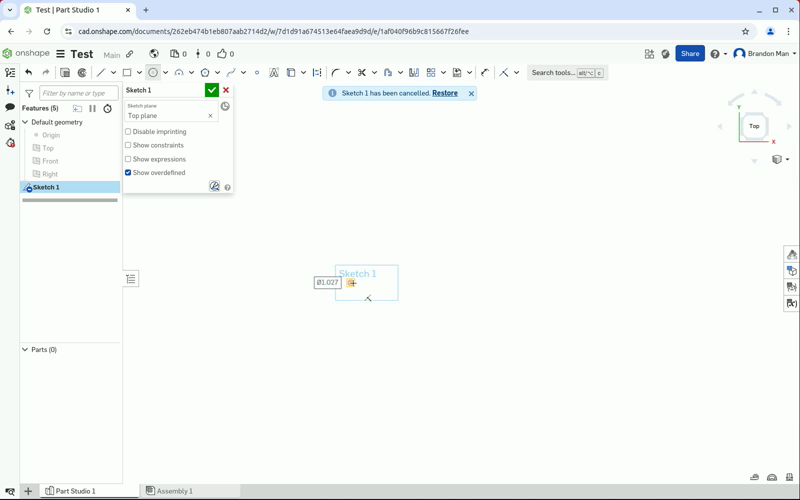
key(esc)
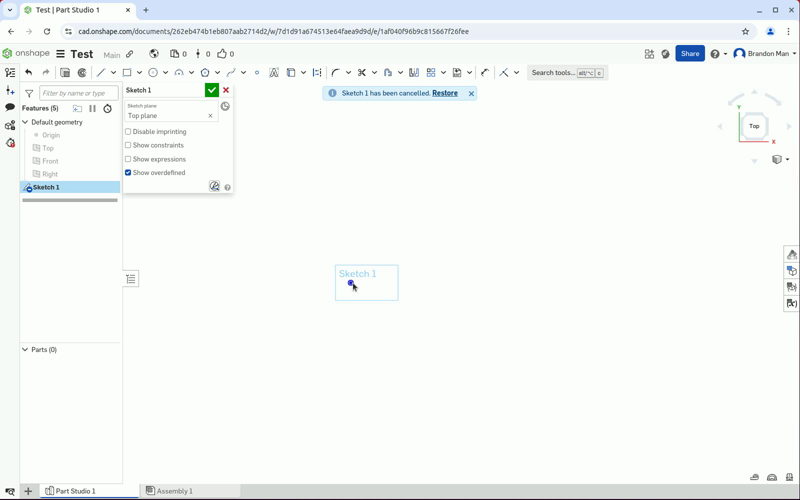
mouse_move(349, 283)
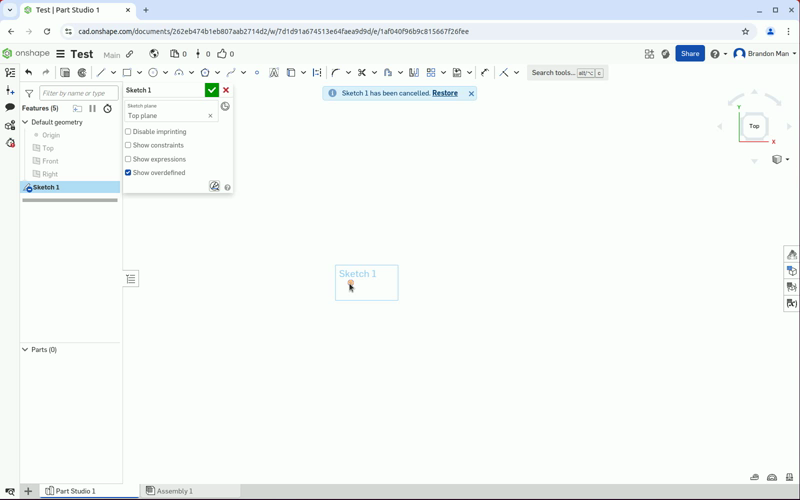
scroll(6)
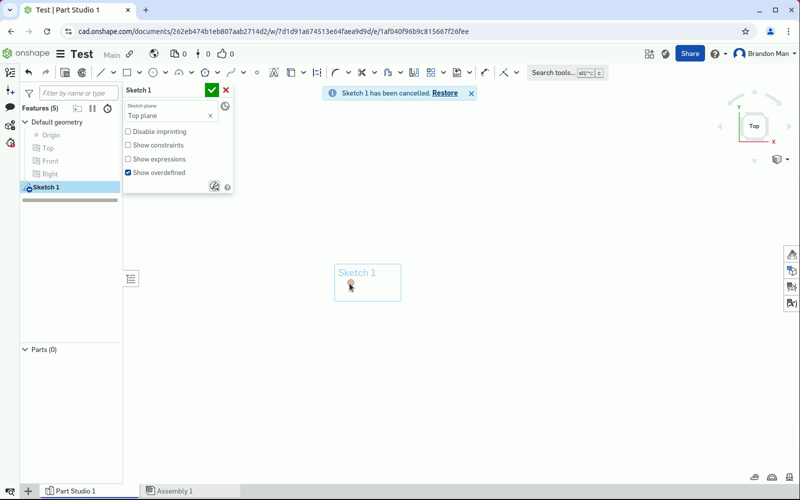
scroll(6)
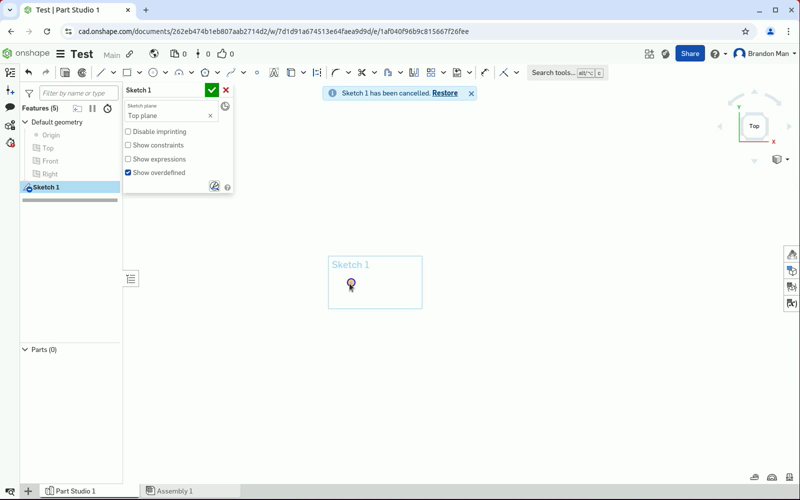
scroll(6)
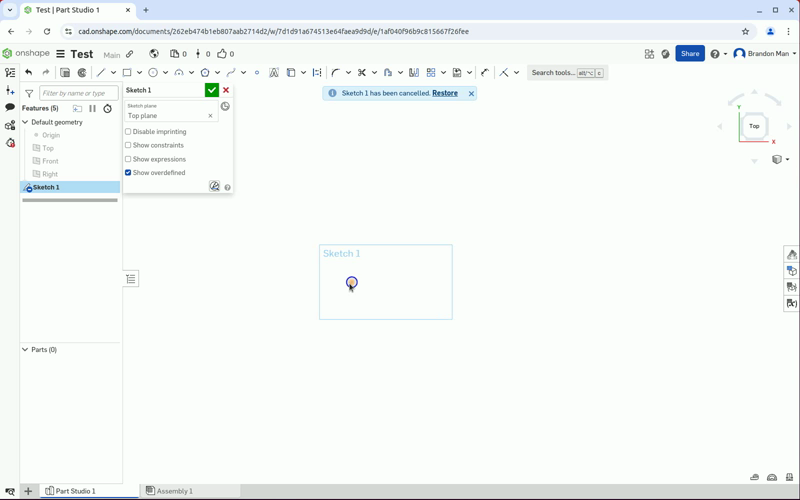
scroll(6)
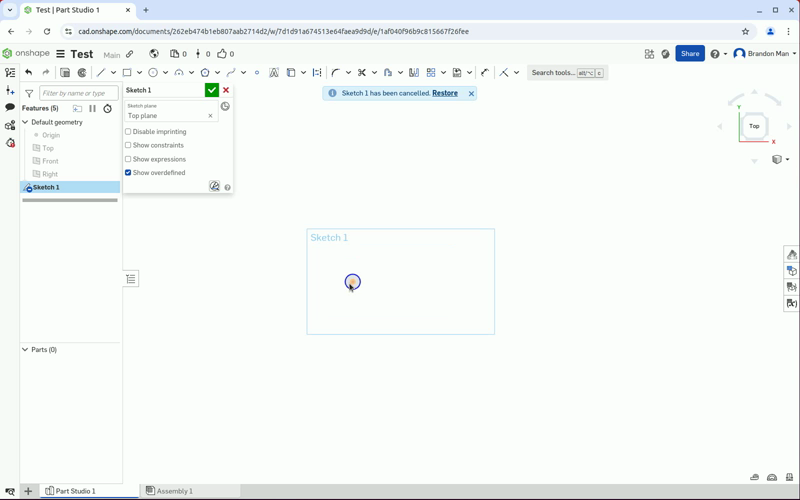
scroll(6)
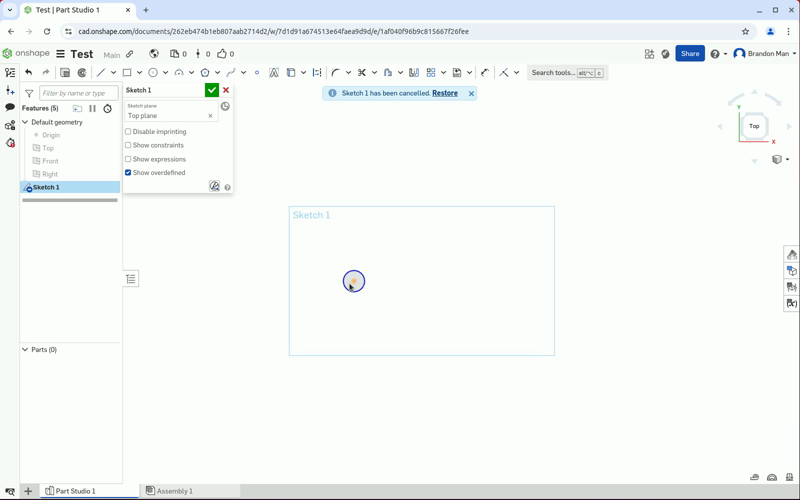
scroll(6)
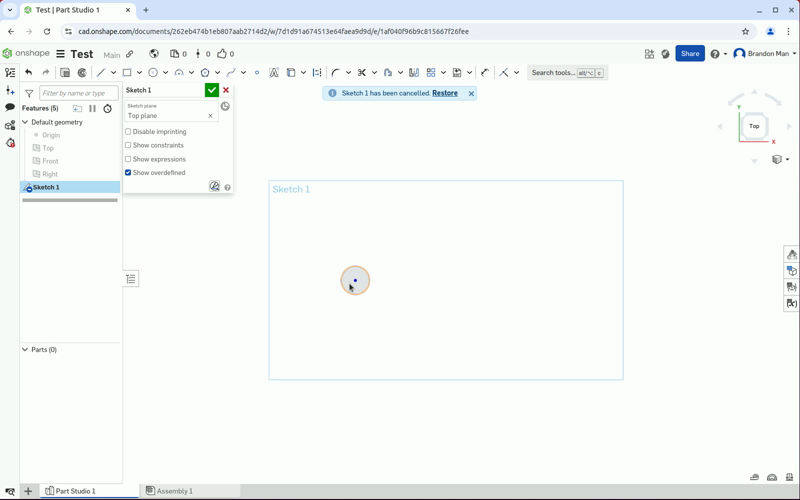
scroll(6)
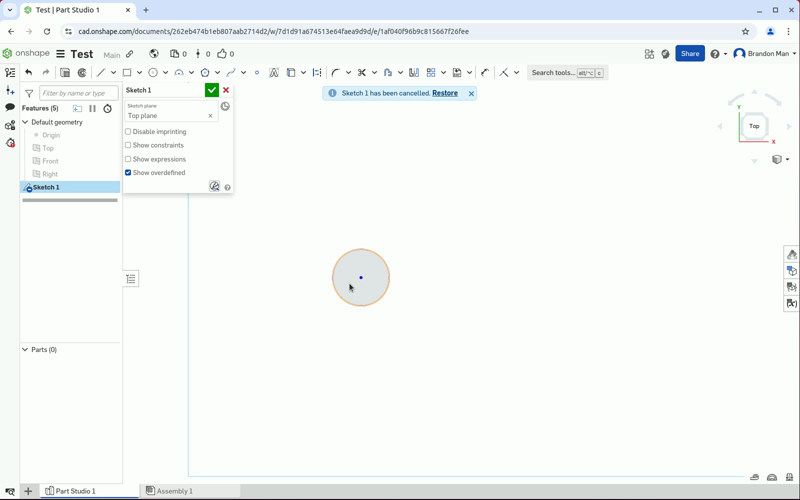
click(349, 283)
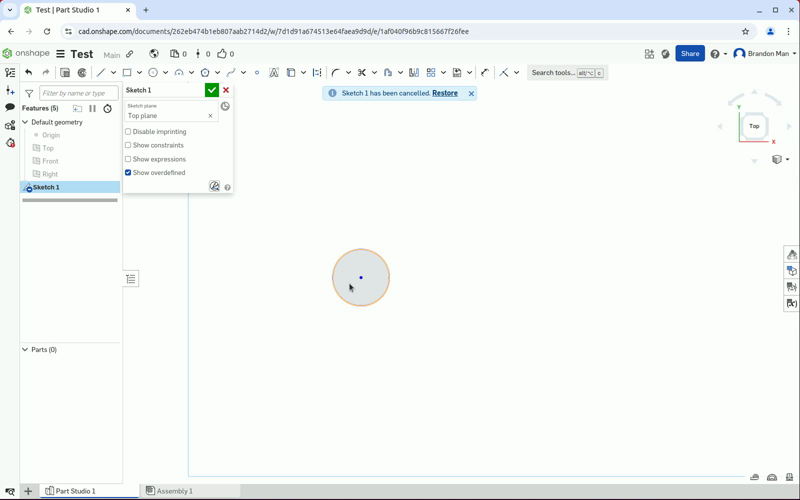
scroll(-6)
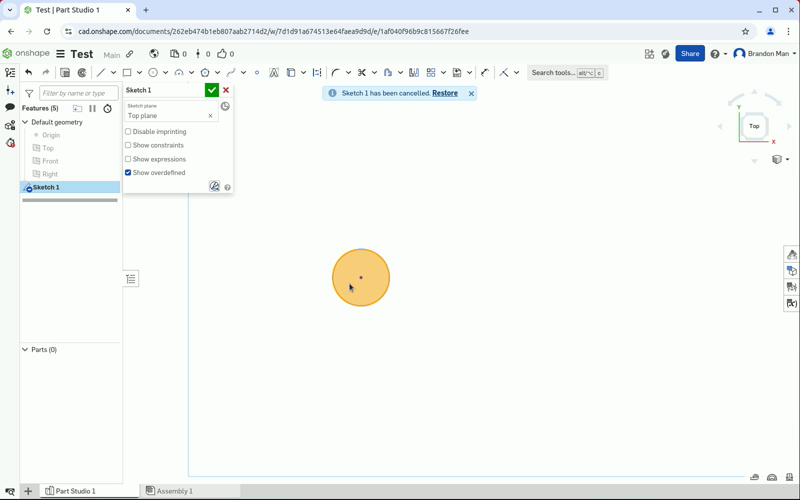
scroll(-6)
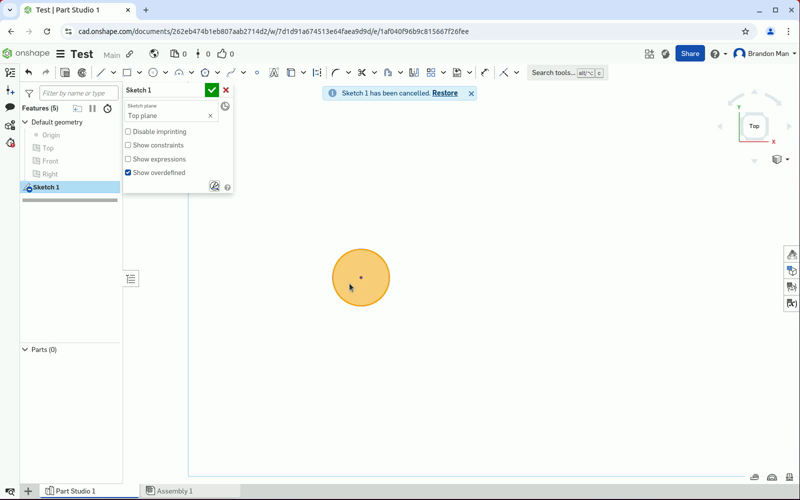
scroll(-6)
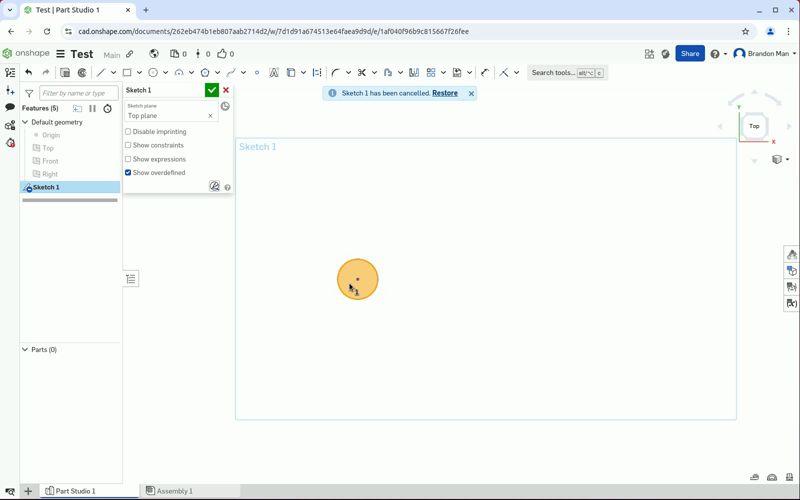
scroll(-6)
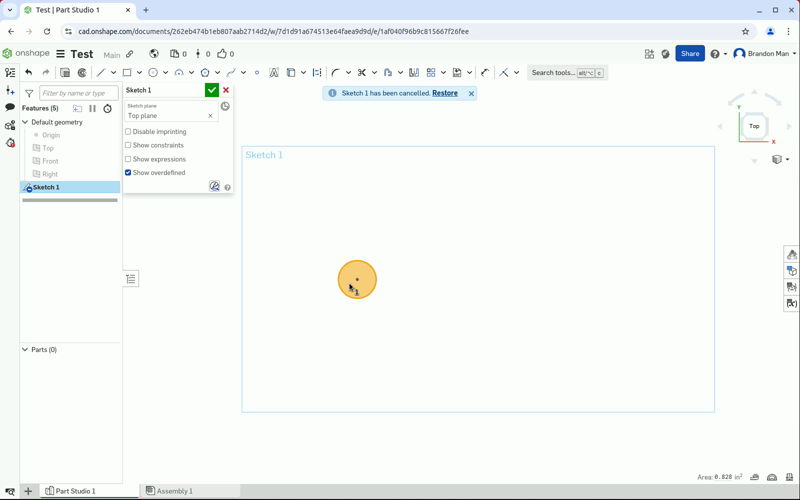
scroll(-6)
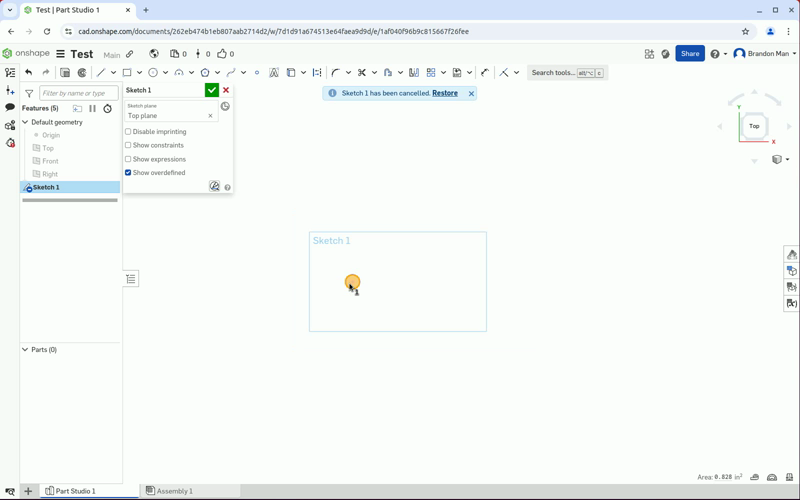
scroll(-6)
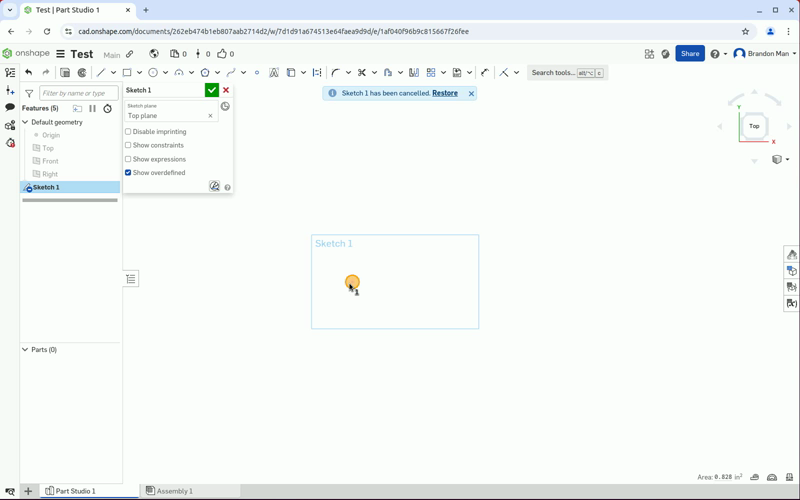
scroll(-6)
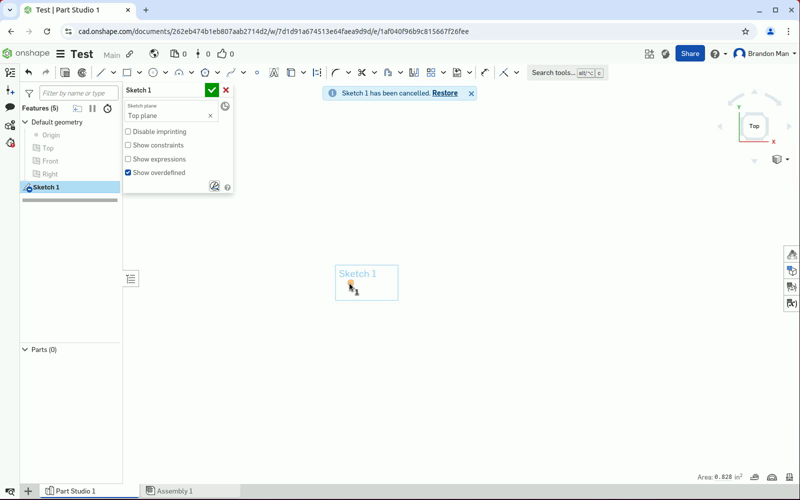
mouse_move(73, 352)
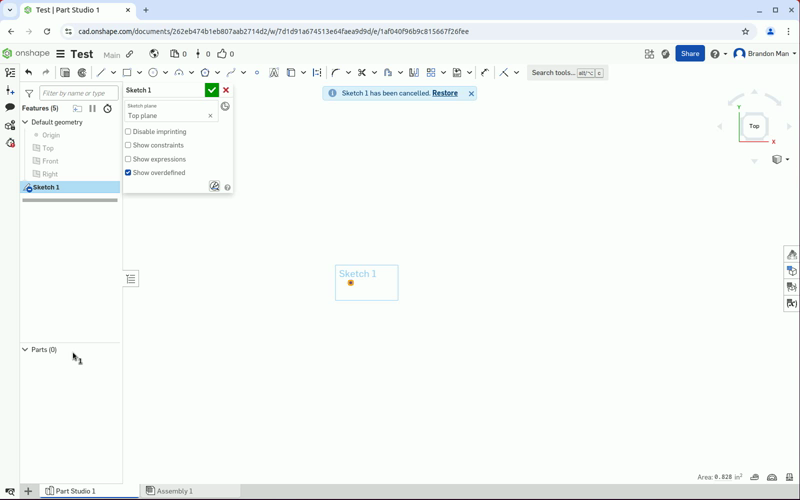
key(shift+y)
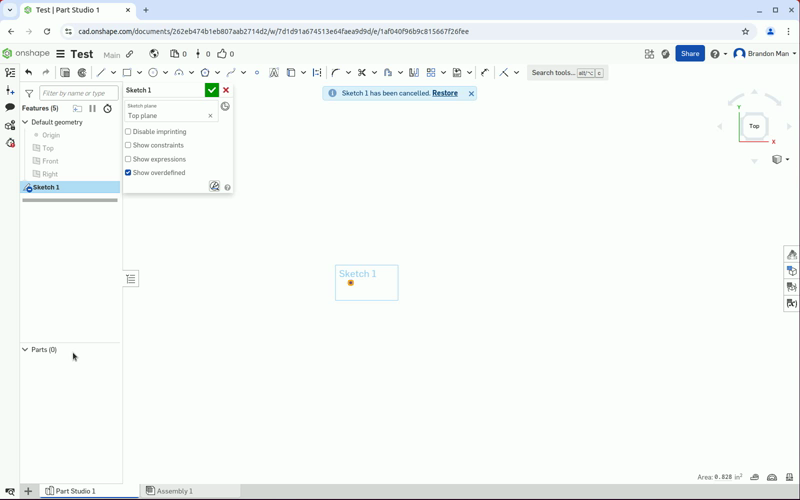
key(shift+e)
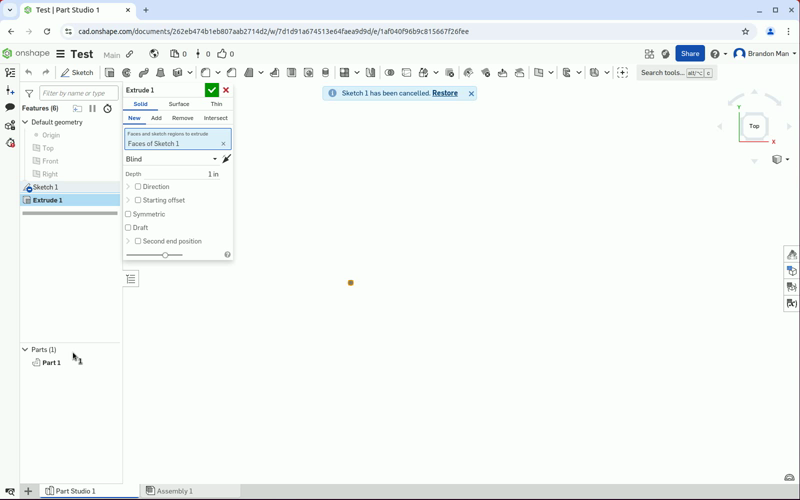
mouse_move(143, 106)
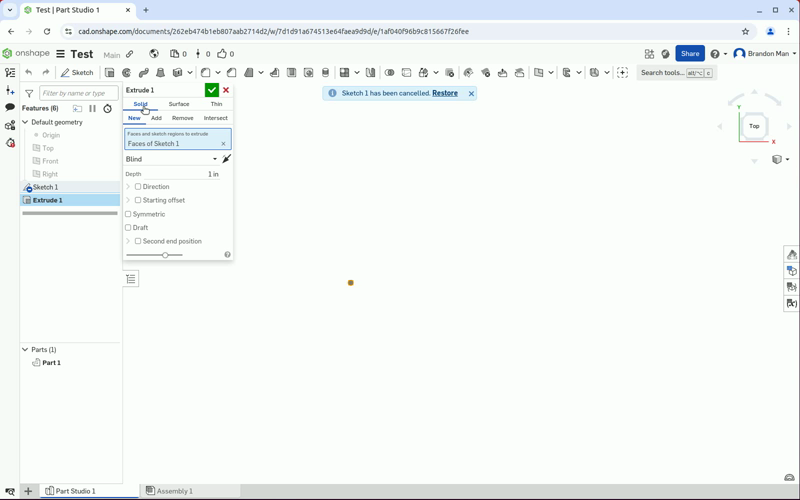
click(143, 106)
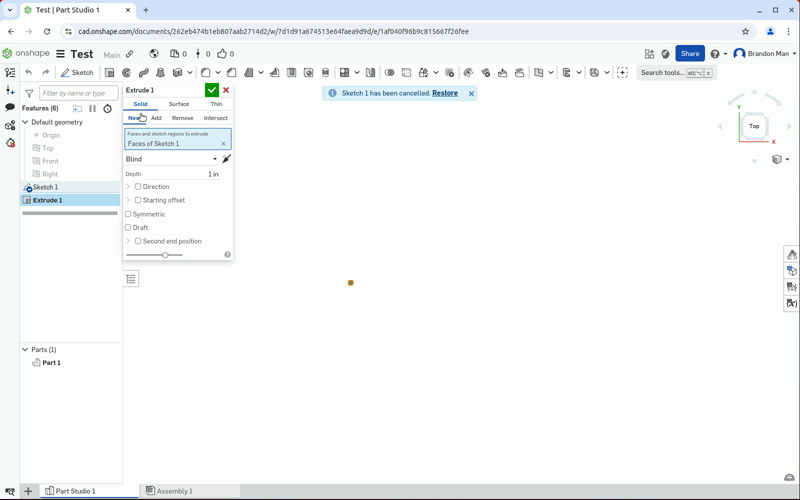
mouse_move(137, 120)
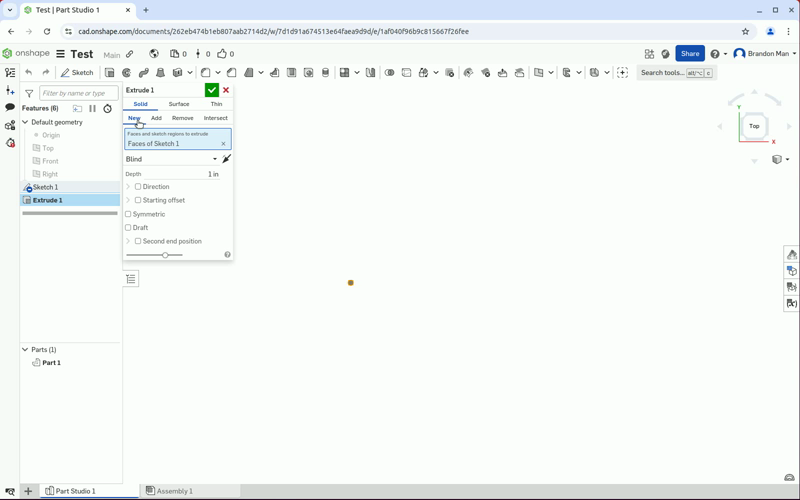
click(137, 120)
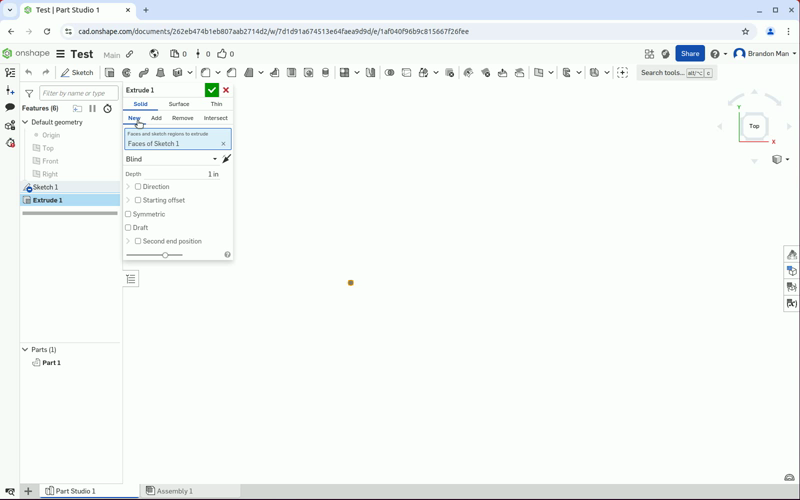
key(tab, 4)
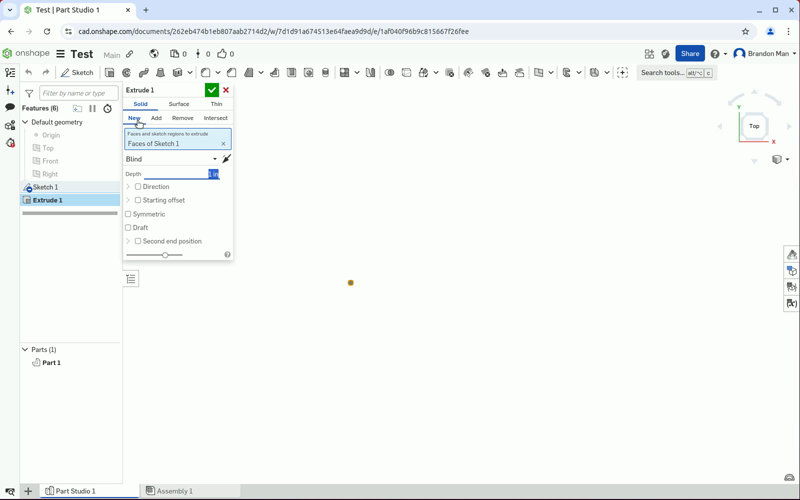
text(21.905)
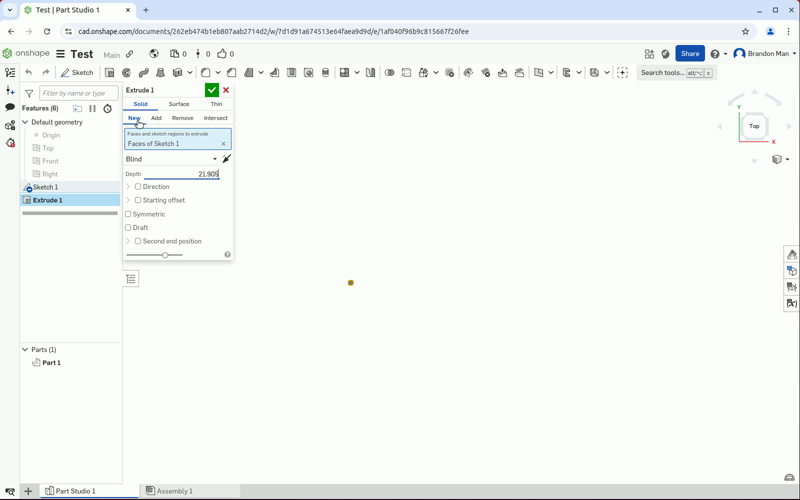
key(enter)
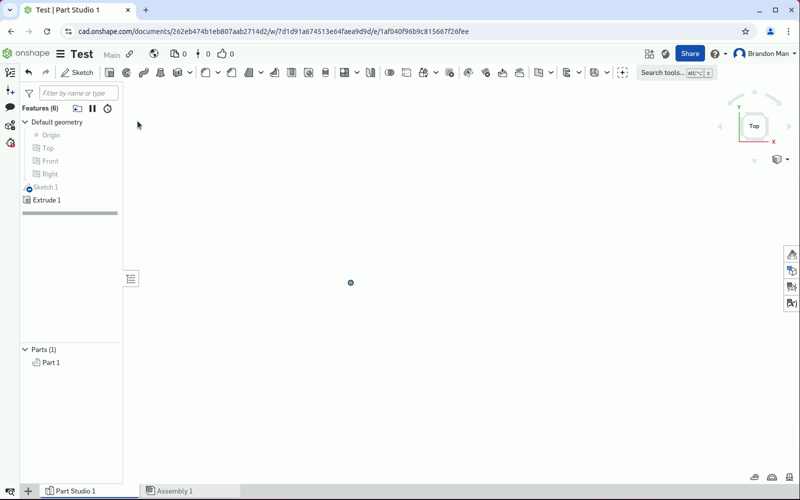
key(shift+h)
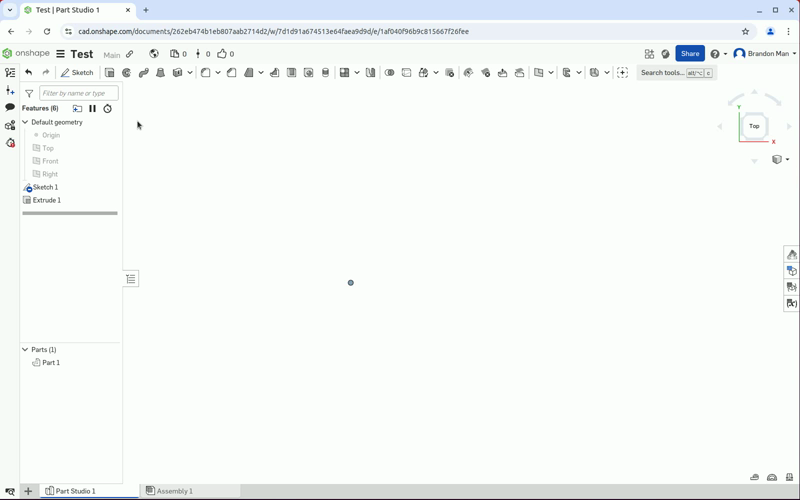
key(shift+h)
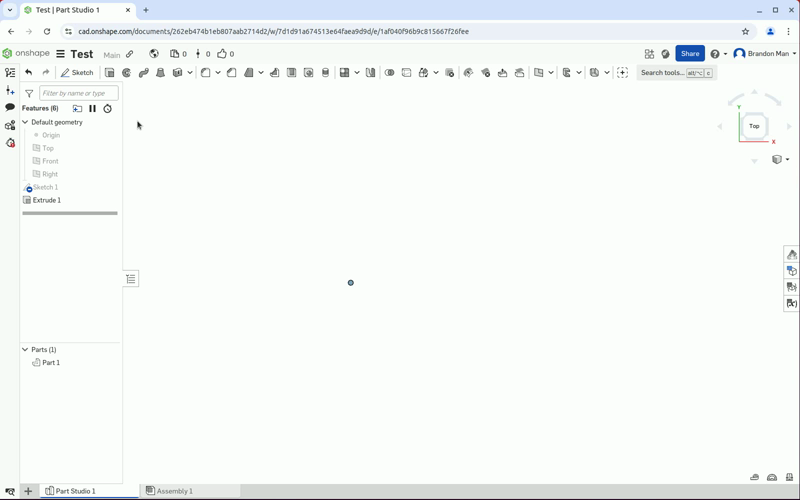
mouse_move(73, 189)
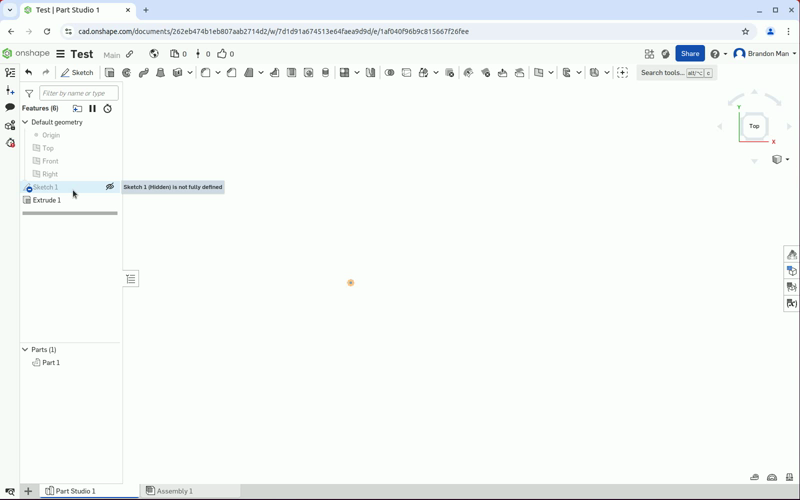
click(73, 189)
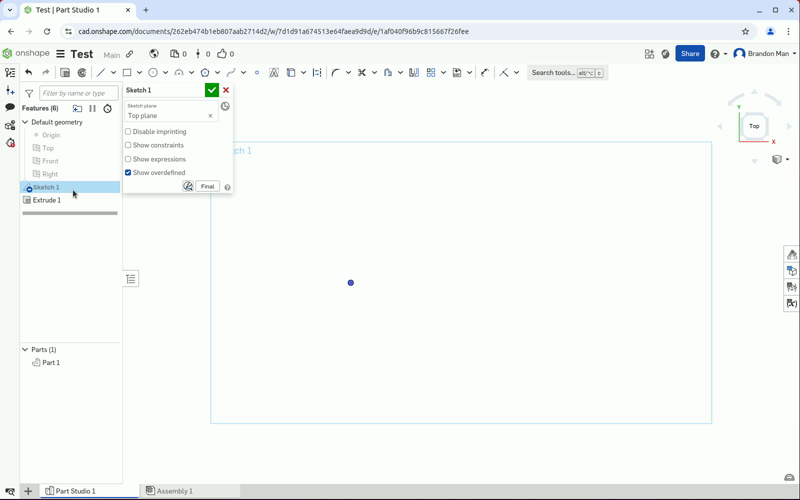
mouse_move(229, 92)
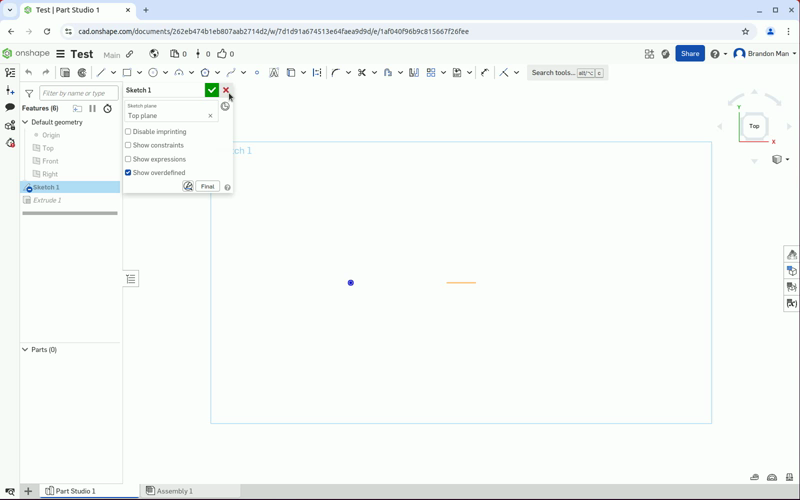
click(229, 92)
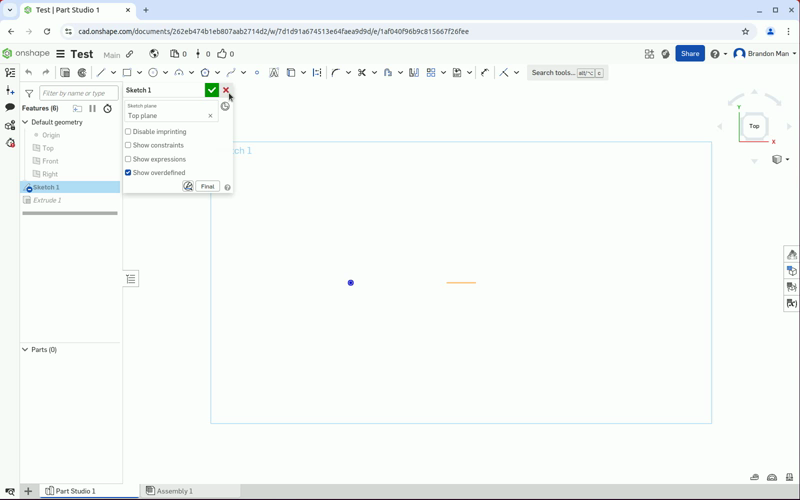
key(shift+s)
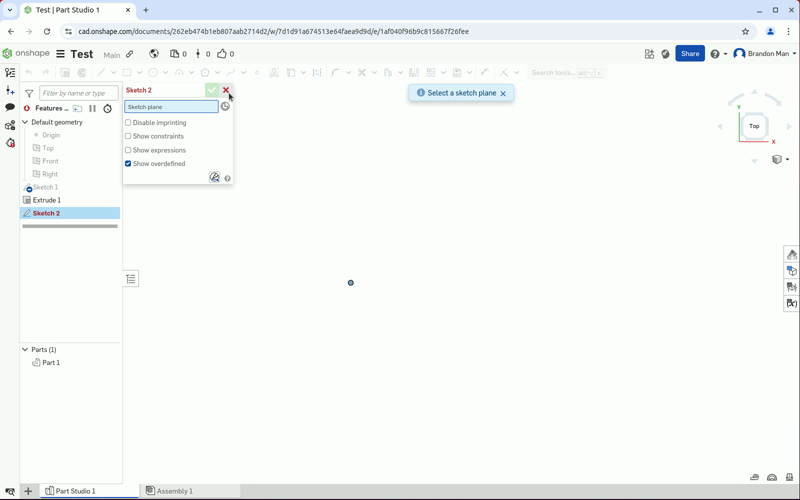
mouse_move(73, 150)
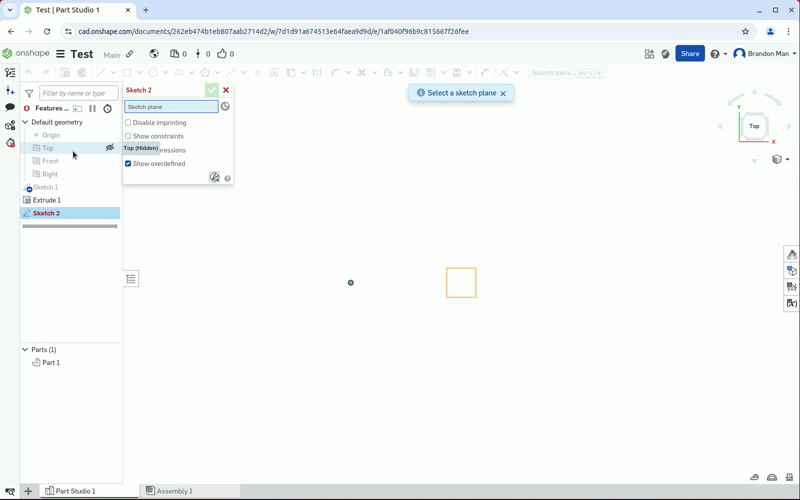
click(73, 150)
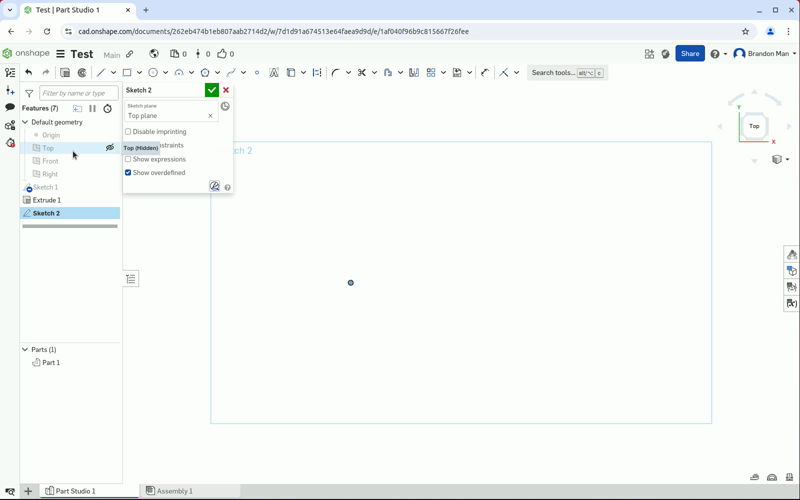
mouse_move(73, 352)
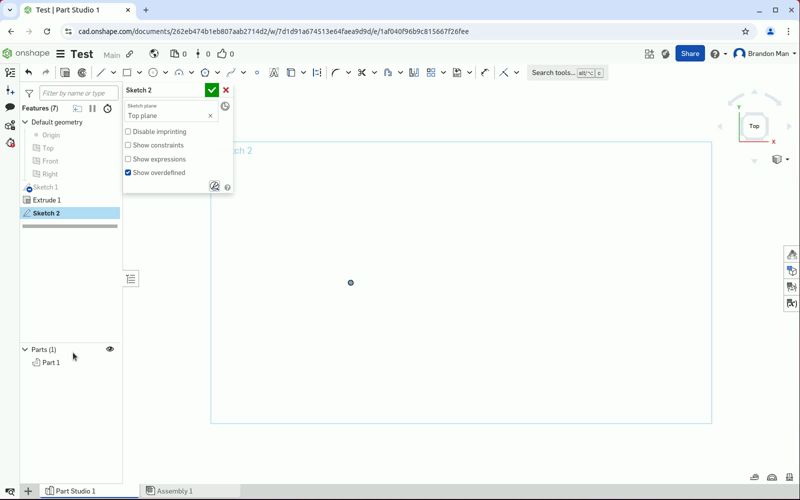
key(y)
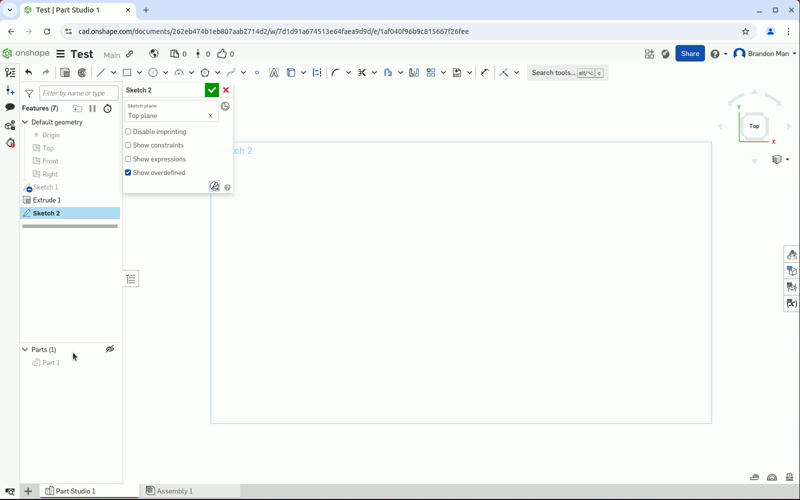
key(c)
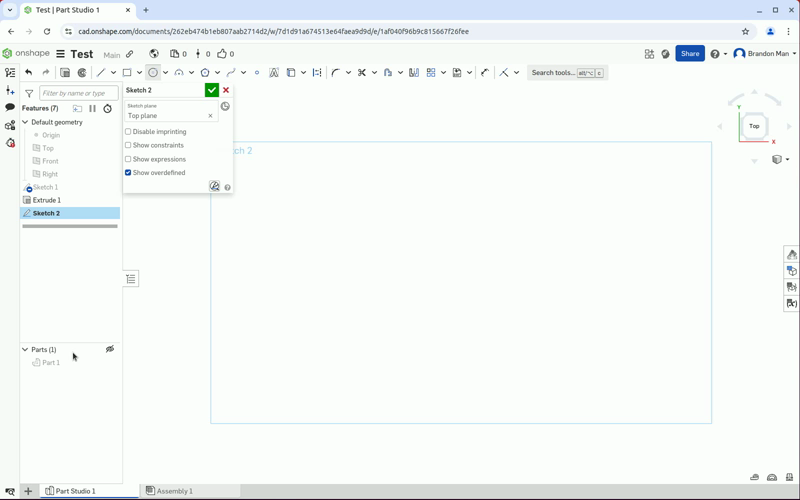
key_down(shift)
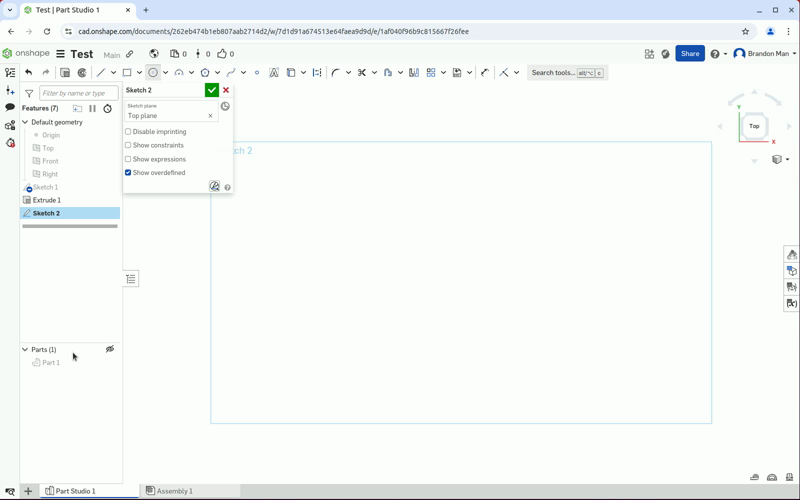
mouse_move(350, 389)
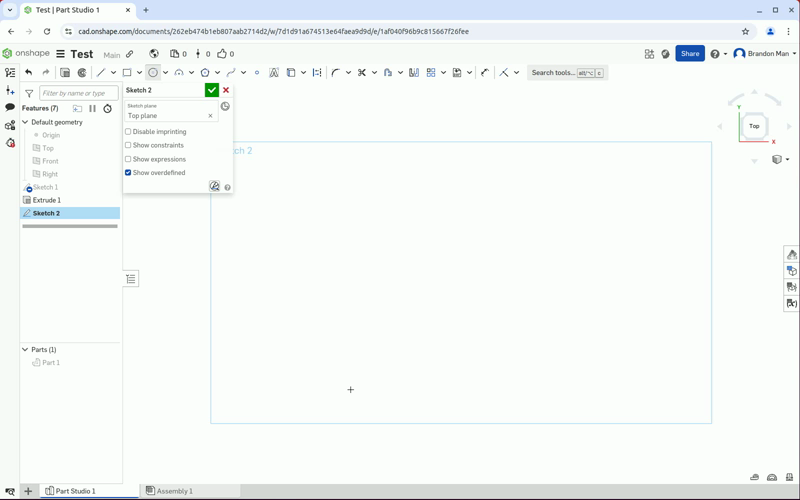
click(350, 389)
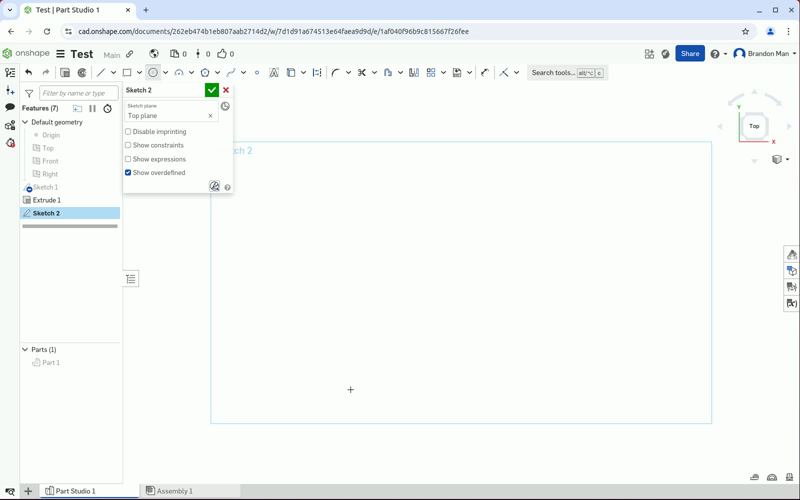
key_up(shift)
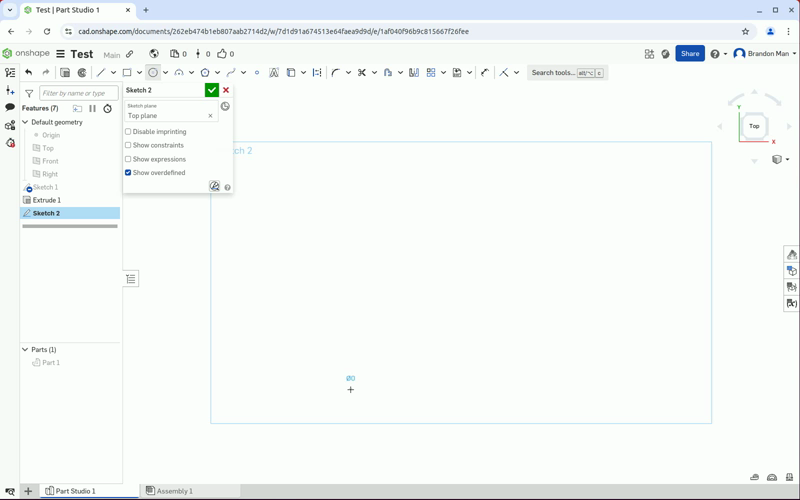
mouse_move(353, 389)
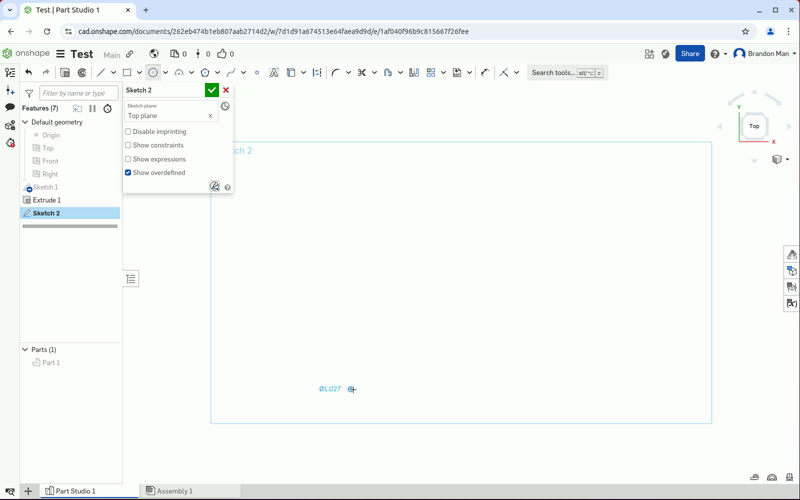
scroll(6)
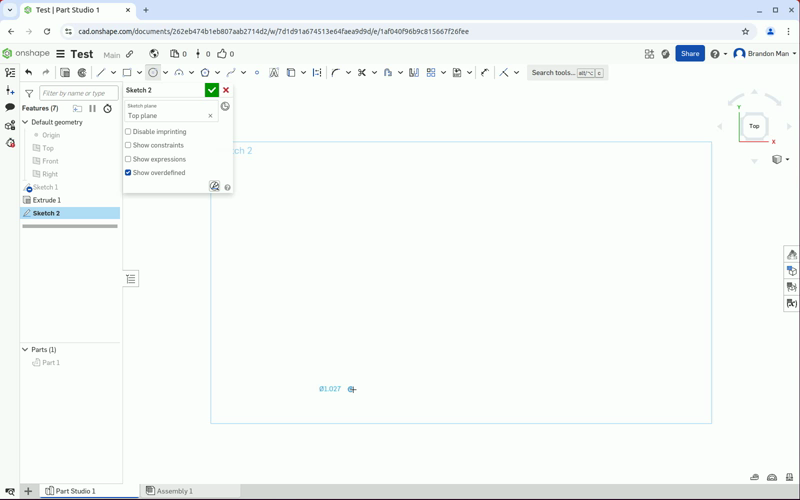
scroll(6)
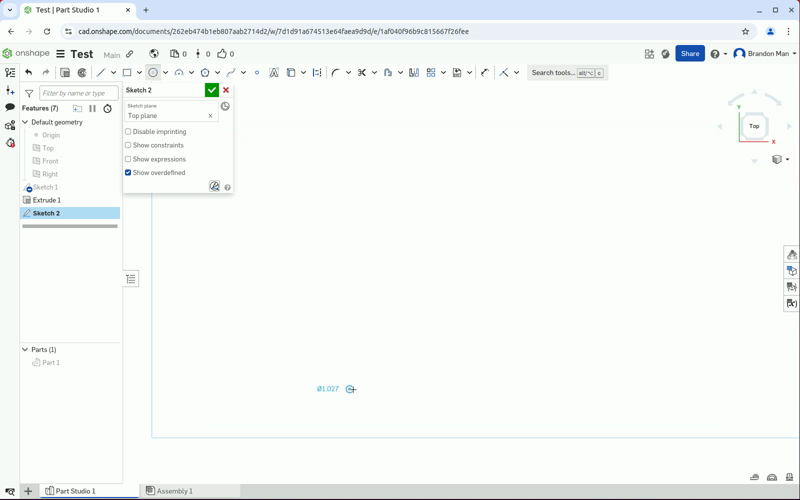
scroll(6)
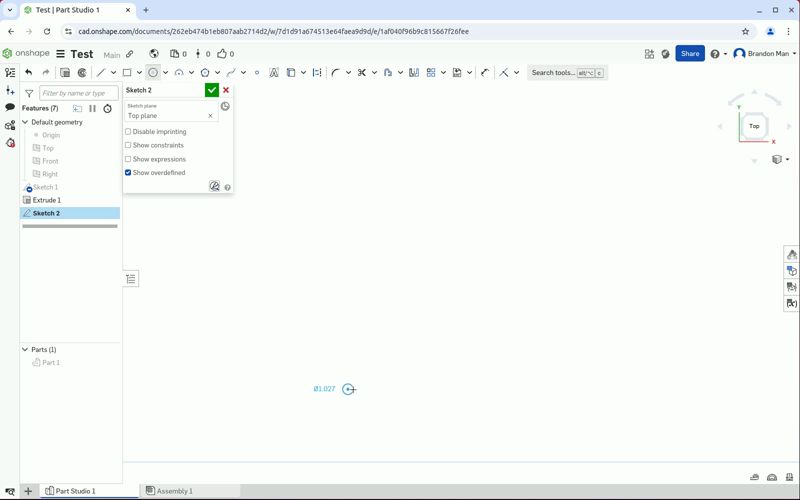
scroll(6)
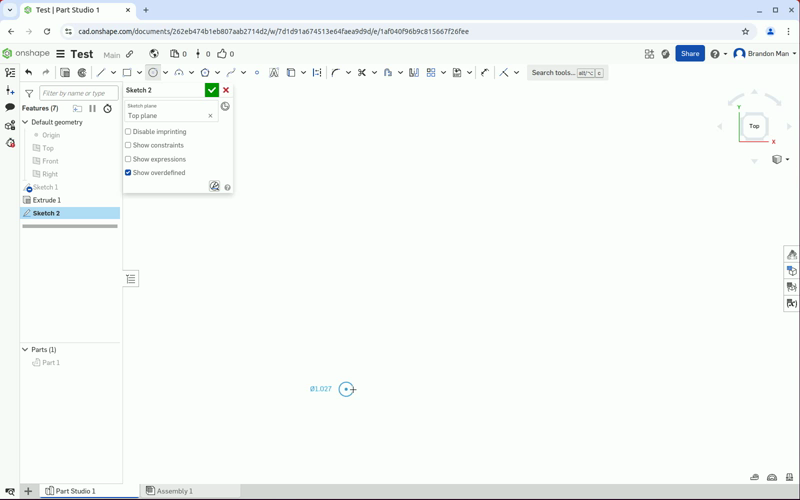
scroll(6)
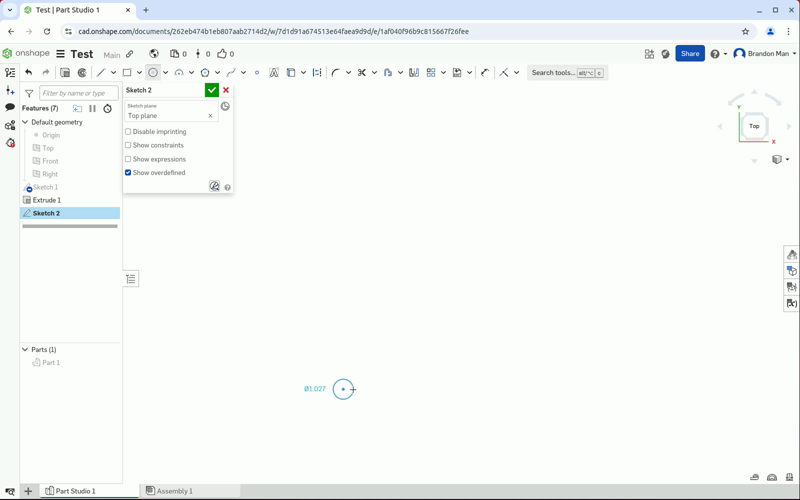
scroll(6)
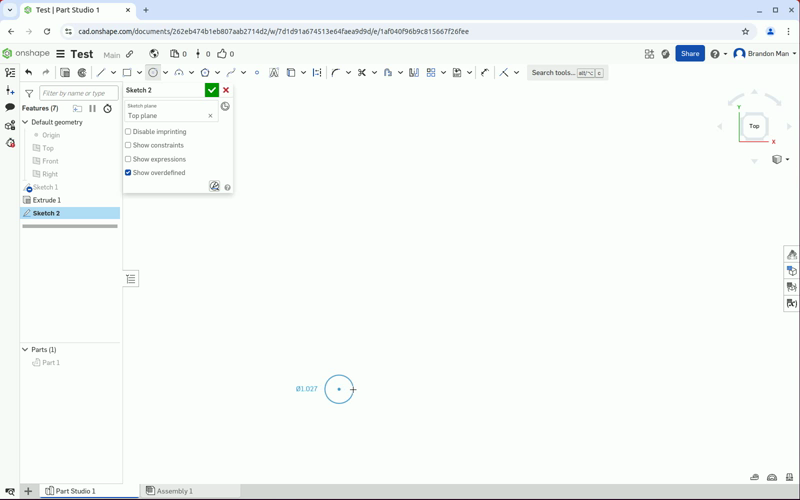
scroll(6)
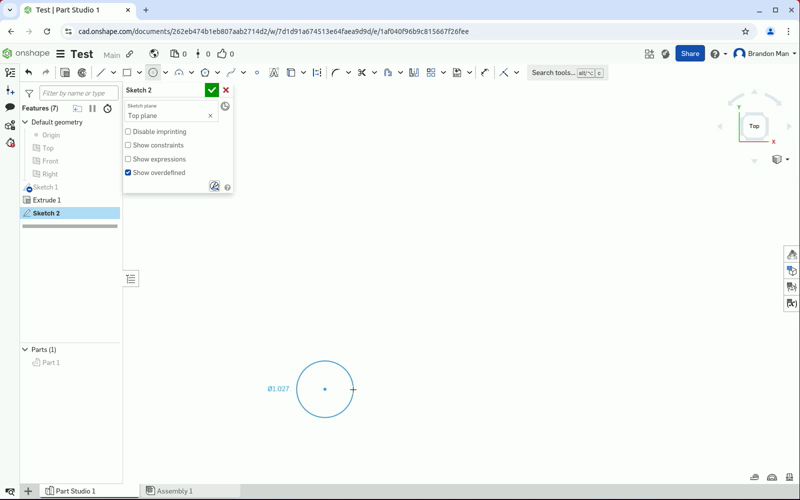
click(353, 389)
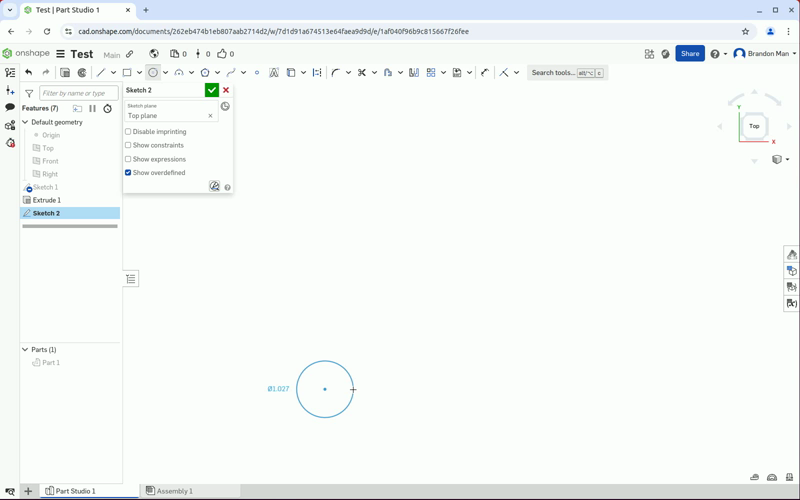
scroll(-6)
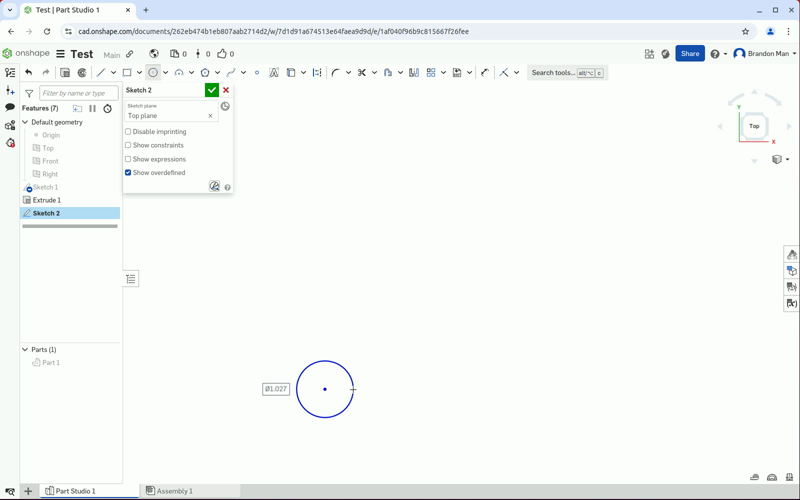
scroll(-6)
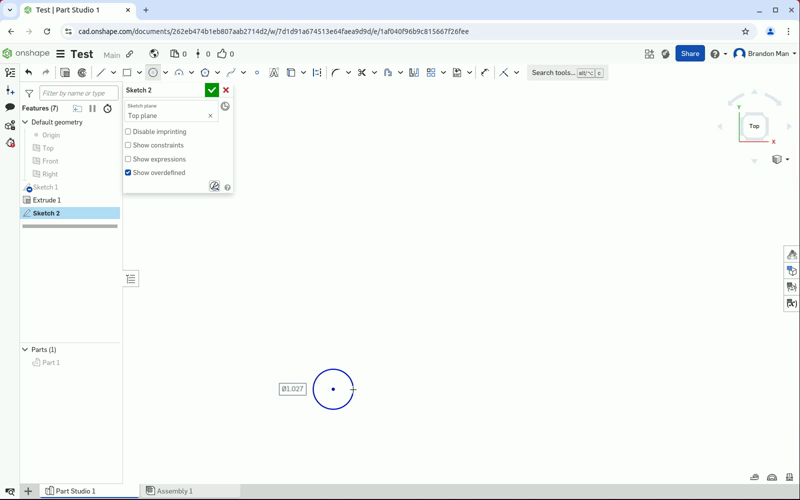
scroll(-6)
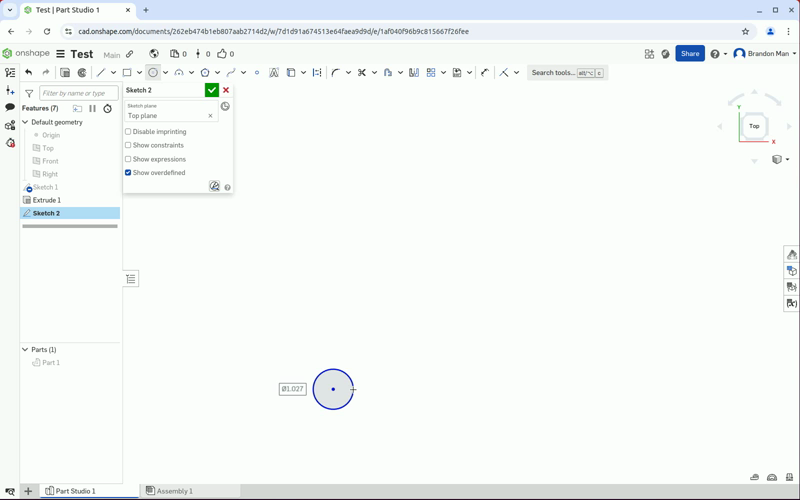
scroll(-6)
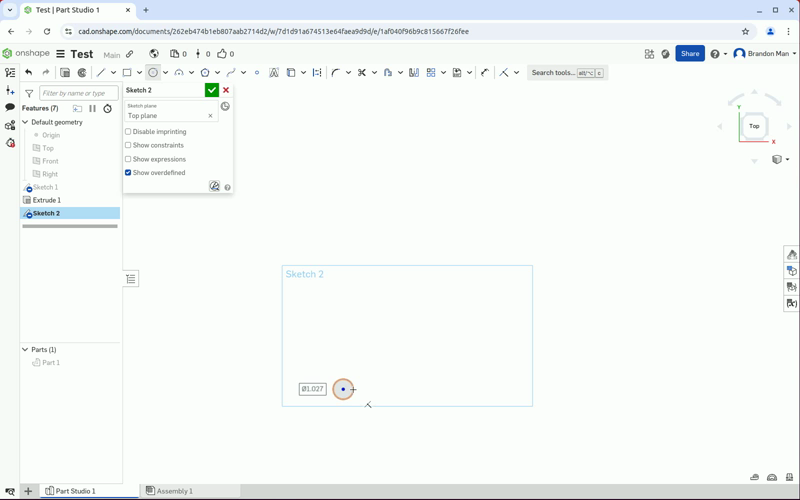
scroll(-6)
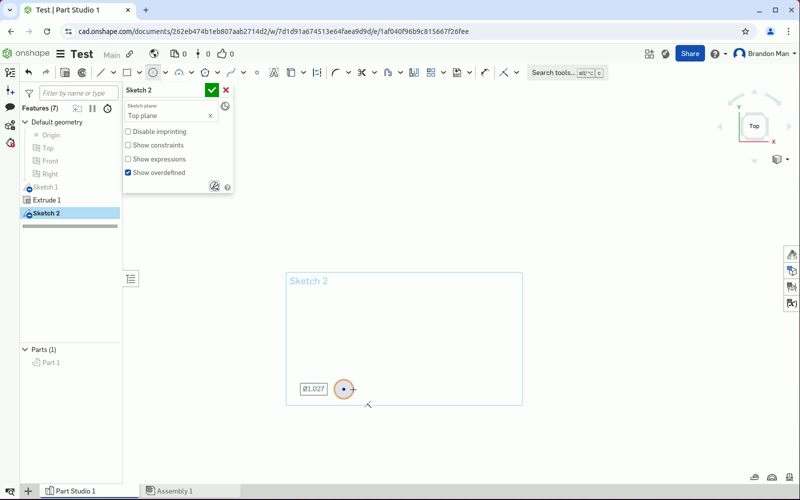
scroll(-6)
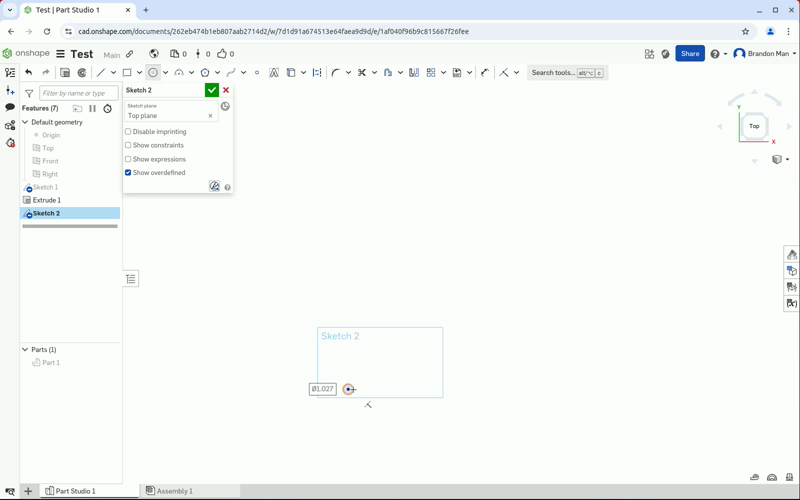
scroll(-6)
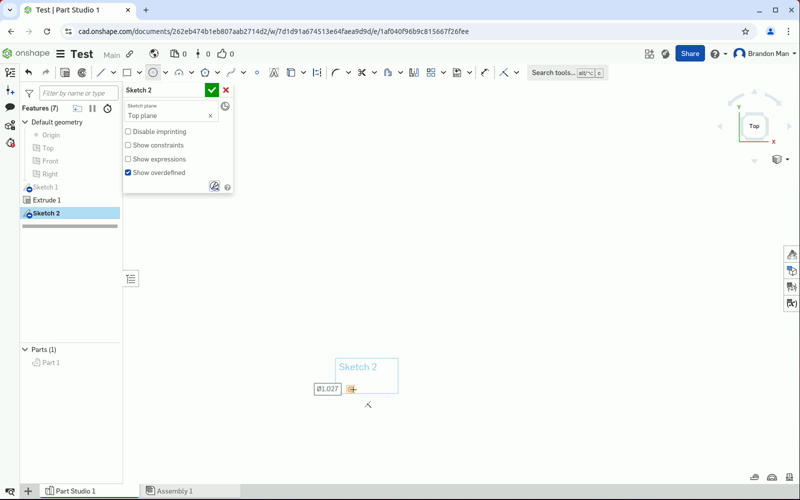
key(esc)
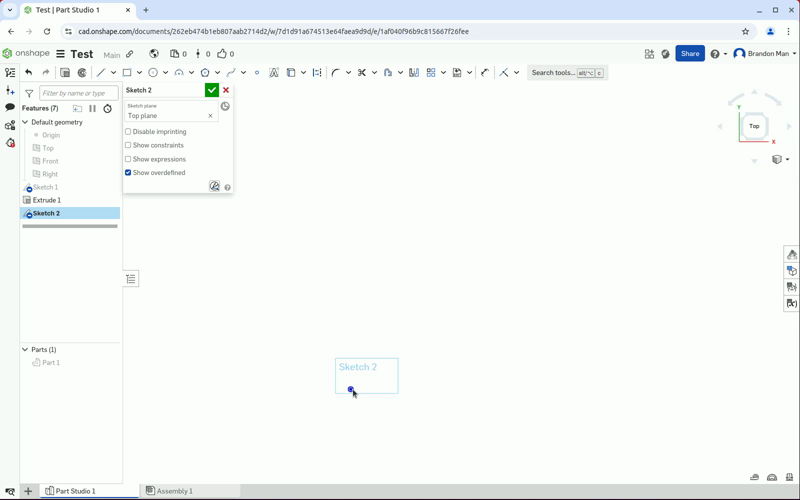
mouse_move(352, 389)
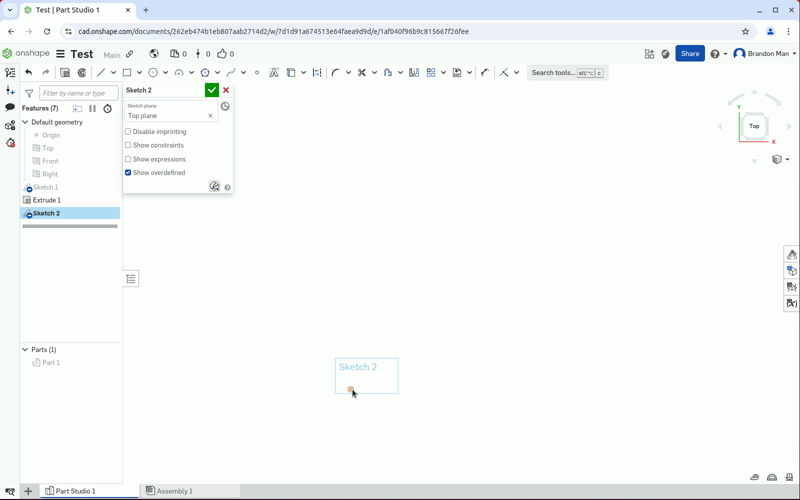
scroll(6)
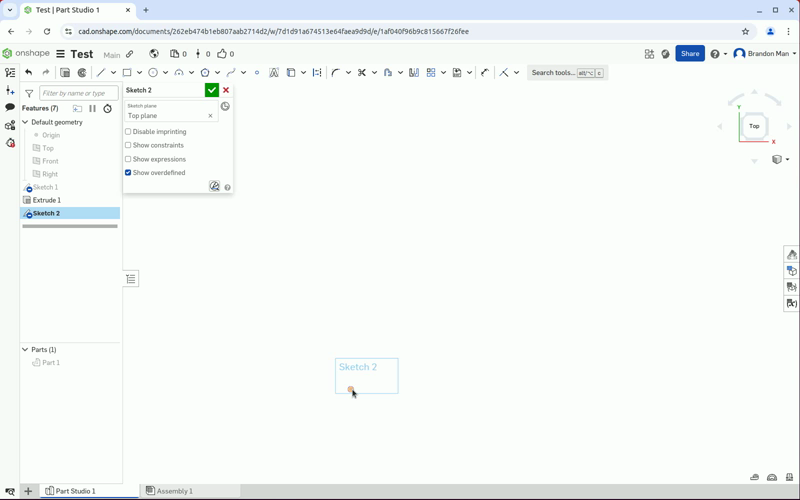
scroll(6)
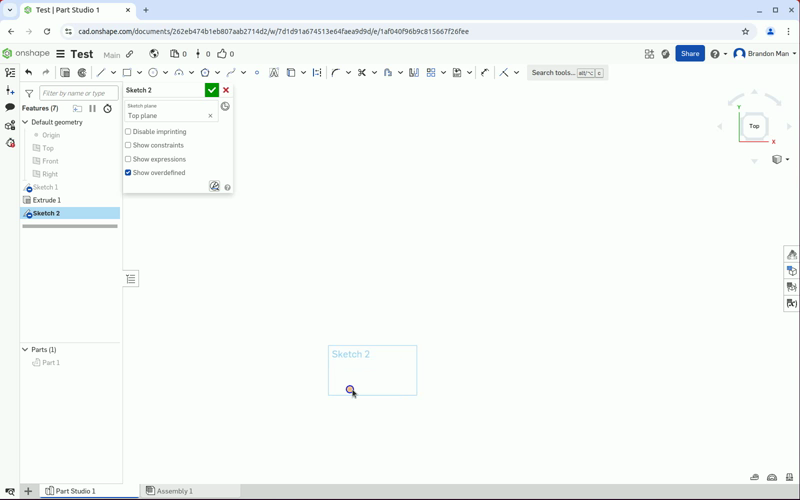
scroll(6)
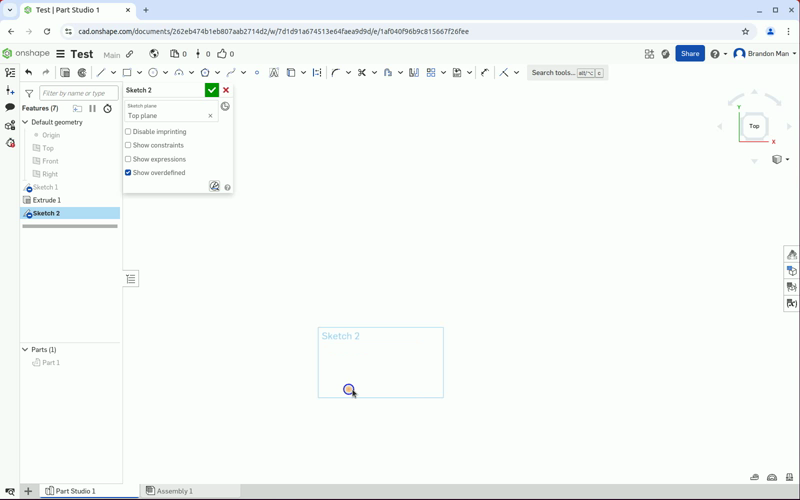
scroll(6)
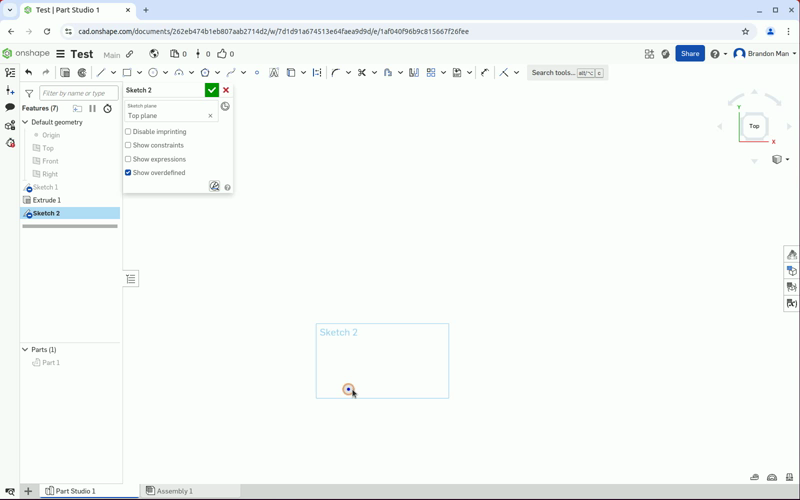
scroll(6)
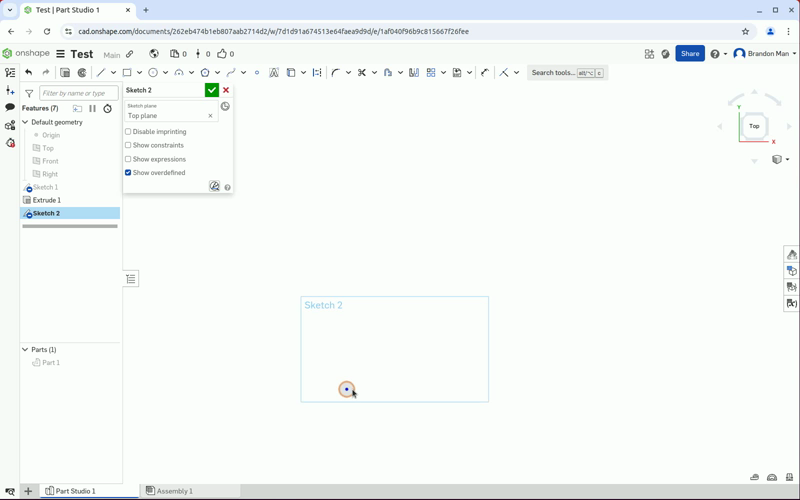
scroll(6)
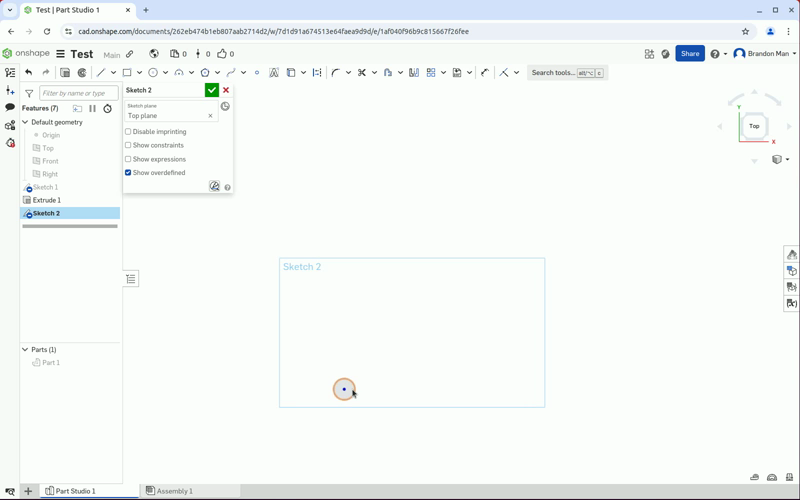
scroll(6)
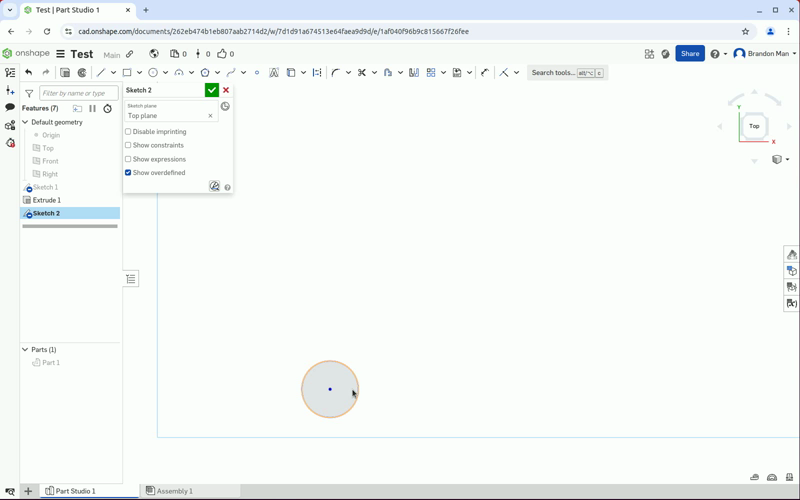
click(352, 389)
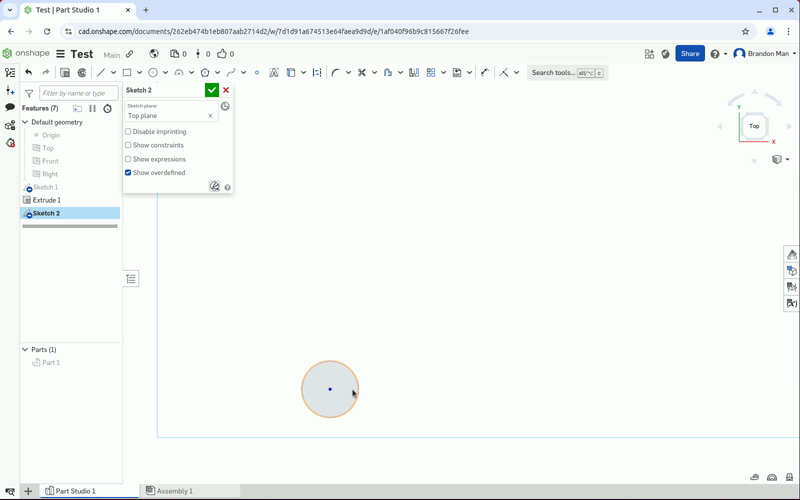
scroll(-6)
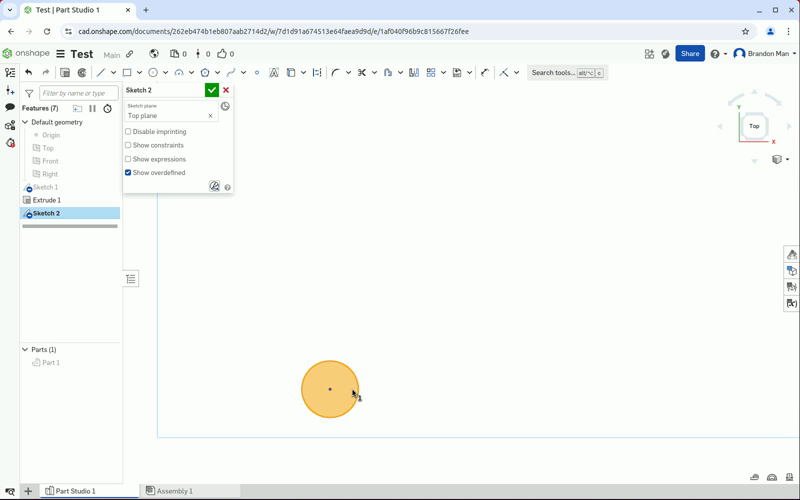
scroll(-6)
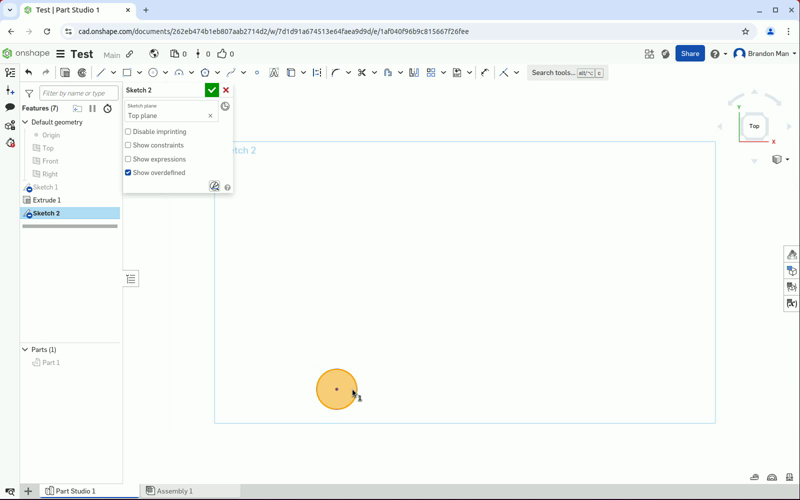
scroll(-6)
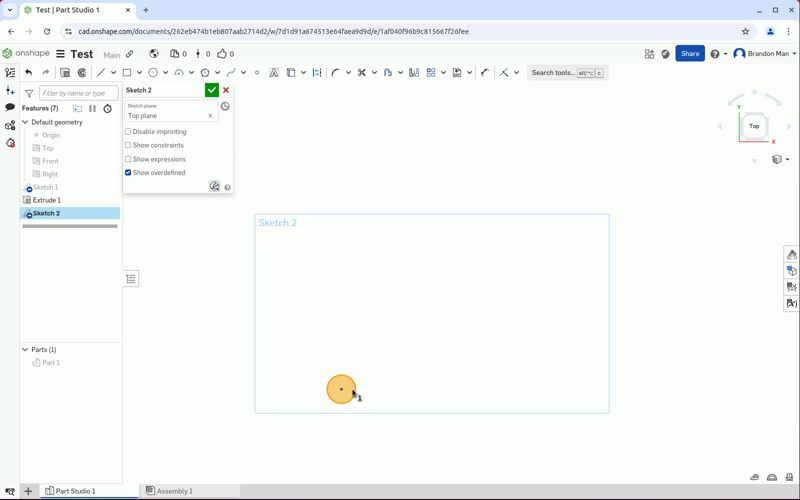
scroll(-6)
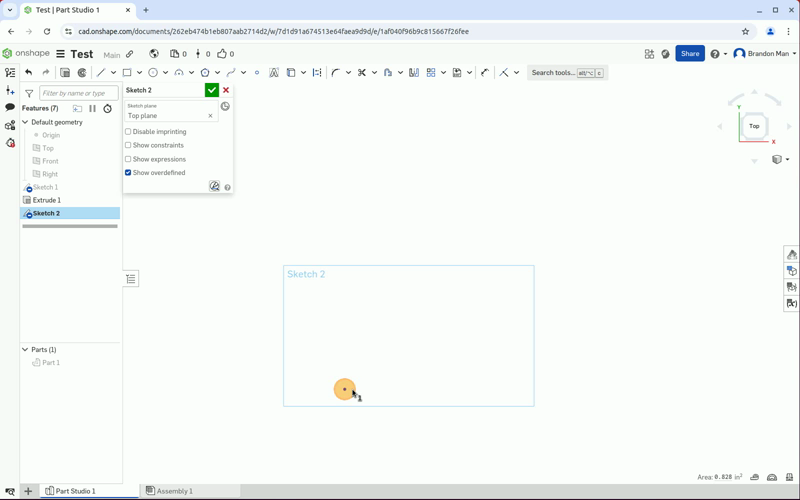
scroll(-6)
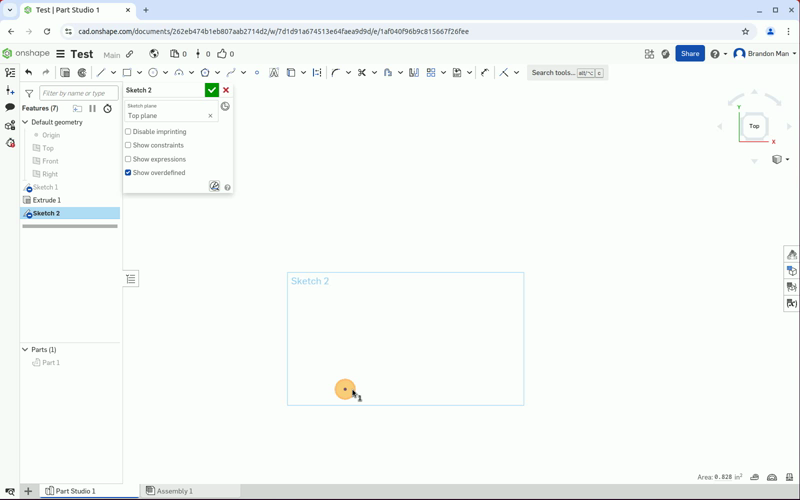
scroll(-6)
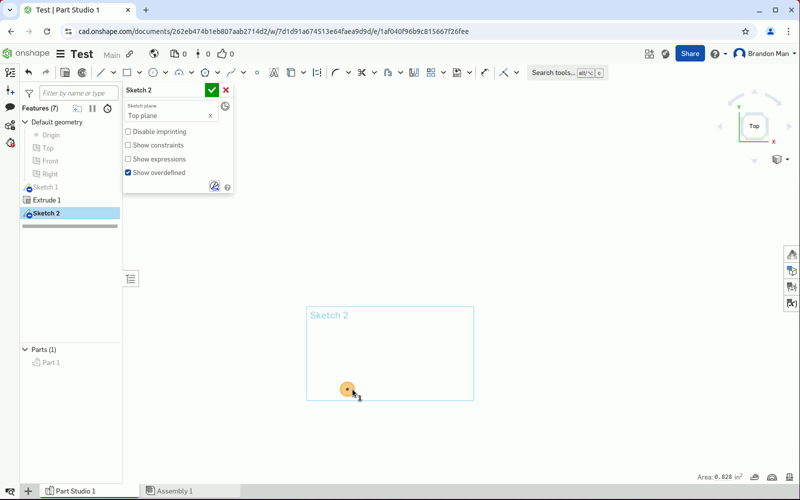
scroll(-6)
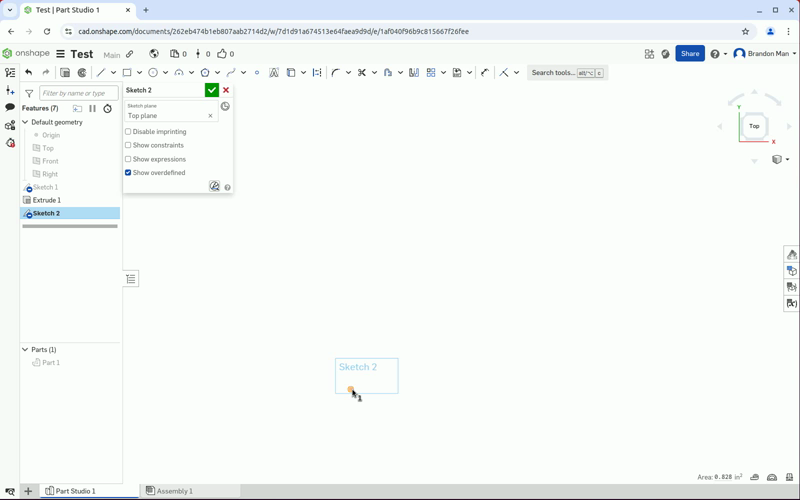
mouse_move(73, 352)
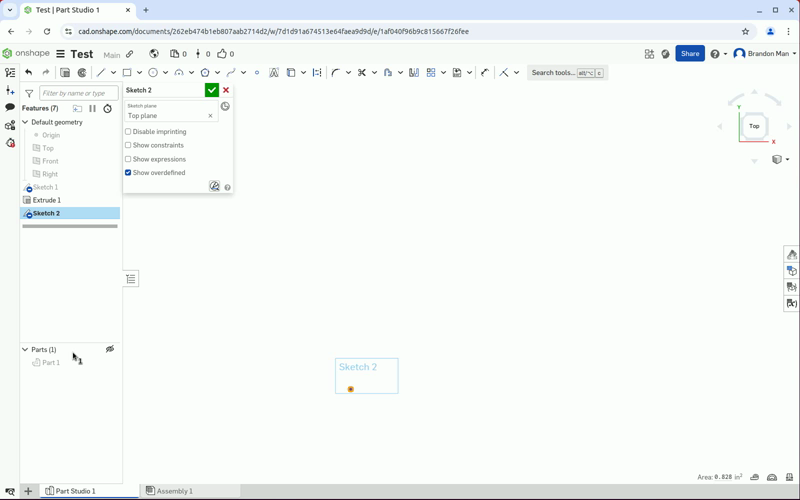
key(shift+y)
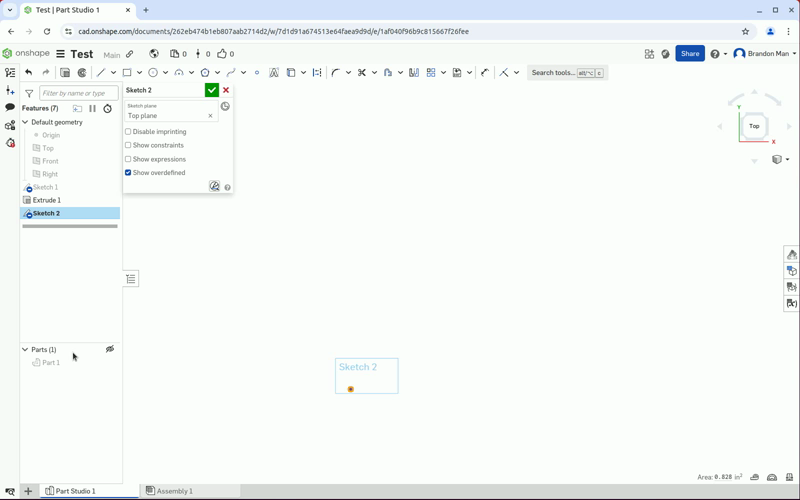
key(shift+e)
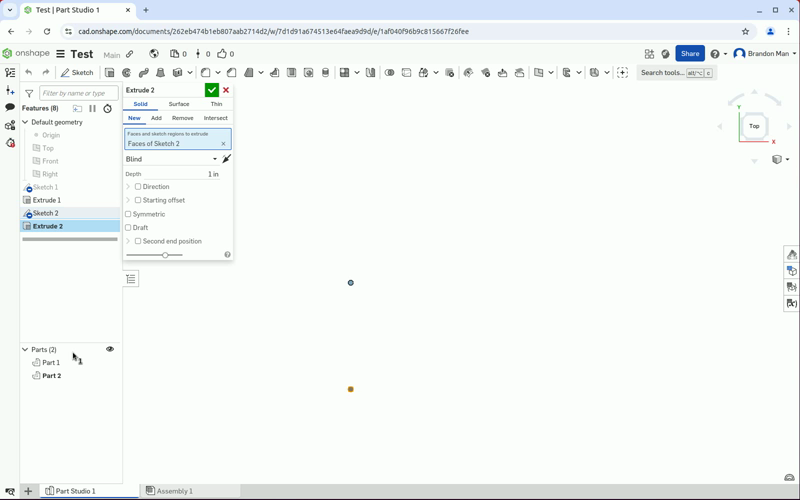
mouse_move(143, 106)
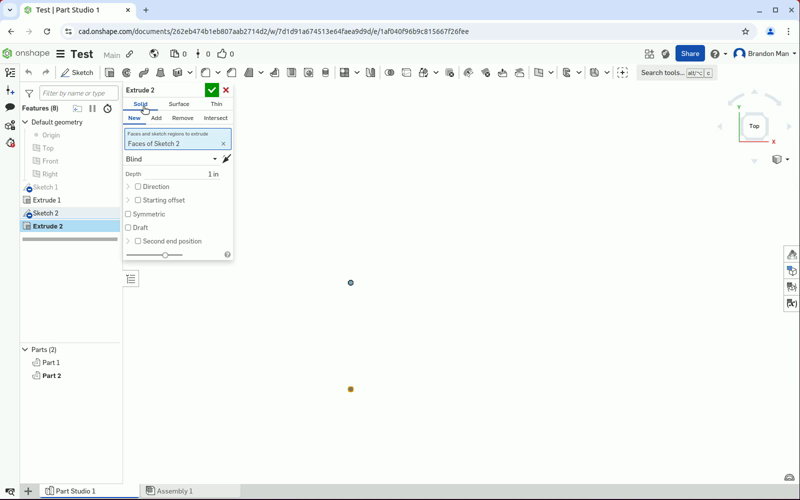
click(143, 106)
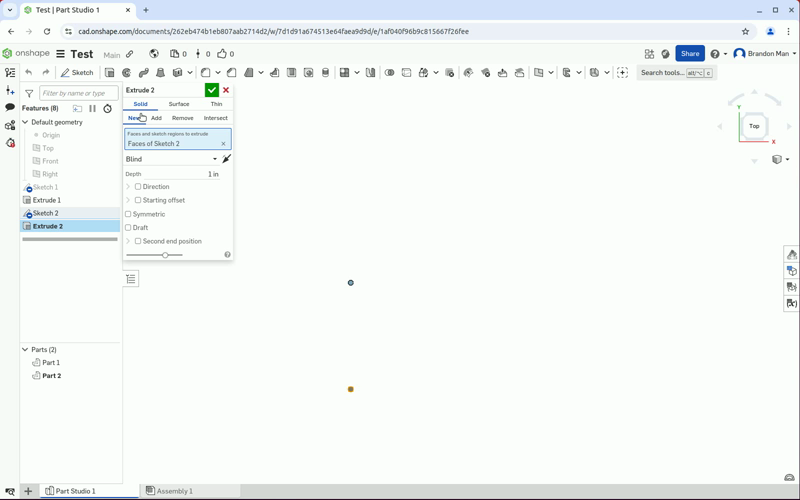
mouse_move(137, 120)
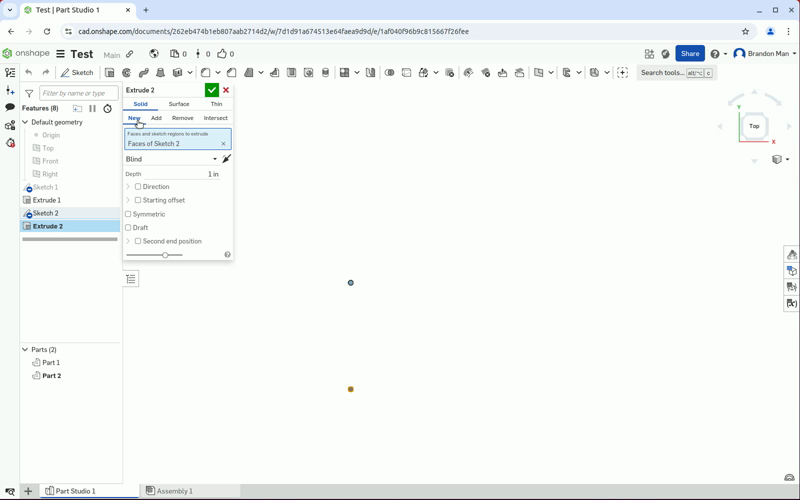
click(137, 120)
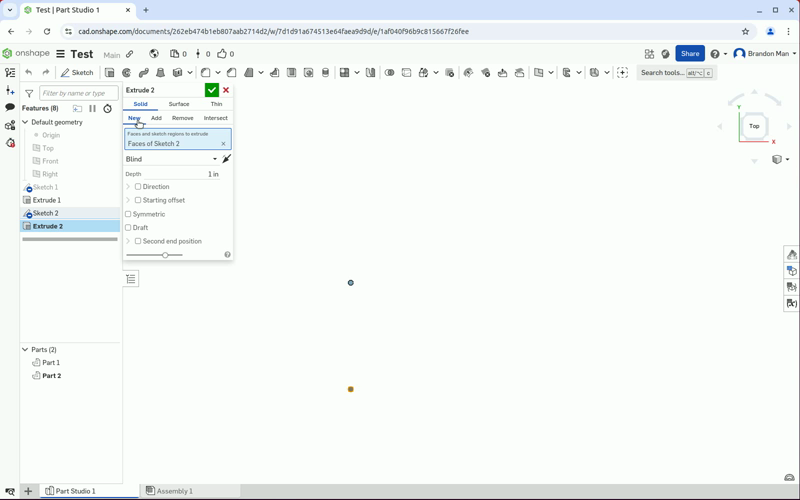
key(tab, 4)
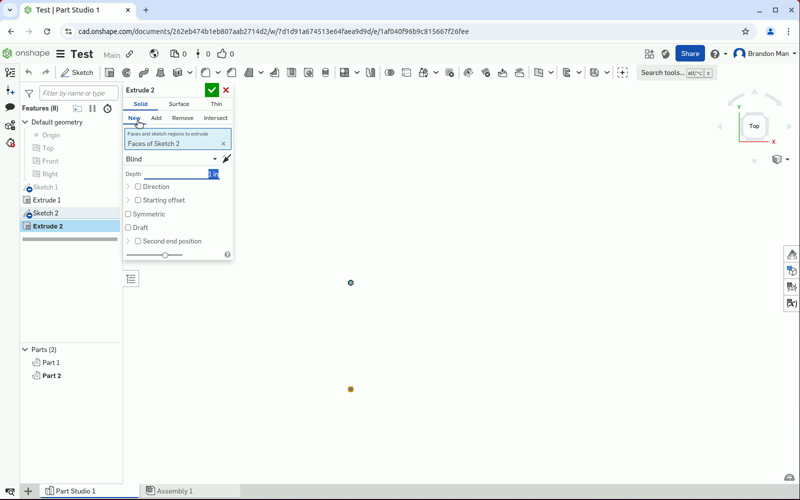
text(21.905)
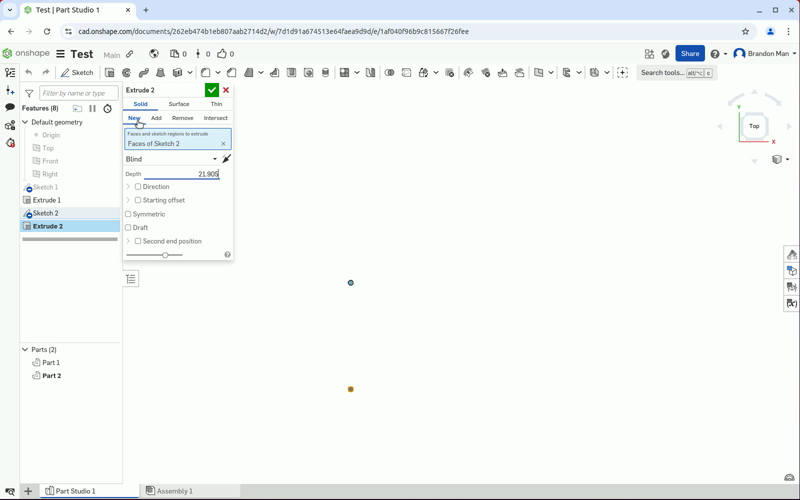
key(enter)
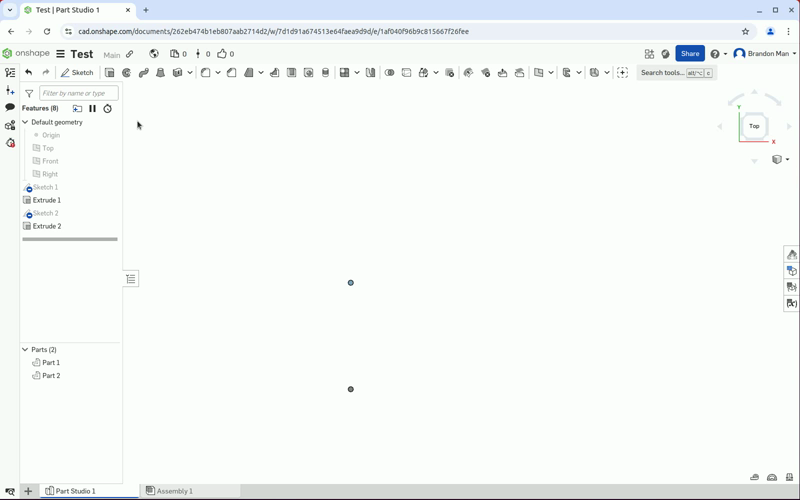
key(shift+h)
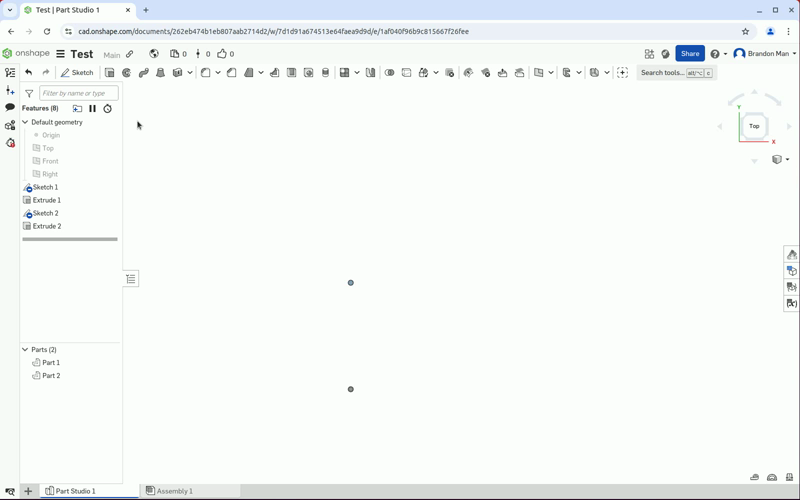
key(shift+h)
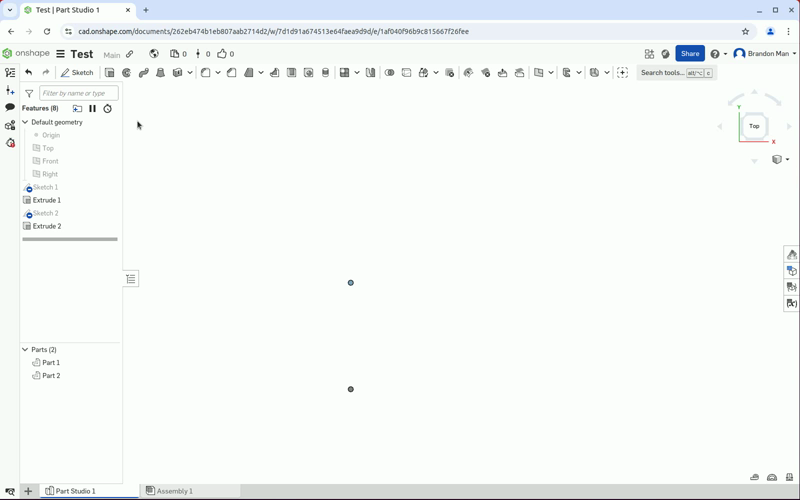
mouse_move(73, 189)
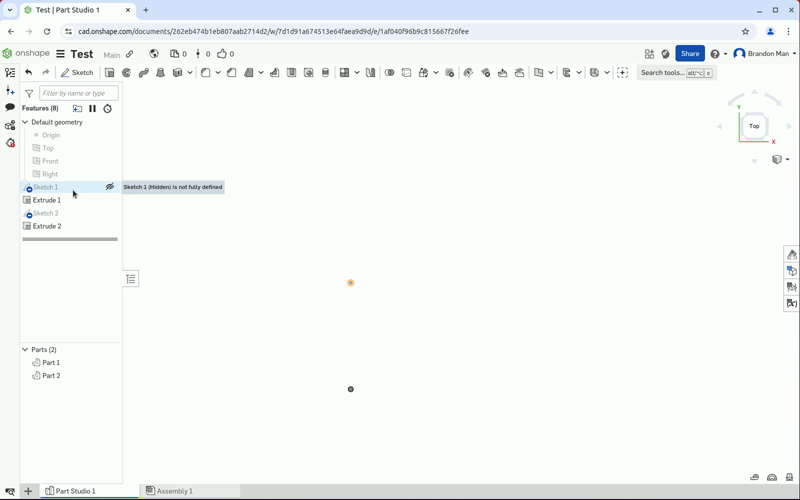
click(73, 189)
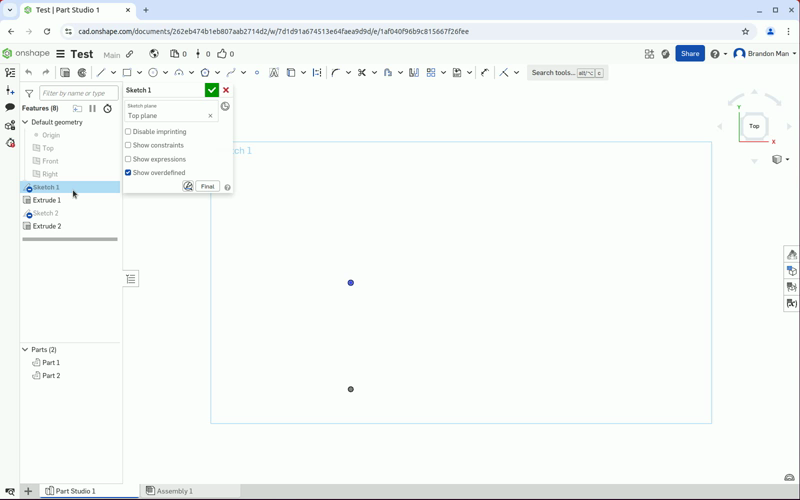
mouse_move(229, 92)
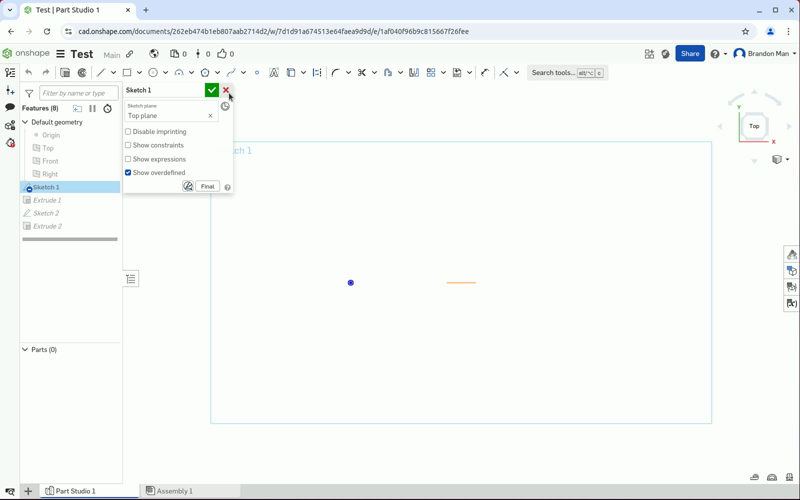
click(229, 92)
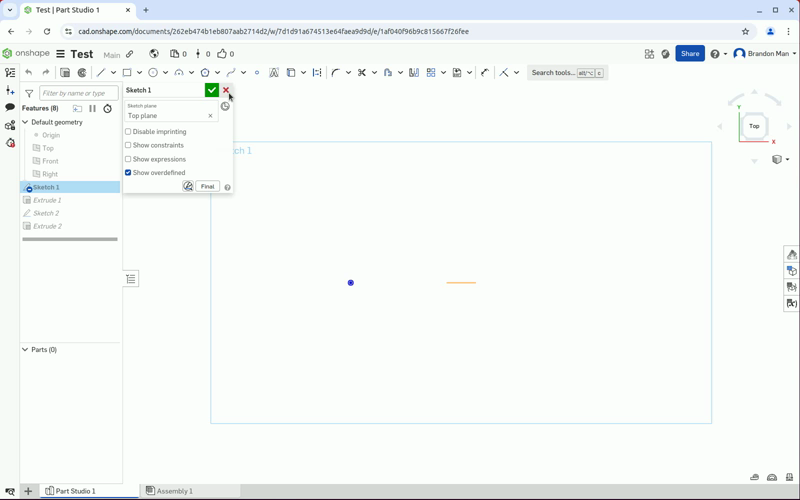
key(shift+s)
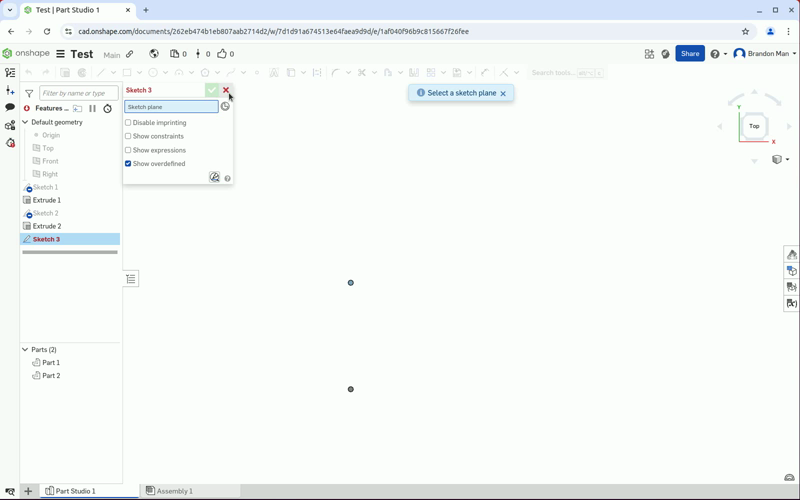
mouse_move(73, 150)
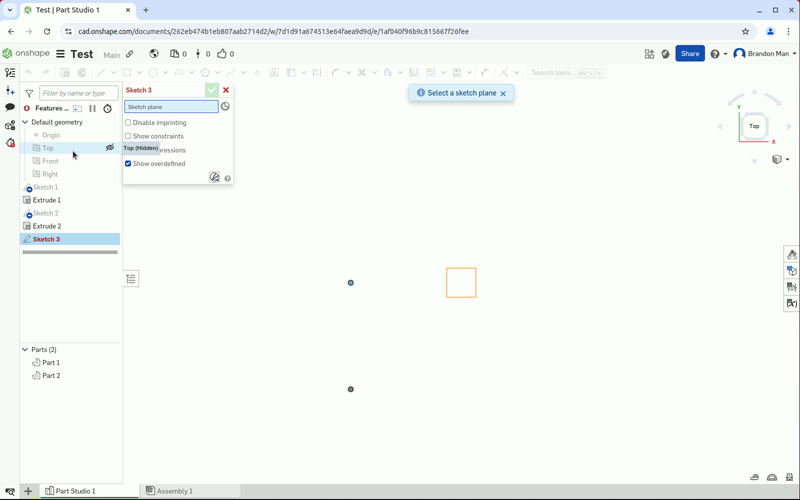
click(73, 150)
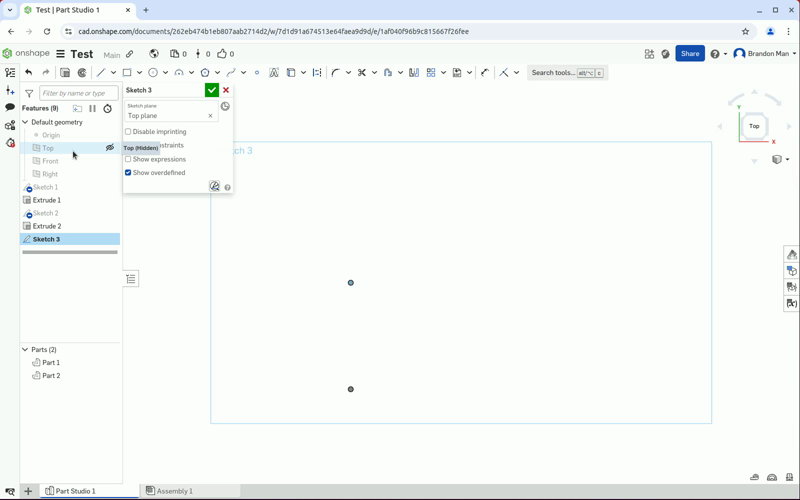
mouse_move(73, 352)
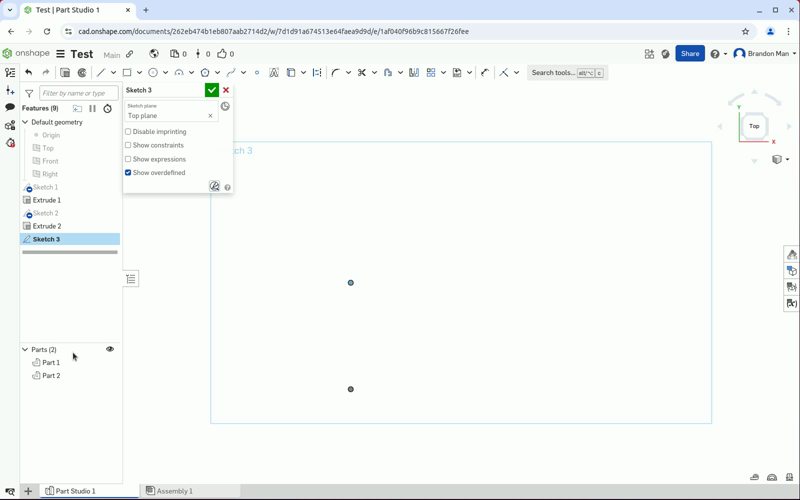
key(y)
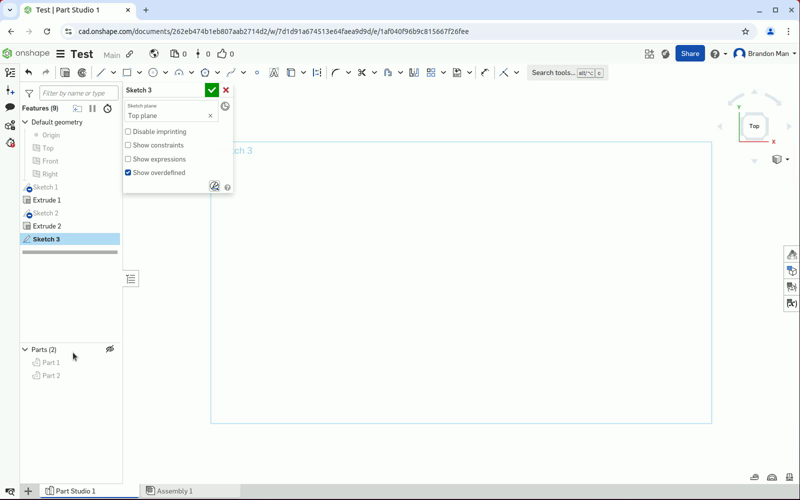
key(c)
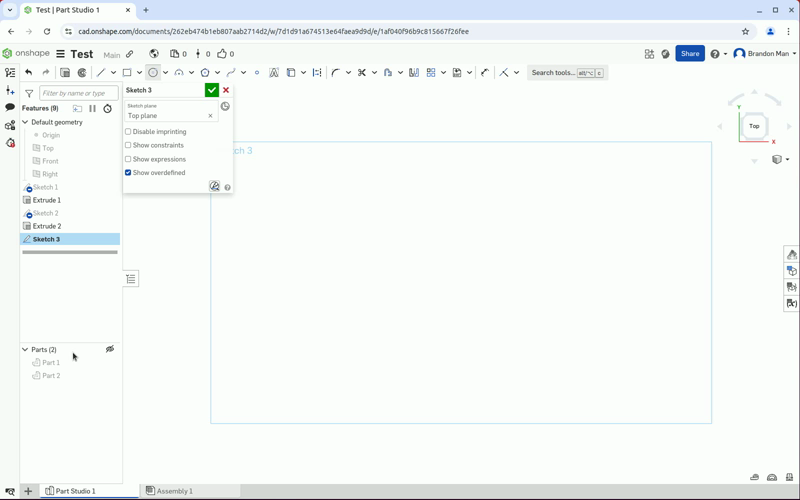
key_down(shift)
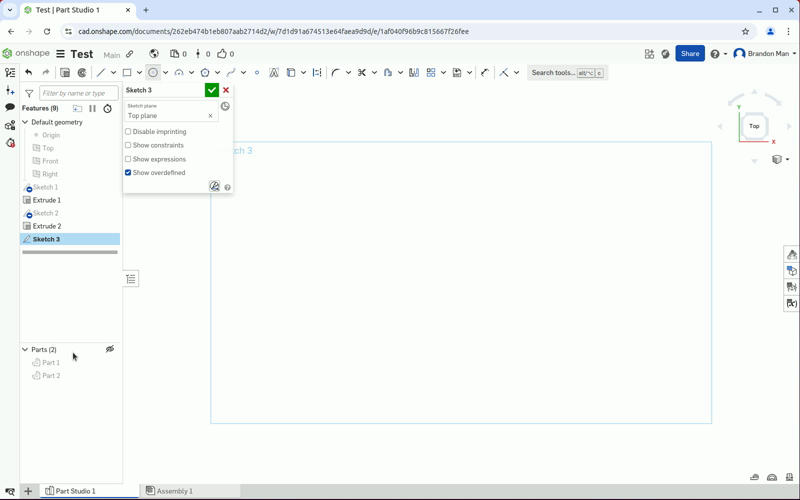
mouse_move(572, 389)
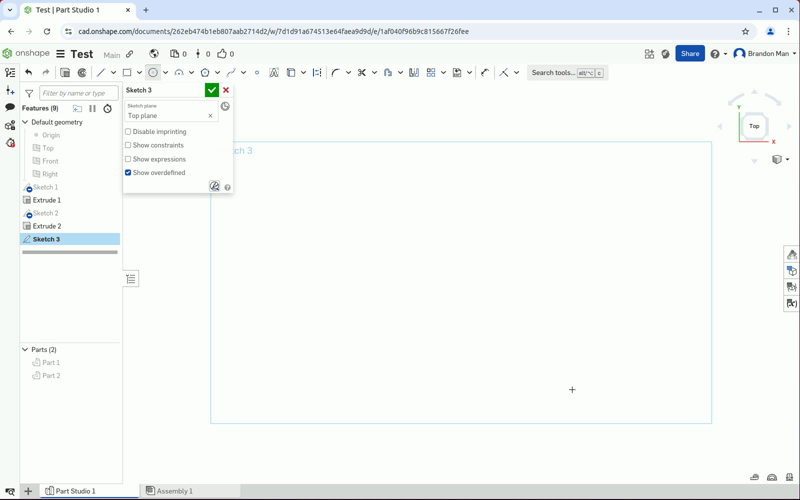
click(572, 389)
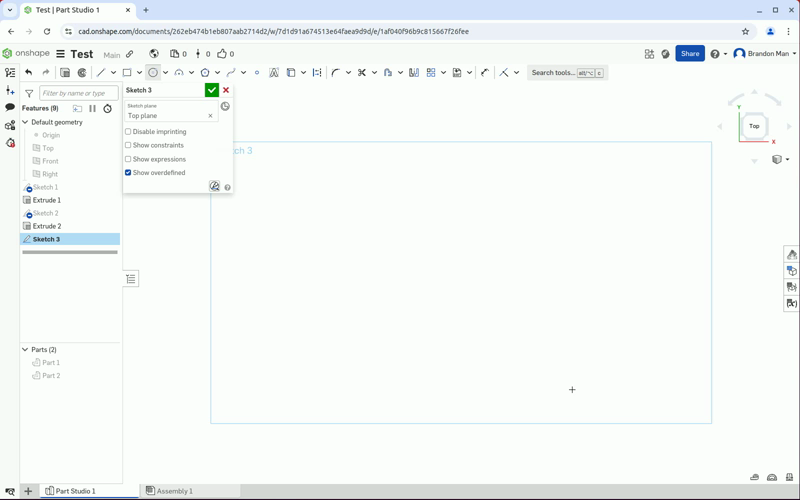
key_up(shift)
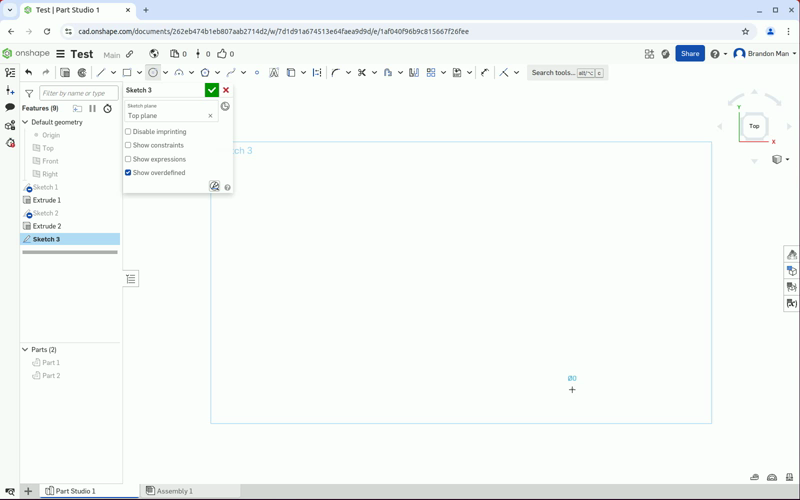
mouse_move(574, 389)
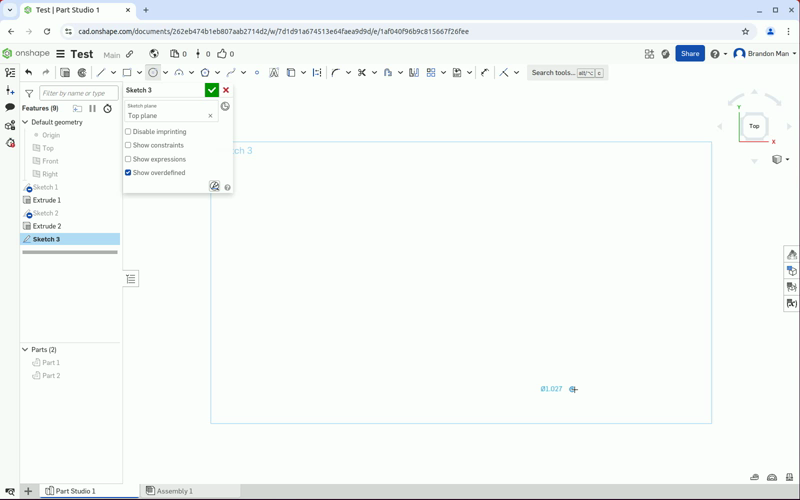
scroll(6)
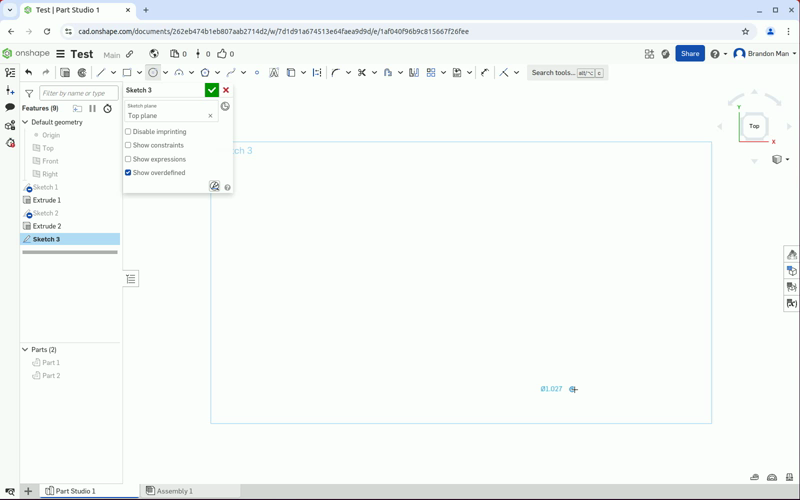
scroll(6)
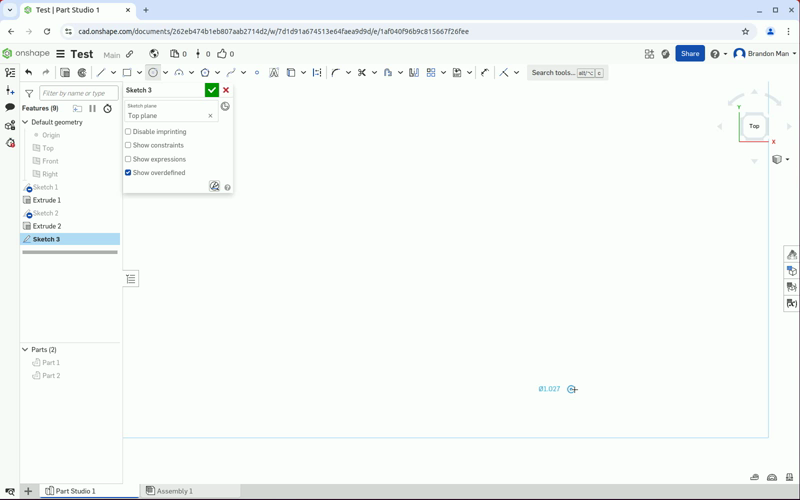
scroll(6)
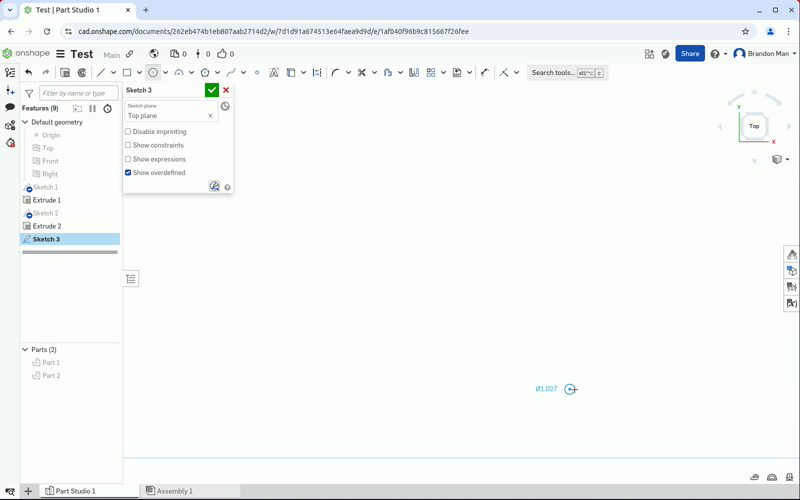
scroll(6)
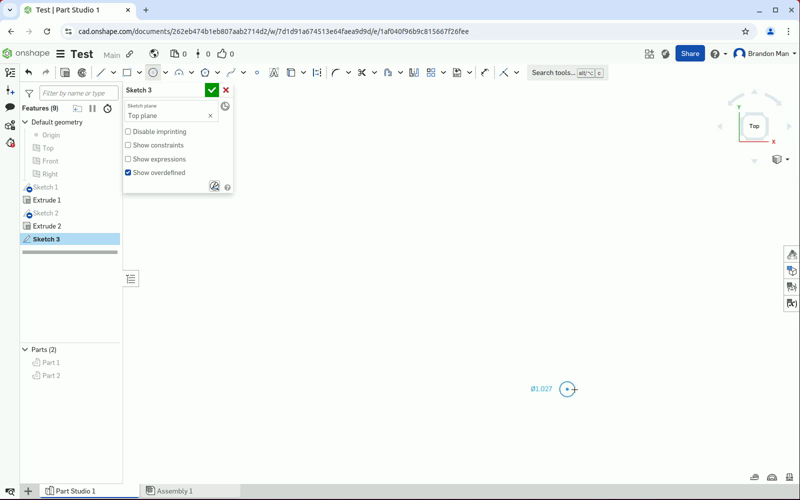
scroll(6)
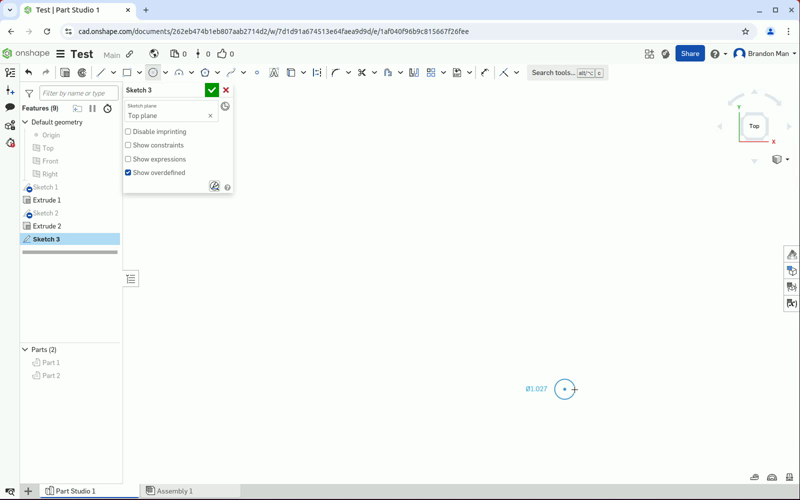
scroll(6)
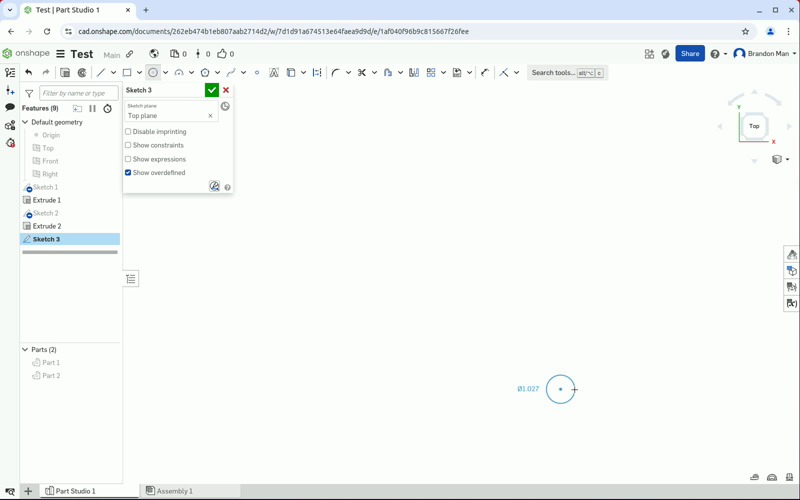
scroll(6)
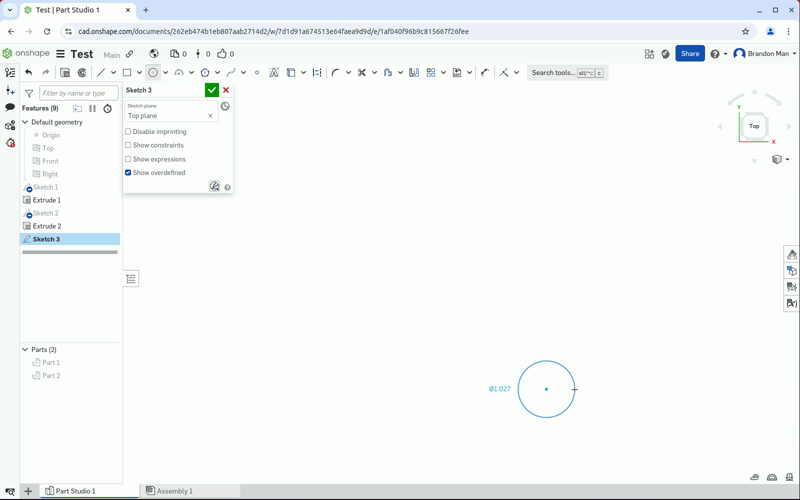
click(574, 389)
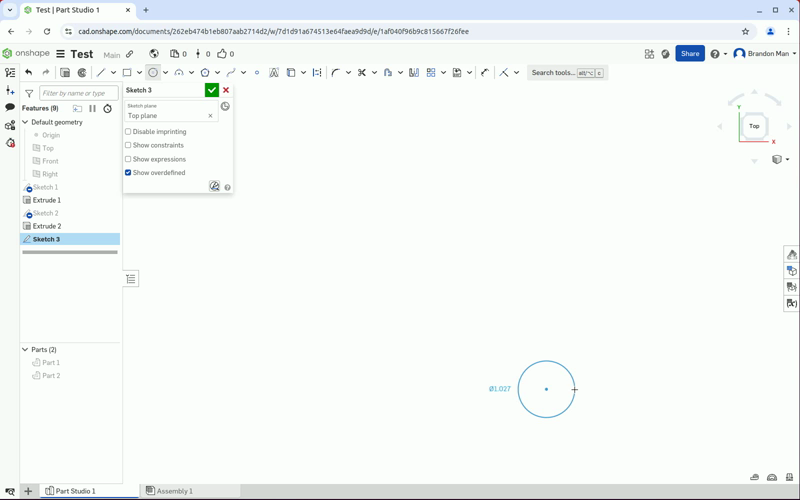
scroll(-6)
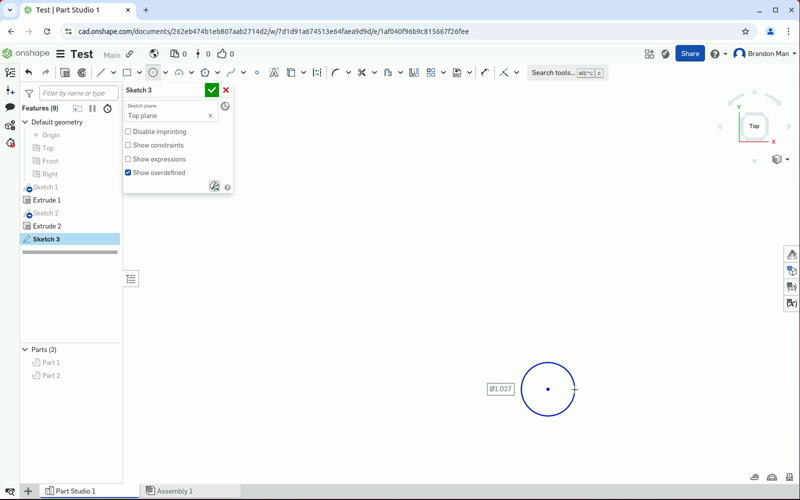
scroll(-6)
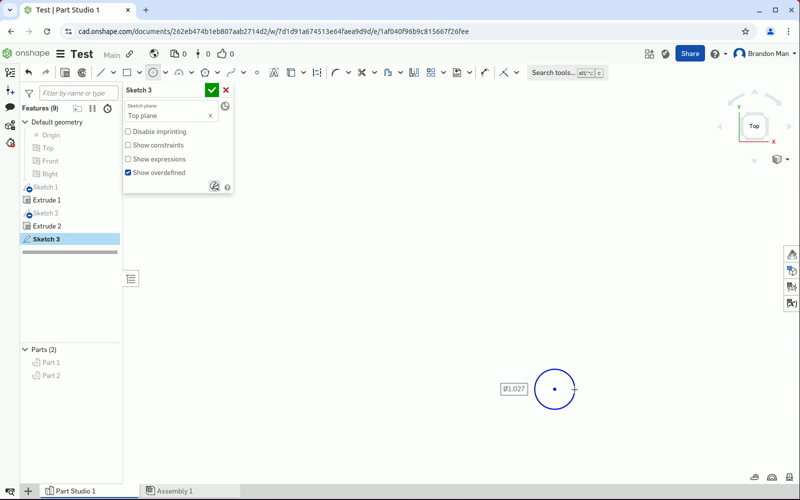
scroll(-6)
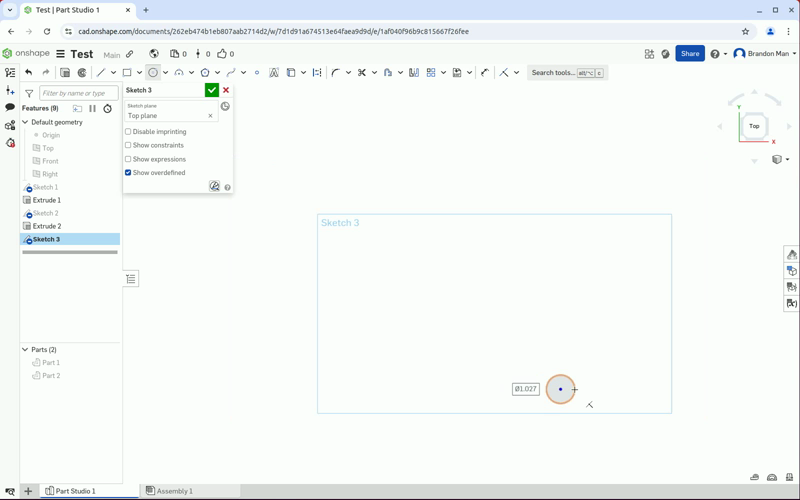
scroll(-6)
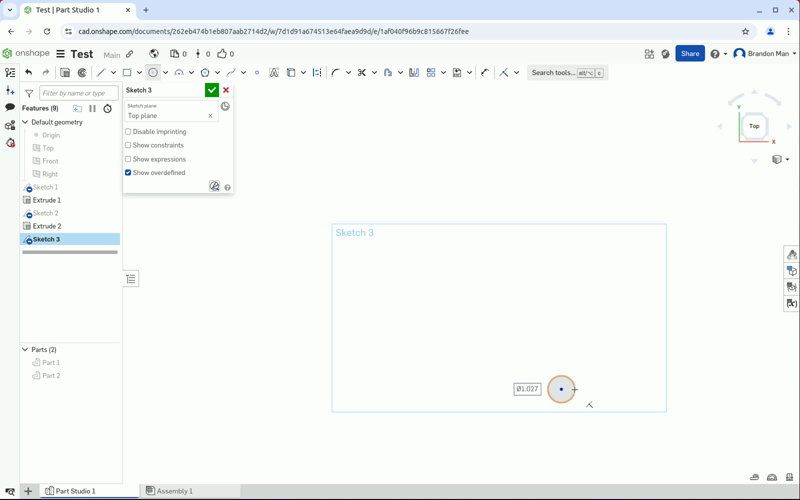
scroll(-6)
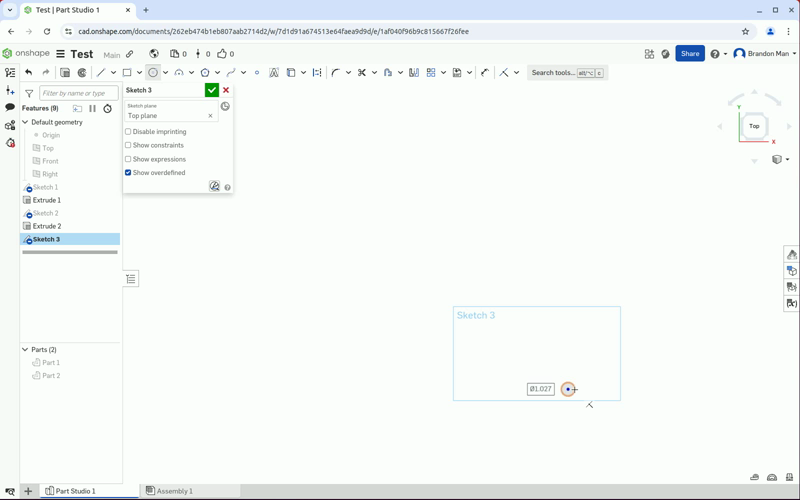
scroll(-6)
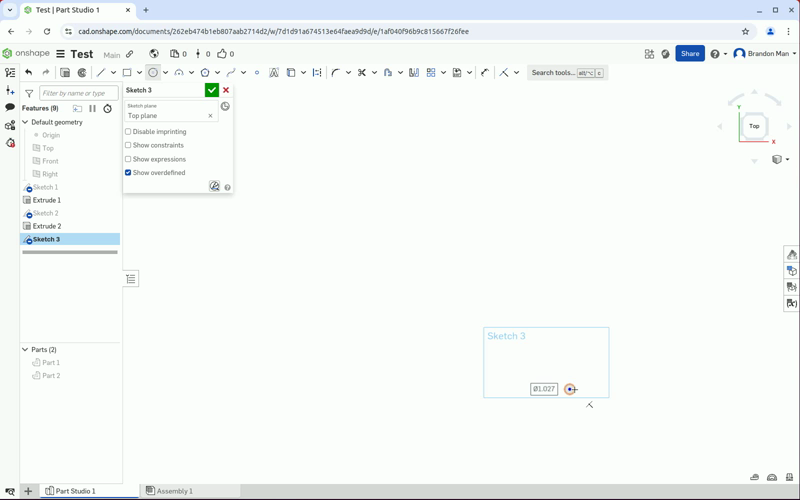
scroll(-6)
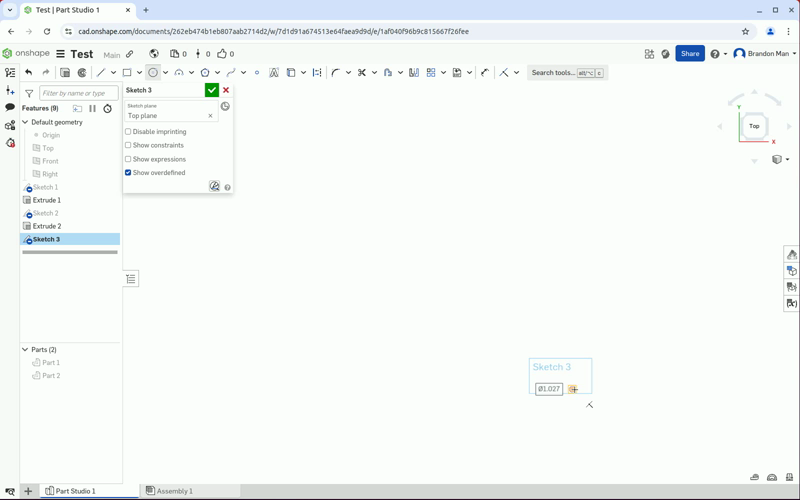
key(esc)
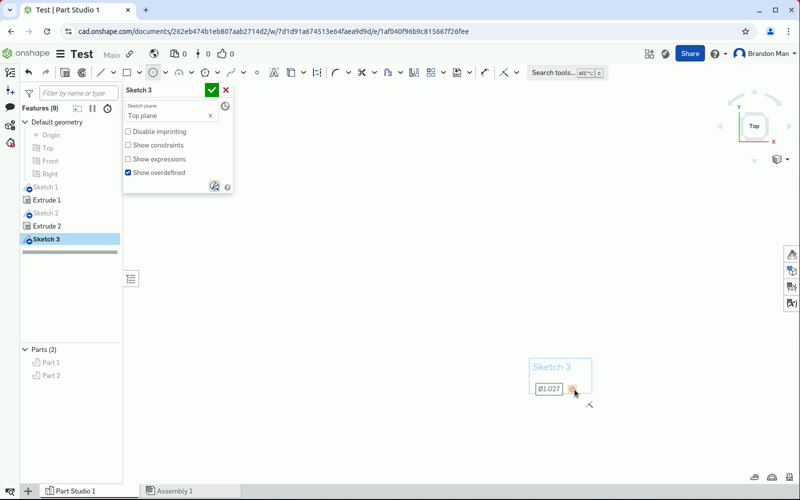
mouse_move(572, 390)
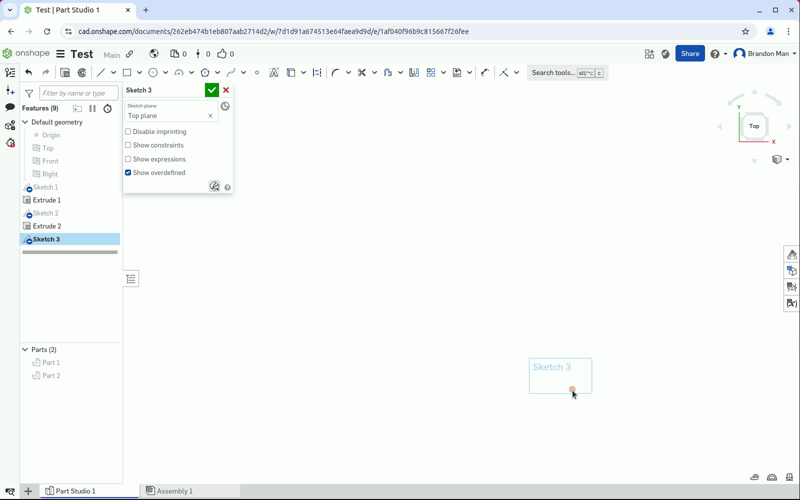
scroll(6)
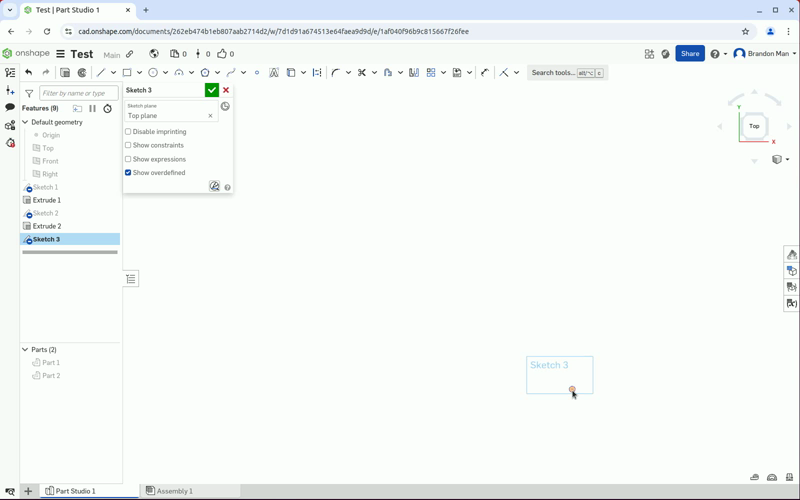
scroll(6)
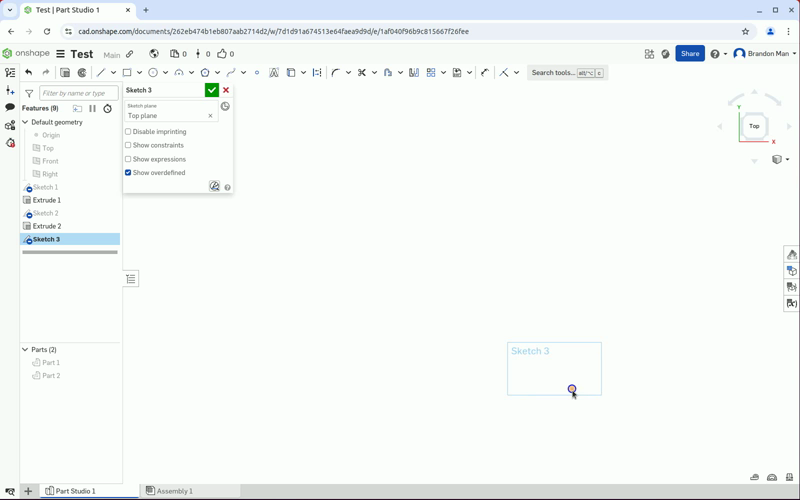
scroll(6)
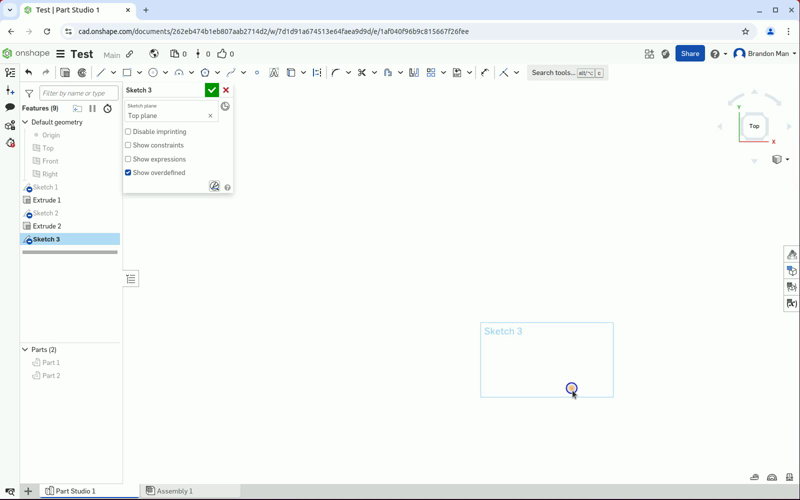
scroll(6)
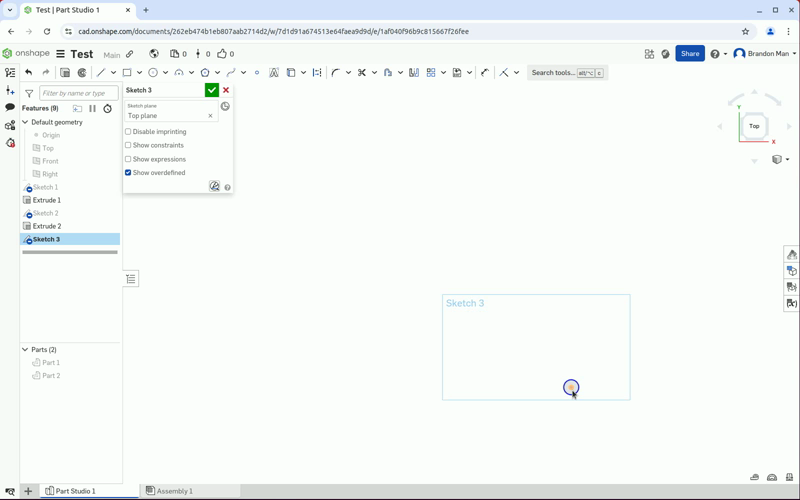
scroll(6)
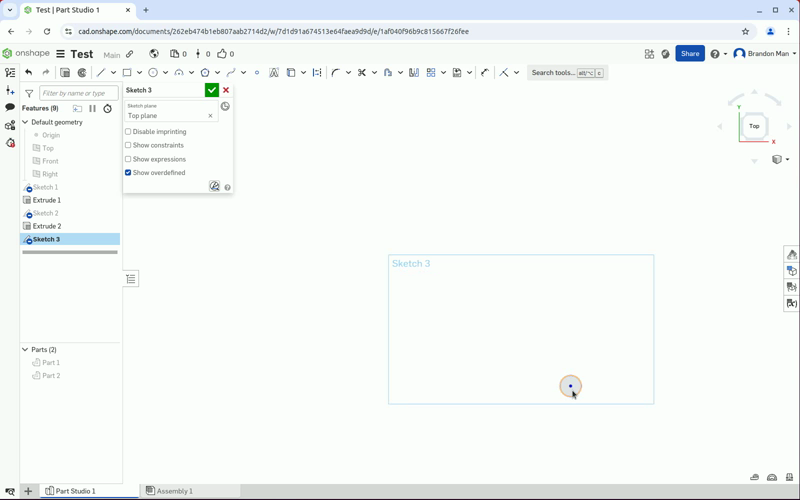
scroll(6)
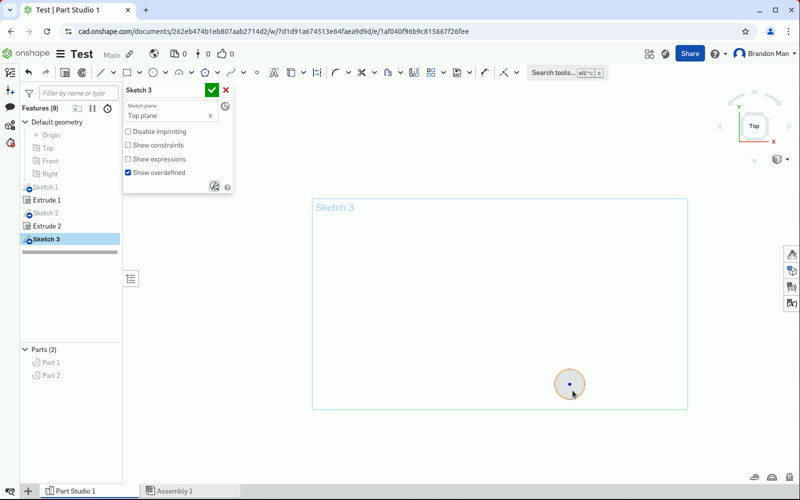
scroll(6)
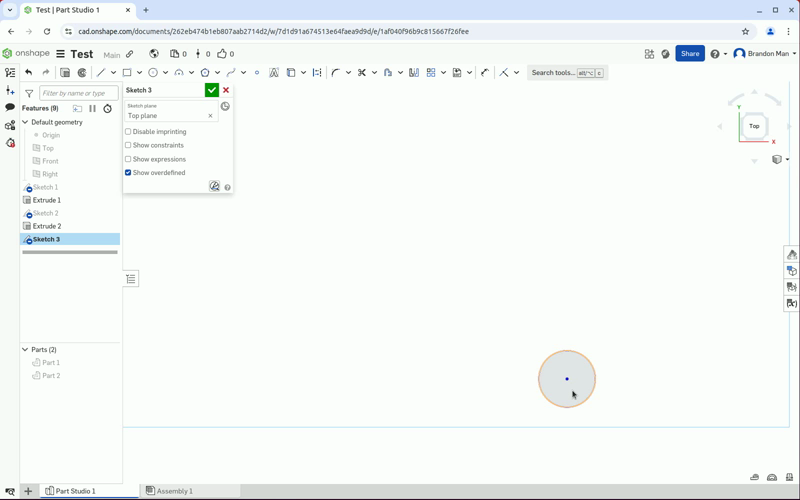
click(572, 390)
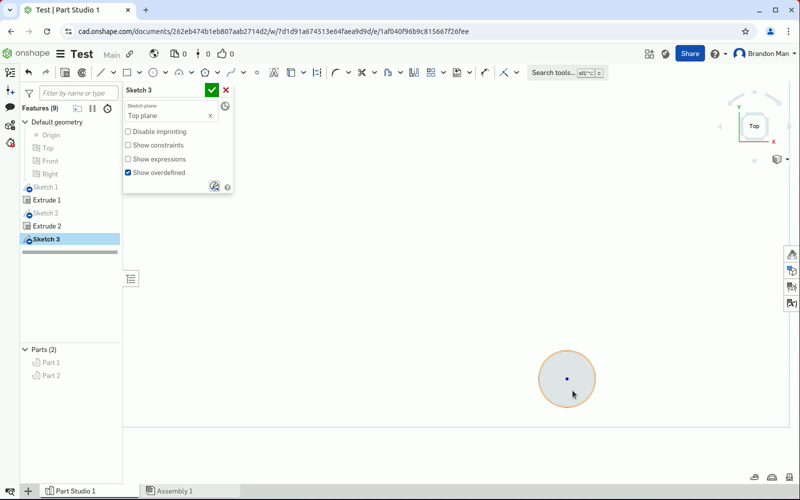
scroll(-6)
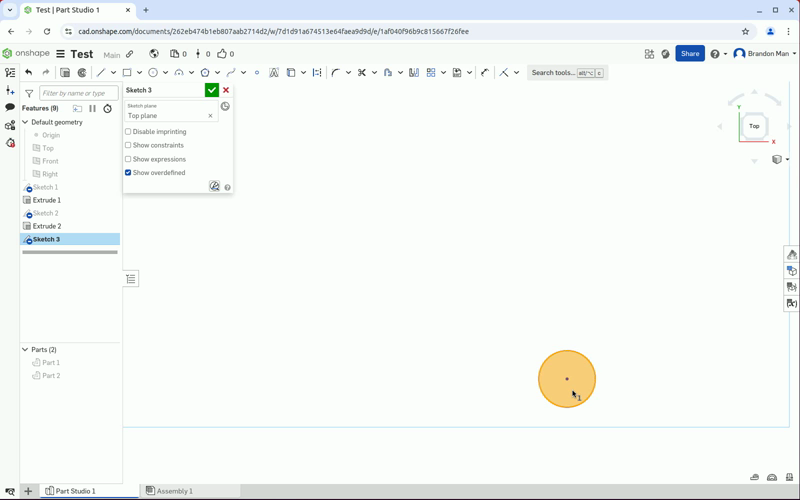
scroll(-6)
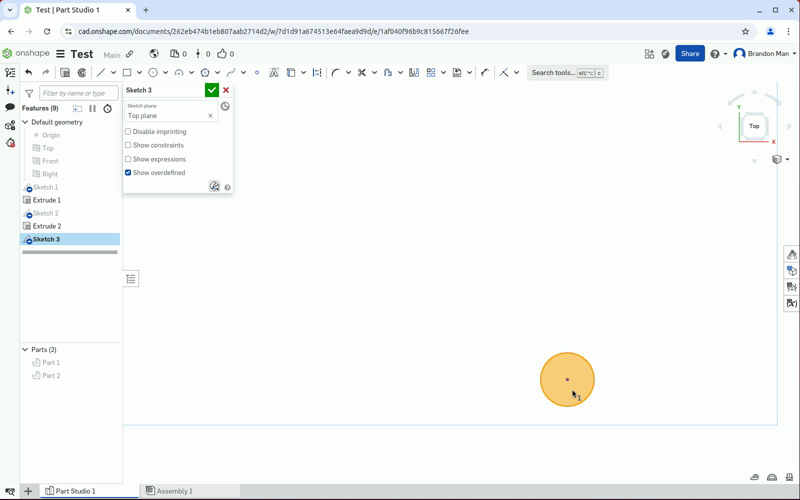
scroll(-6)
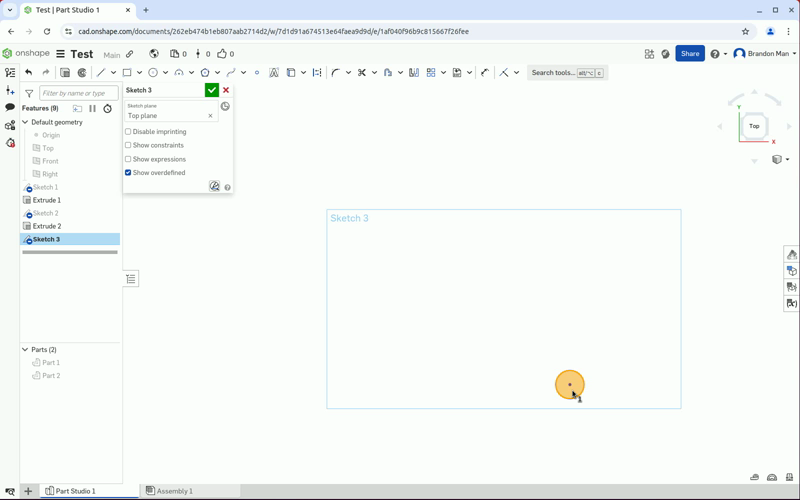
scroll(-6)
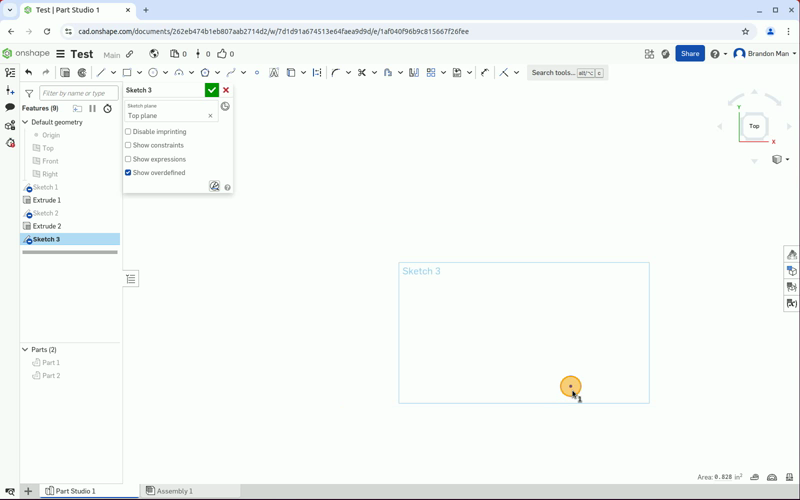
scroll(-6)
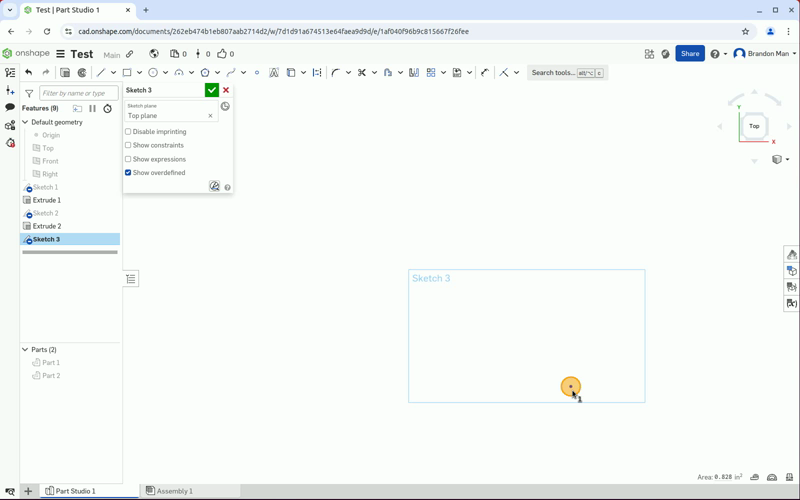
scroll(-6)
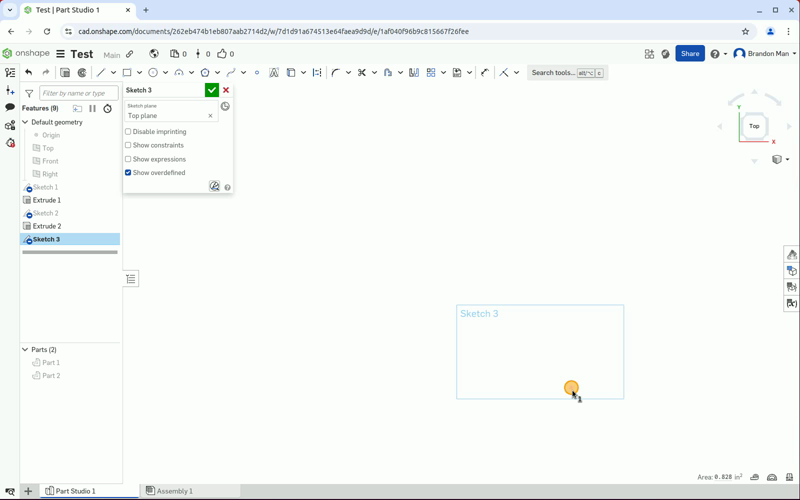
scroll(-6)
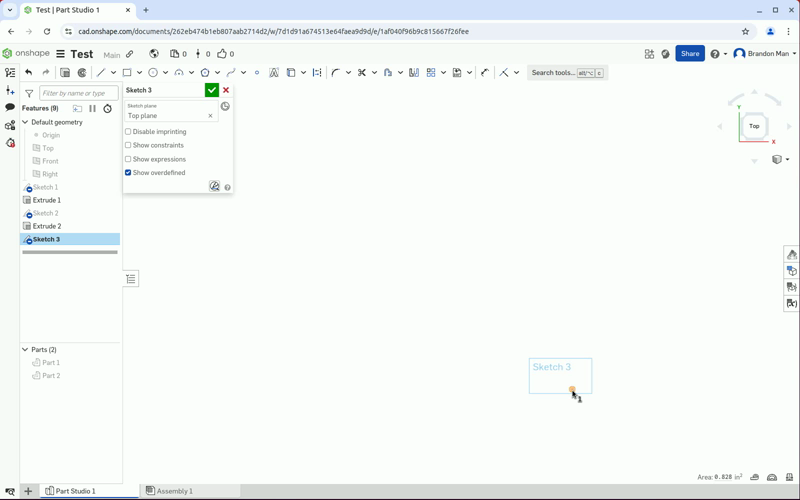
mouse_move(73, 352)
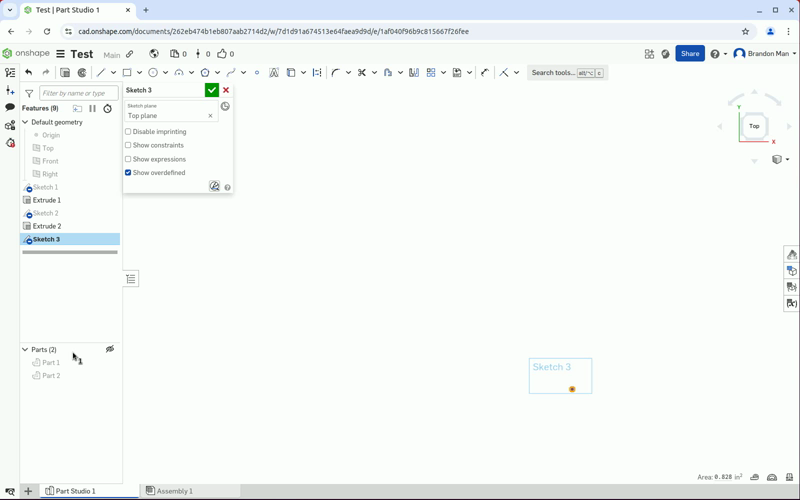
key(shift+y)
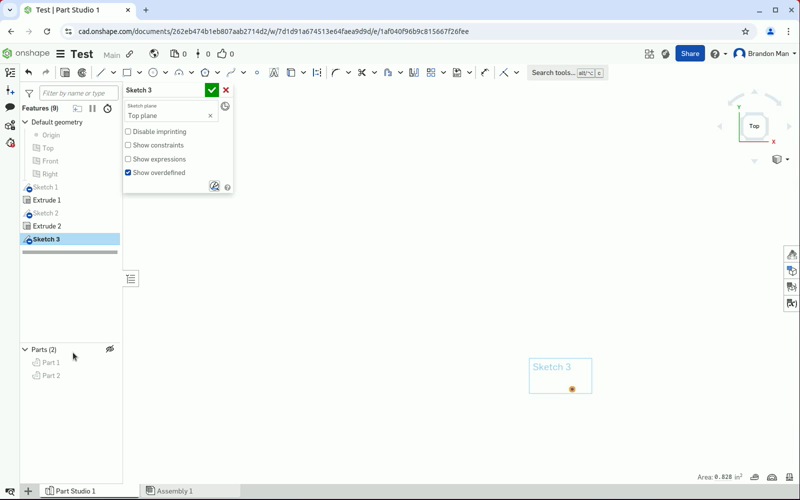
key(shift+e)
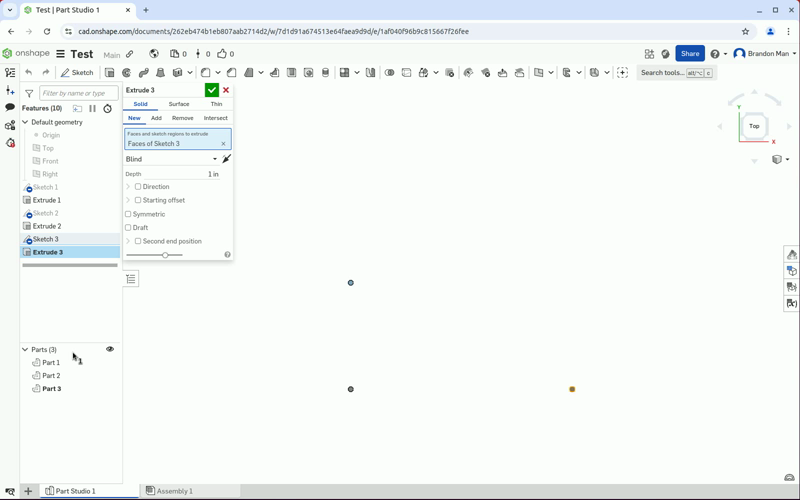
mouse_move(143, 106)
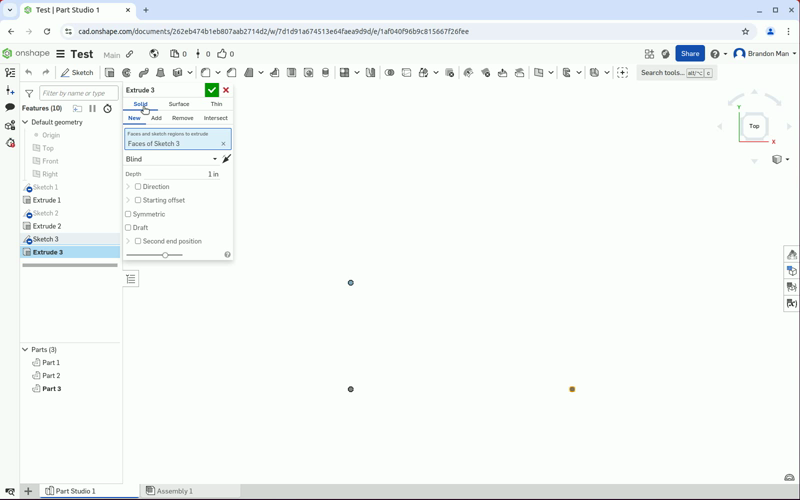
click(143, 106)
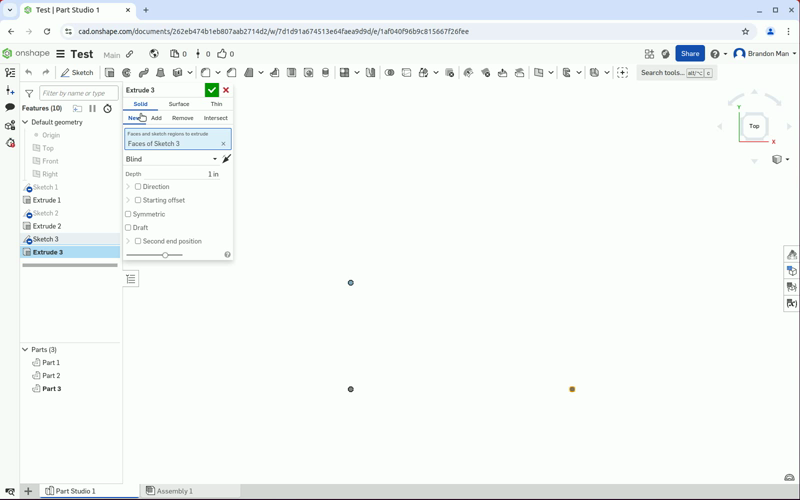
mouse_move(137, 120)
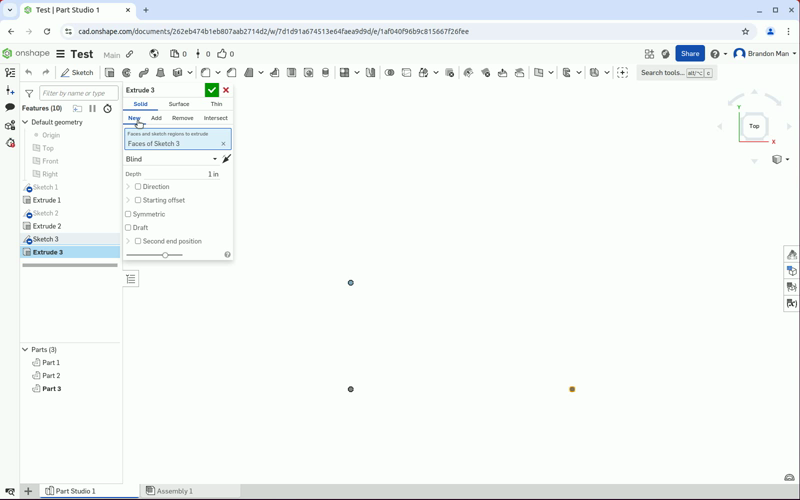
click(137, 120)
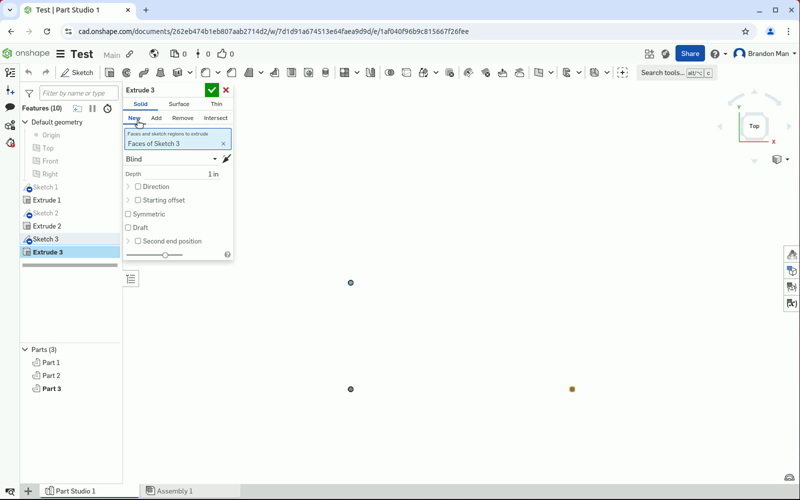
key(tab, 4)
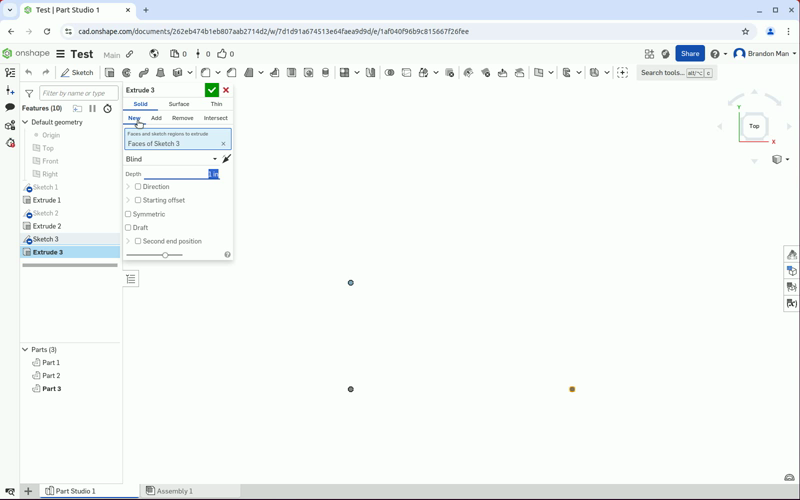
text(21.905)
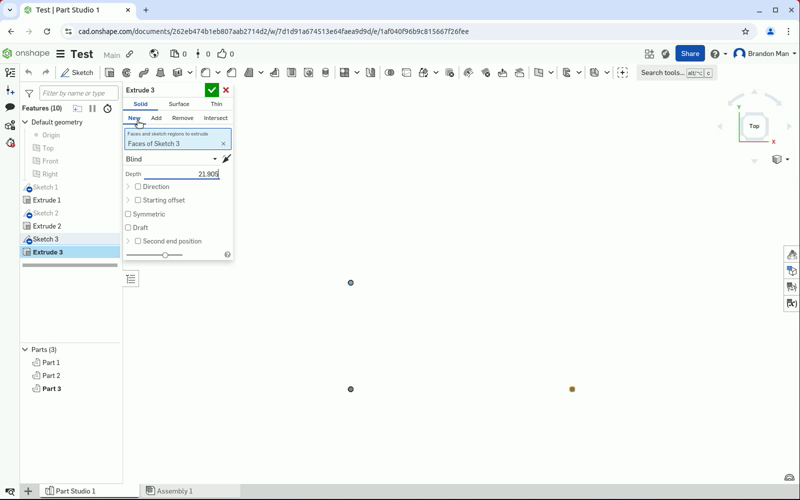
key(enter)
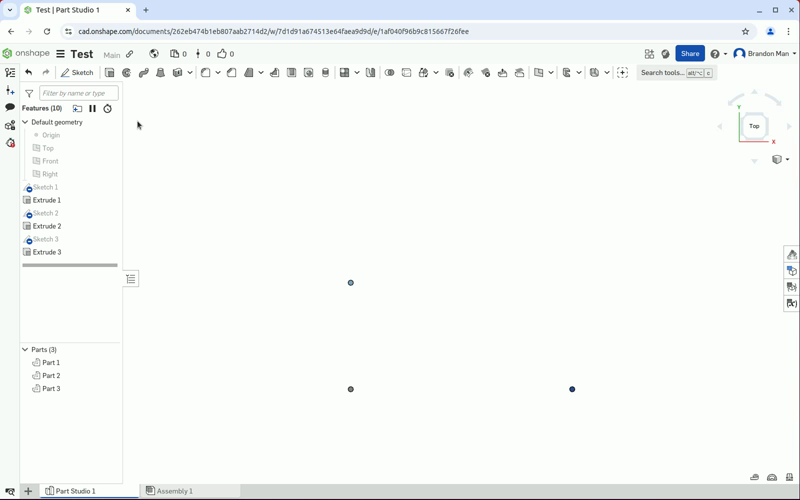
key(shift+h)
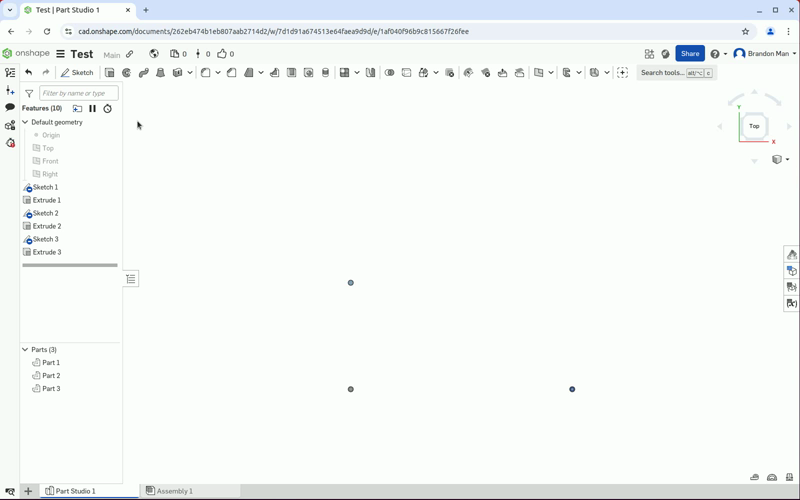
key(shift+h)
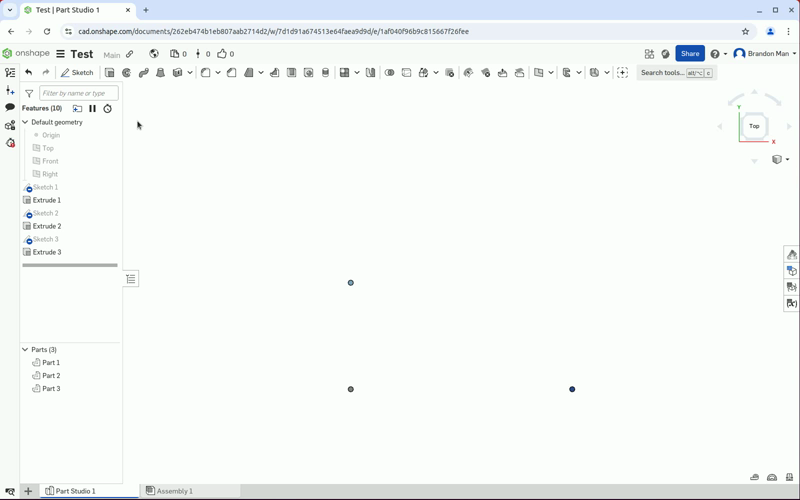
mouse_move(73, 189)
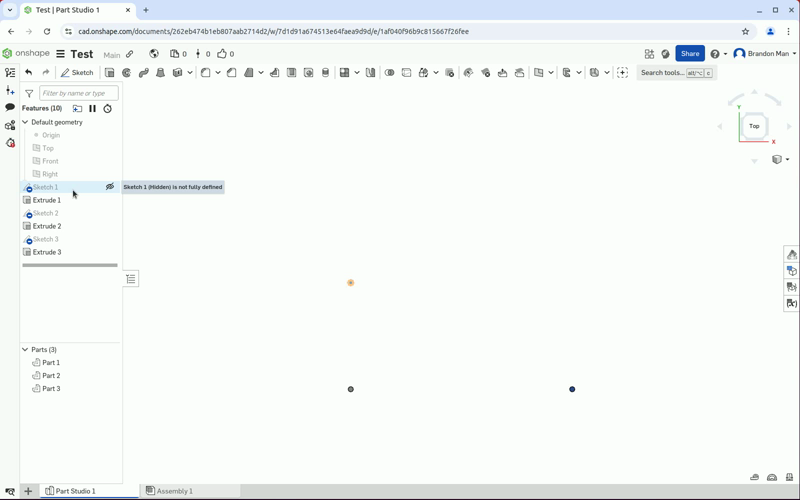
click(73, 189)
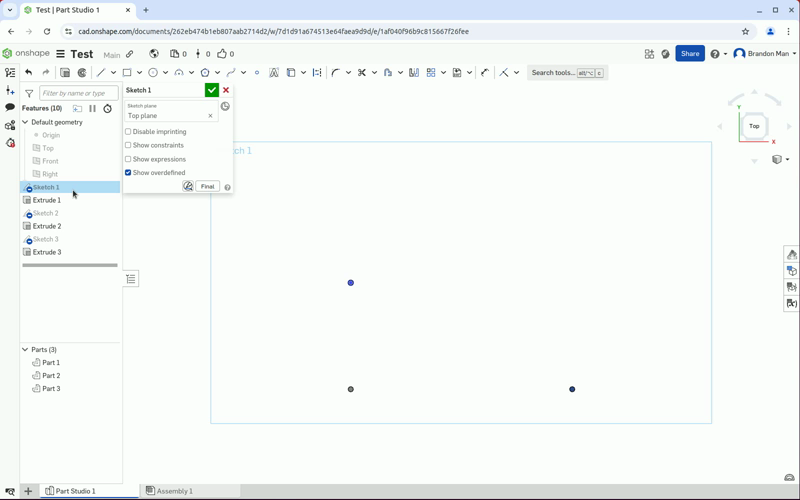
mouse_move(229, 92)
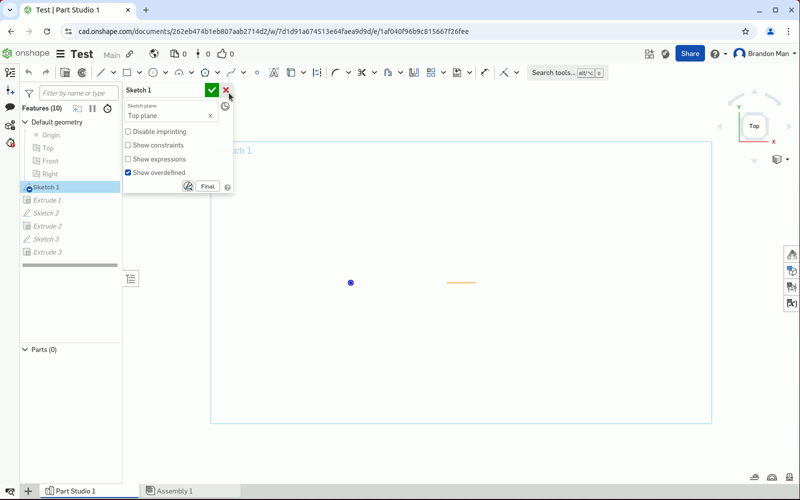
click(229, 92)
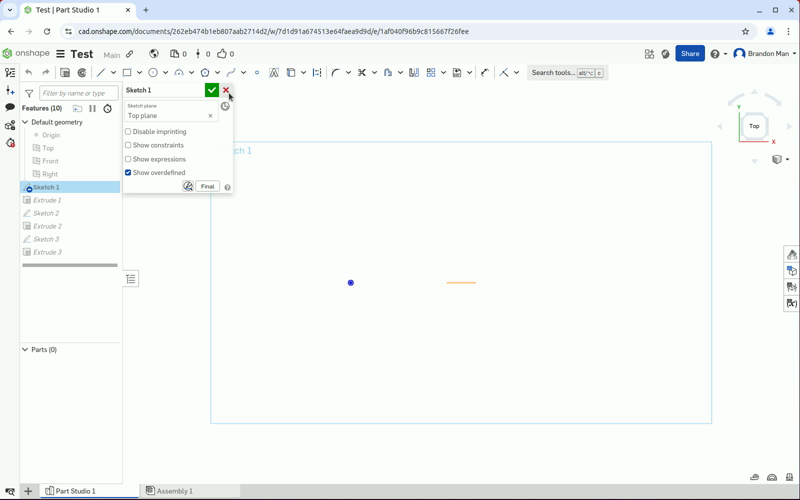
key(shift+s)
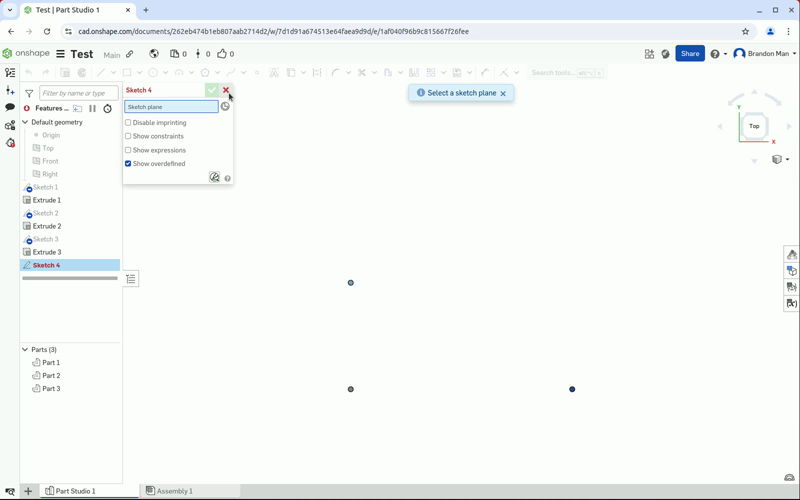
mouse_move(73, 150)
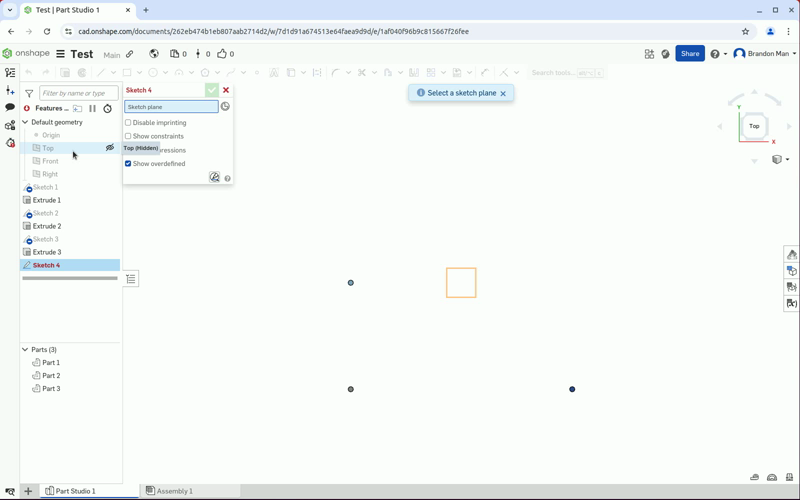
click(73, 150)
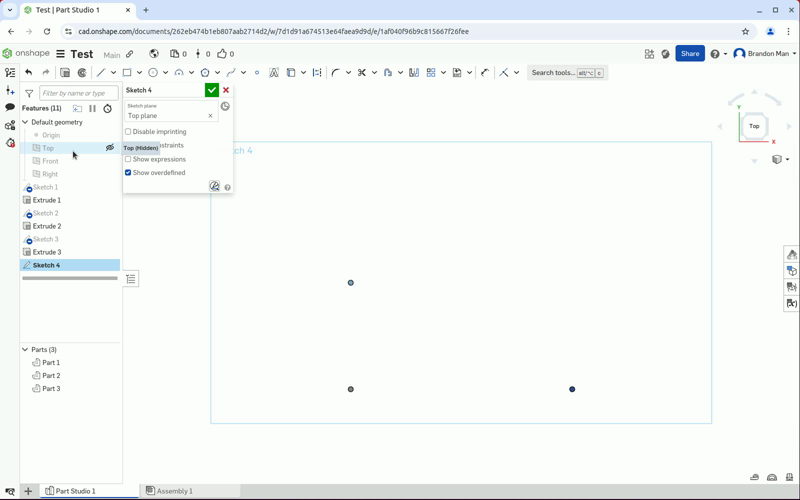
mouse_move(73, 352)
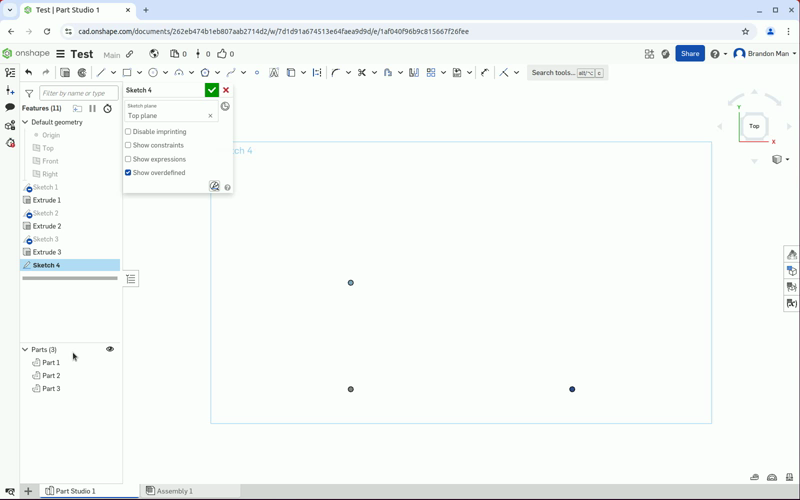
key(y)
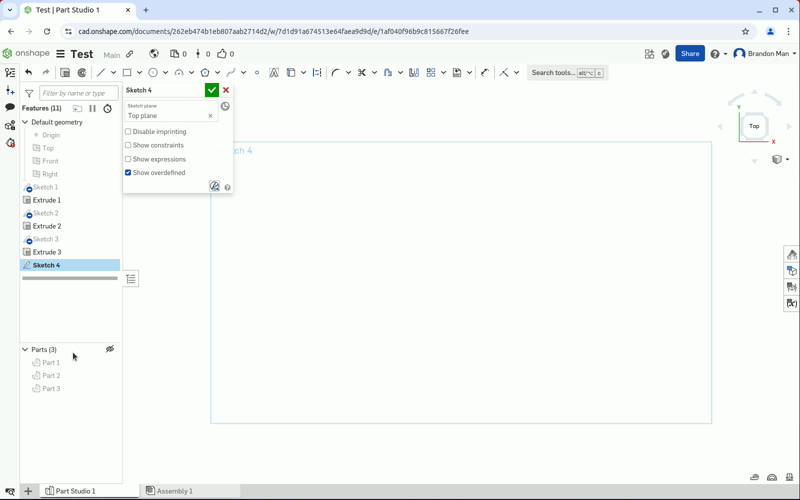
key(c)
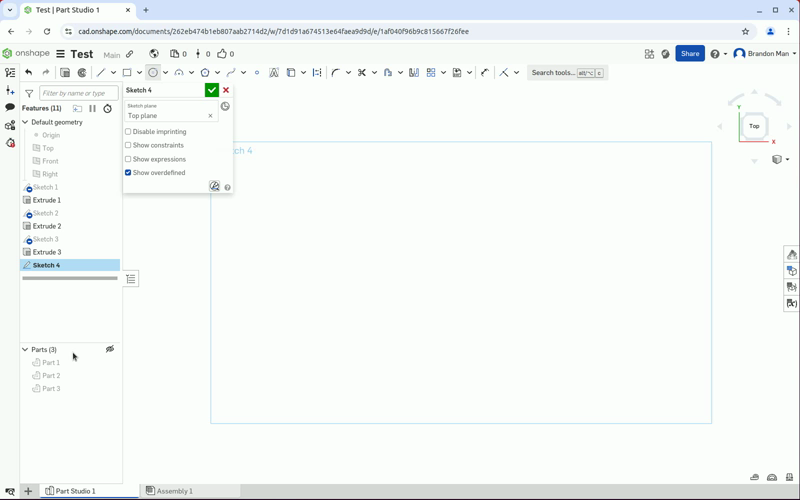
key_down(shift)
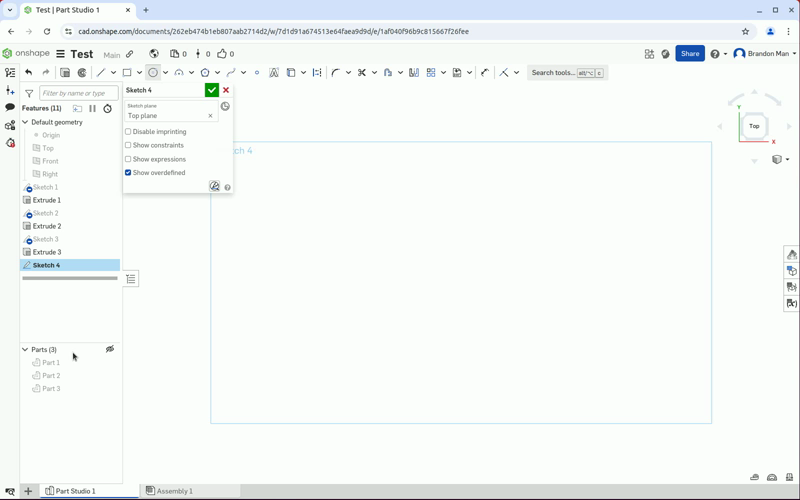
mouse_move(572, 282)
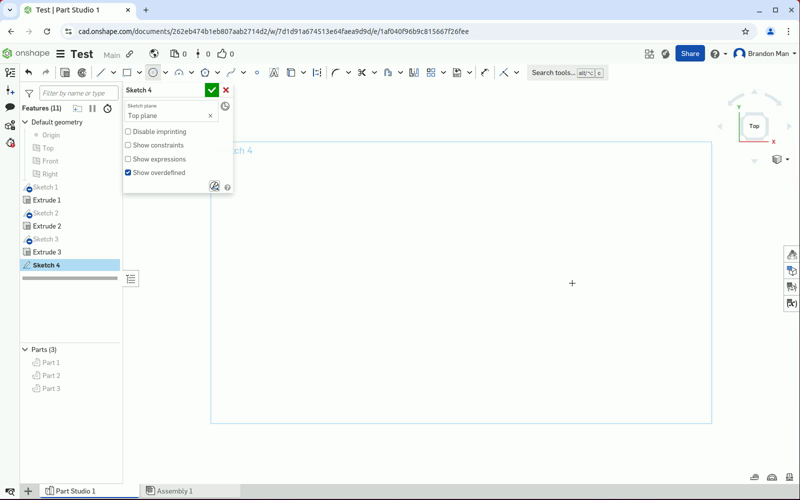
click(572, 282)
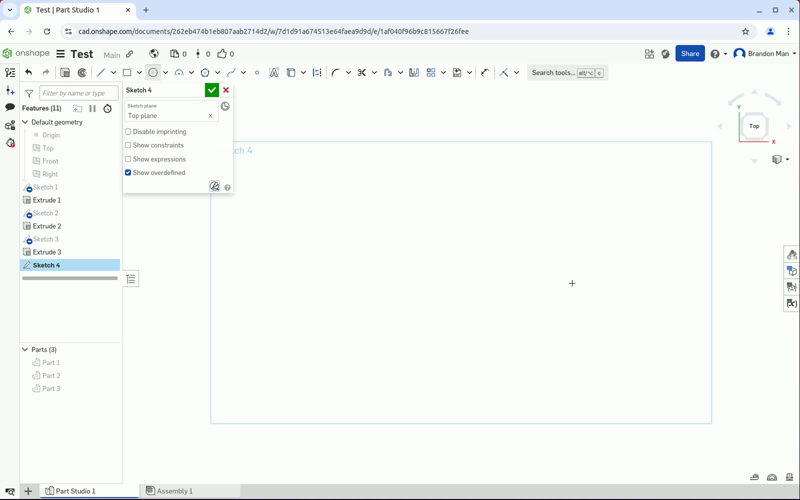
key_up(shift)
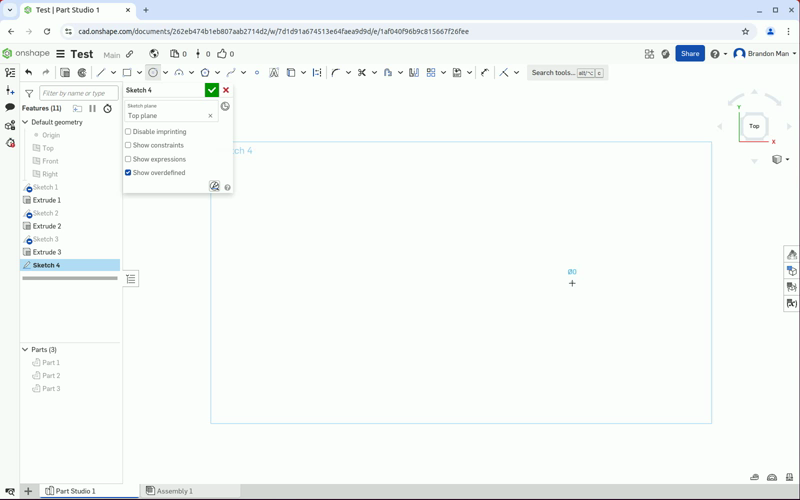
mouse_move(574, 282)
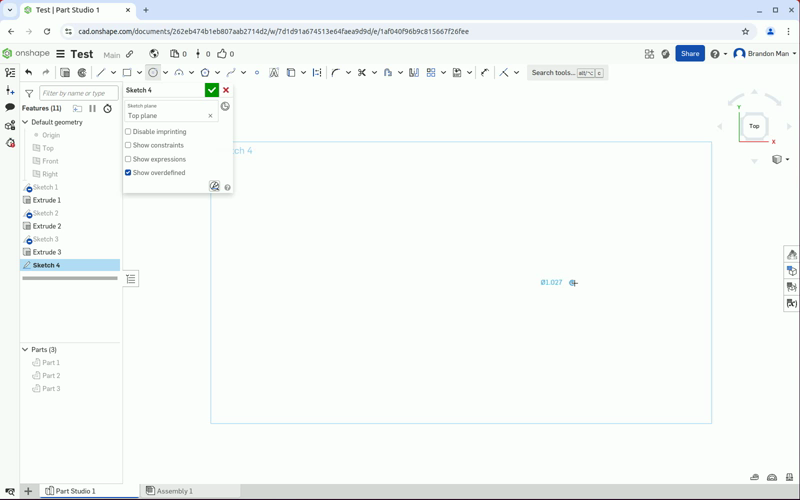
scroll(6)
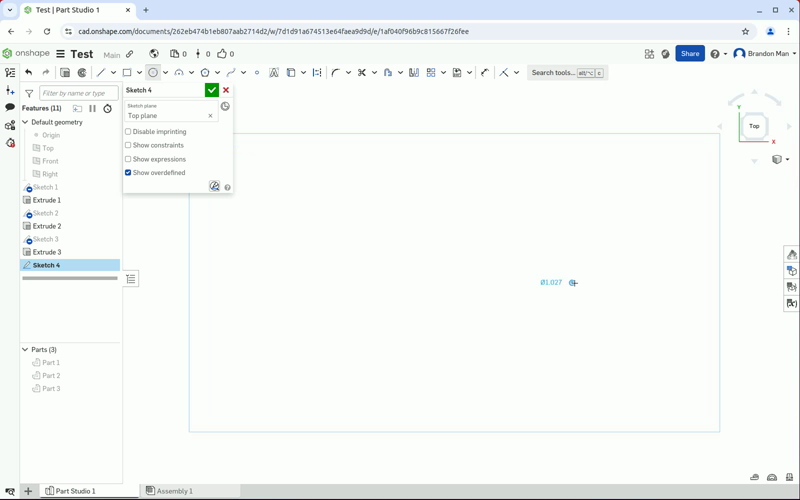
scroll(6)
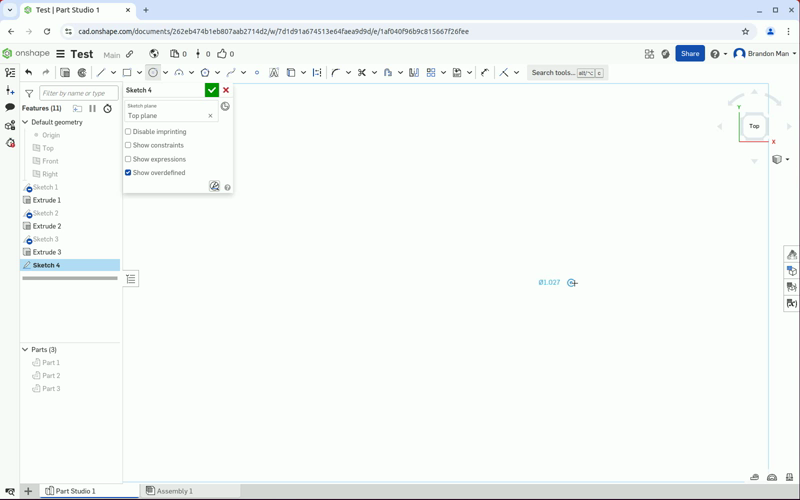
scroll(6)
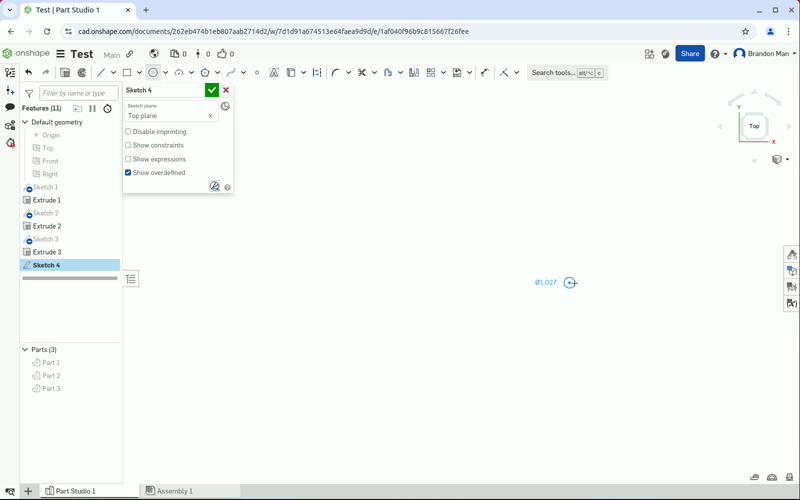
scroll(6)
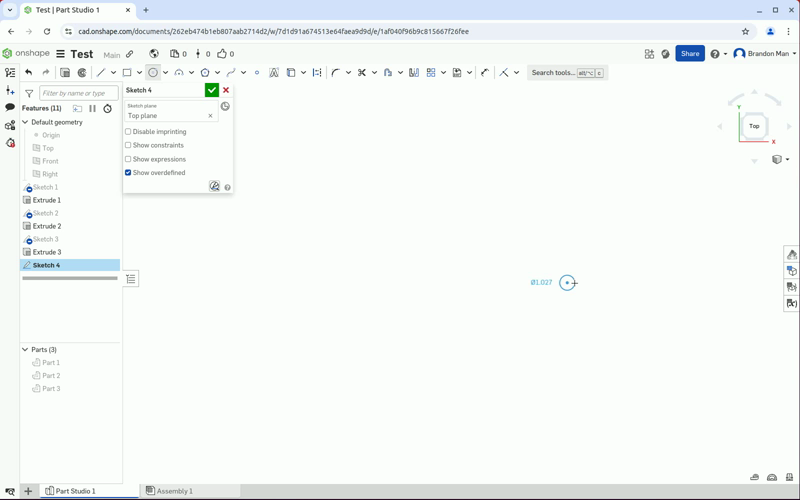
scroll(6)
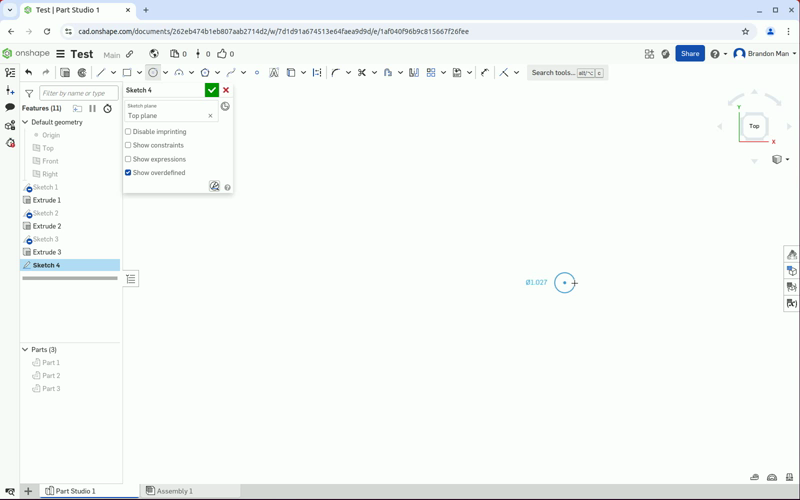
scroll(6)
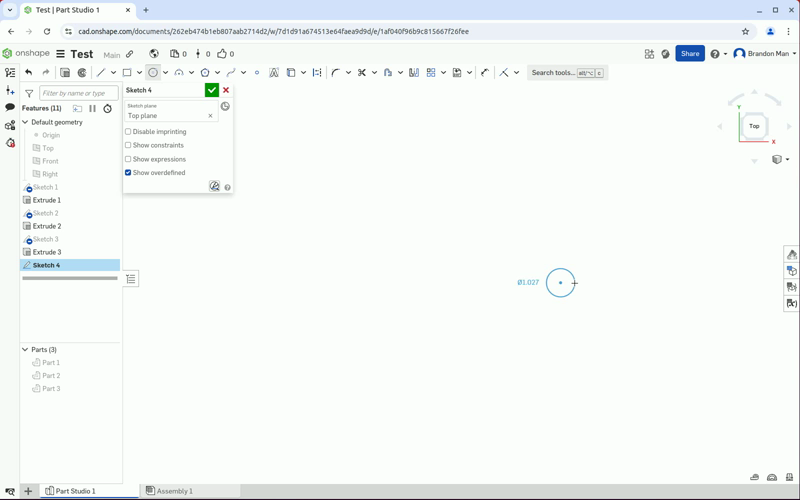
scroll(6)
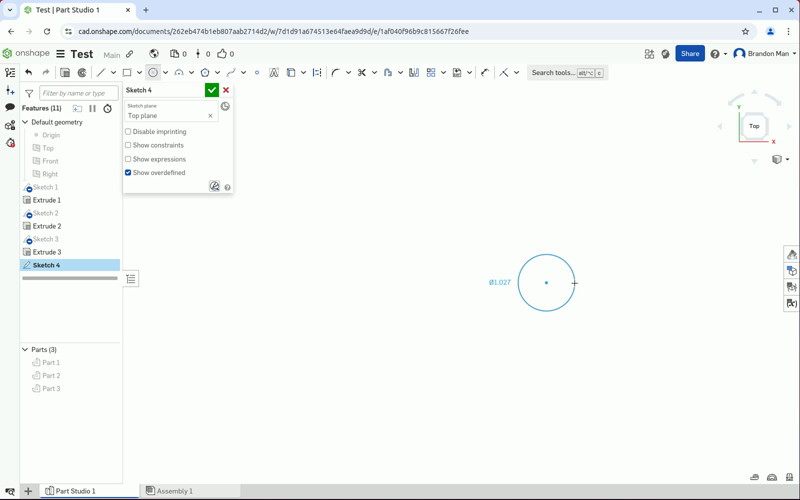
click(574, 282)
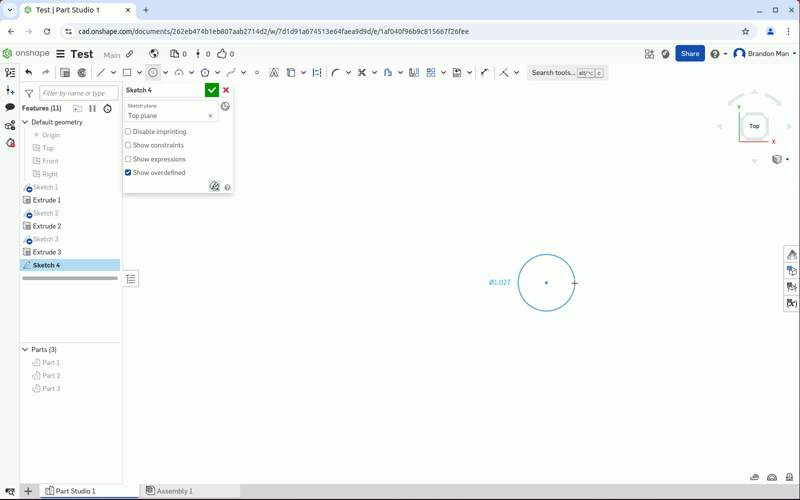
scroll(-6)
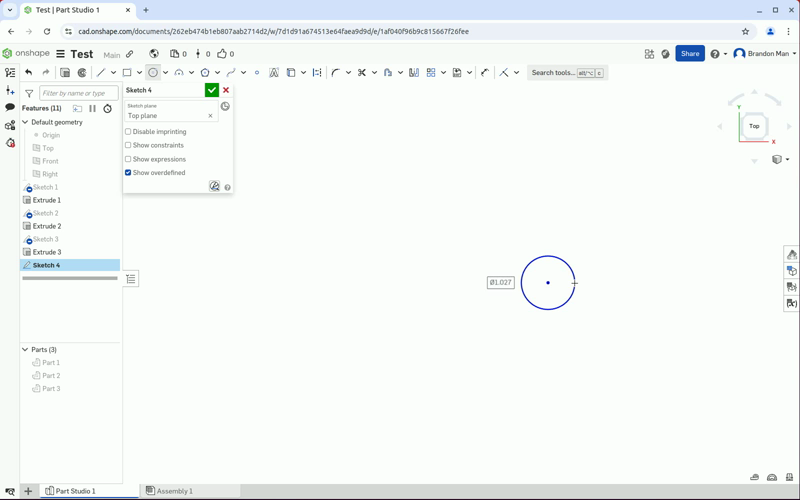
scroll(-6)
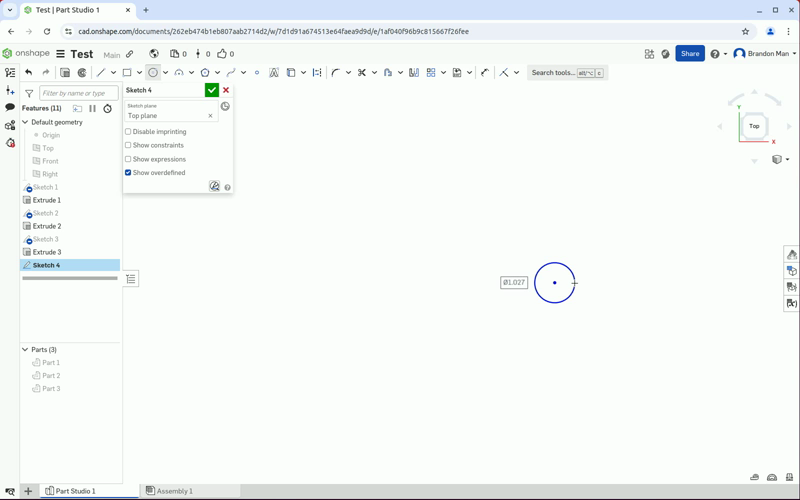
scroll(-6)
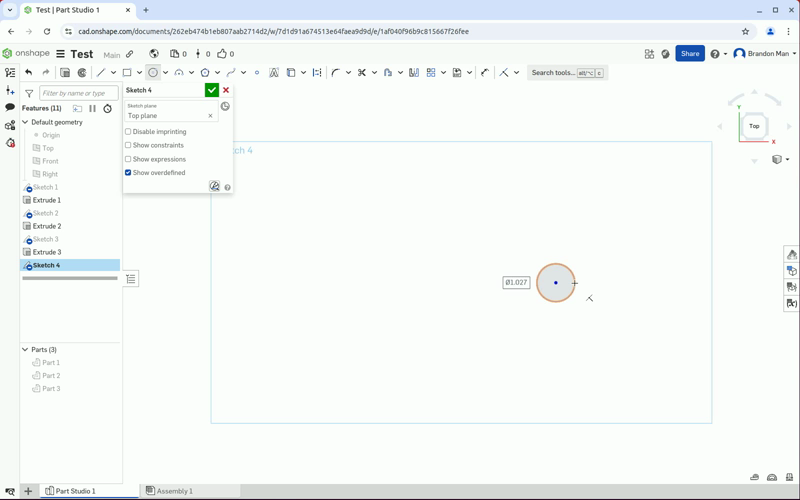
scroll(-6)
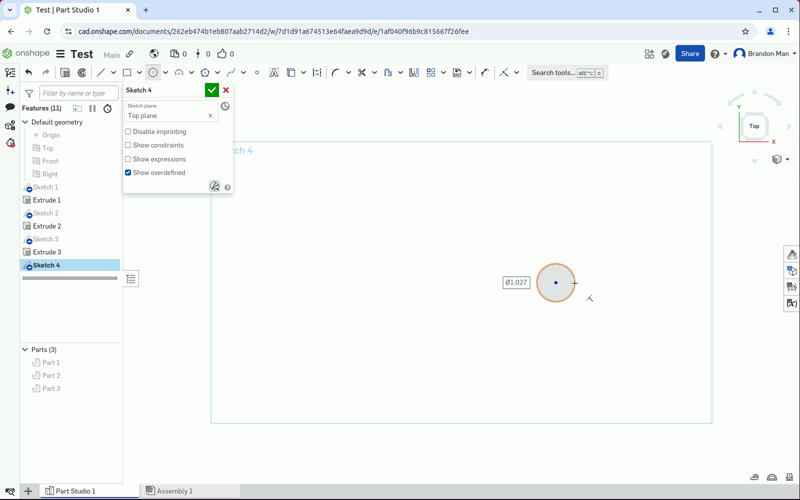
scroll(-6)
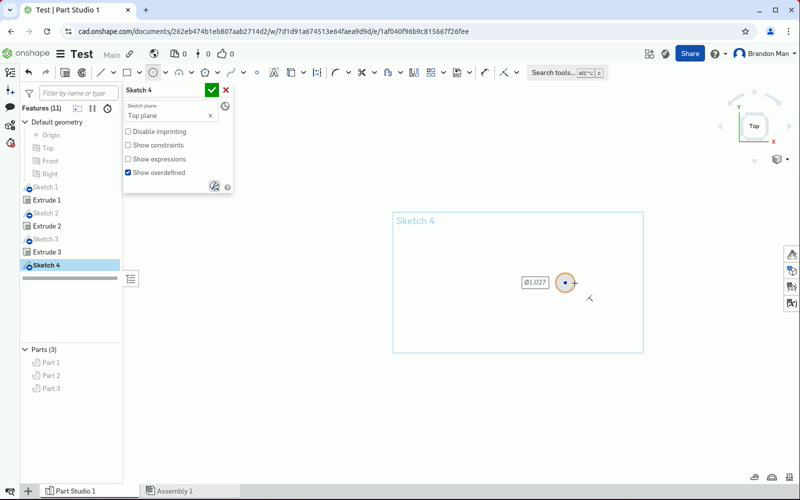
scroll(-6)
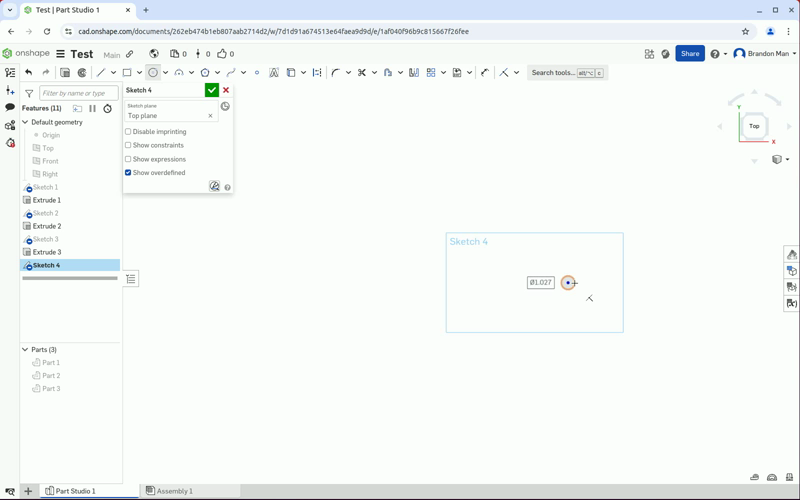
scroll(-6)
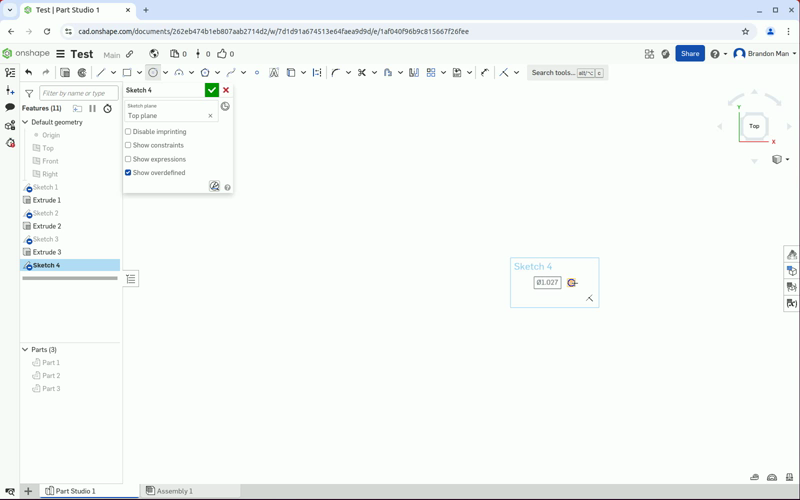
key(esc)
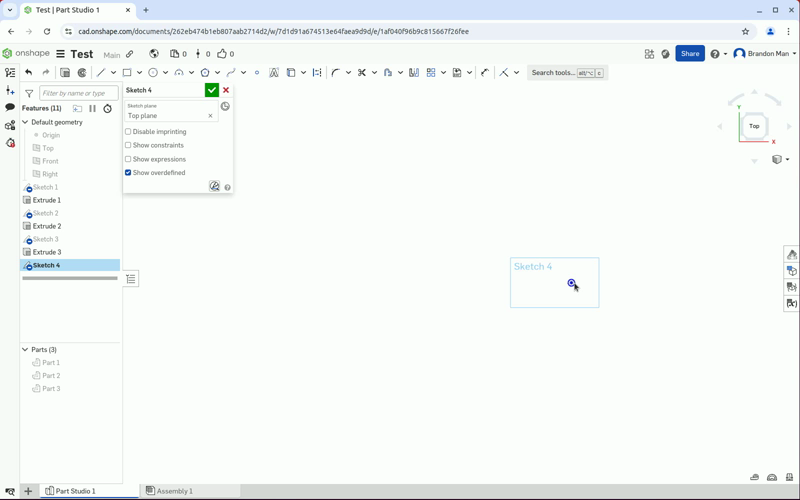
mouse_move(573, 283)
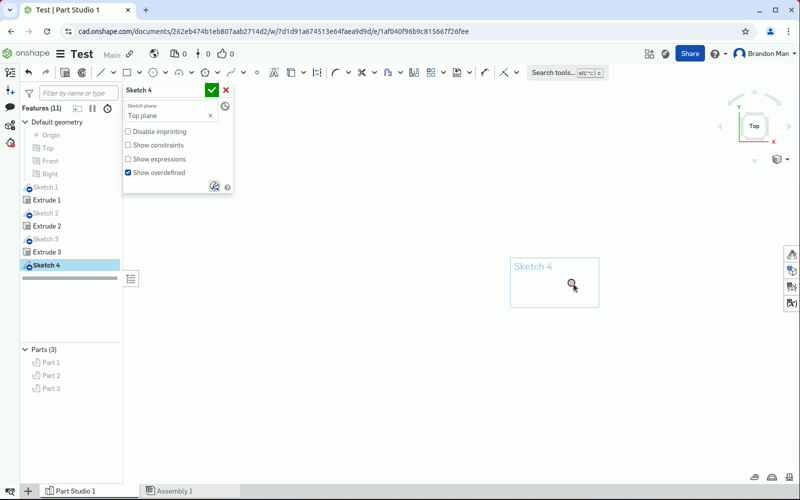
scroll(6)
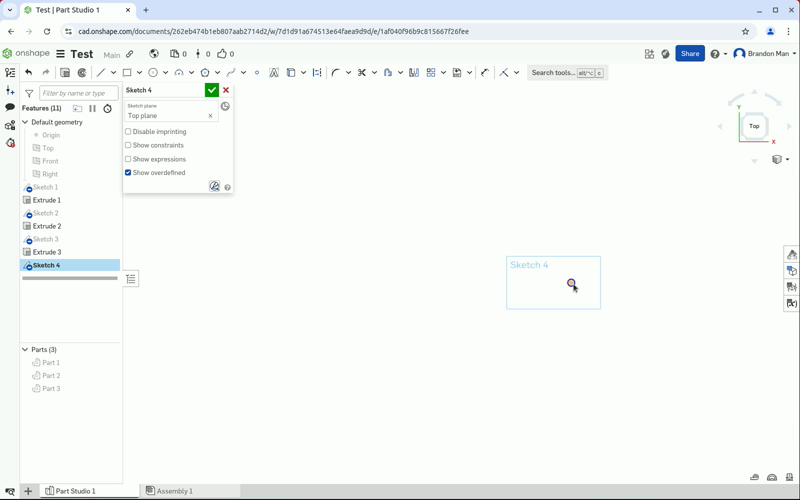
scroll(6)
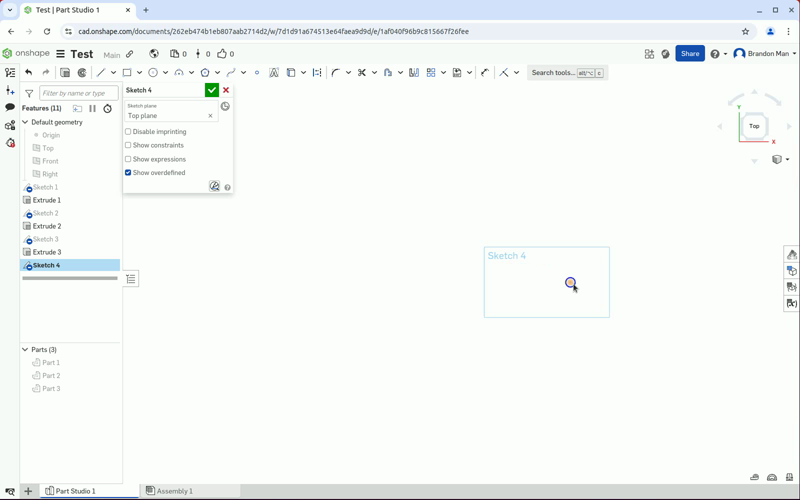
scroll(6)
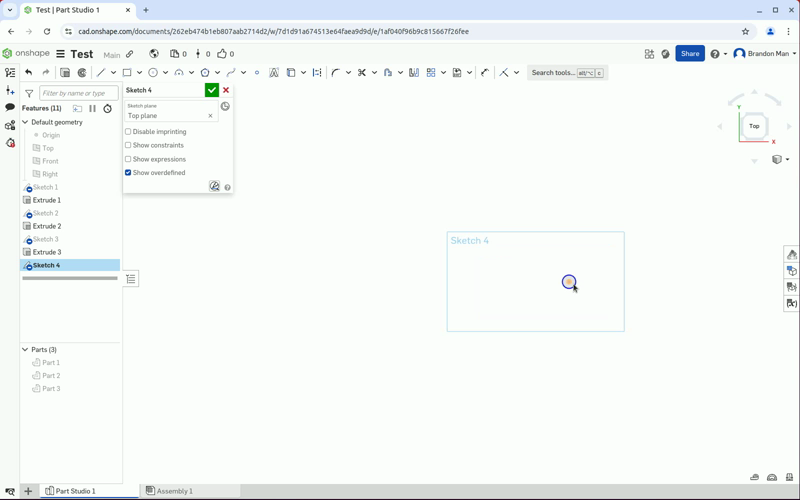
scroll(6)
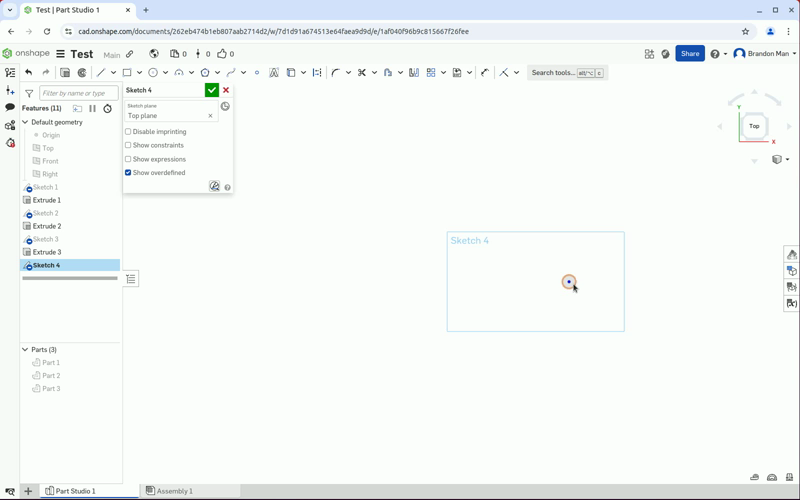
scroll(6)
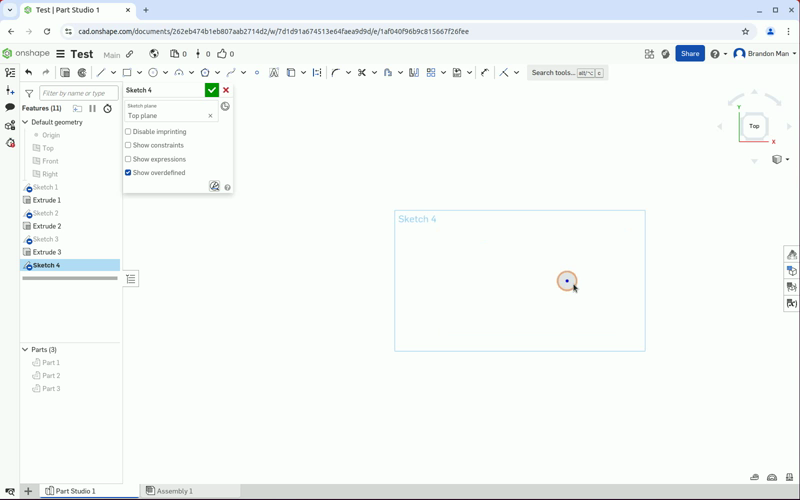
scroll(6)
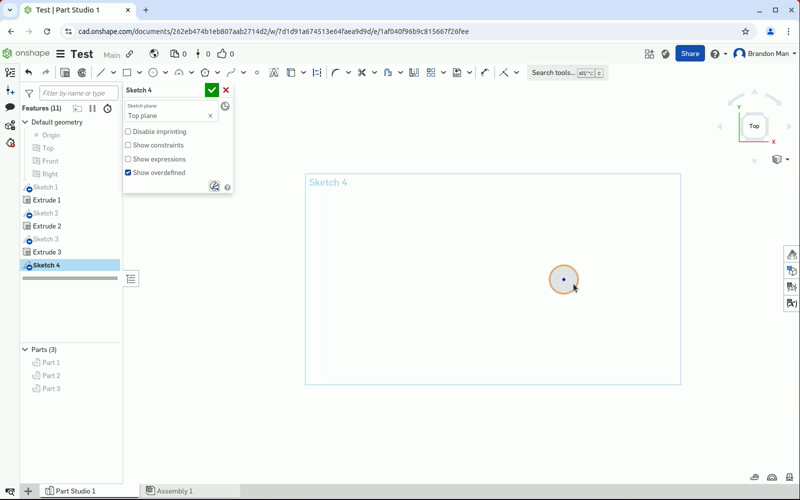
scroll(6)
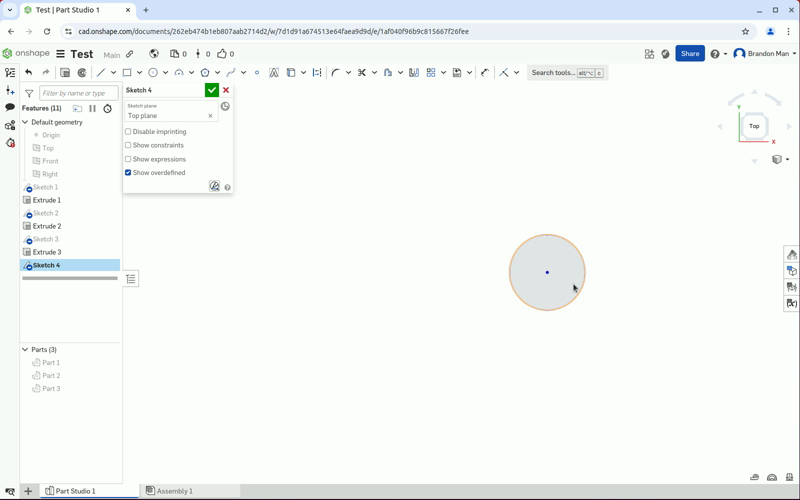
click(573, 283)
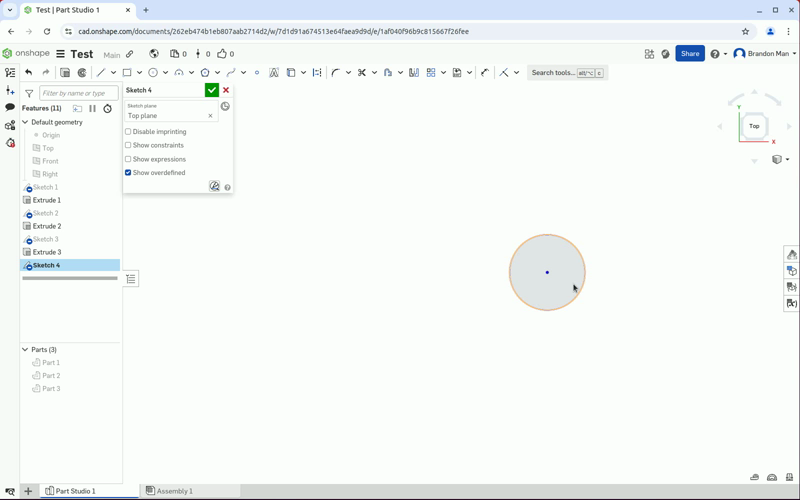
scroll(-6)
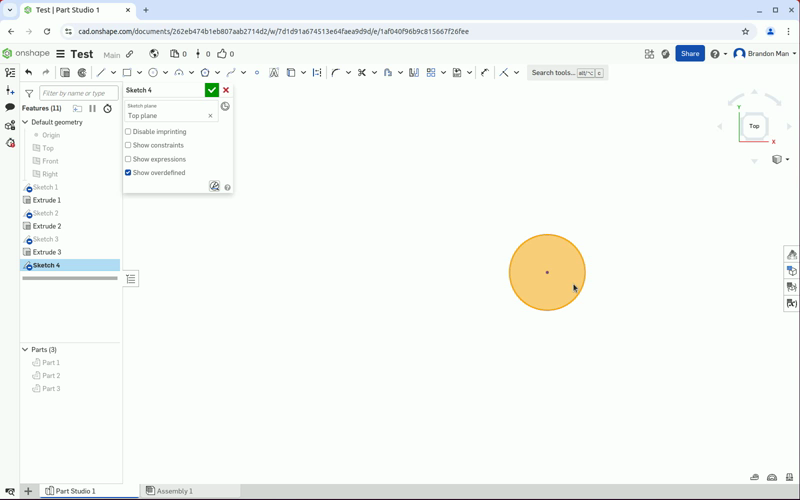
scroll(-6)
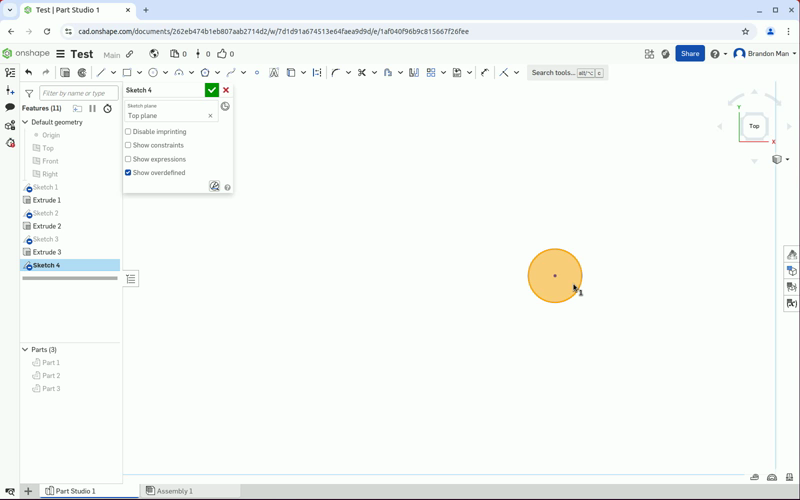
scroll(-6)
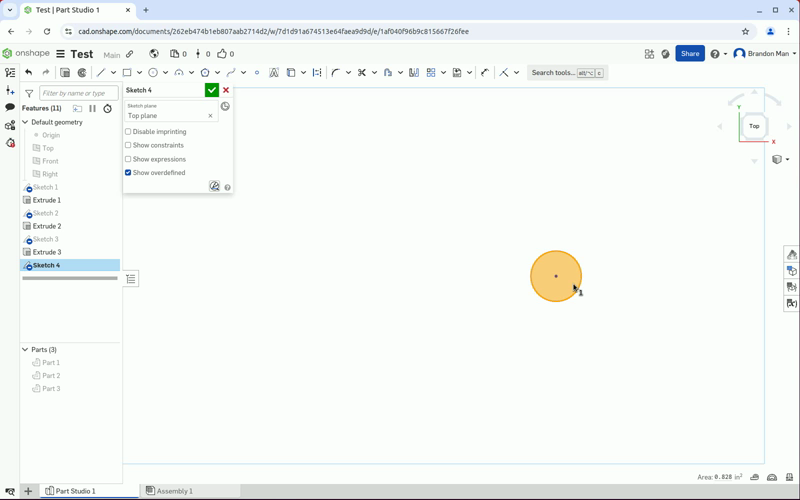
scroll(-6)
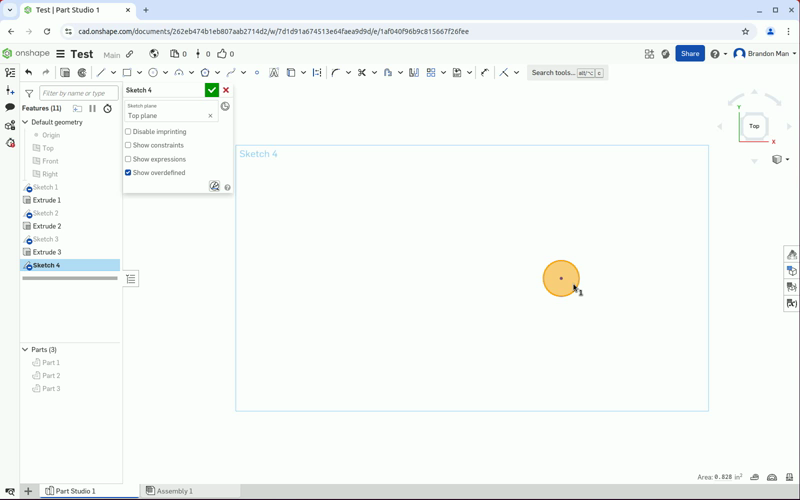
scroll(-6)
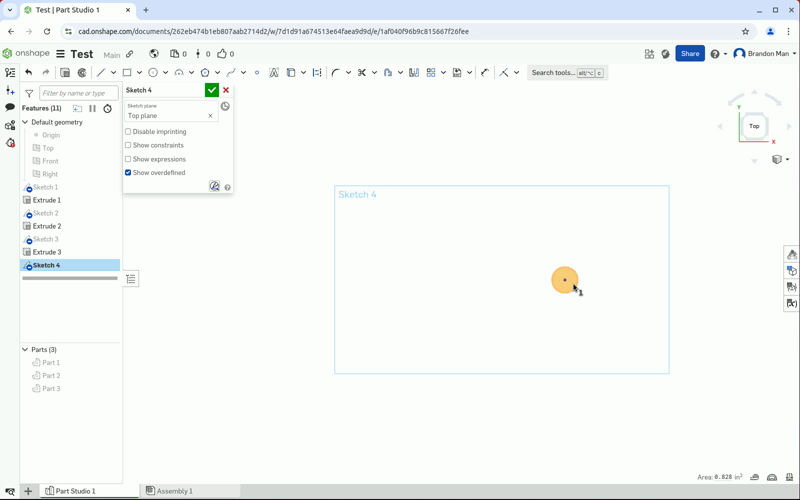
scroll(-6)
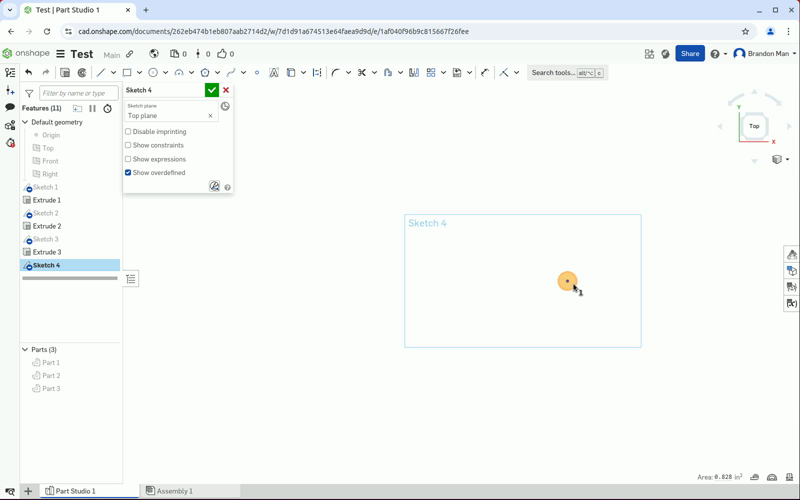
scroll(-6)
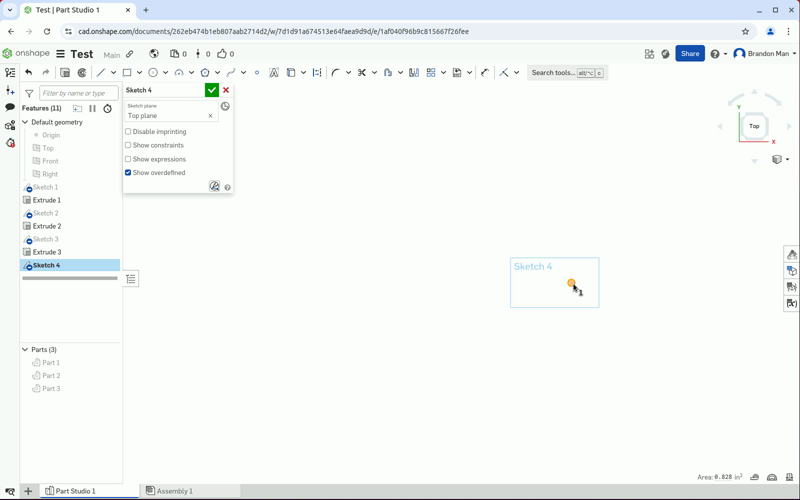
mouse_move(73, 352)
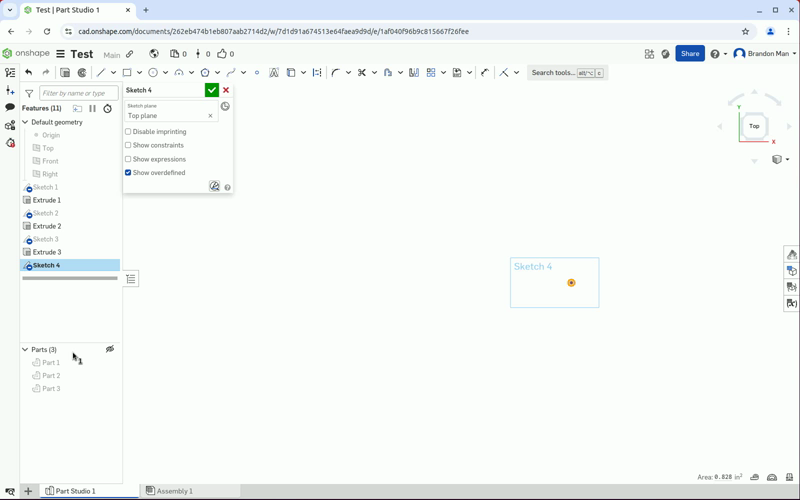
key(shift+y)
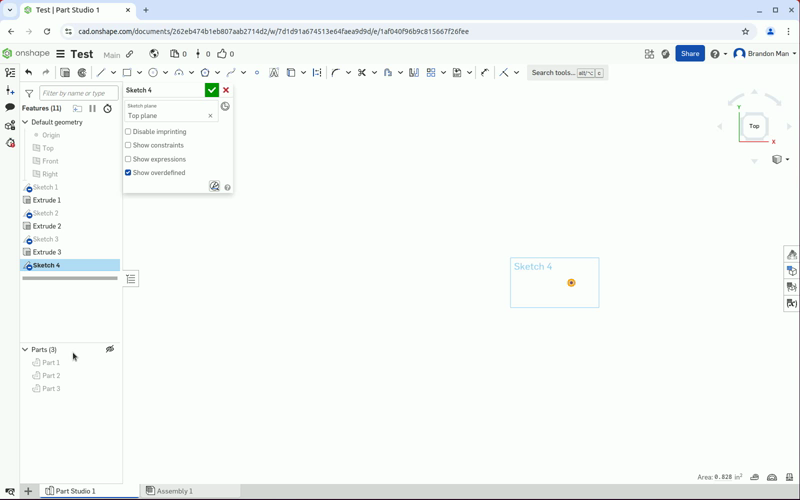
key(shift+e)
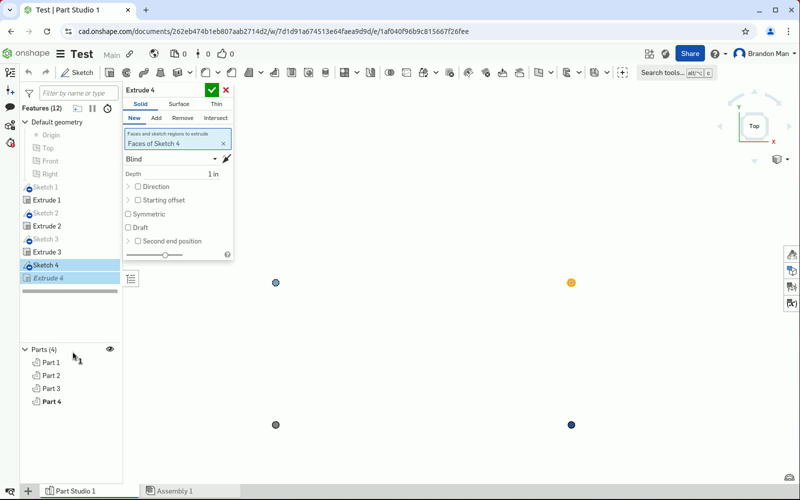
mouse_move(143, 106)
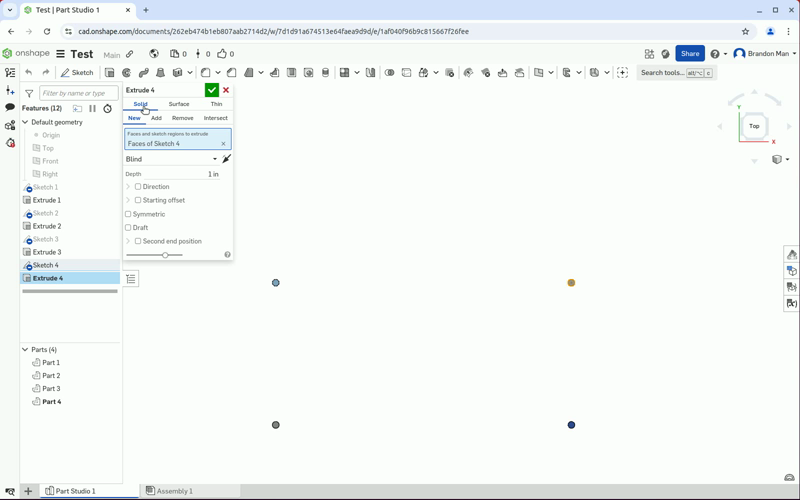
click(143, 106)
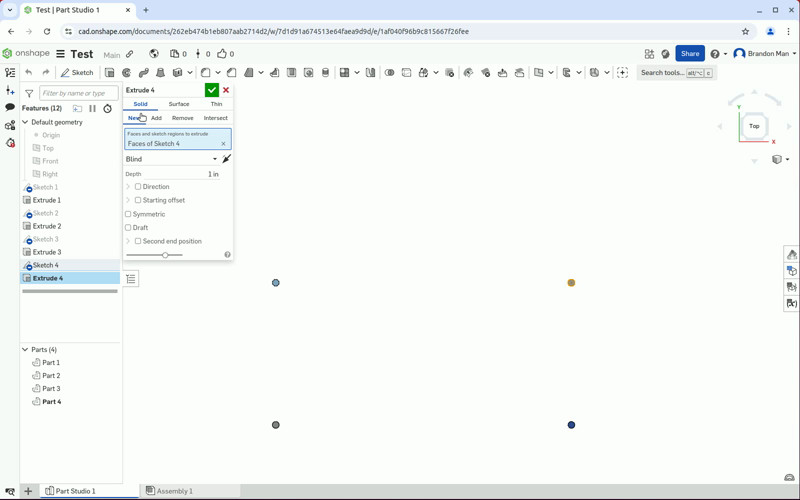
mouse_move(137, 120)
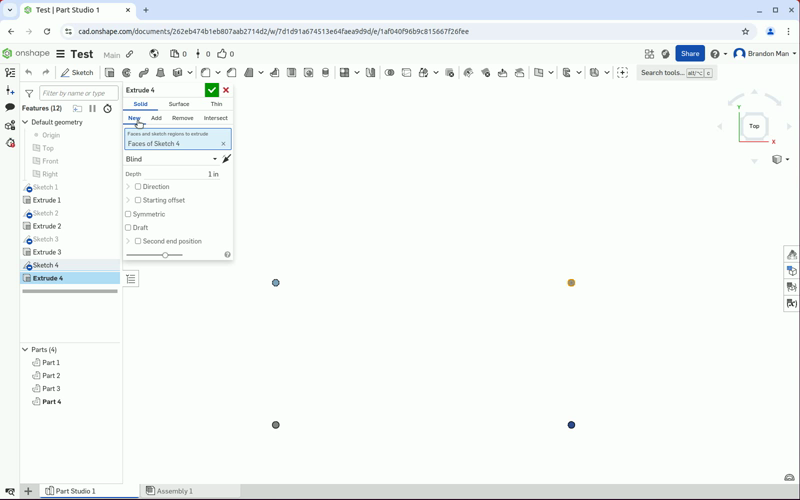
click(137, 120)
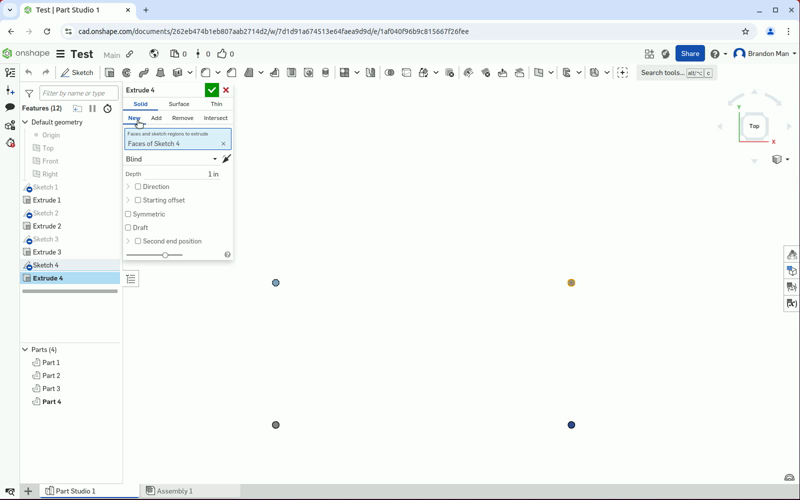
key(tab, 4)
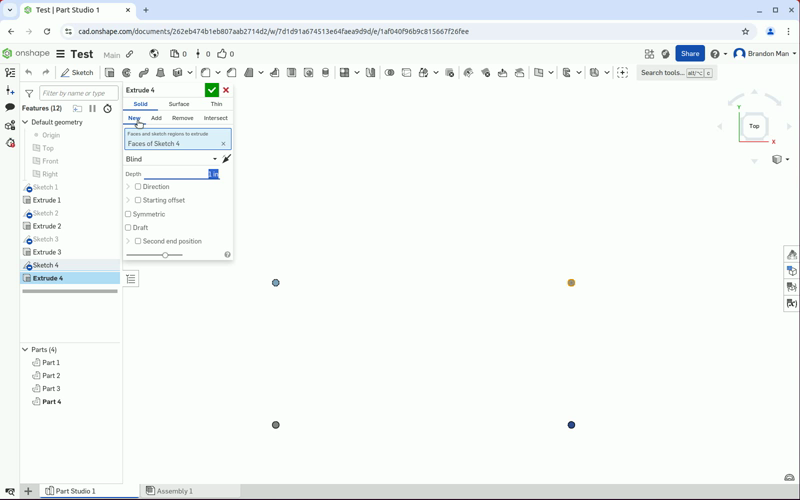
text(21.905)
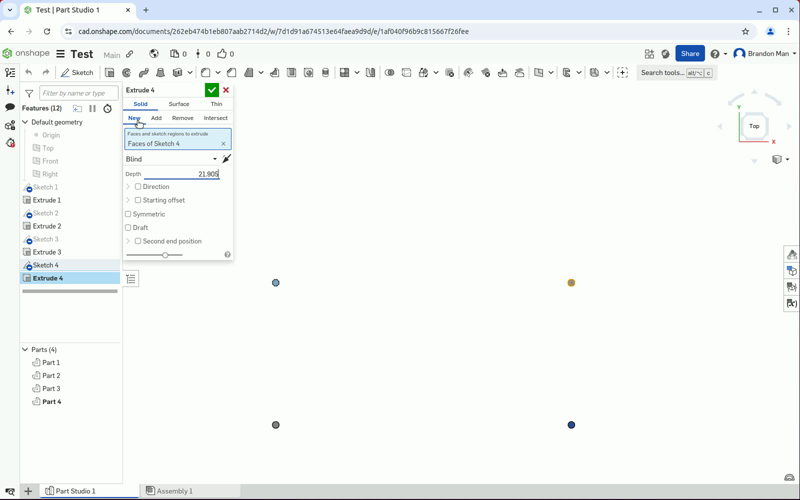
key(enter)
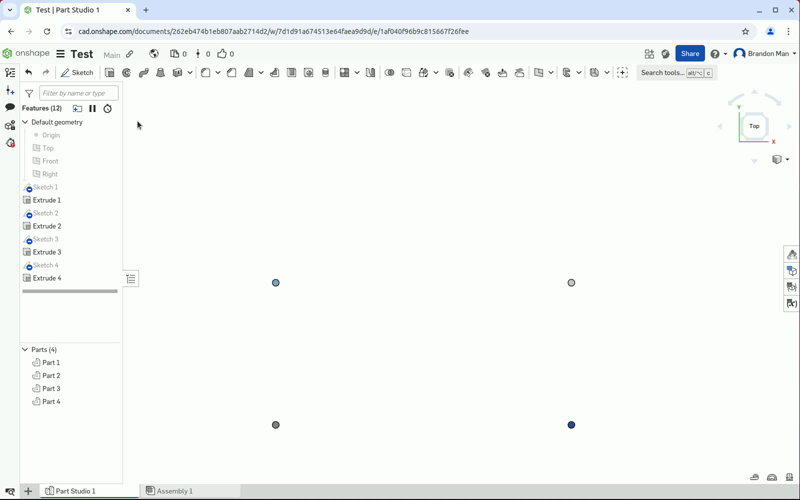
key(shift+h)
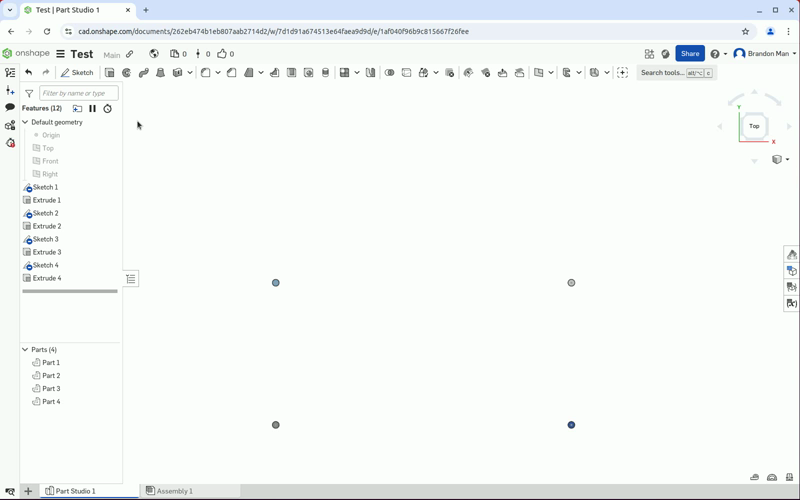
key(shift+h)
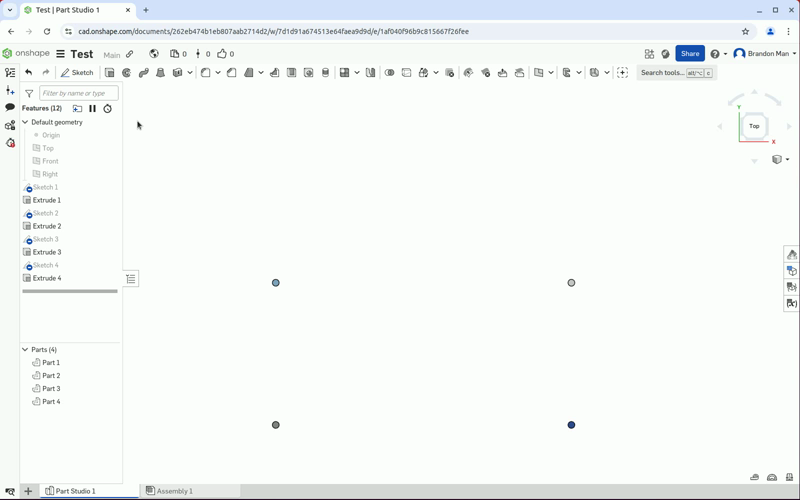
mouse_move(73, 189)
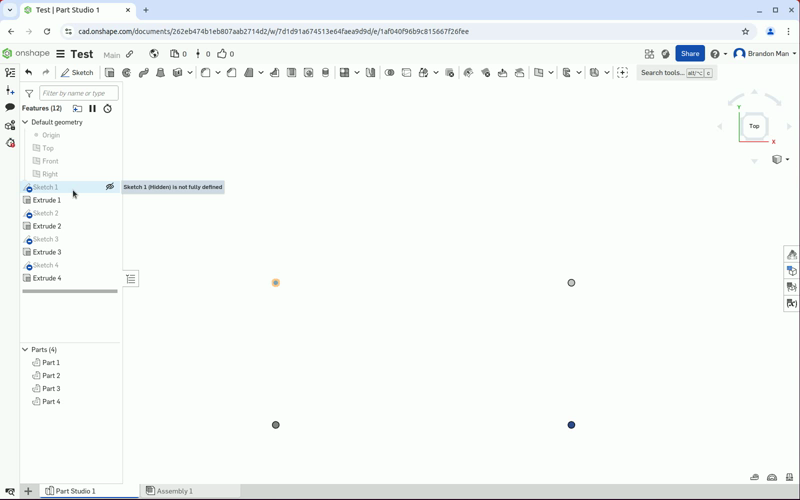
click(73, 189)
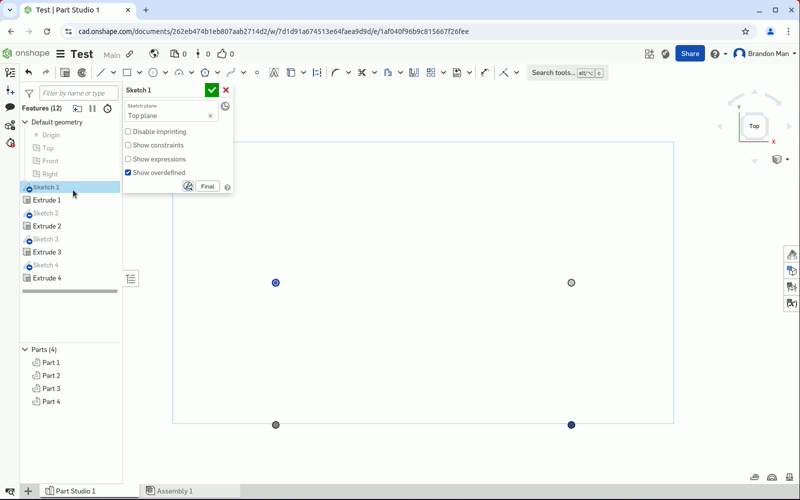
mouse_move(229, 92)
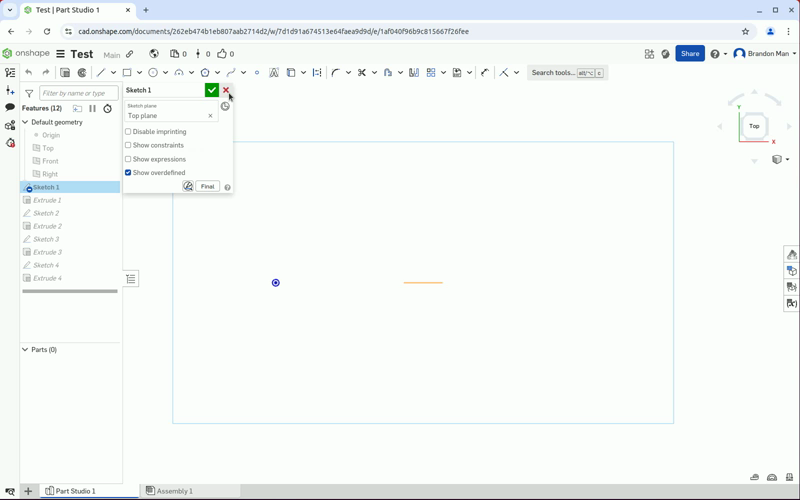
click(229, 92)
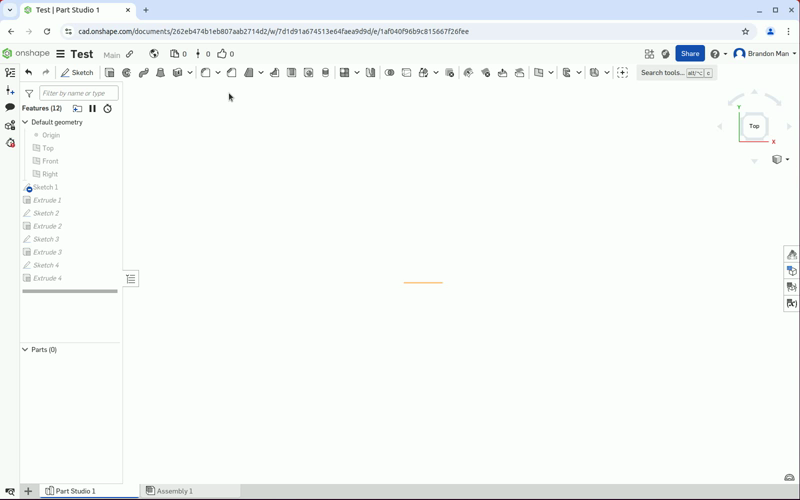
mouse_move(73, 352)
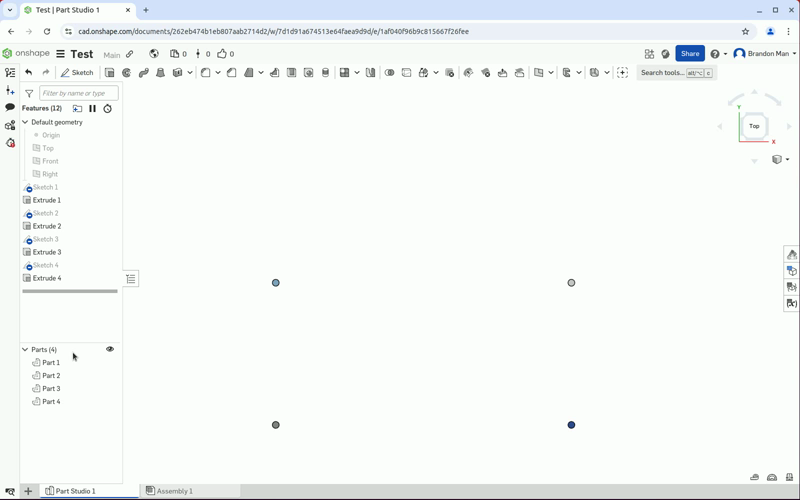
key(y)
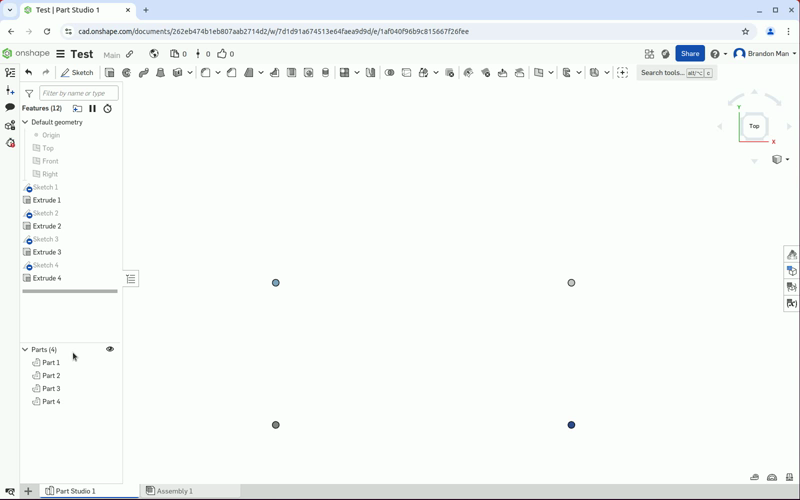
key(shift+p)
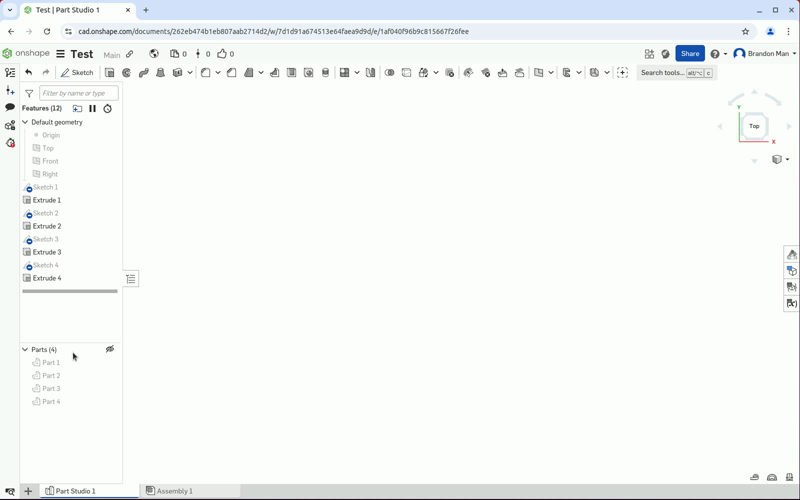
key(space)
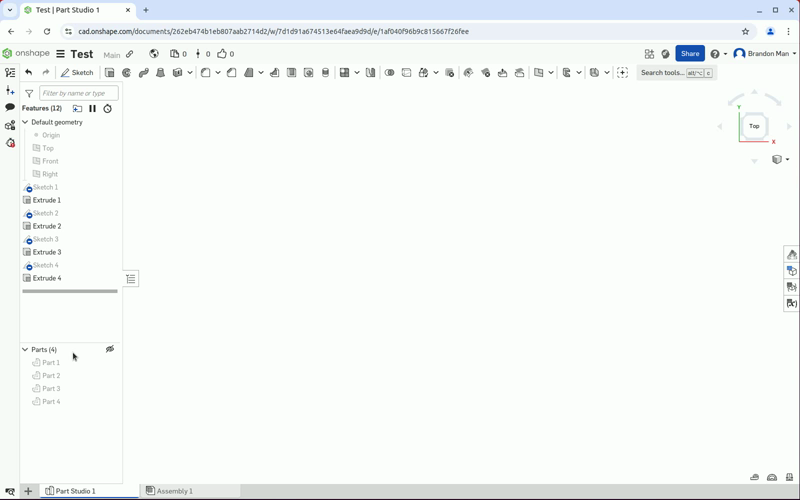
key_down(shift)
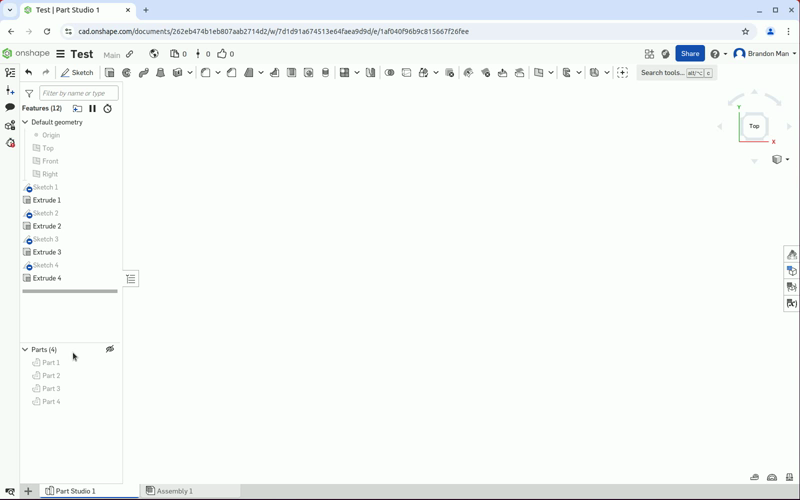
key(up)
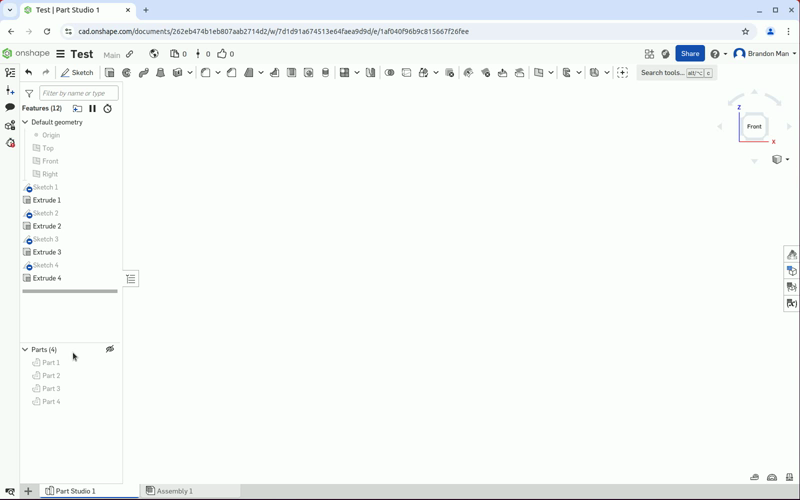
key_up(shift)
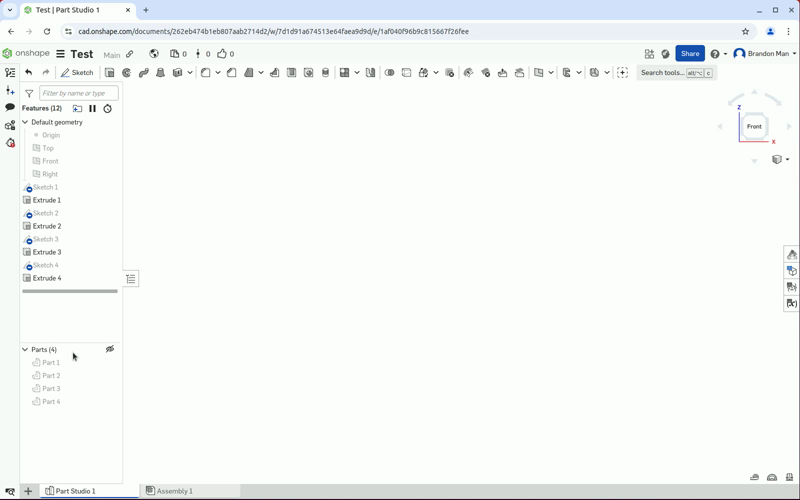
mouse_move(73, 352)
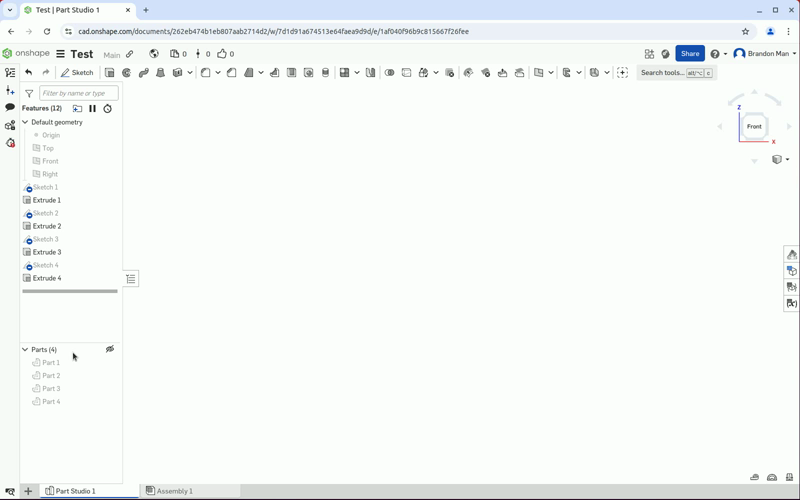
key(shift+y)
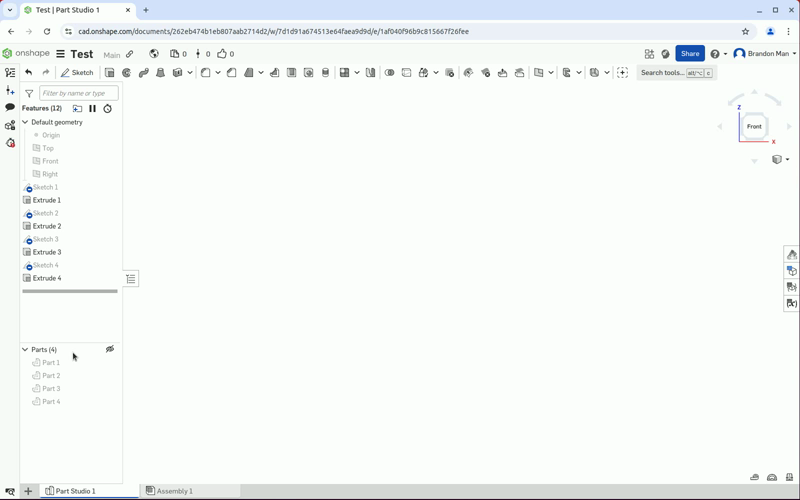
key(shift+s)
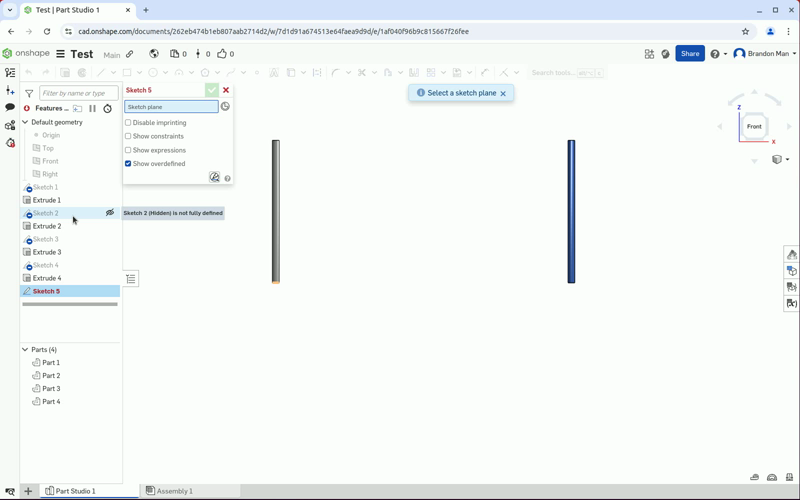
scroll(3)
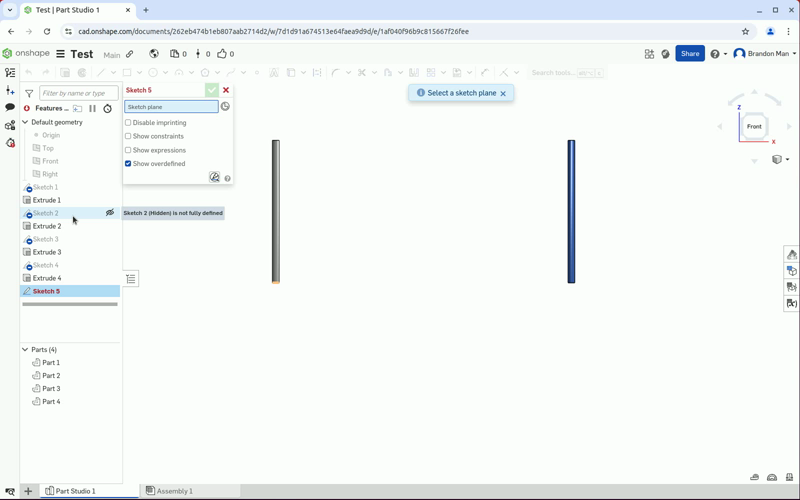
mouse_move(73, 163)
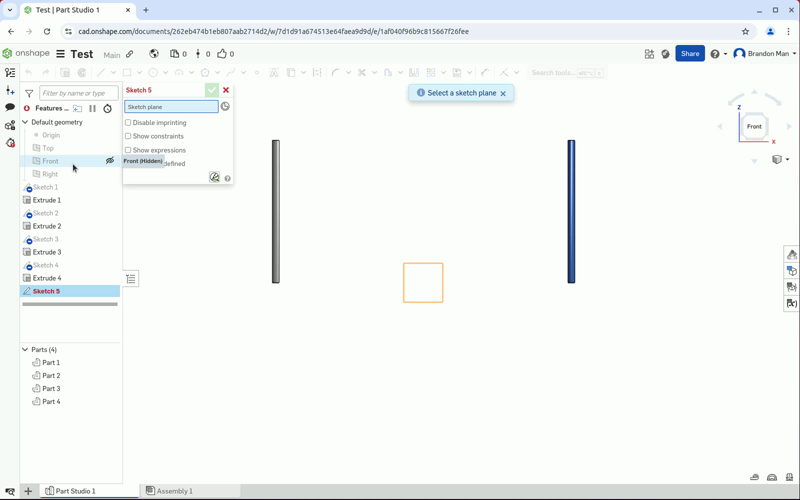
click(73, 163)
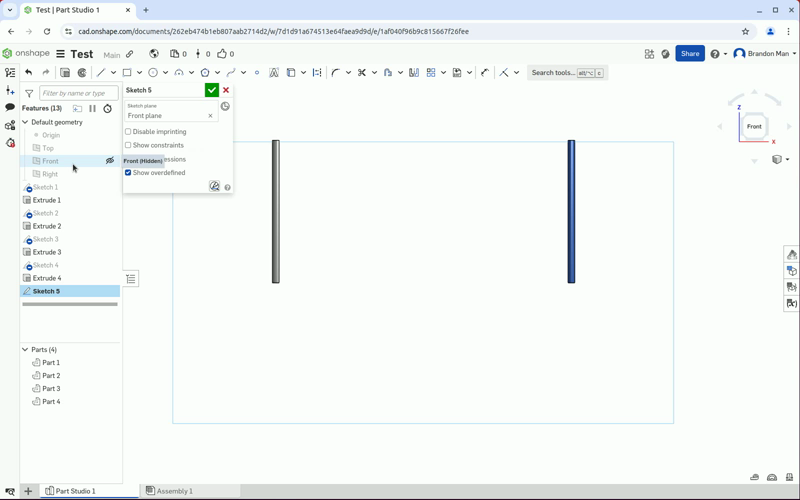
mouse_move(73, 352)
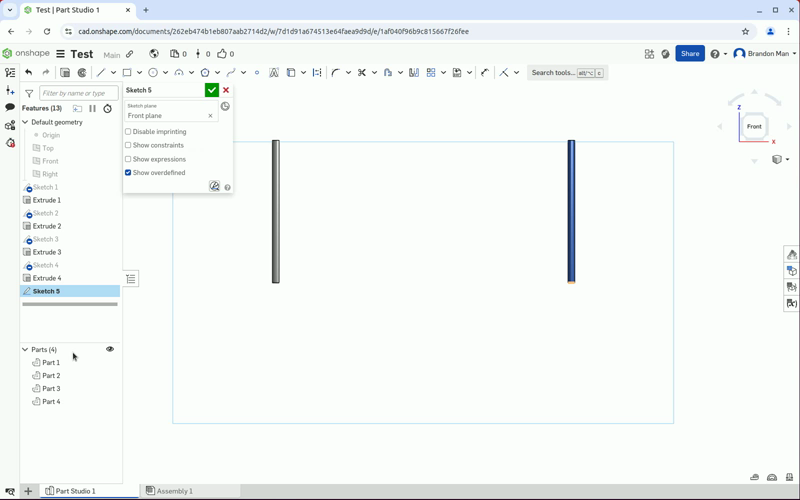
key(y)
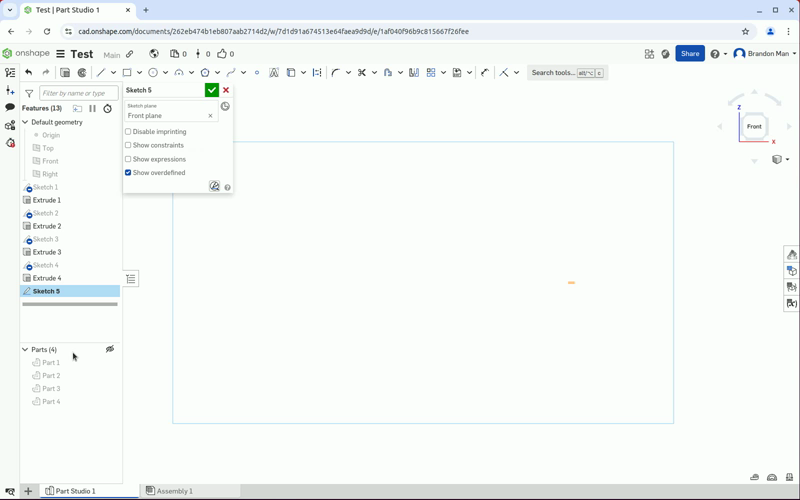
key(c)
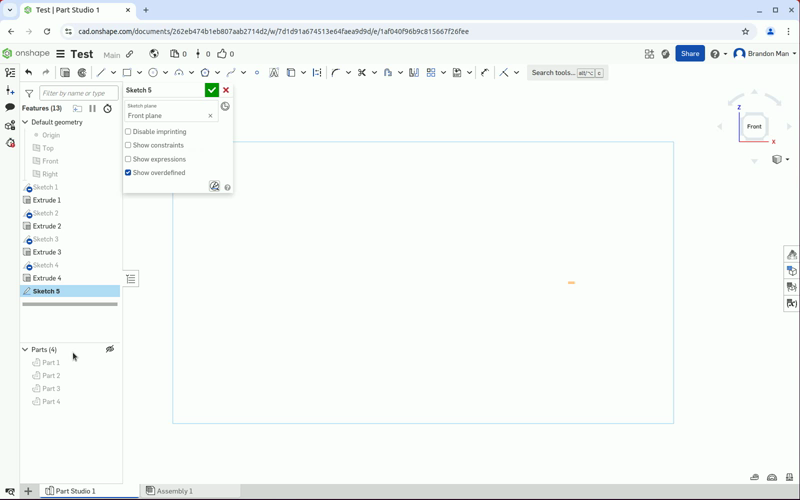
key_down(shift)
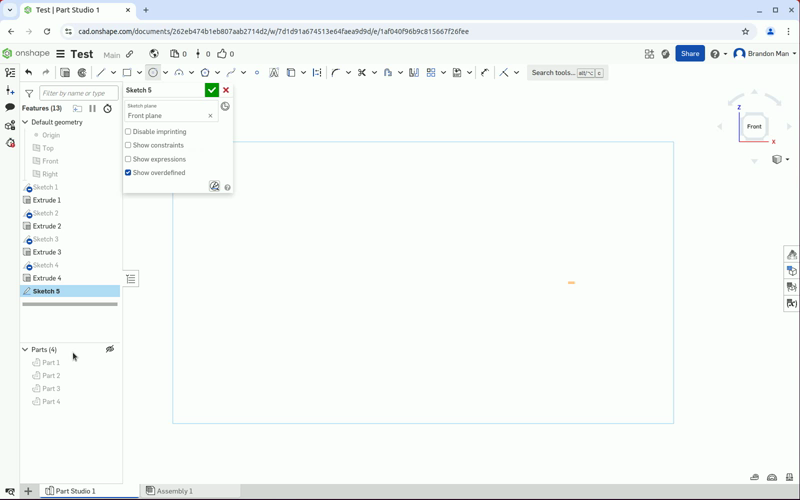
mouse_move(350, 189)
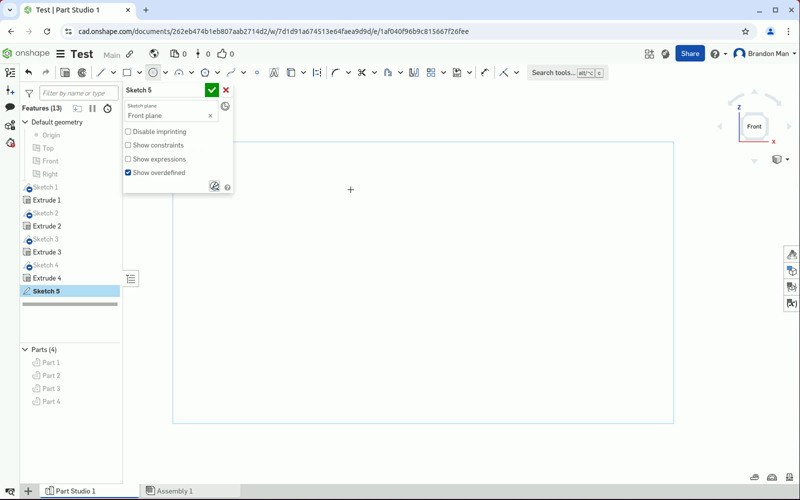
click(350, 189)
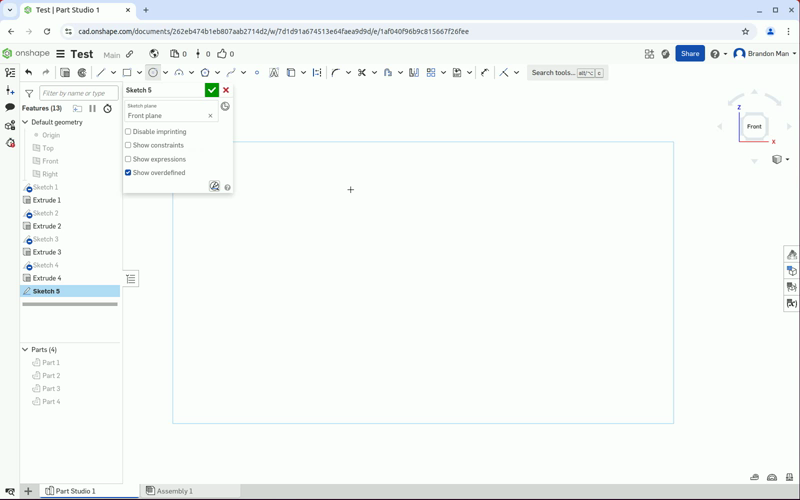
key_up(shift)
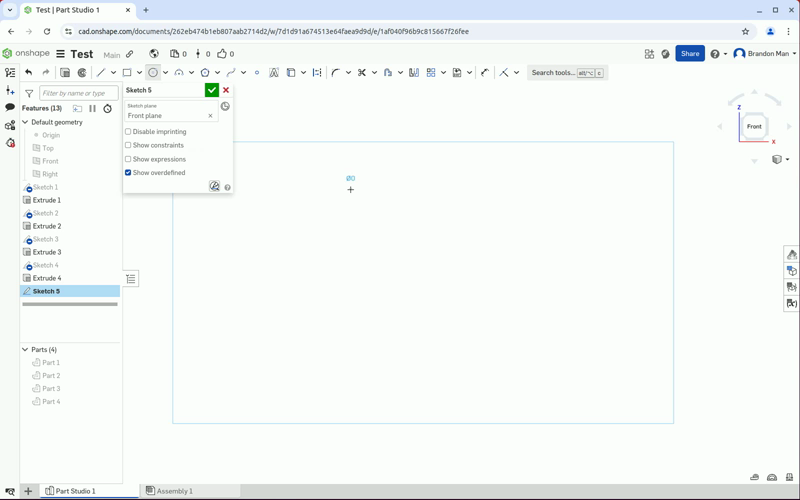
mouse_move(353, 189)
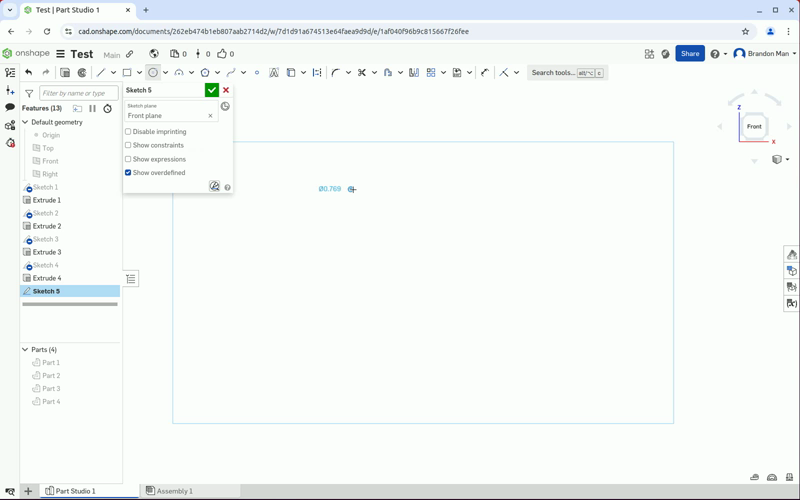
scroll(6)
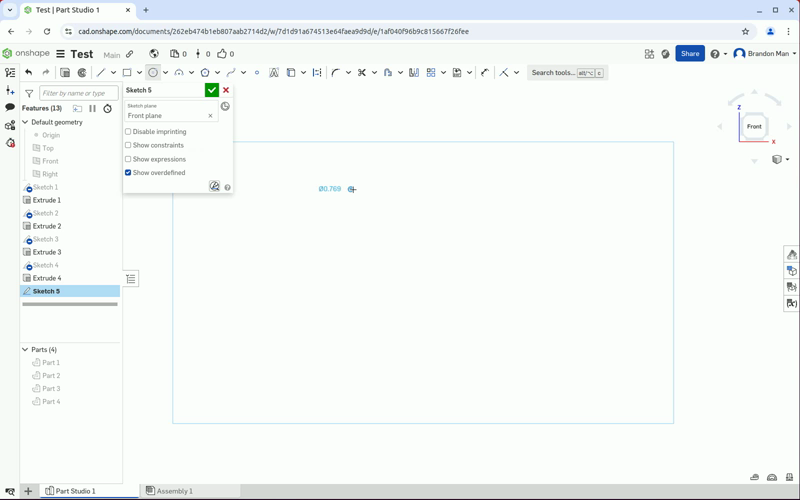
scroll(6)
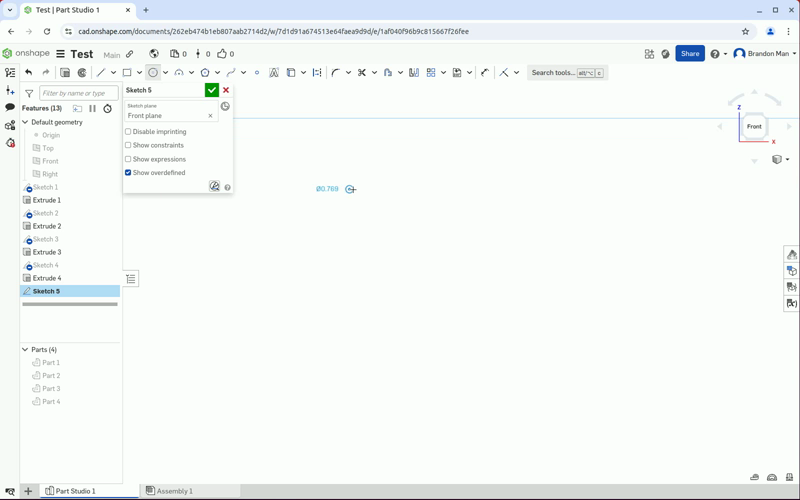
scroll(6)
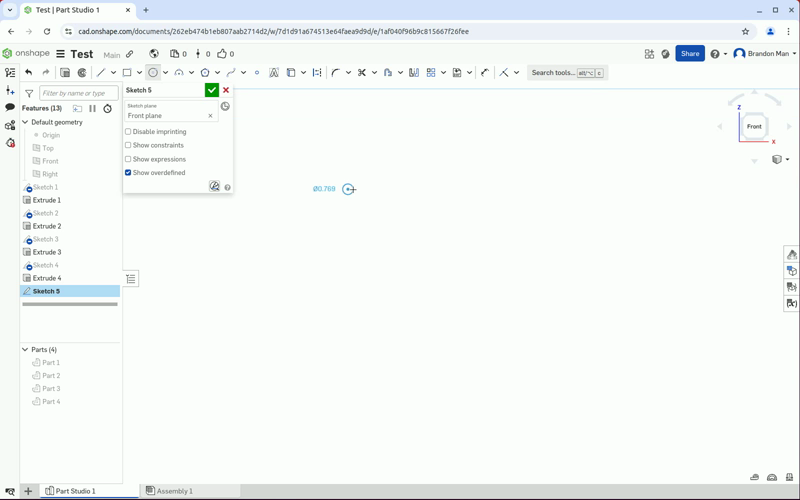
scroll(6)
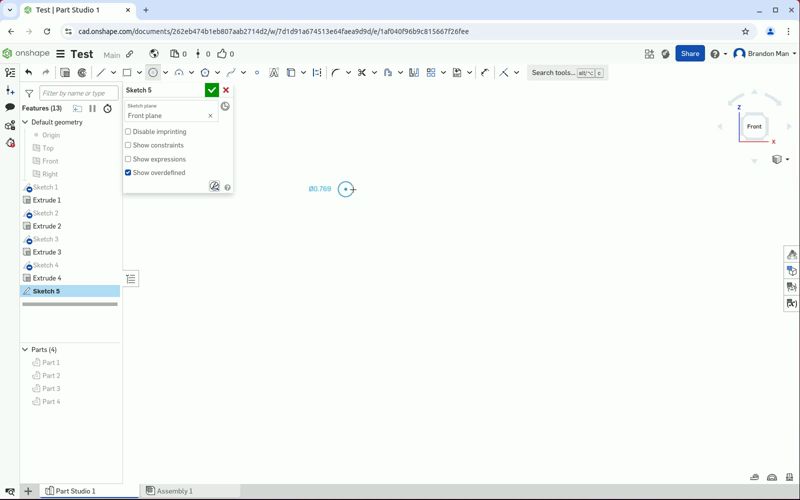
scroll(6)
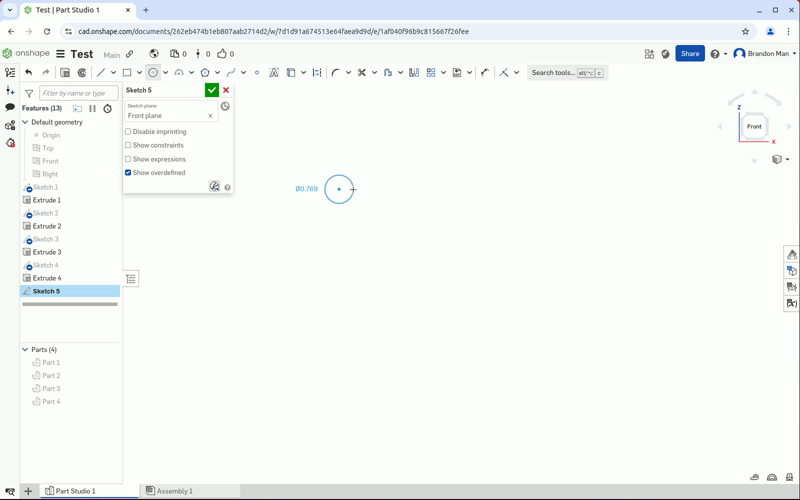
scroll(6)
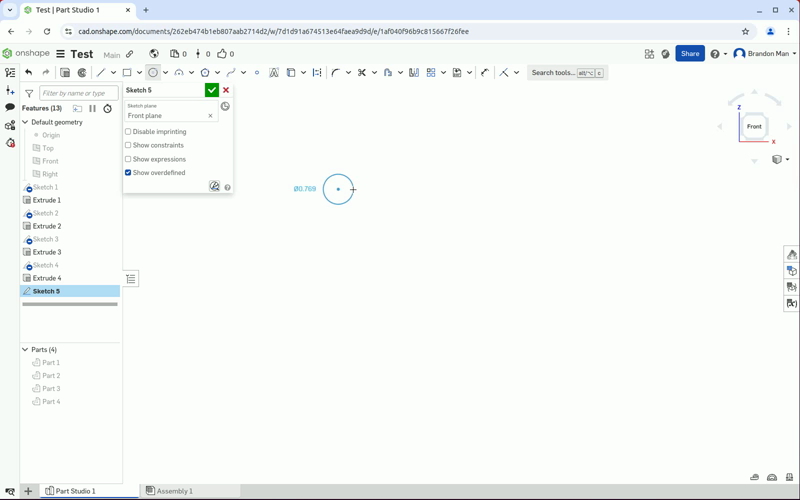
scroll(6)
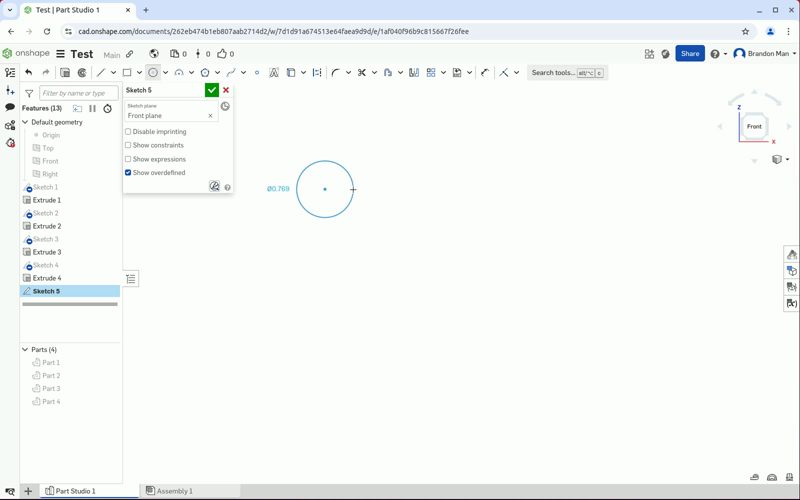
click(353, 189)
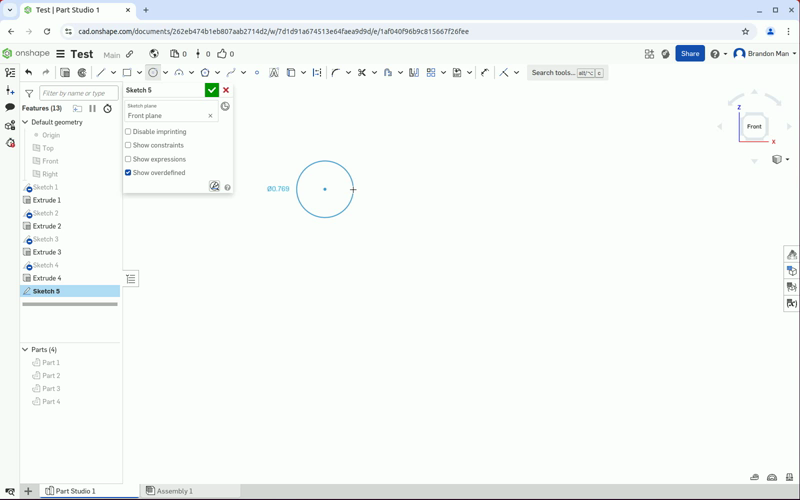
scroll(-6)
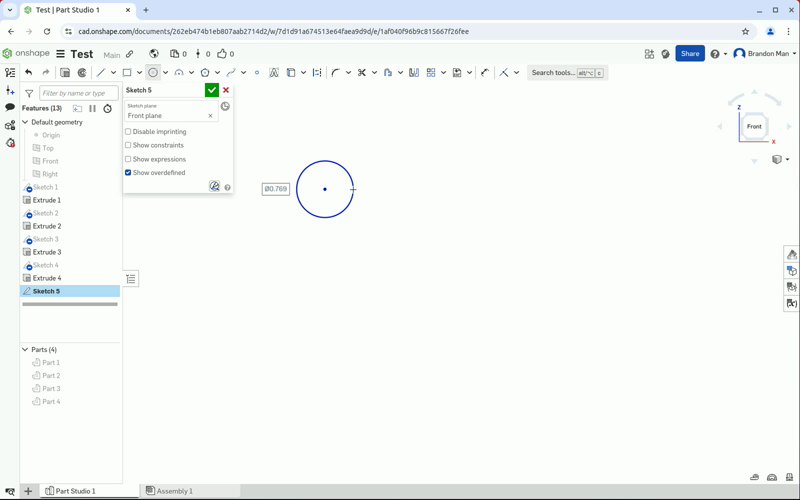
scroll(-6)
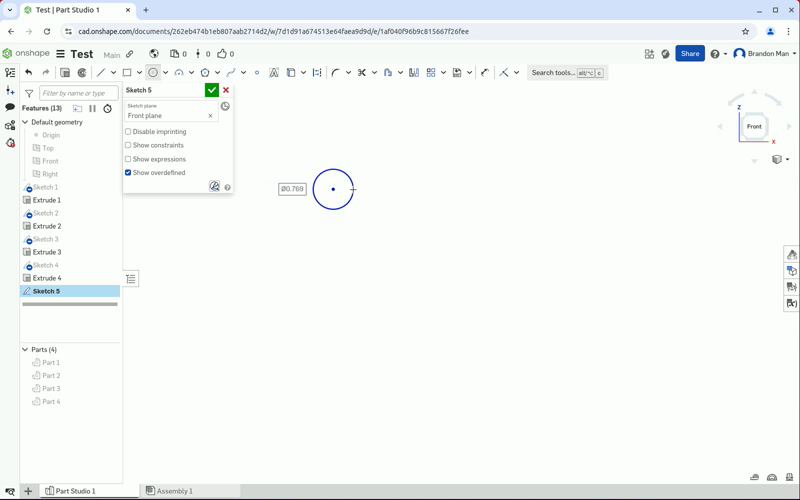
scroll(-6)
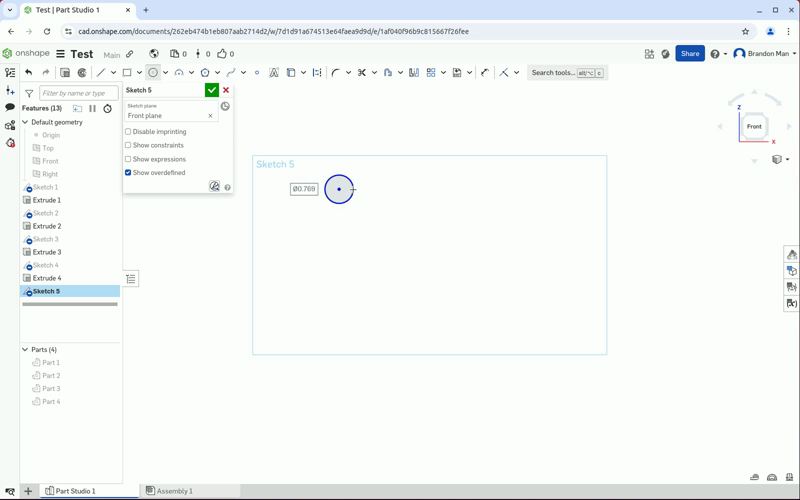
scroll(-6)
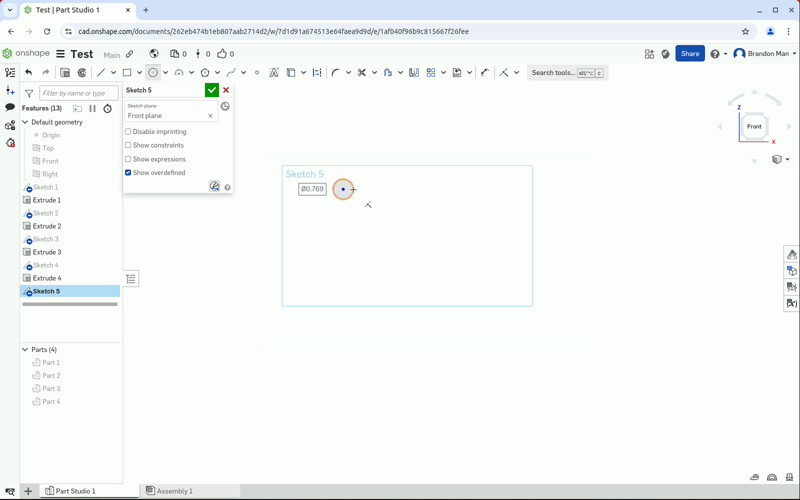
scroll(-6)
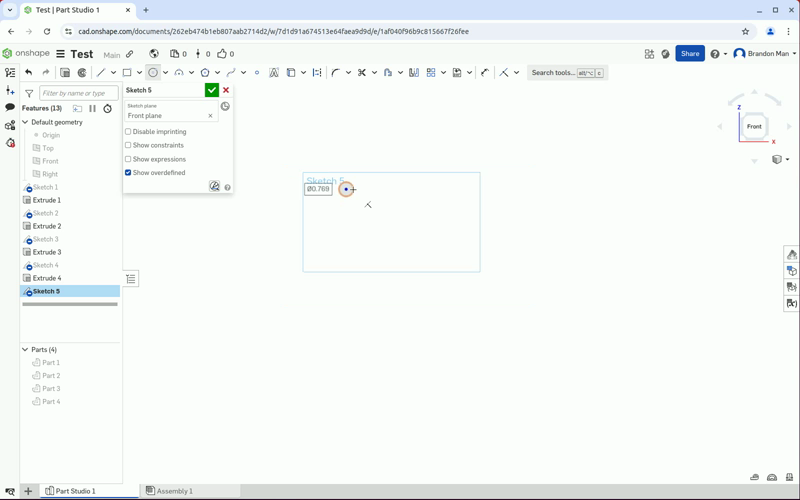
scroll(-6)
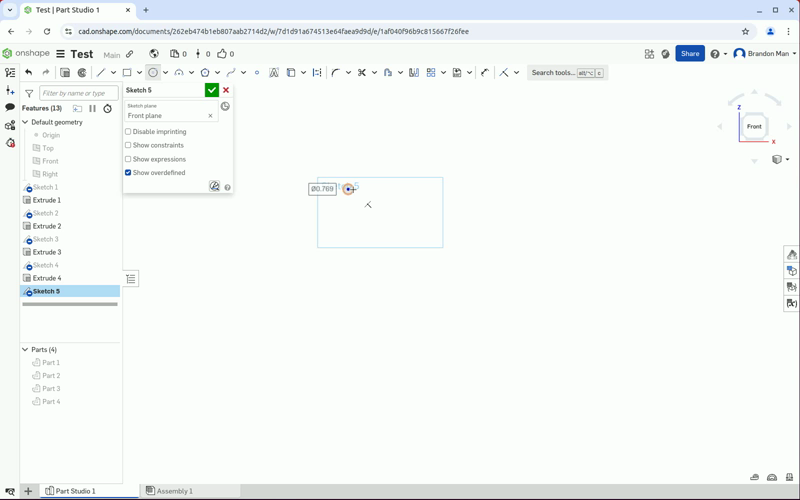
scroll(-6)
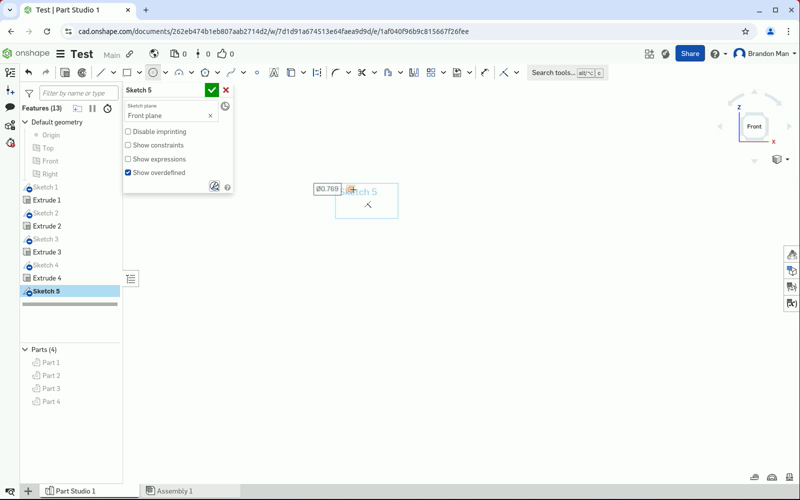
key(esc)
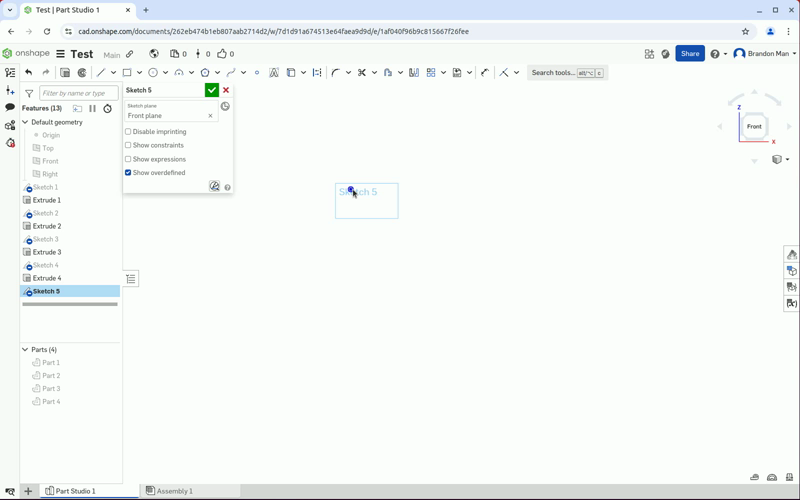
mouse_move(349, 187)
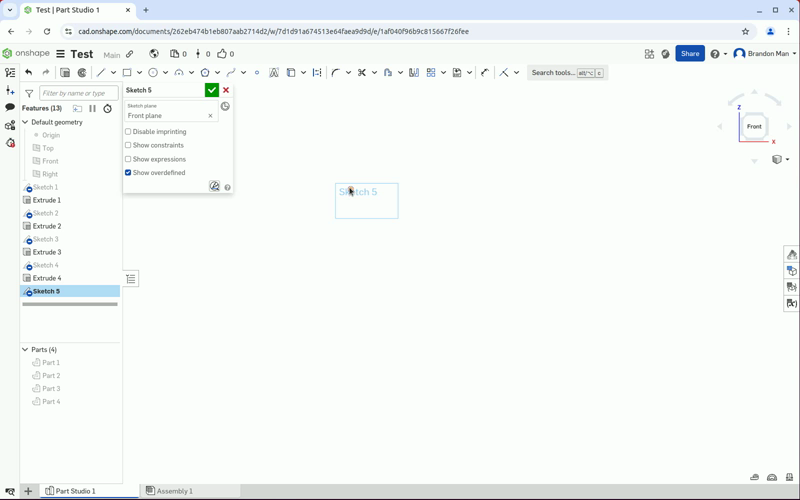
scroll(6)
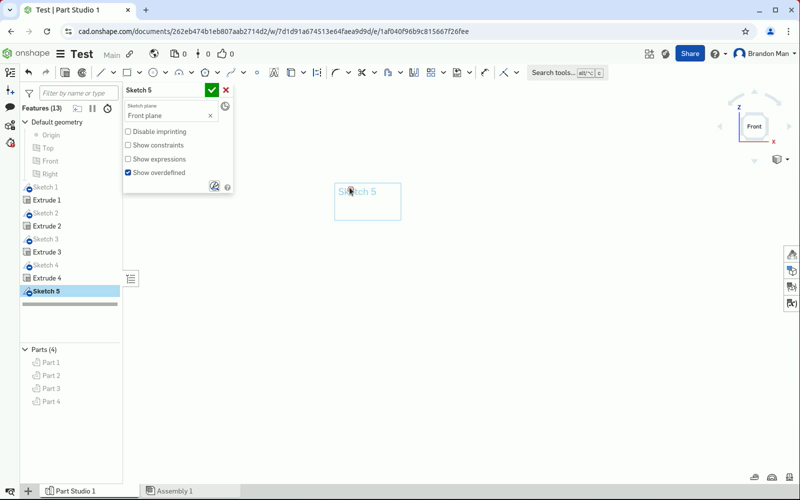
scroll(6)
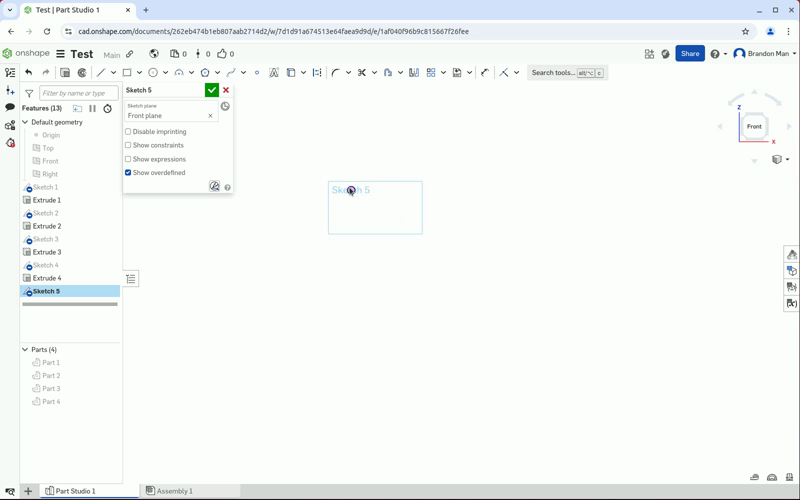
scroll(6)
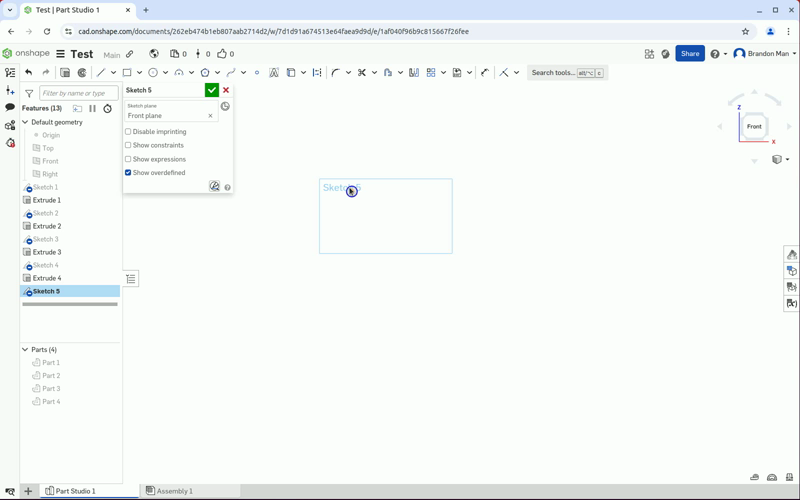
scroll(6)
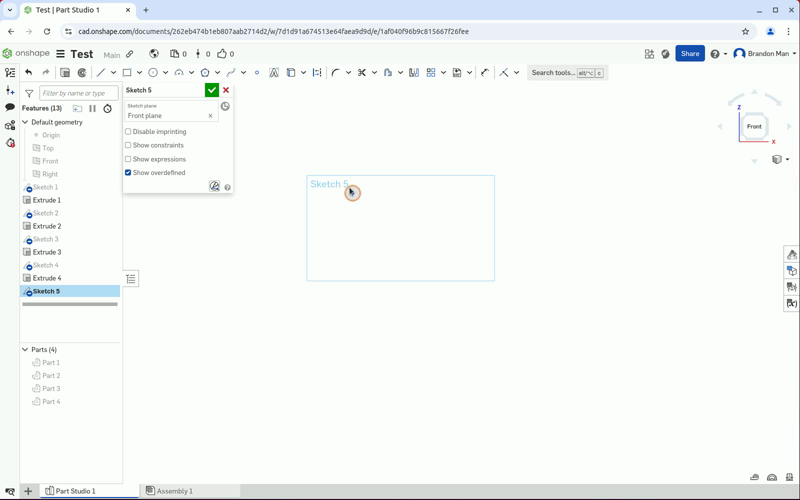
scroll(6)
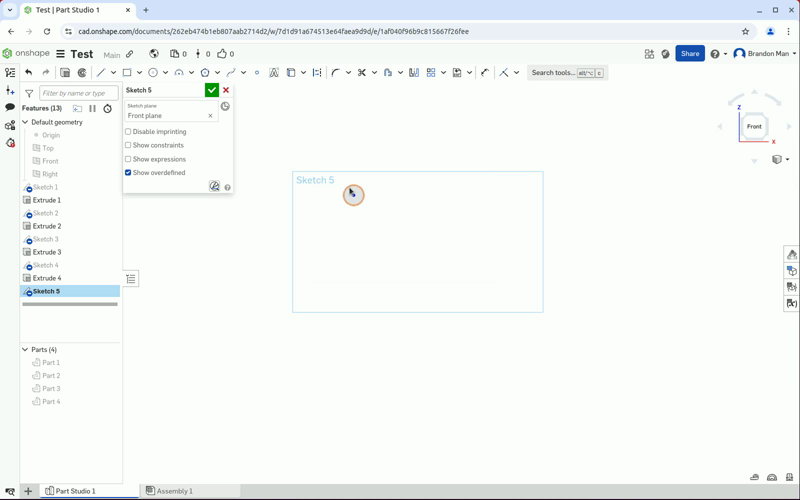
scroll(6)
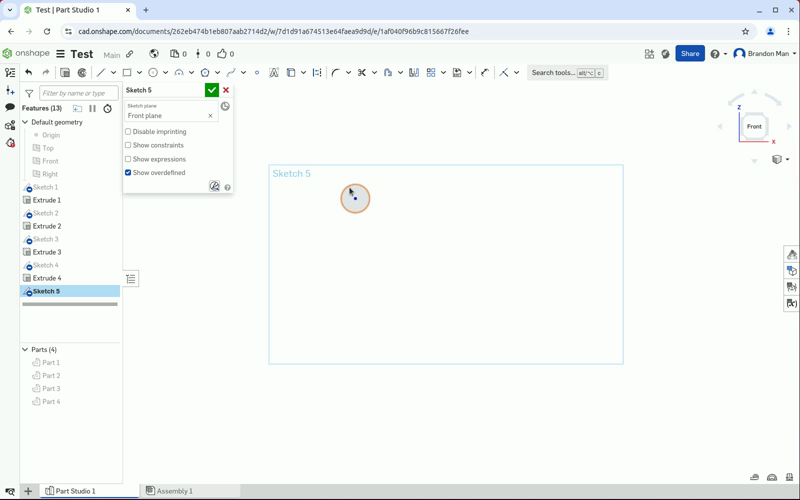
scroll(6)
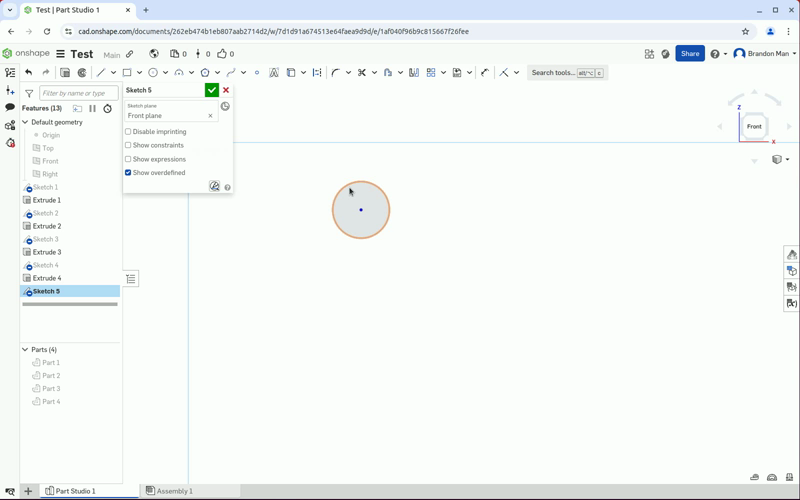
click(349, 187)
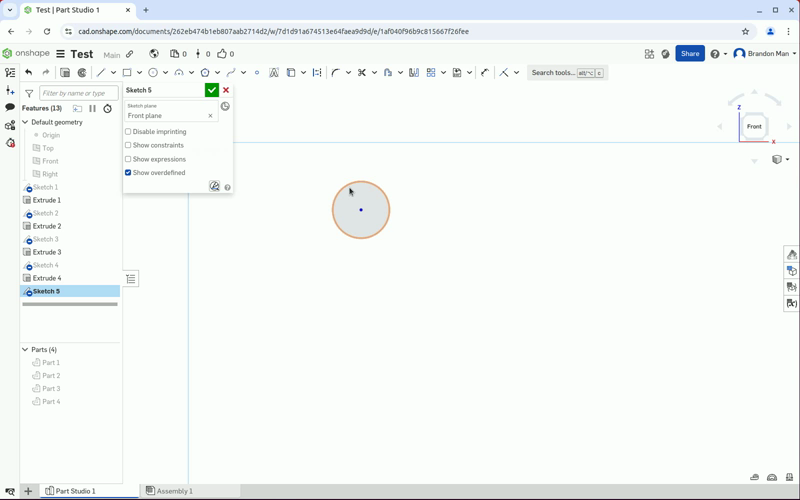
scroll(-6)
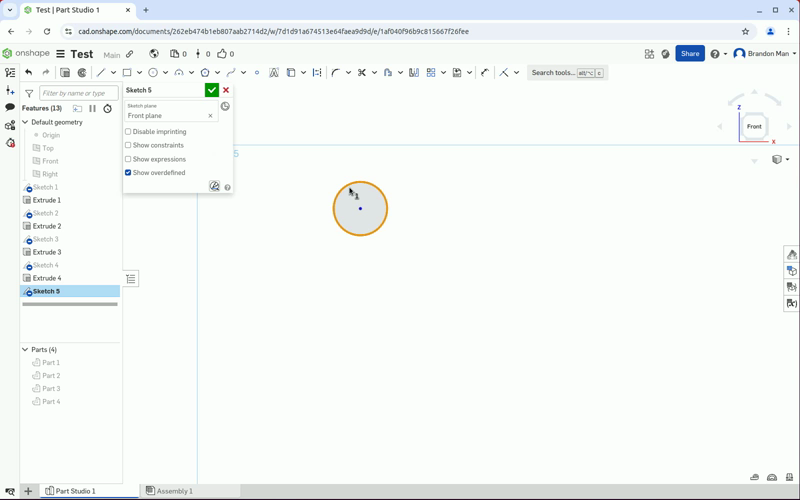
scroll(-6)
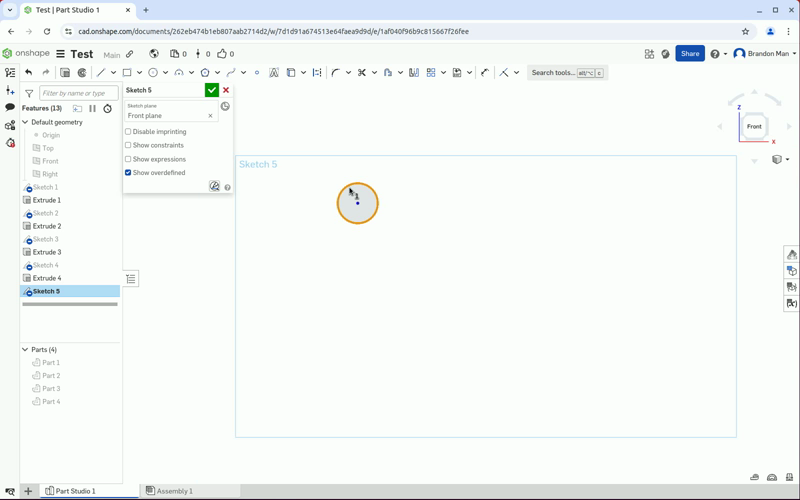
scroll(-6)
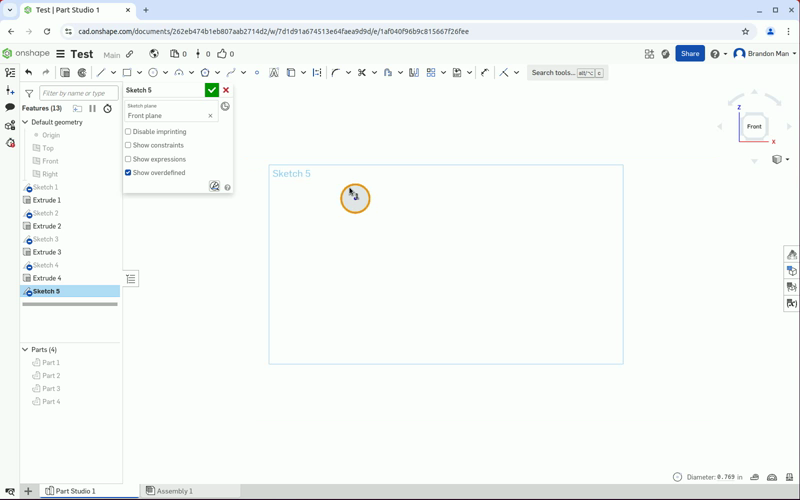
scroll(-6)
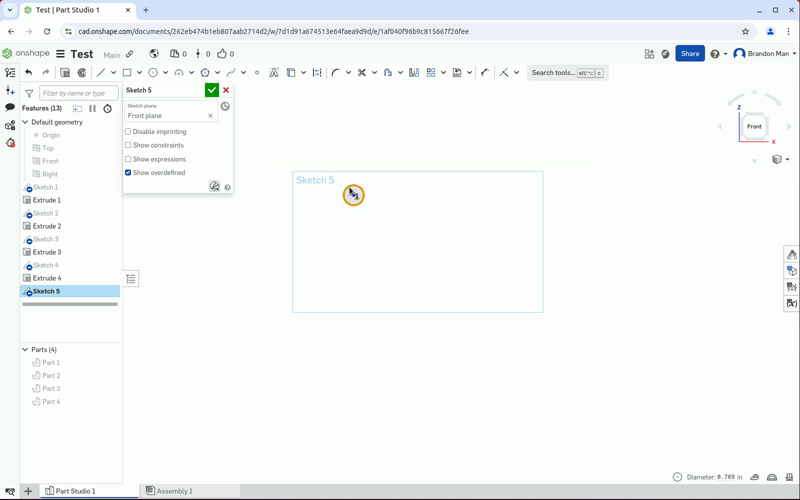
scroll(-6)
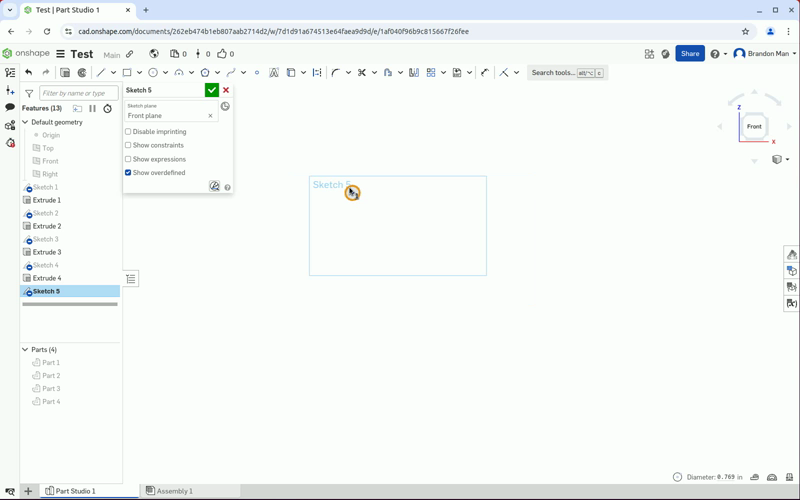
scroll(-6)
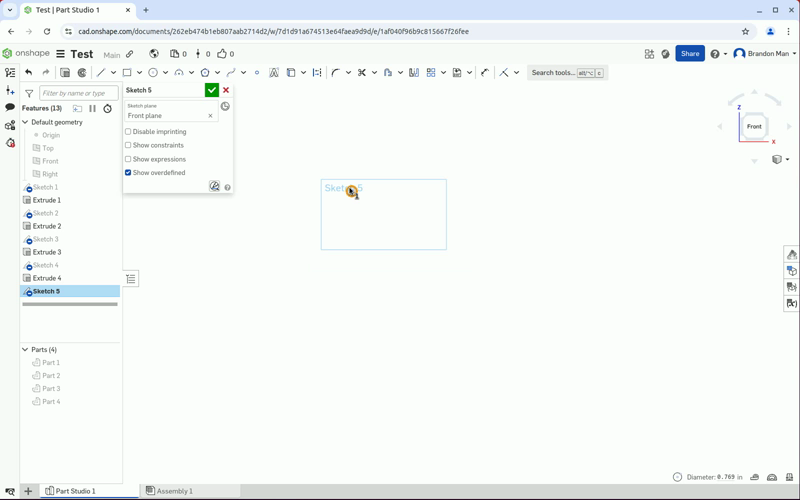
scroll(-6)
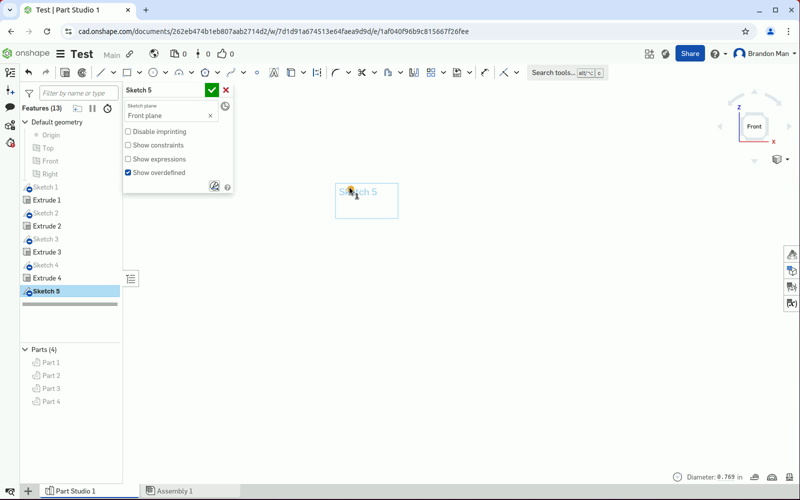
mouse_move(73, 352)
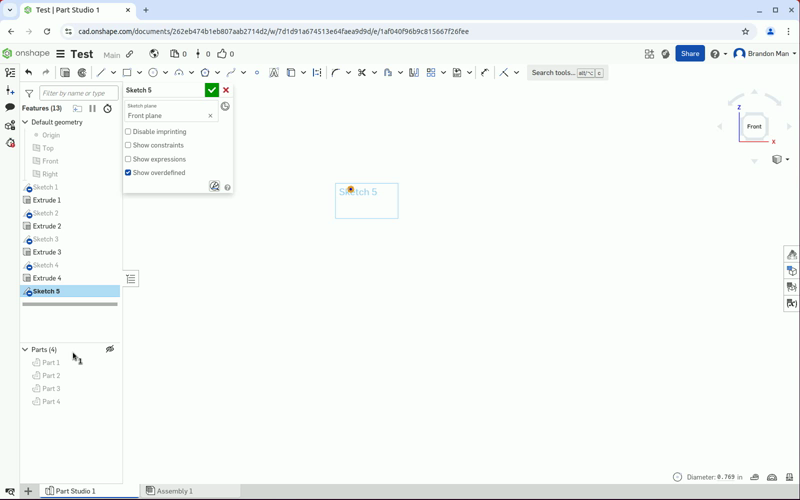
key(shift+y)
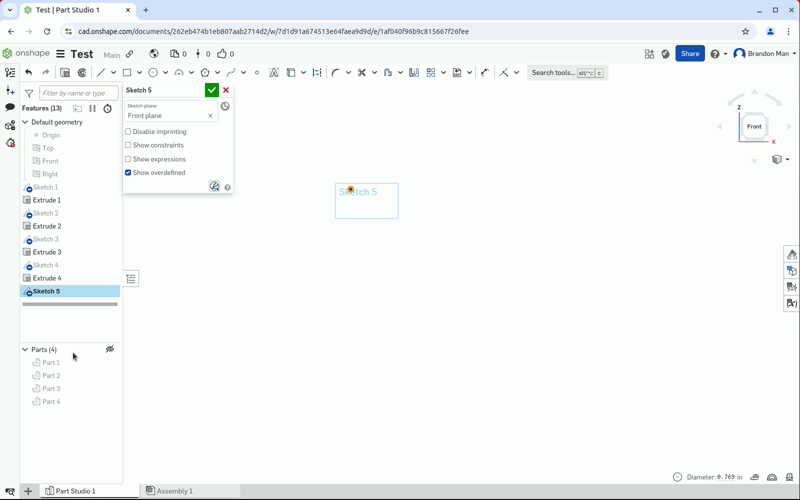
key(shift+e)
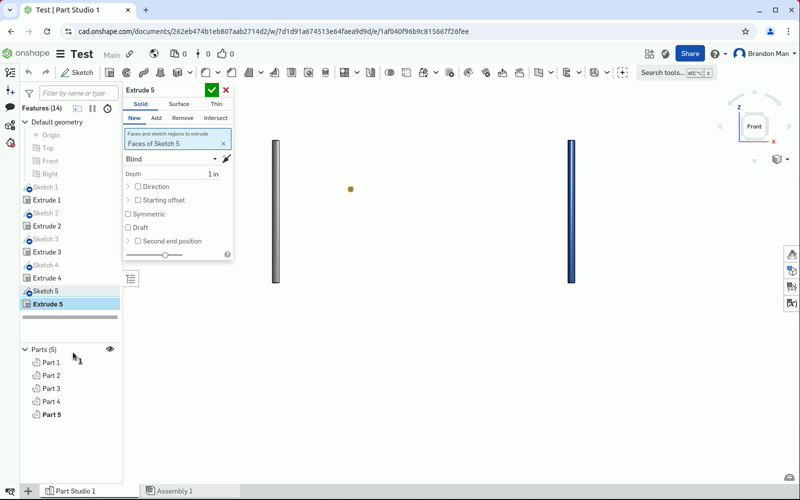
mouse_move(143, 106)
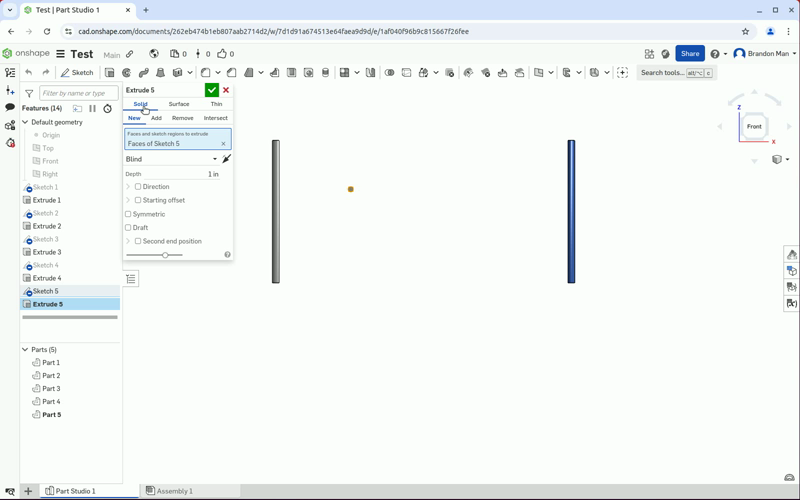
click(143, 106)
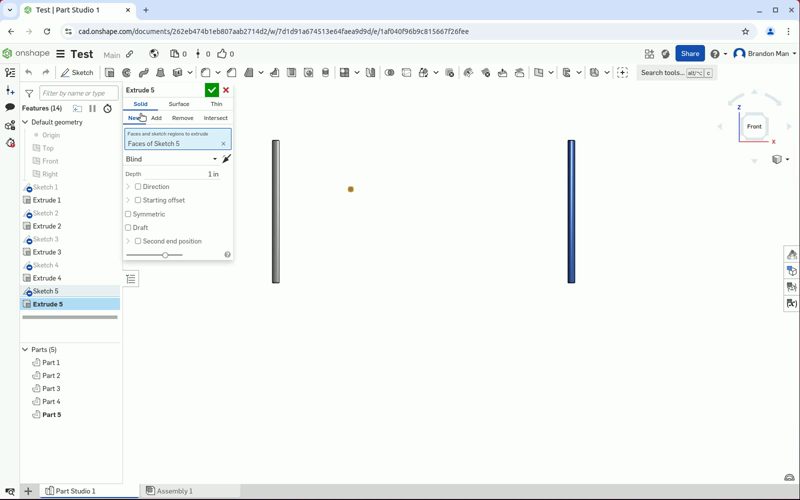
mouse_move(137, 120)
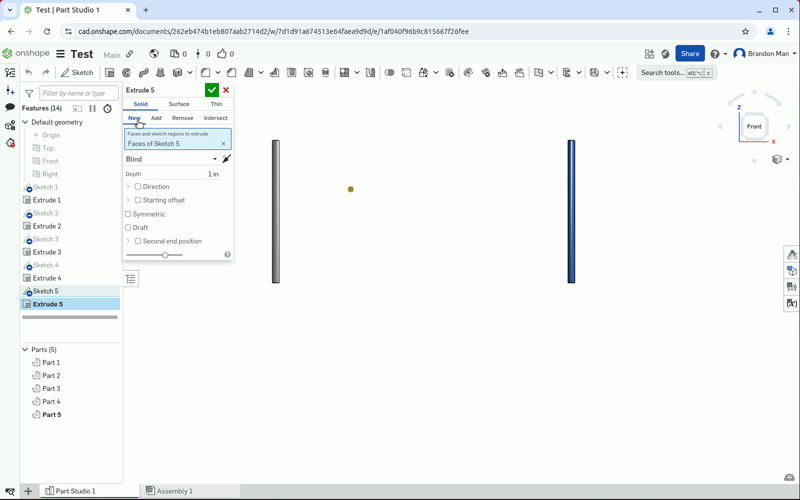
click(137, 120)
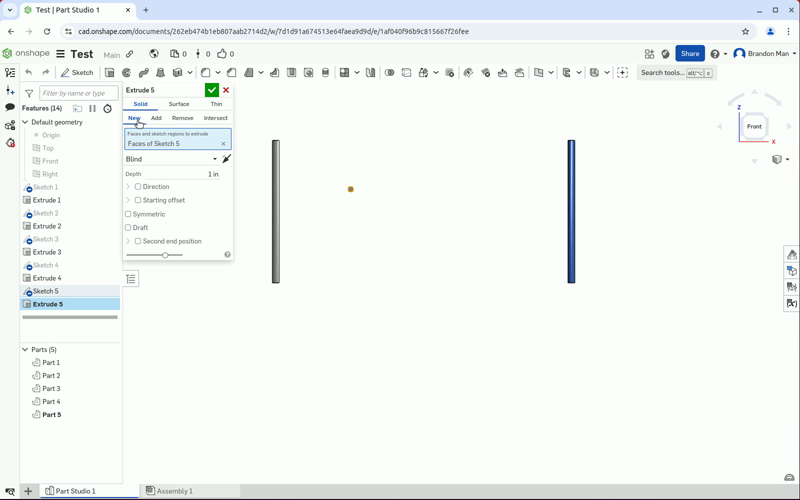
key(tab, 4)
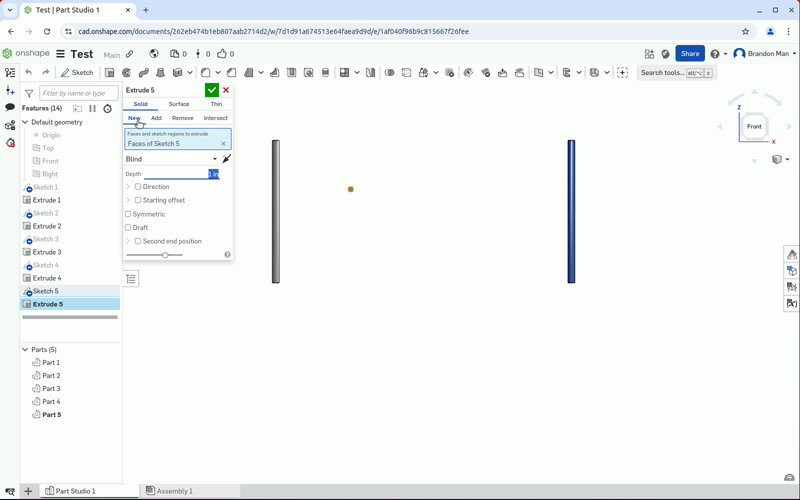
text(21.905)
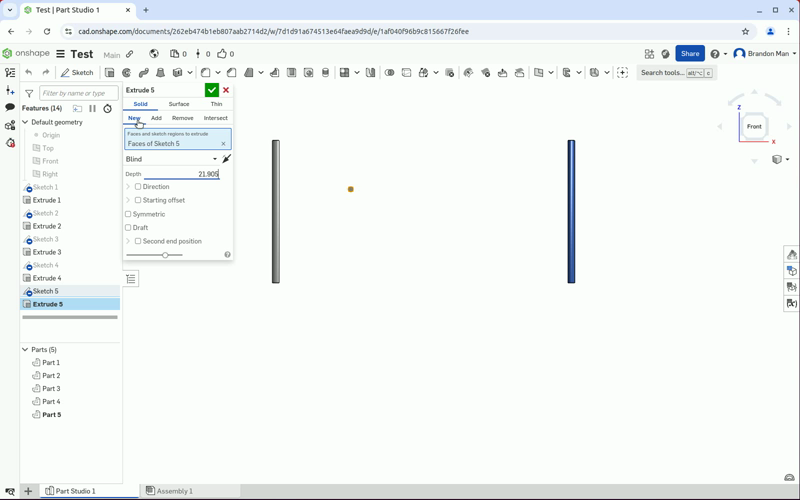
key(enter)
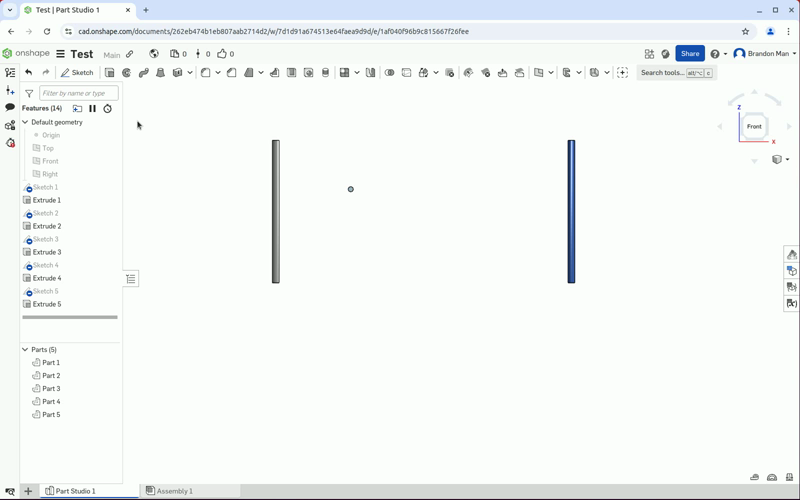
key(shift+h)
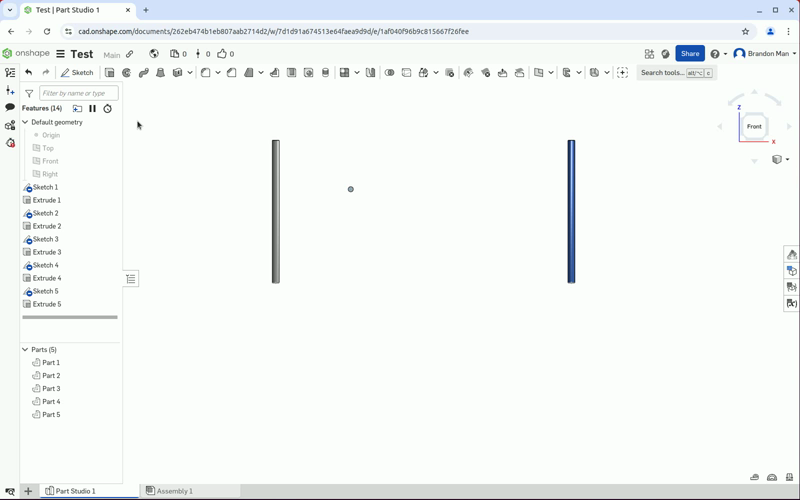
key(shift+h)
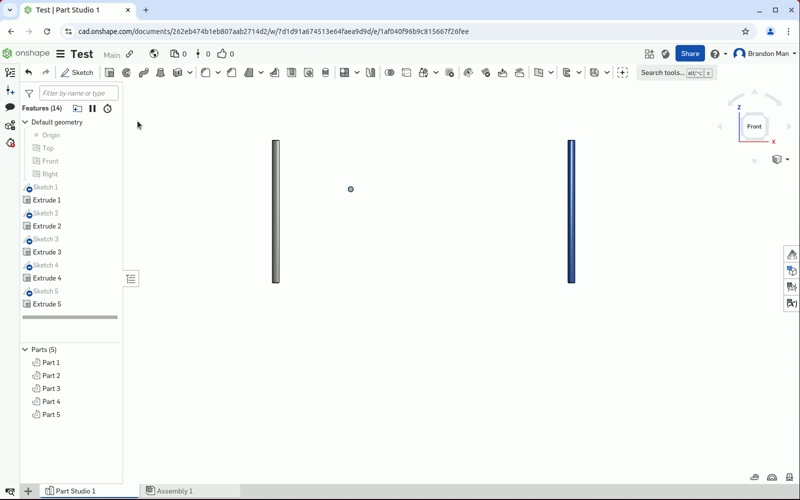
mouse_move(73, 189)
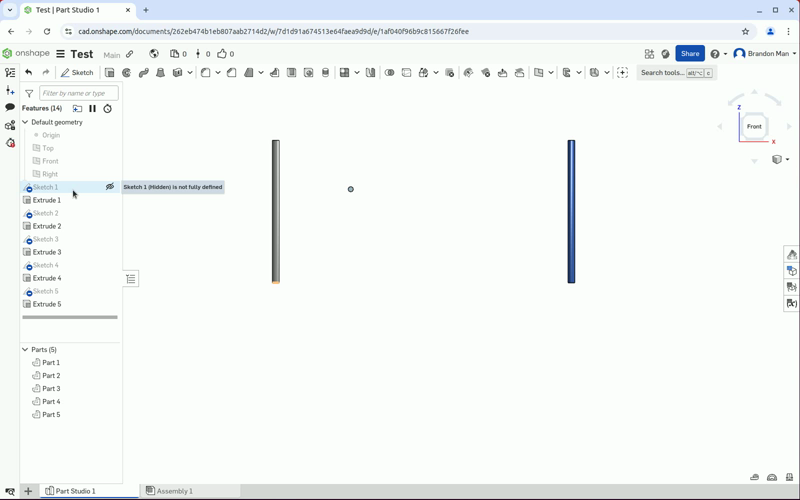
click(73, 189)
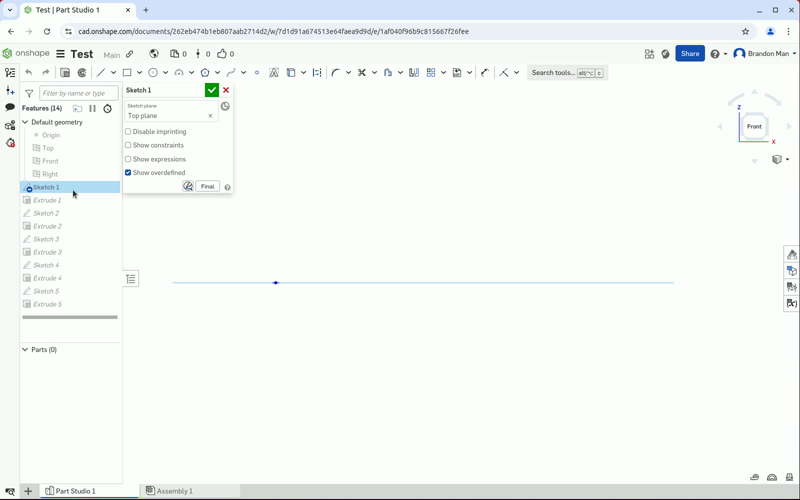
mouse_move(229, 92)
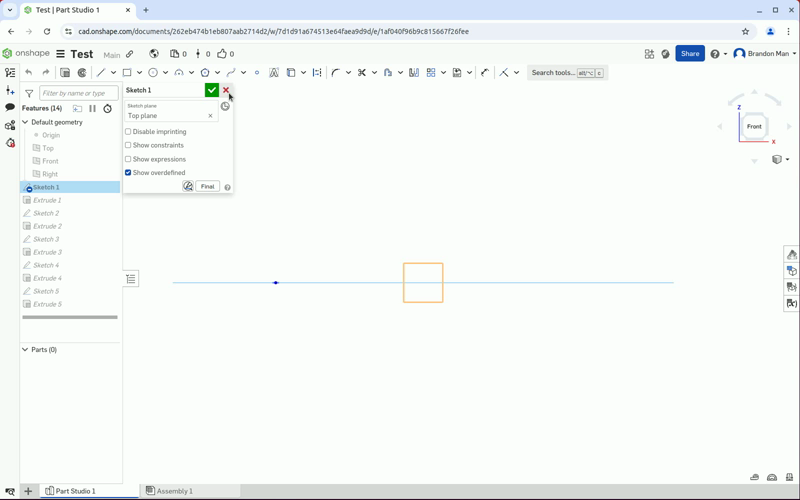
click(229, 92)
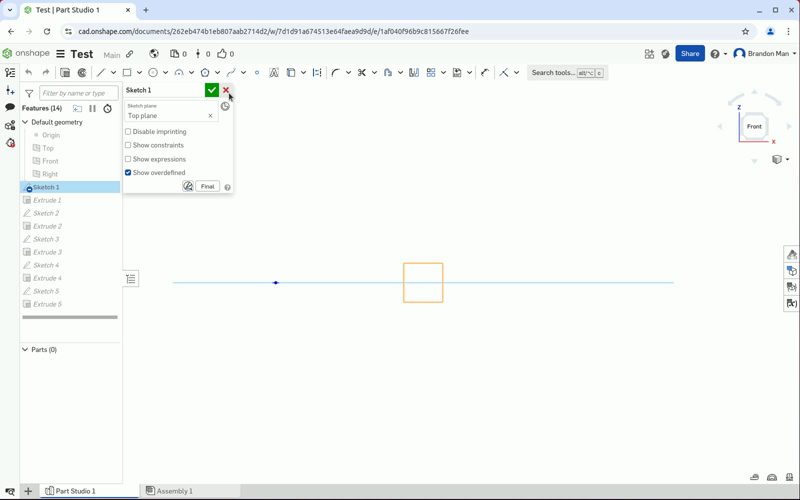
key(shift+s)
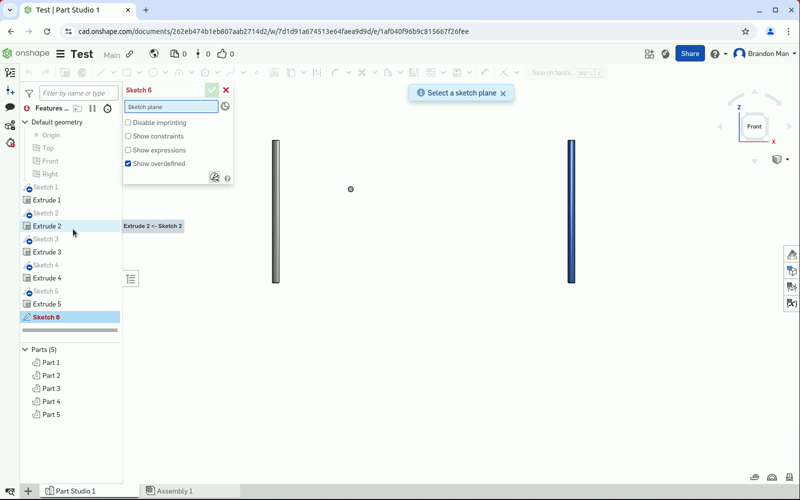
scroll(3)
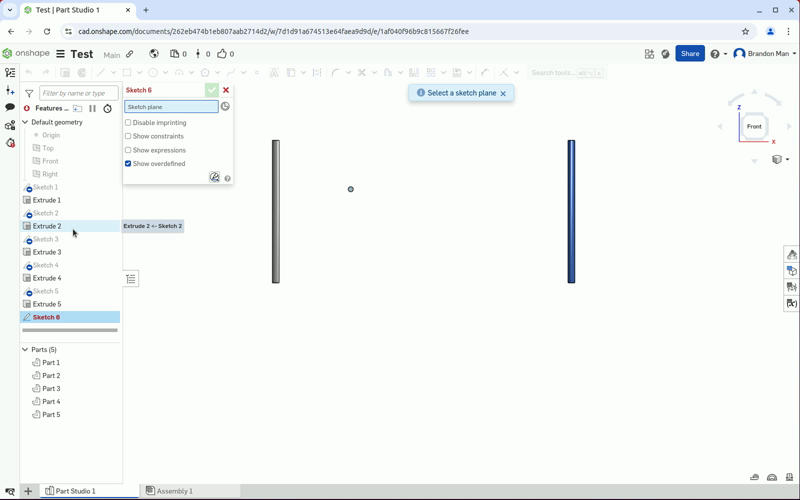
mouse_move(73, 163)
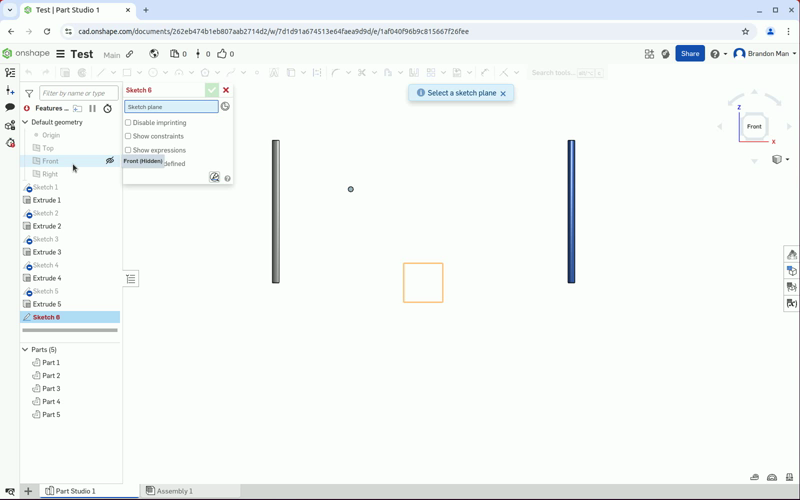
click(73, 163)
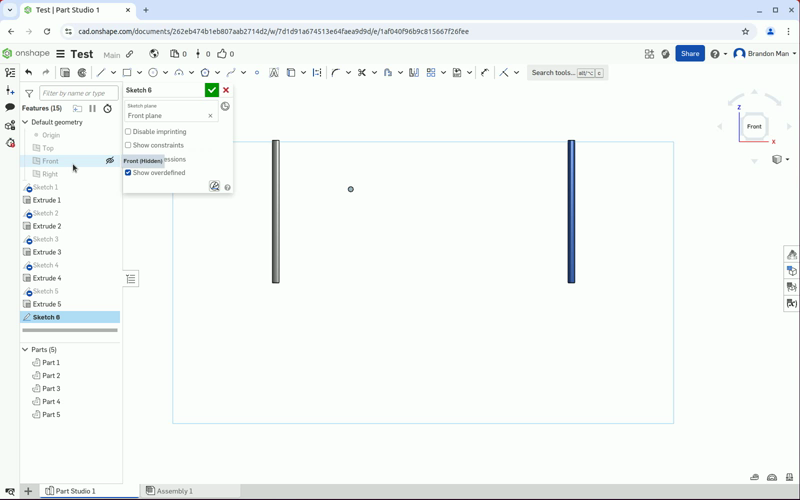
mouse_move(73, 352)
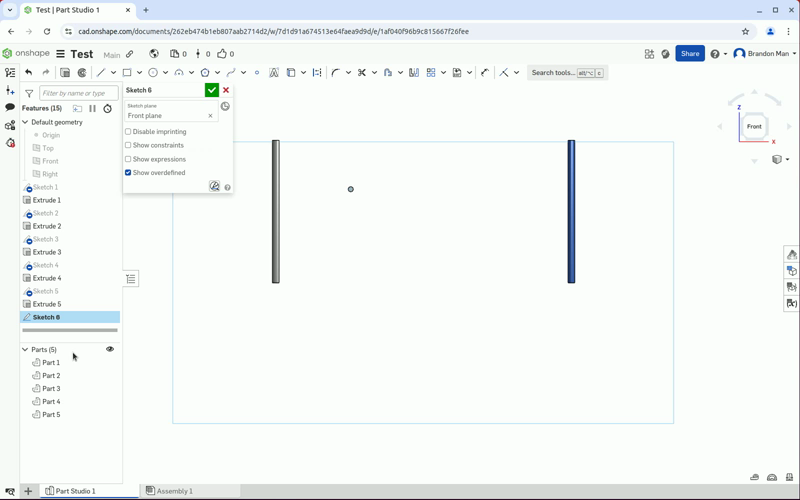
key(y)
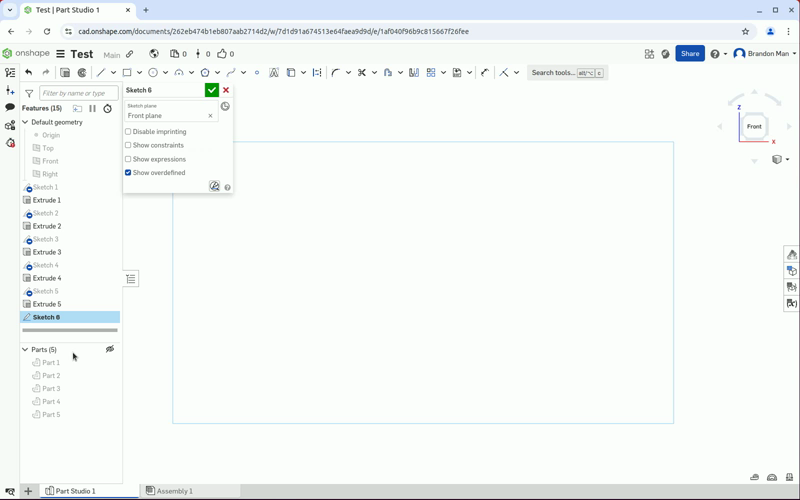
key(c)
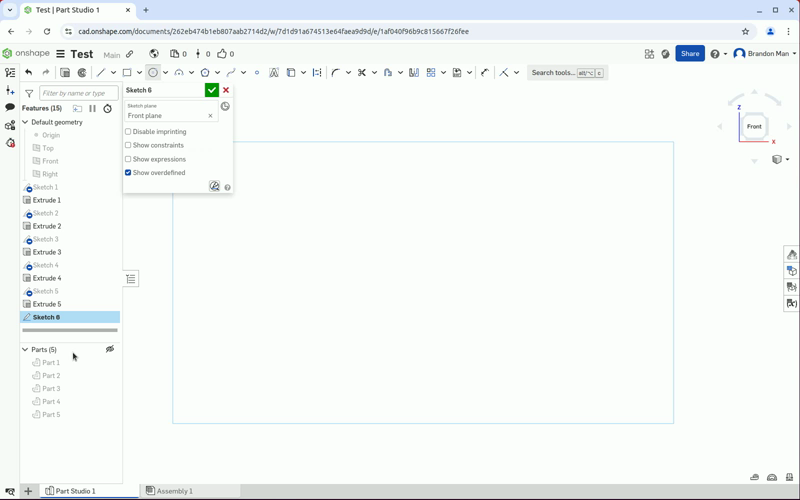
key_down(shift)
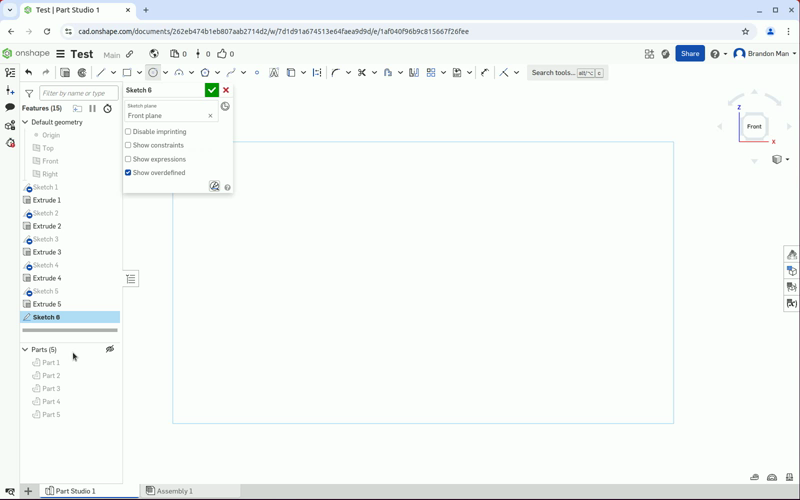
mouse_move(350, 258)
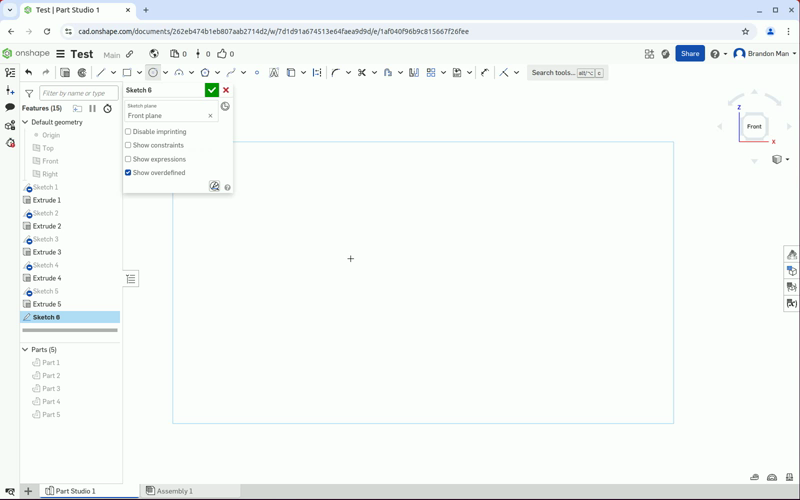
click(350, 258)
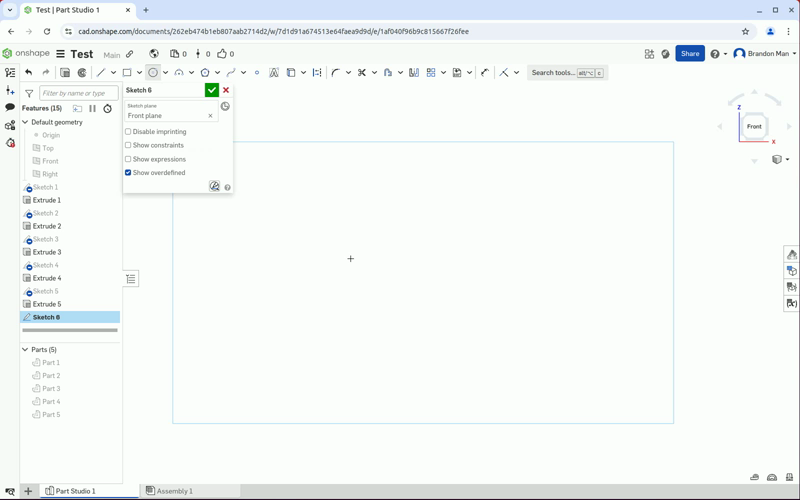
key_up(shift)
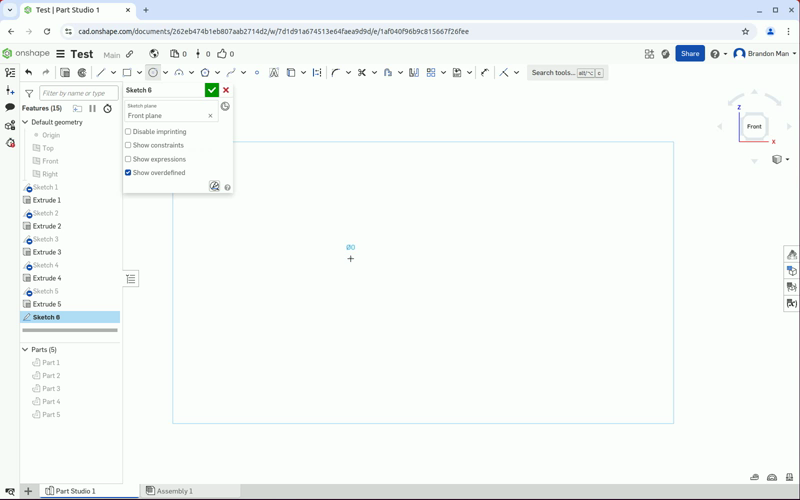
mouse_move(353, 258)
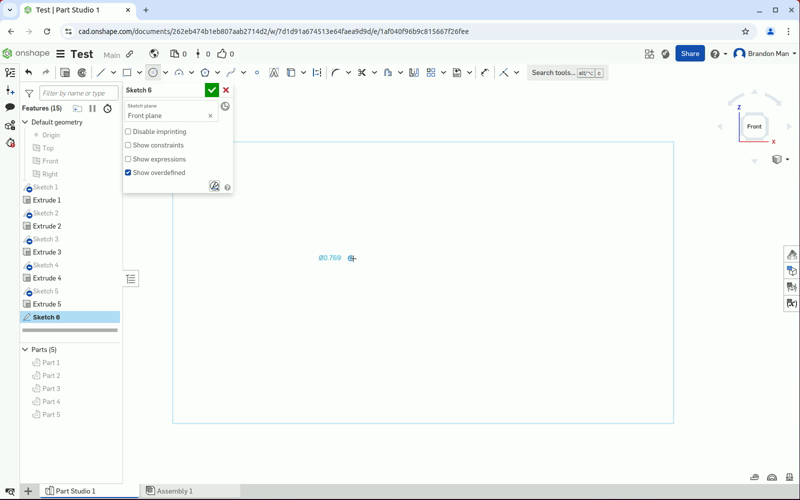
scroll(6)
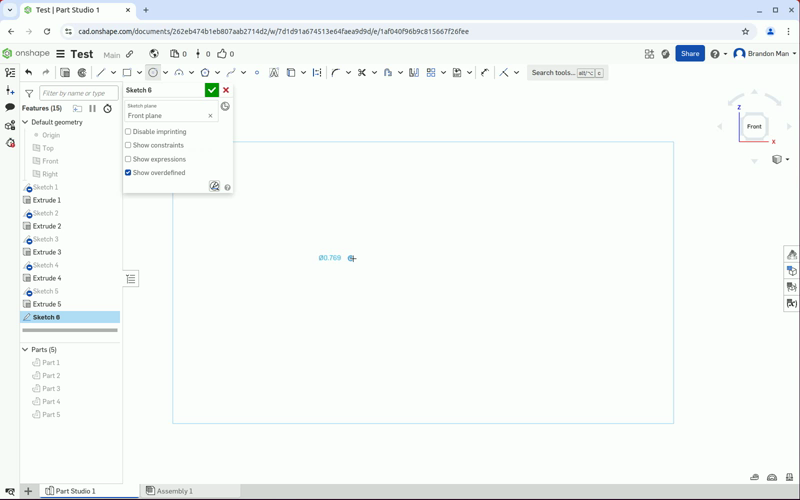
scroll(6)
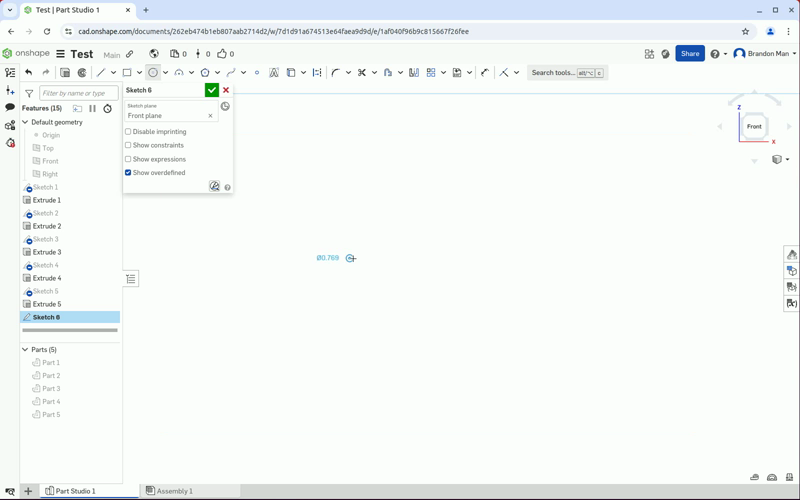
scroll(6)
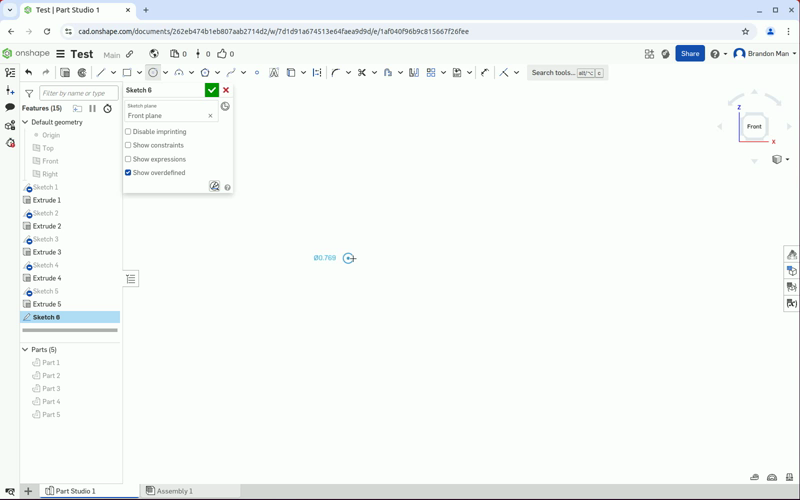
scroll(6)
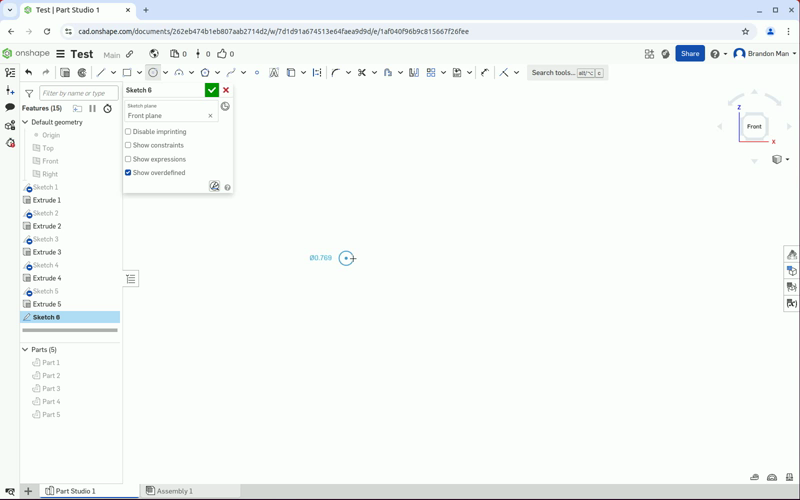
scroll(6)
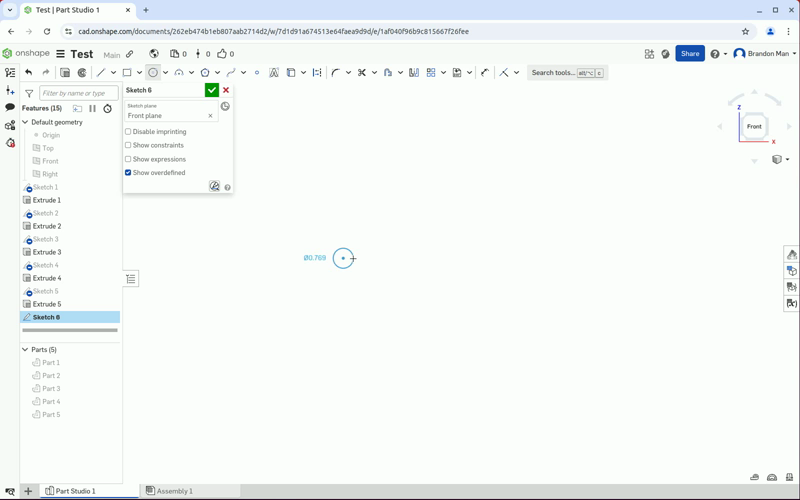
scroll(6)
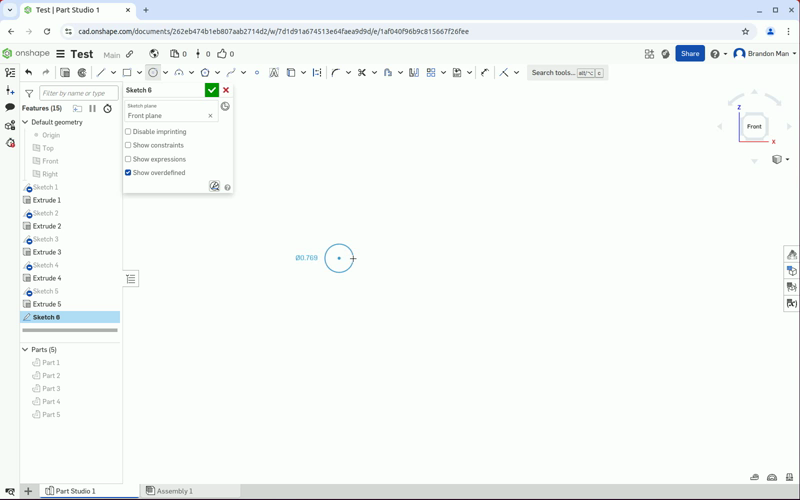
scroll(6)
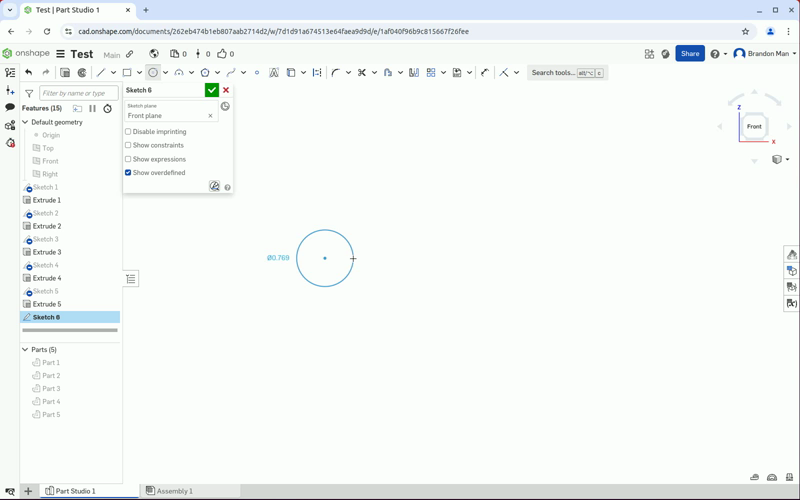
click(353, 258)
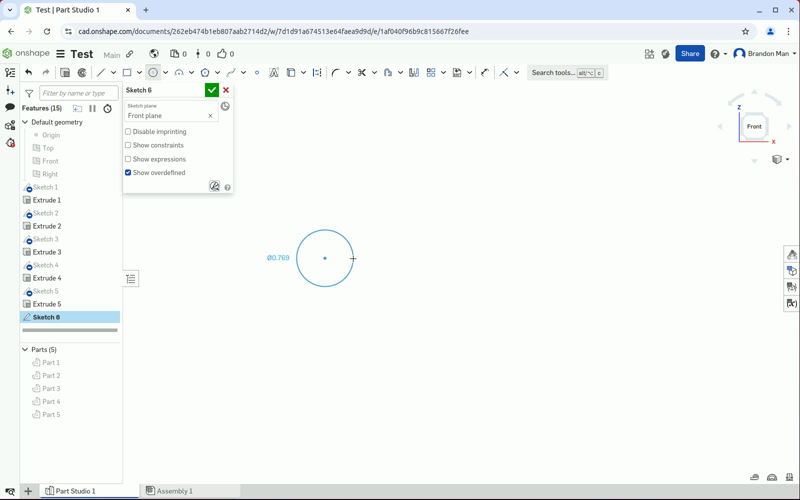
scroll(-6)
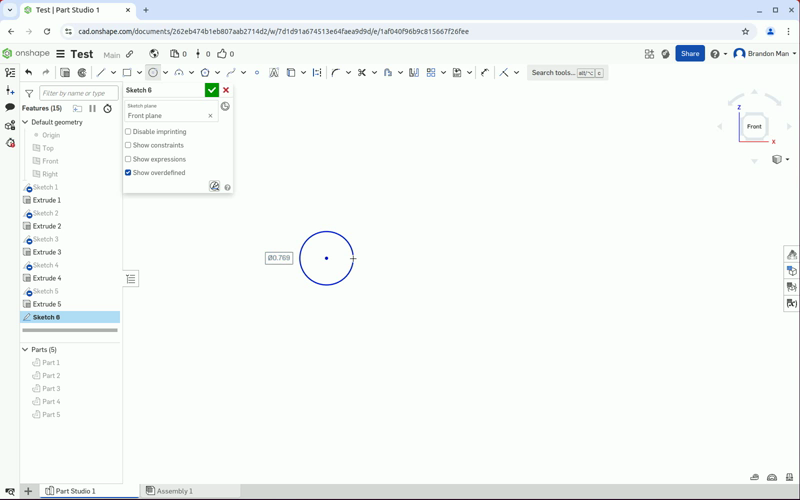
scroll(-6)
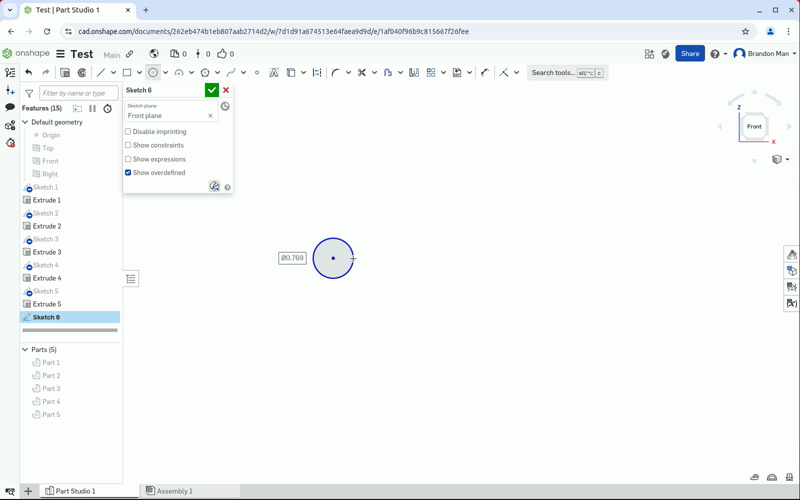
scroll(-6)
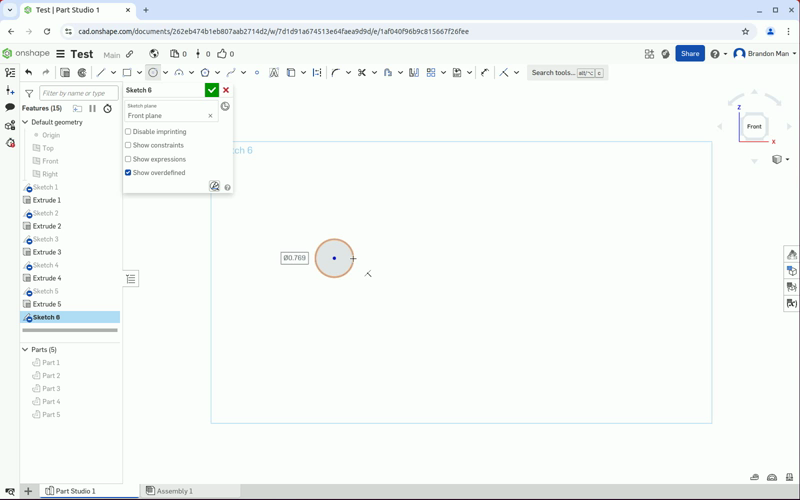
scroll(-6)
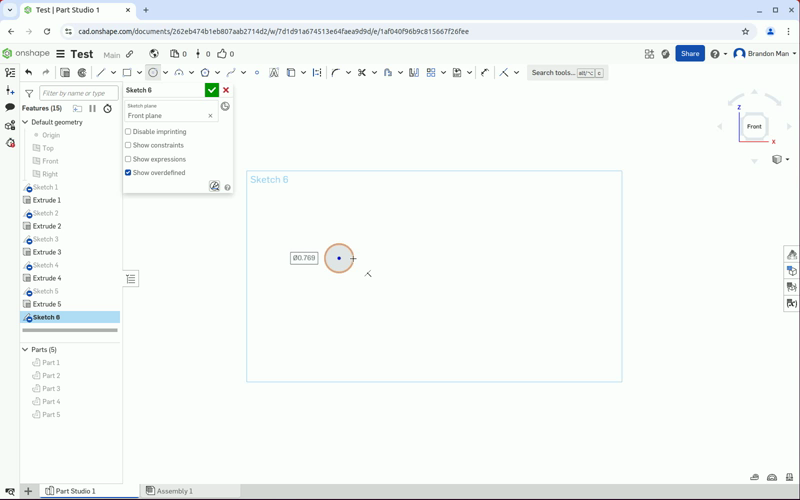
scroll(-6)
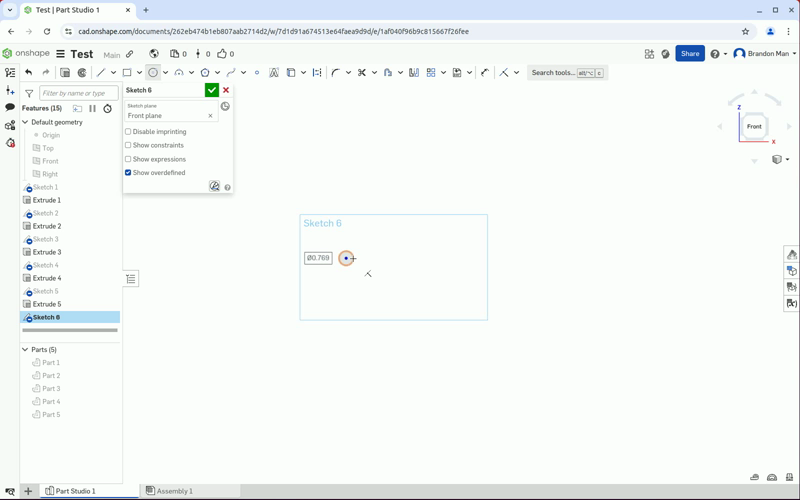
scroll(-6)
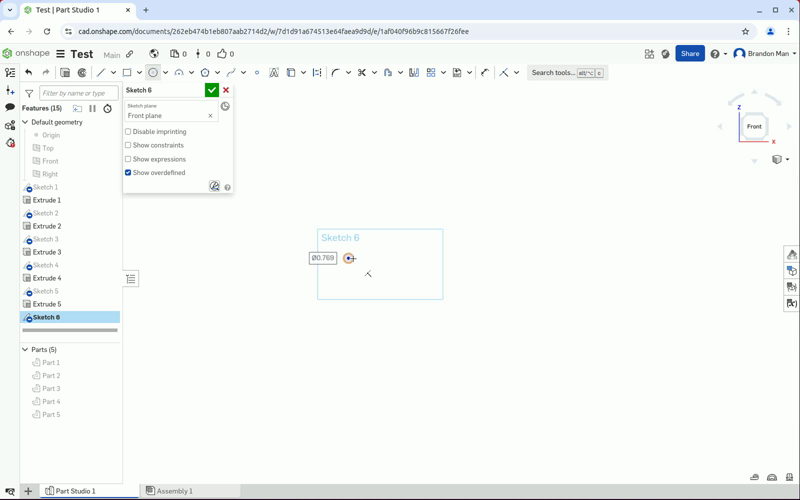
scroll(-6)
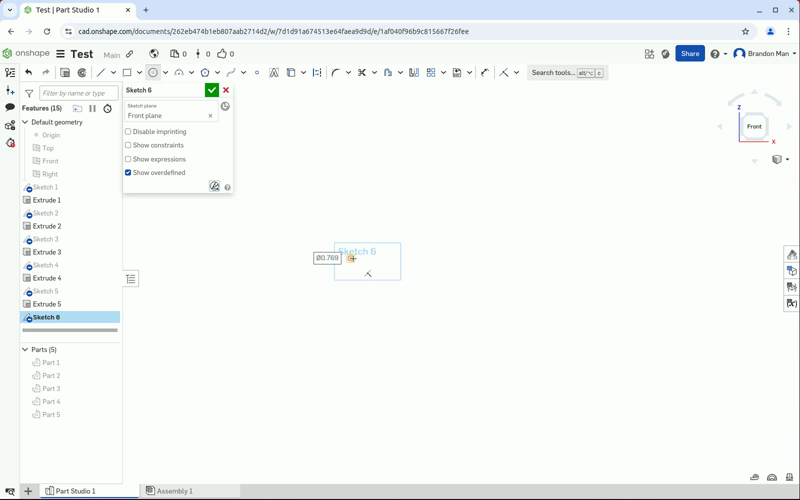
key(esc)
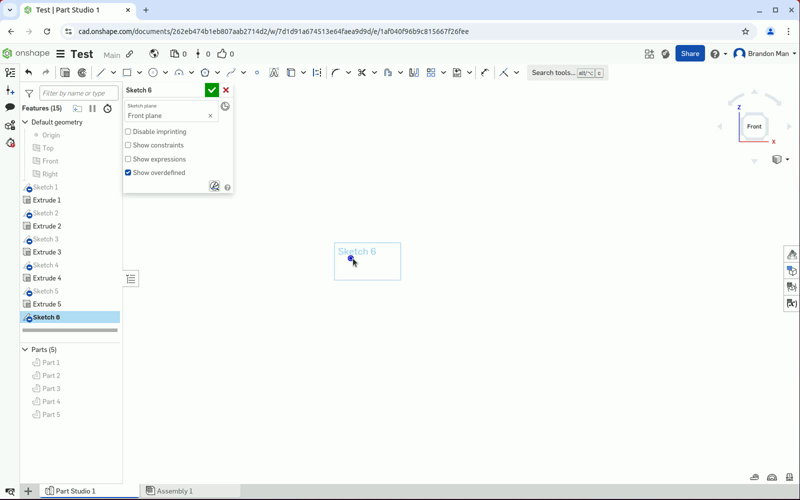
mouse_move(351, 259)
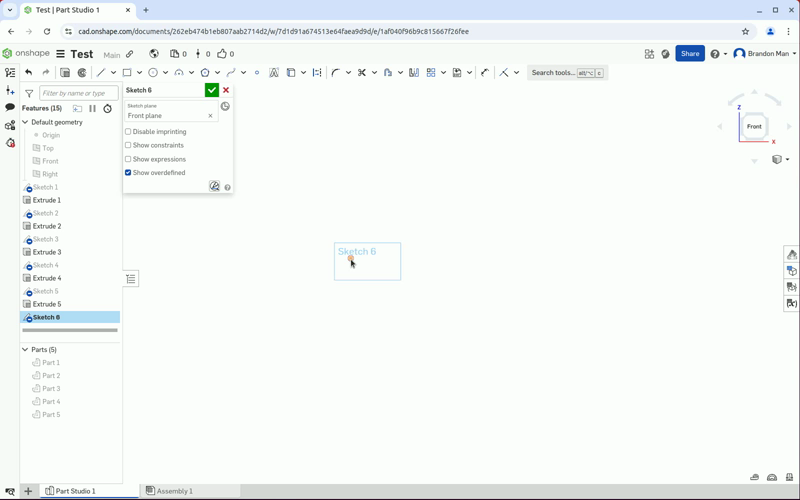
scroll(6)
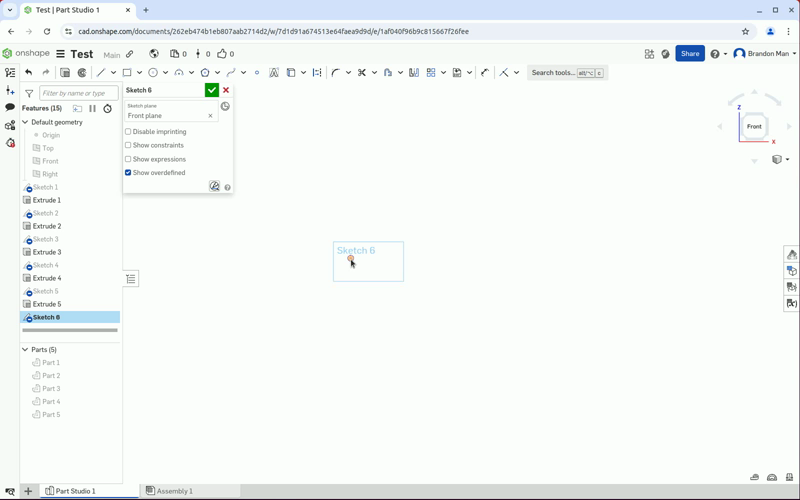
scroll(6)
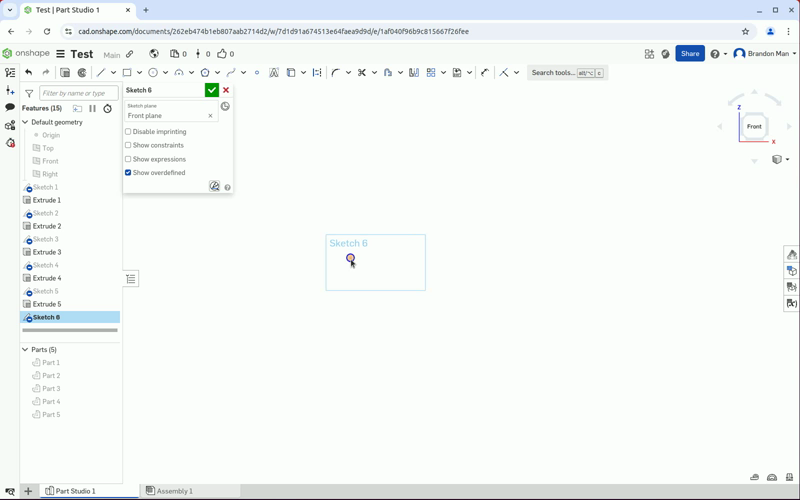
scroll(6)
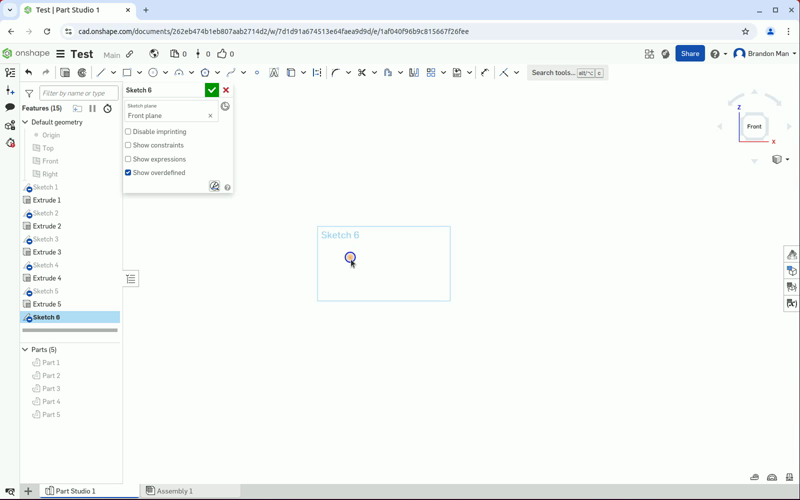
scroll(6)
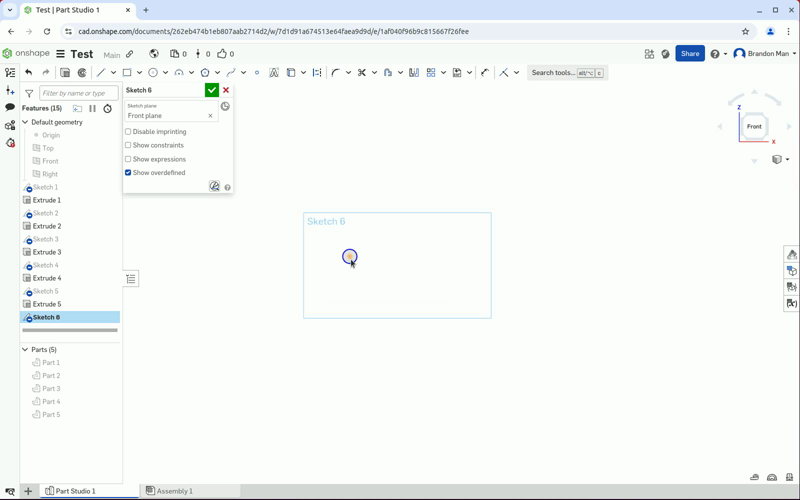
scroll(6)
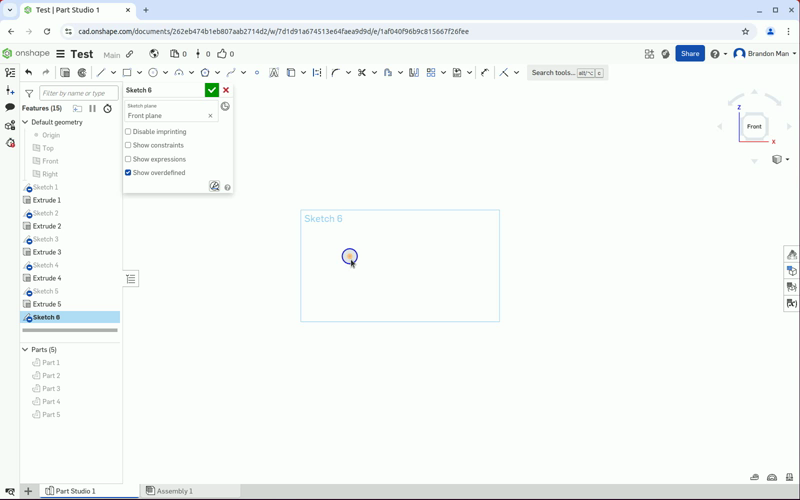
scroll(6)
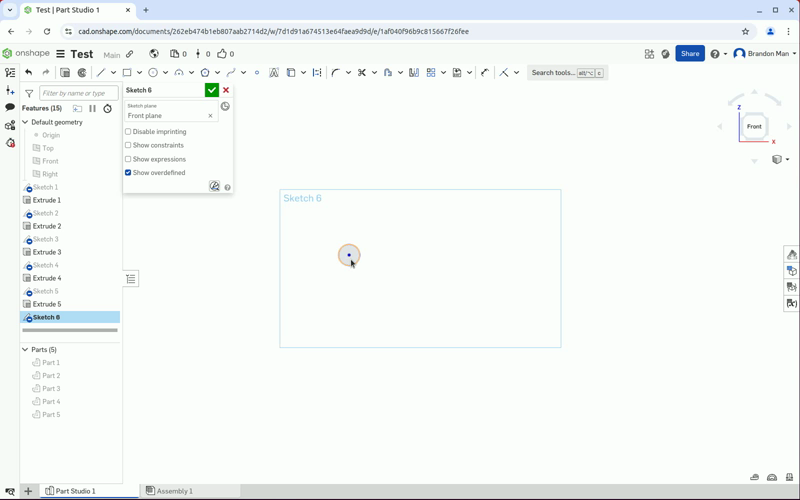
scroll(6)
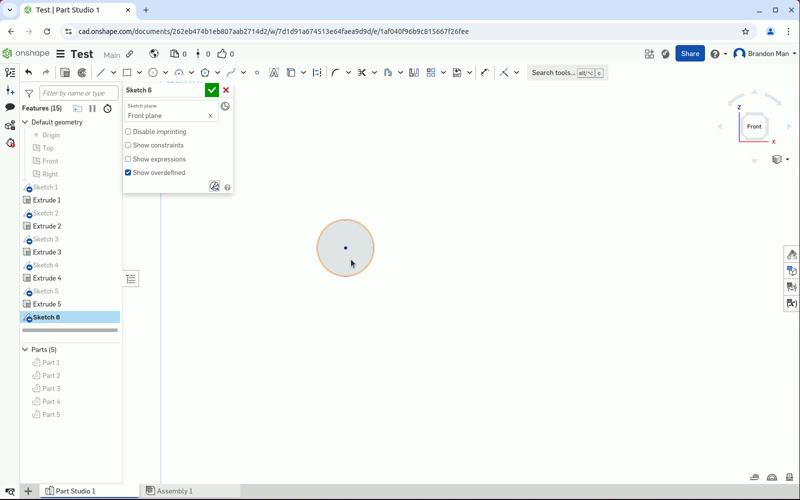
click(351, 259)
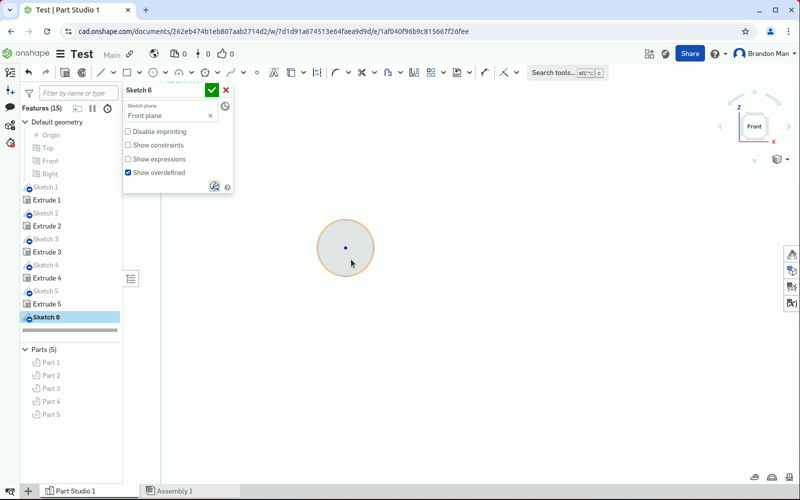
scroll(-6)
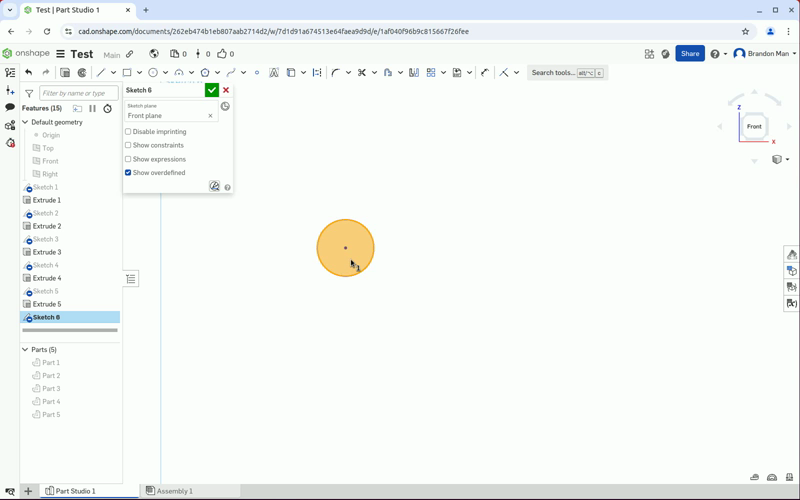
scroll(-6)
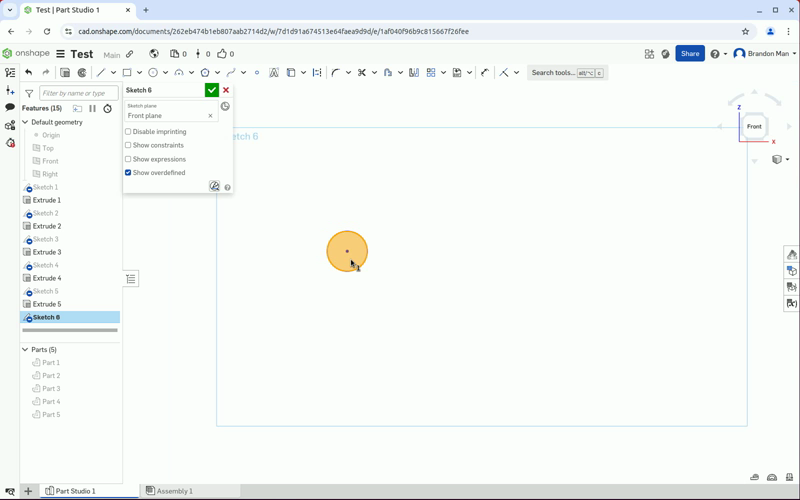
scroll(-6)
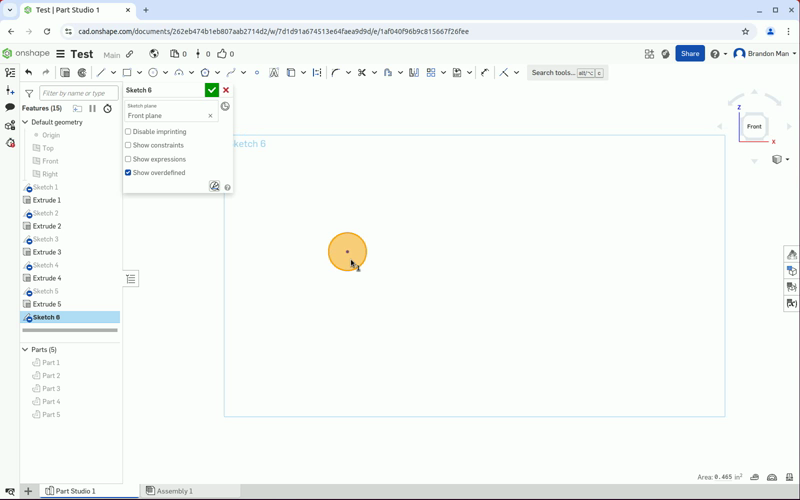
scroll(-6)
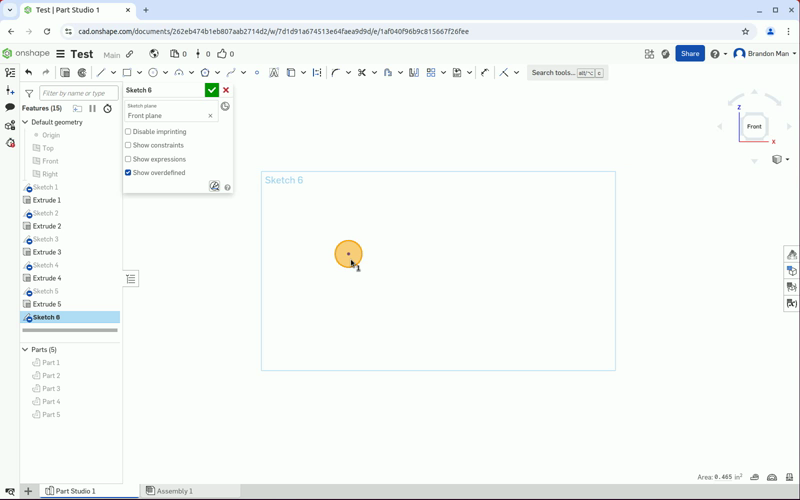
scroll(-6)
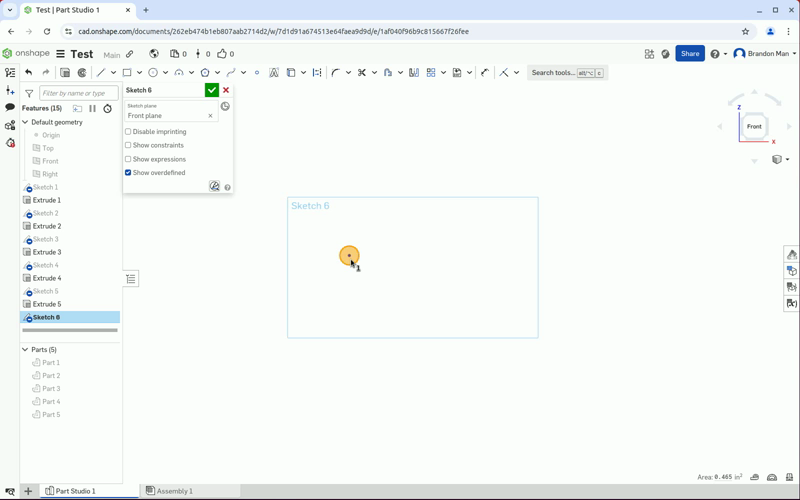
scroll(-6)
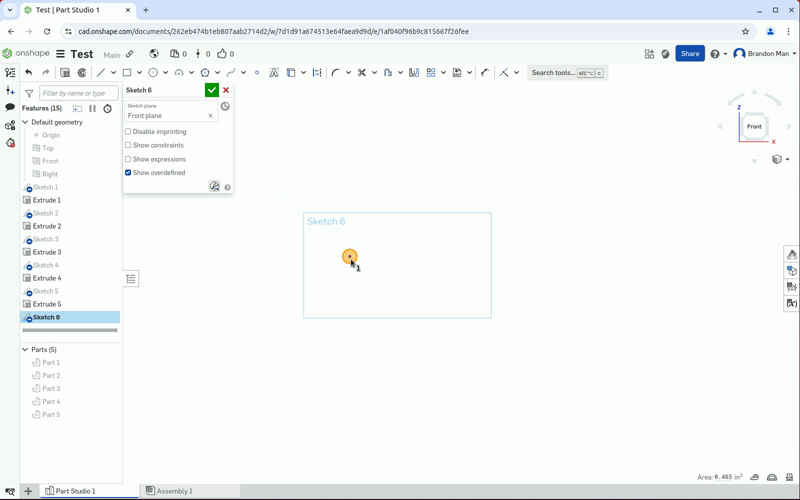
scroll(-6)
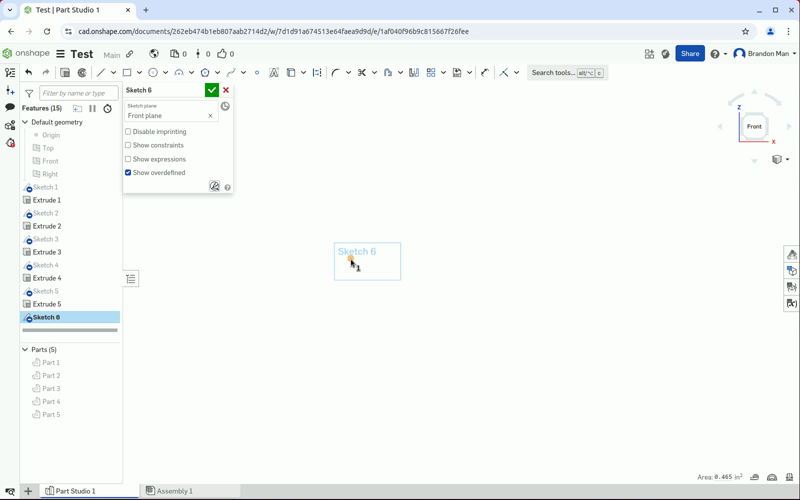
mouse_move(73, 352)
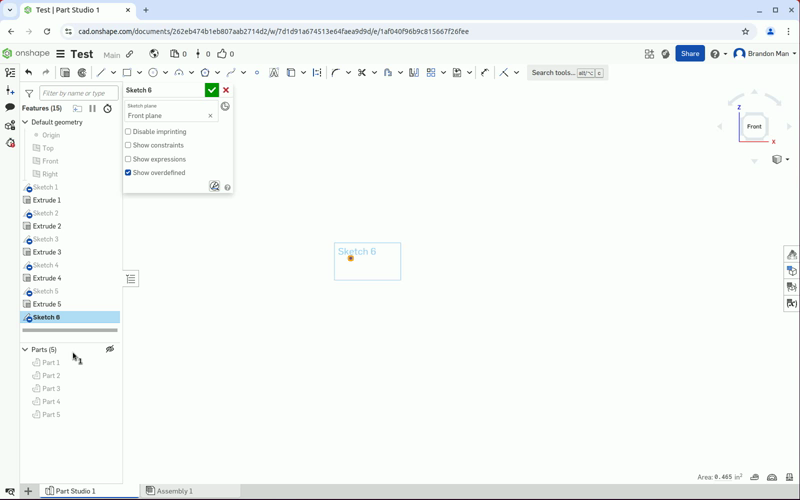
key(shift+y)
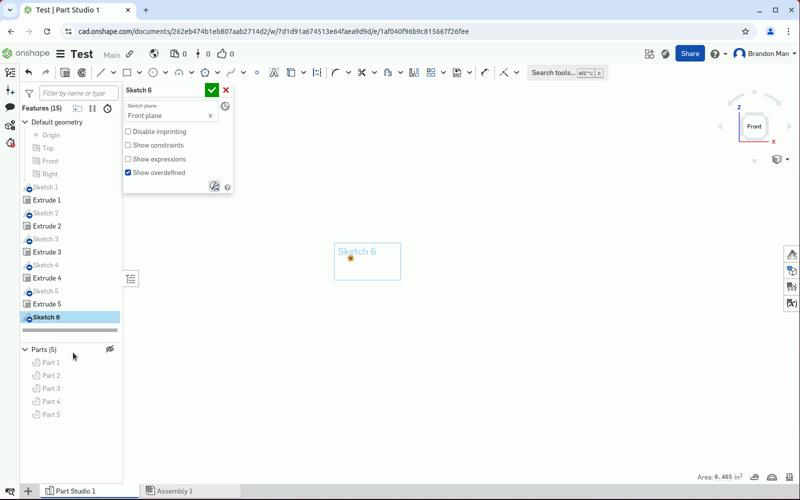
key(shift+e)
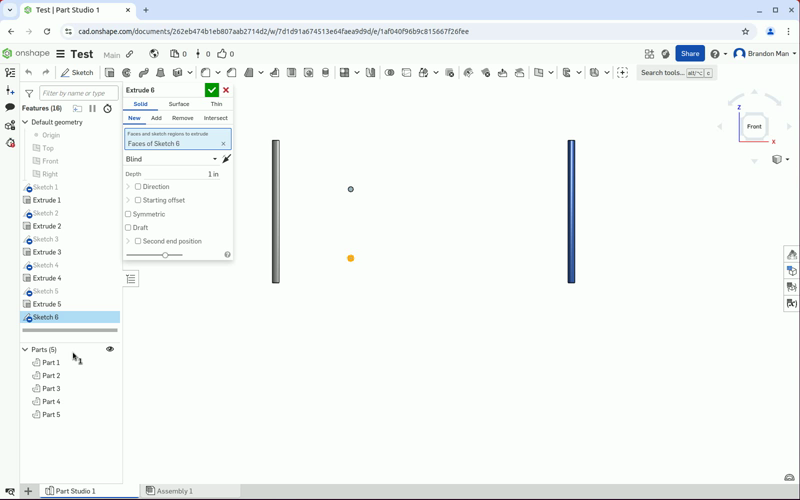
mouse_move(143, 106)
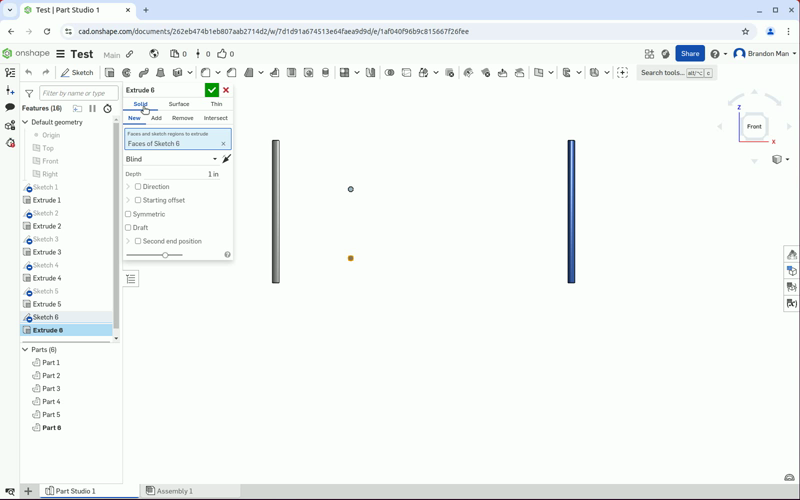
click(143, 106)
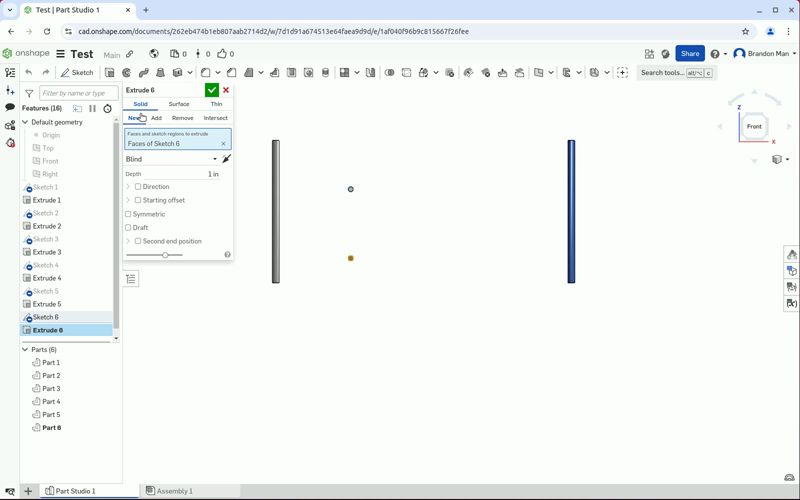
mouse_move(137, 120)
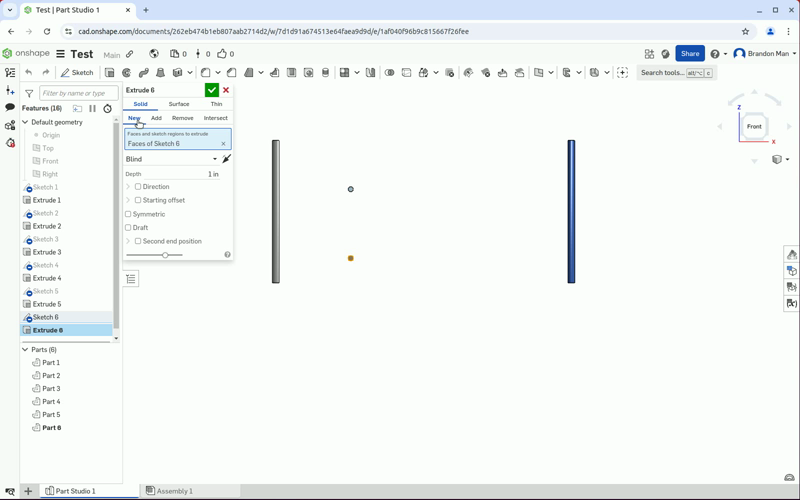
click(137, 120)
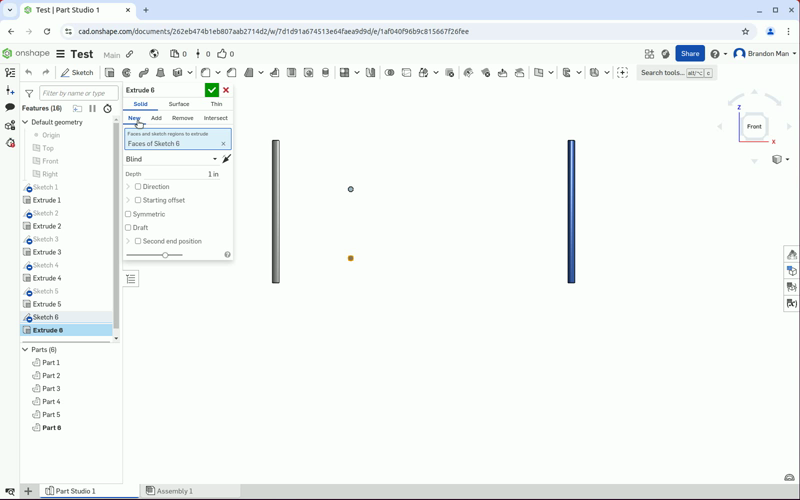
key(tab, 4)
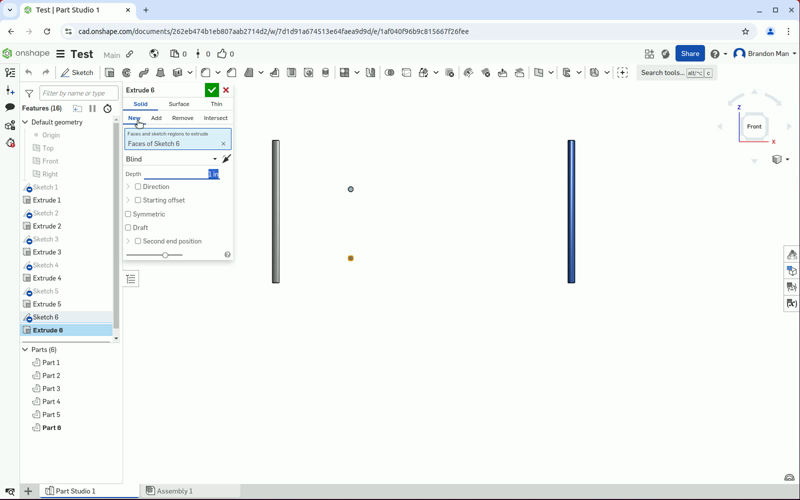
text(21.905)
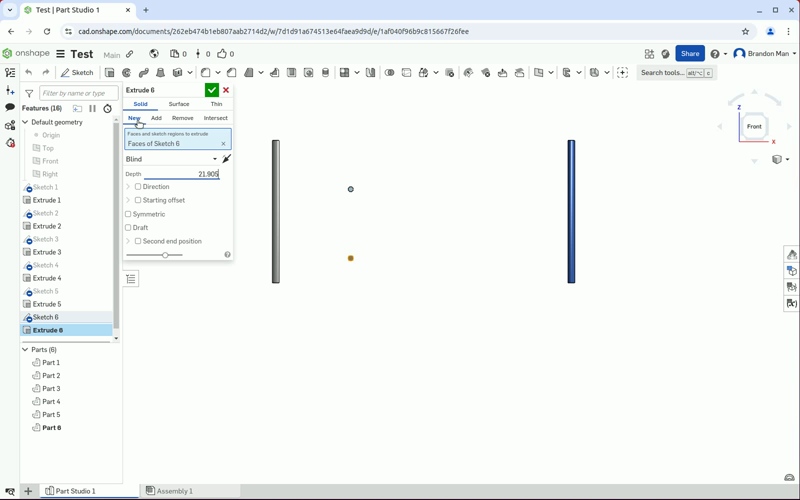
key(enter)
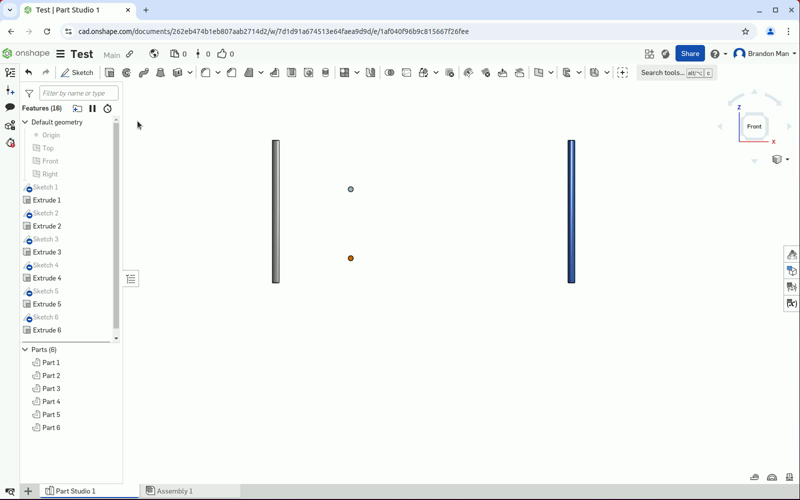
key(shift+h)
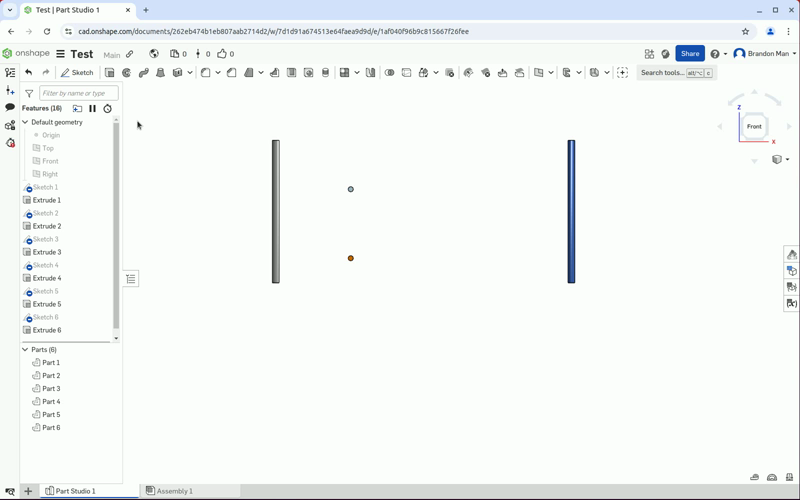
key(shift+h)
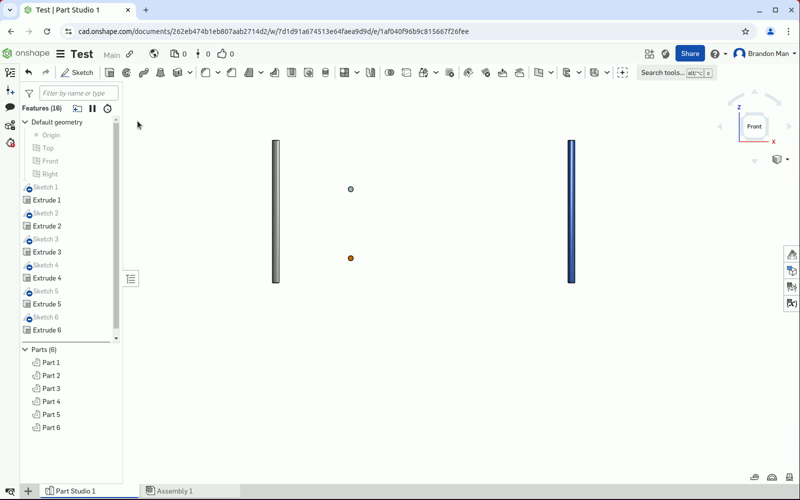
mouse_move(69, 189)
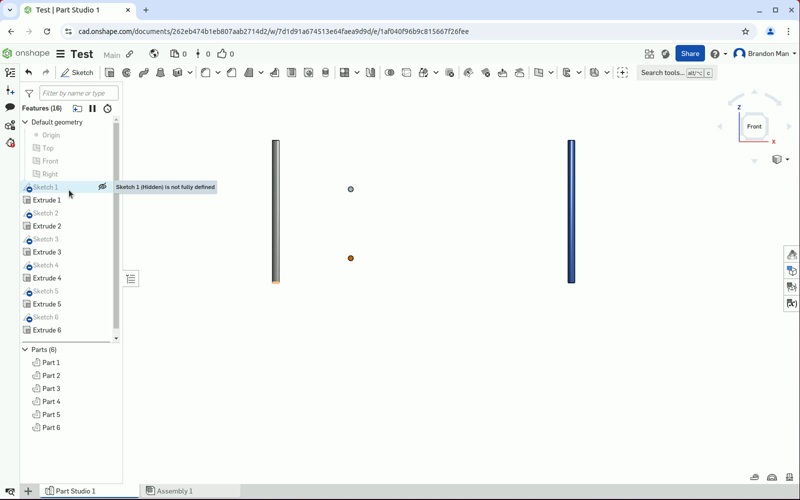
click(69, 189)
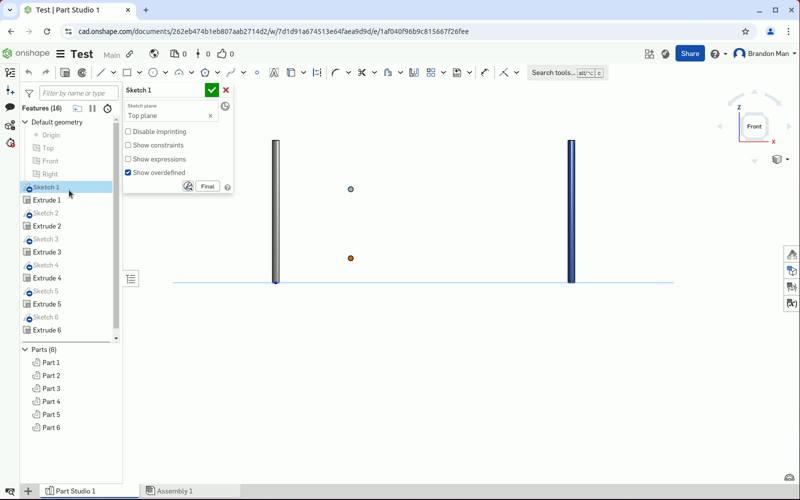
mouse_move(229, 92)
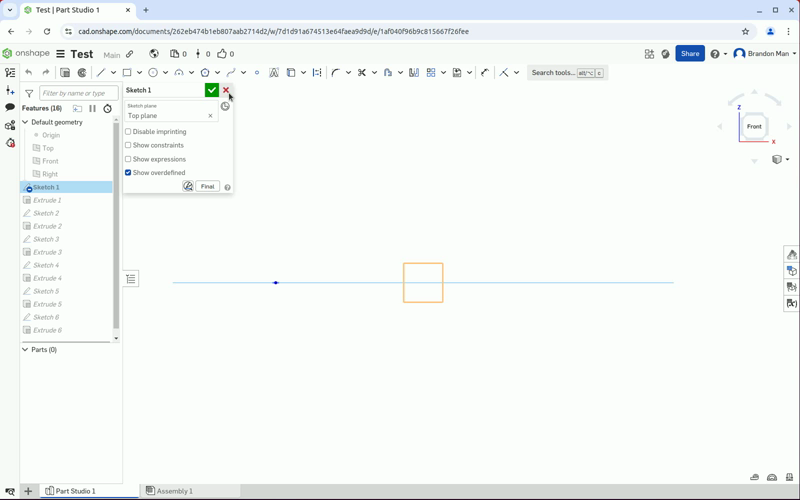
click(229, 92)
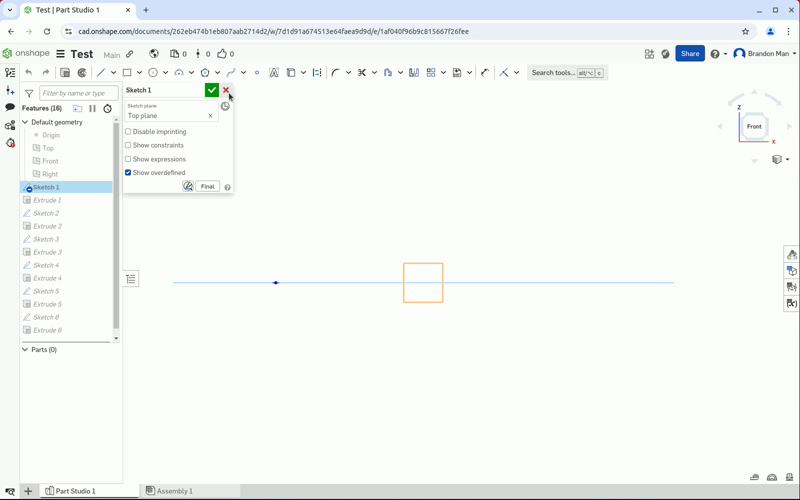
key(shift+s)
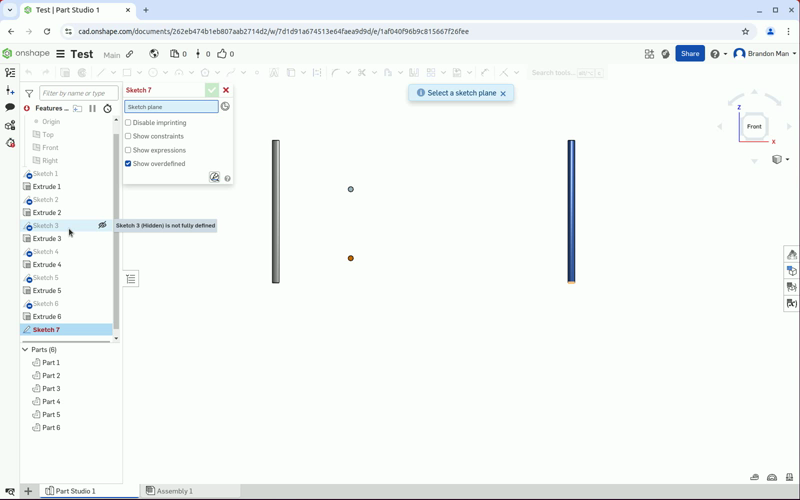
scroll(3)
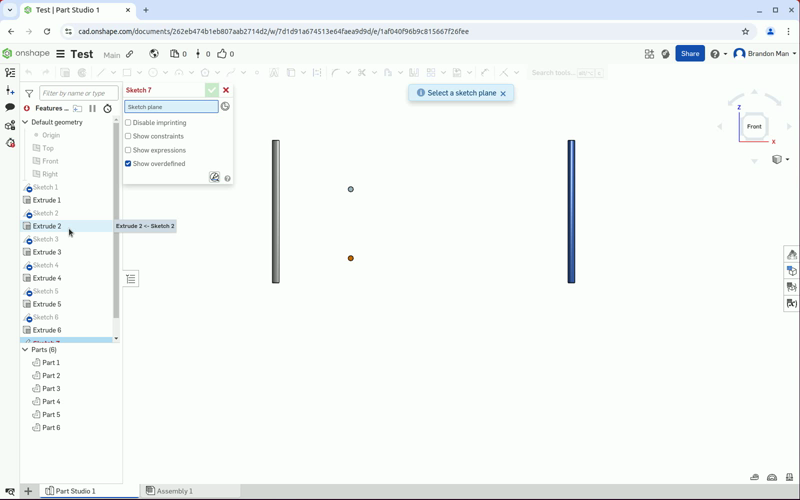
mouse_move(69, 163)
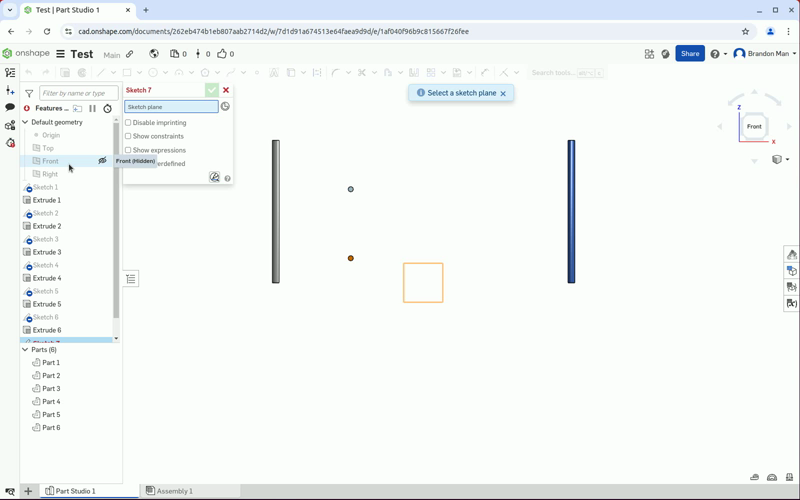
click(69, 163)
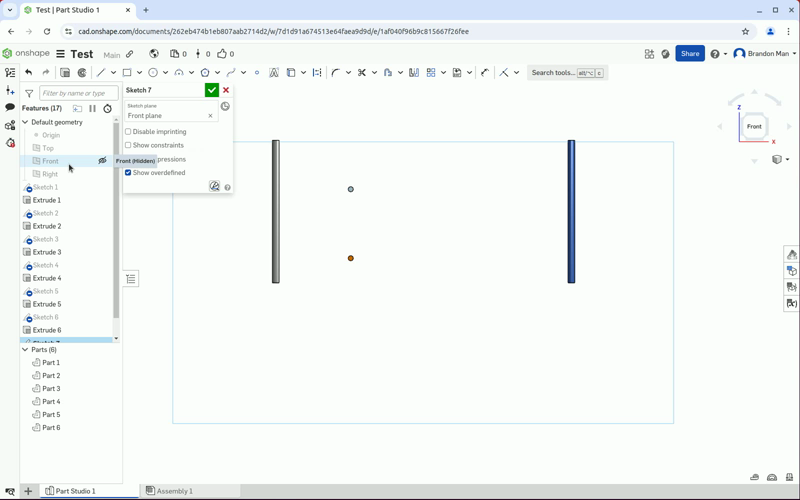
mouse_move(73, 352)
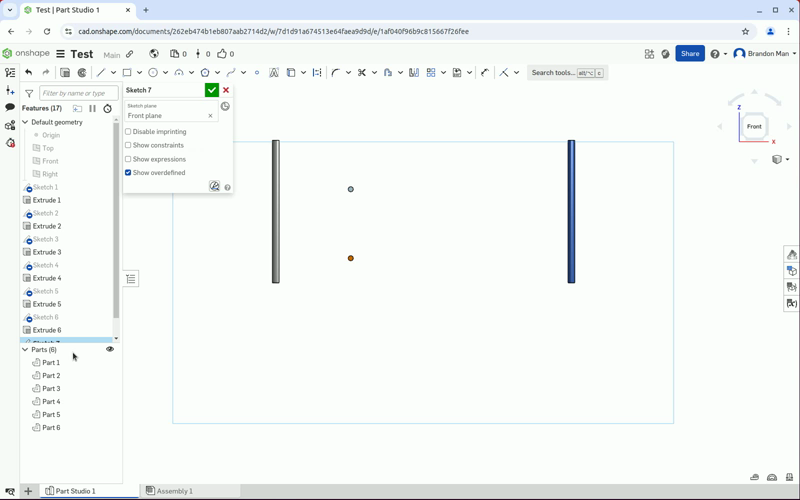
key(y)
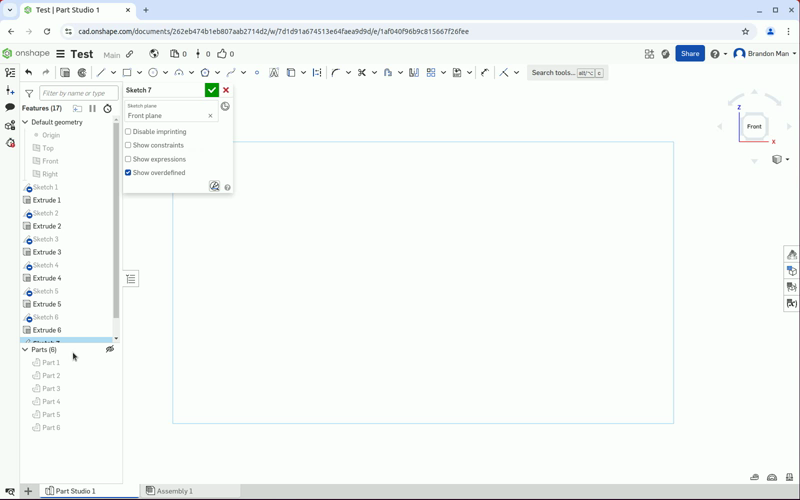
key(c)
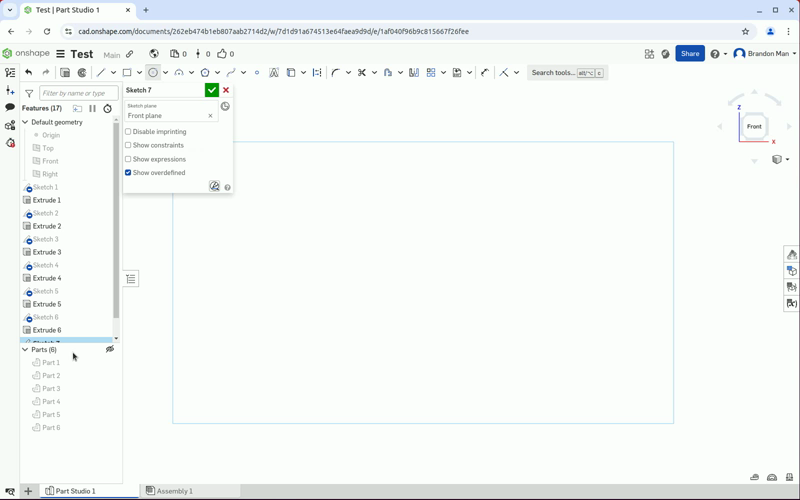
key_down(shift)
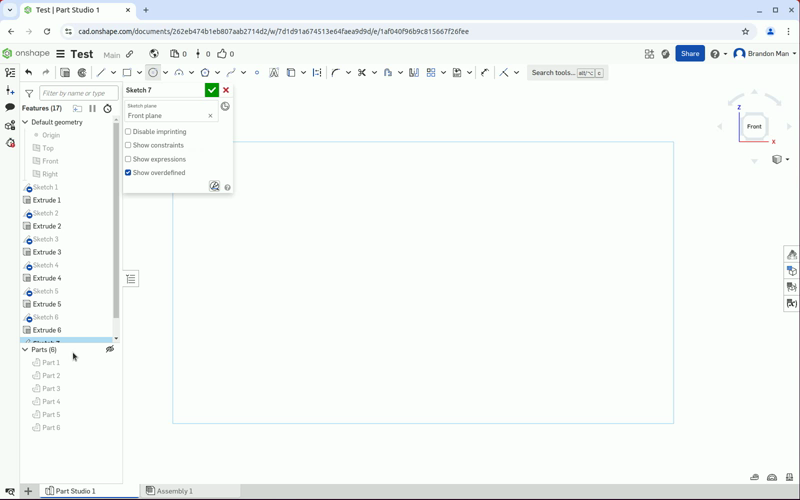
mouse_move(572, 189)
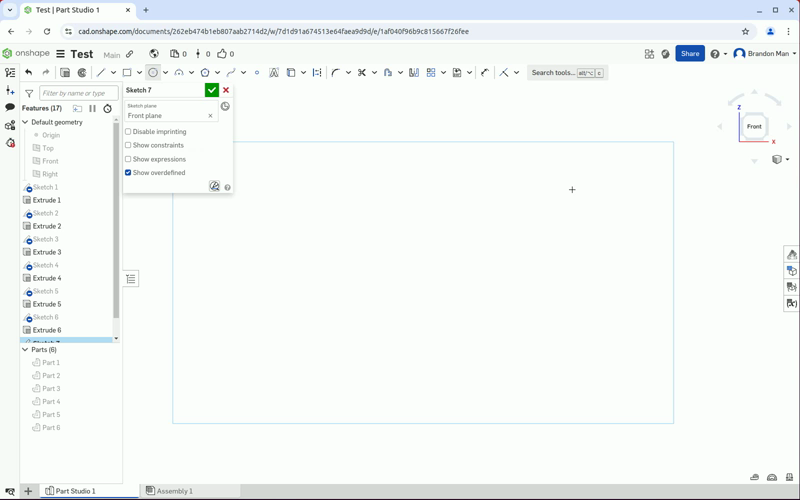
click(572, 189)
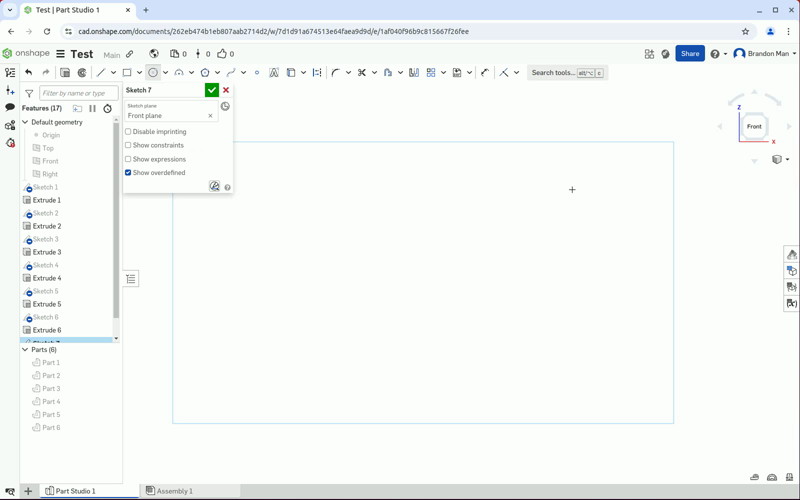
key_up(shift)
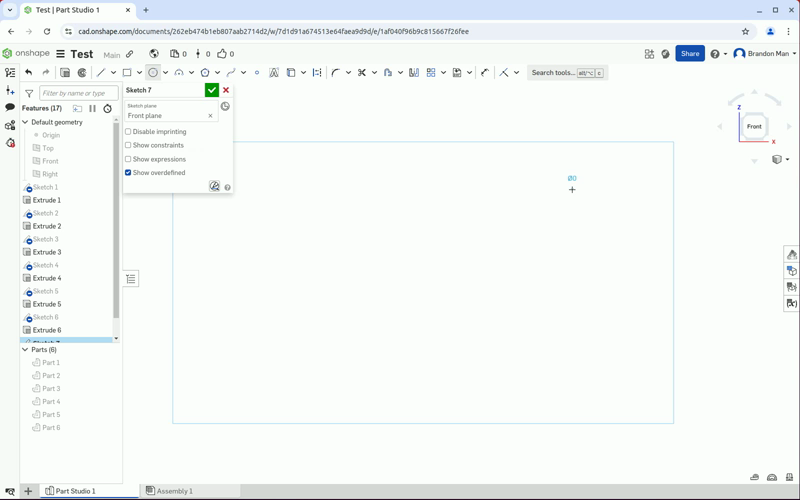
mouse_move(574, 189)
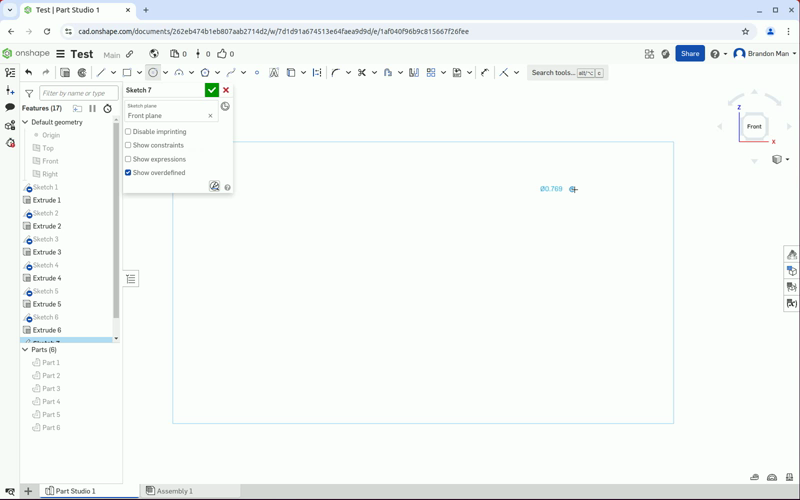
scroll(6)
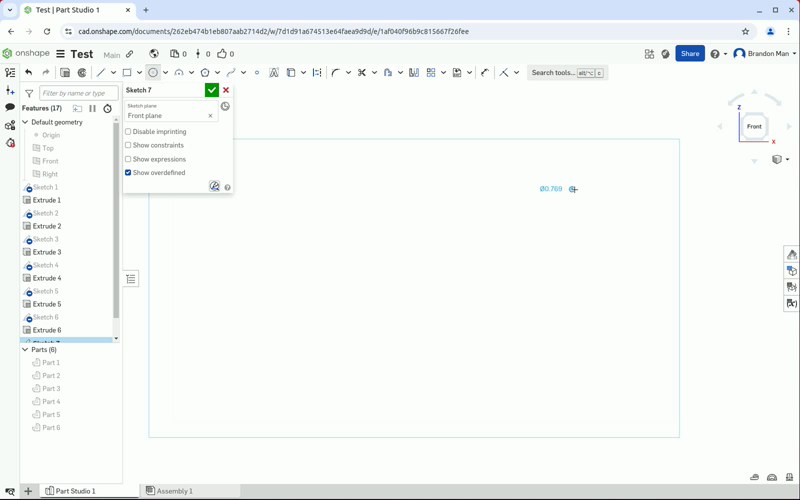
scroll(6)
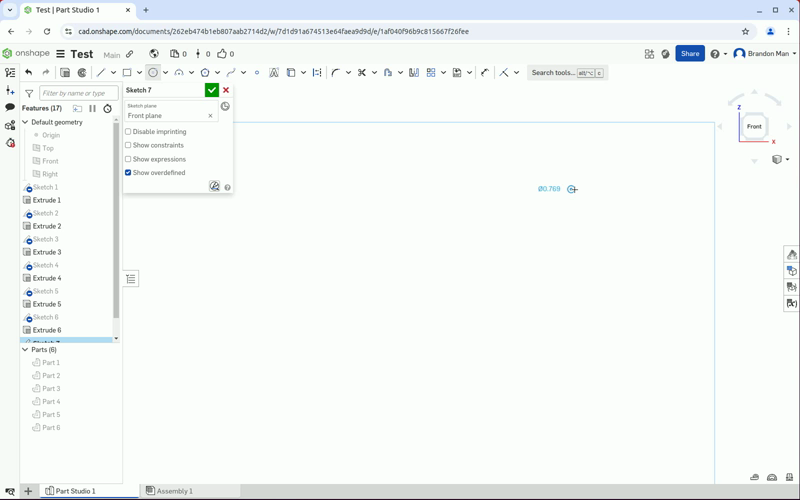
scroll(6)
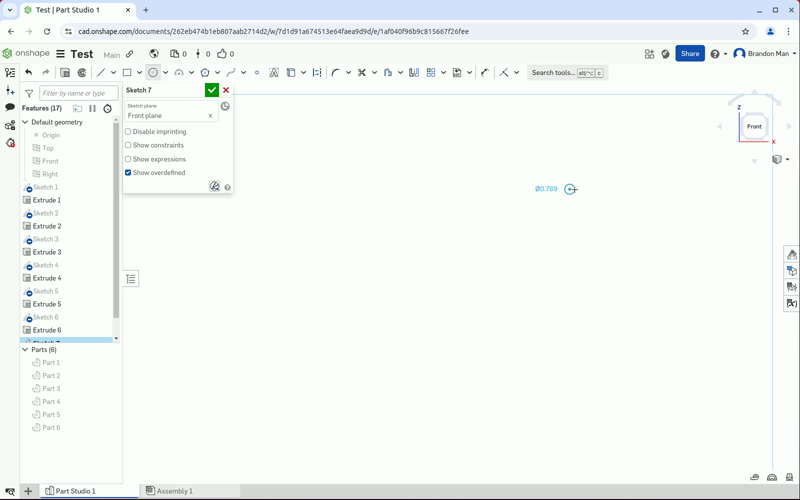
scroll(6)
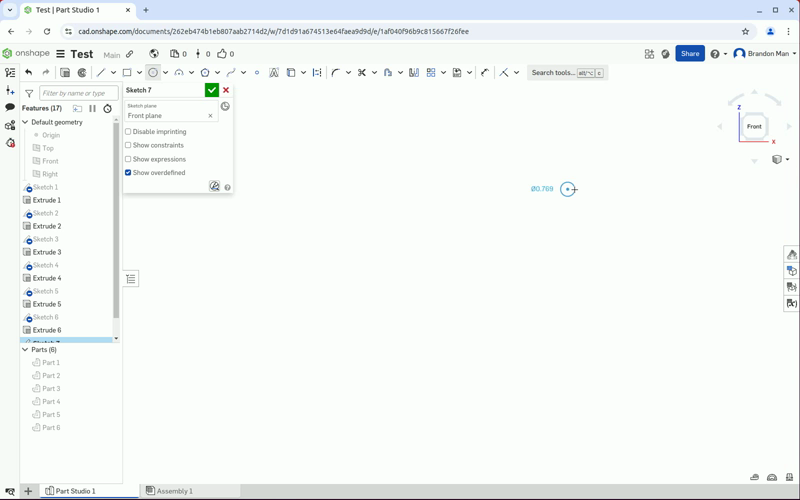
scroll(6)
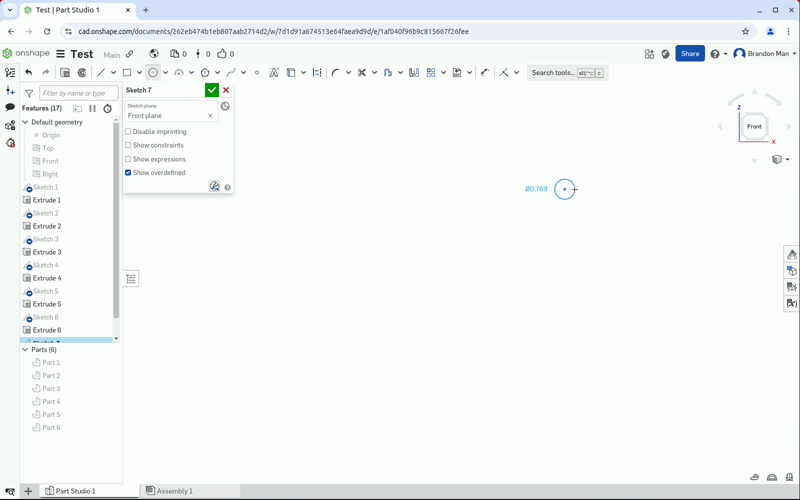
scroll(6)
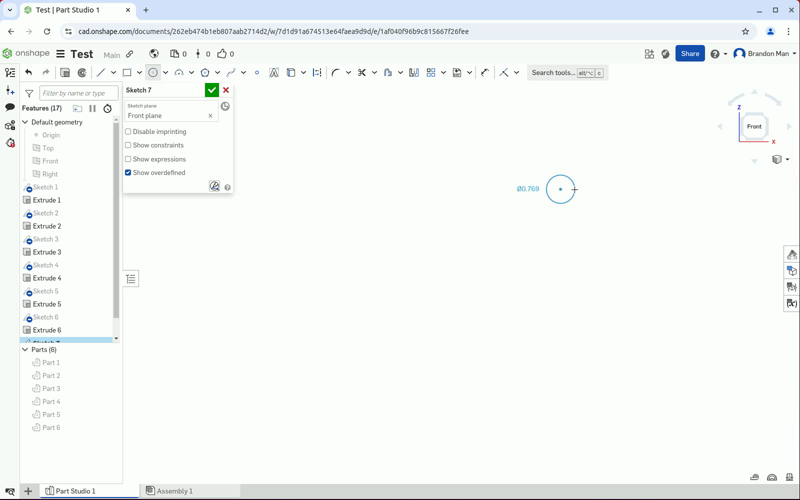
scroll(6)
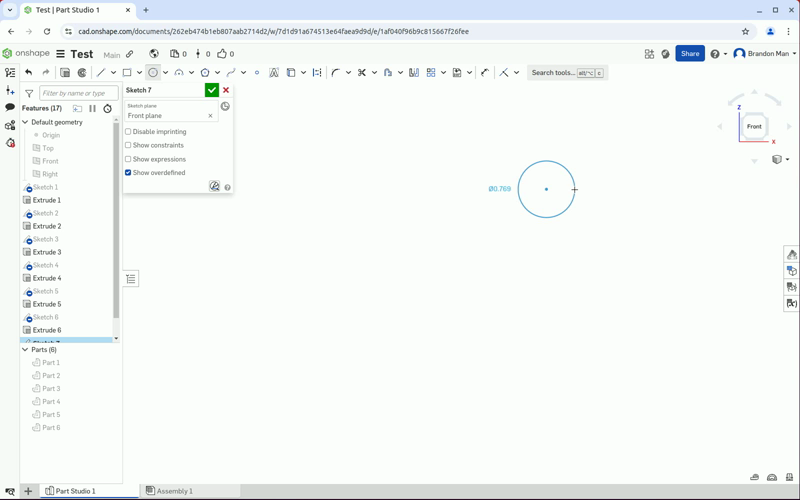
click(574, 189)
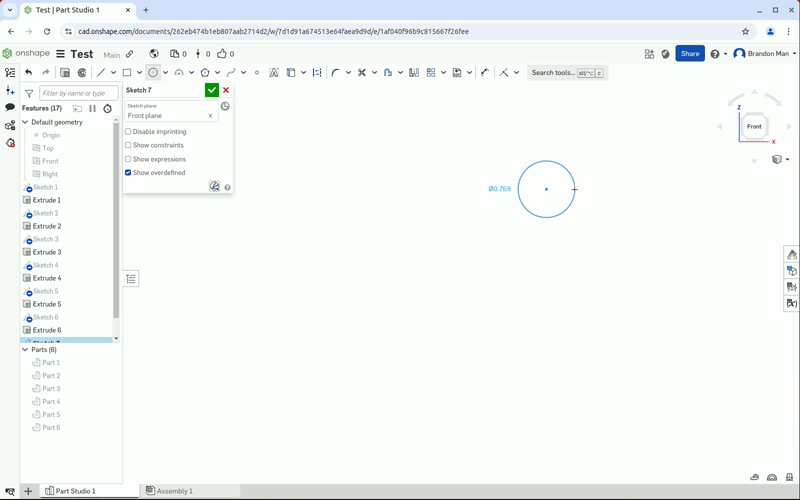
scroll(-6)
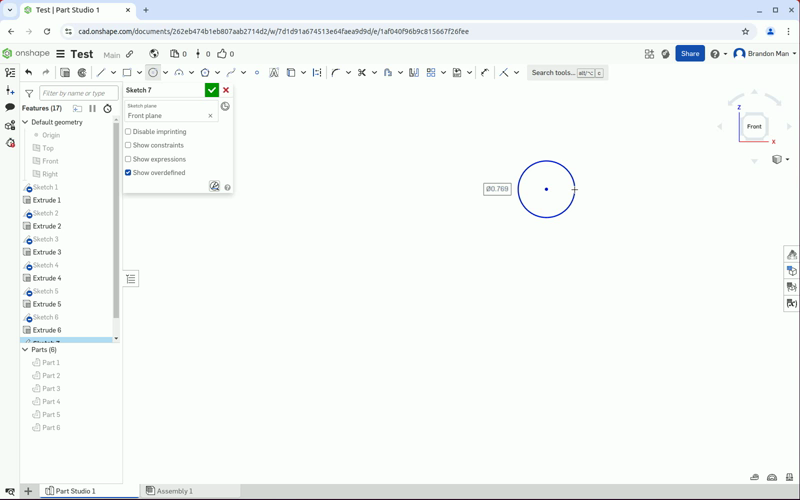
scroll(-6)
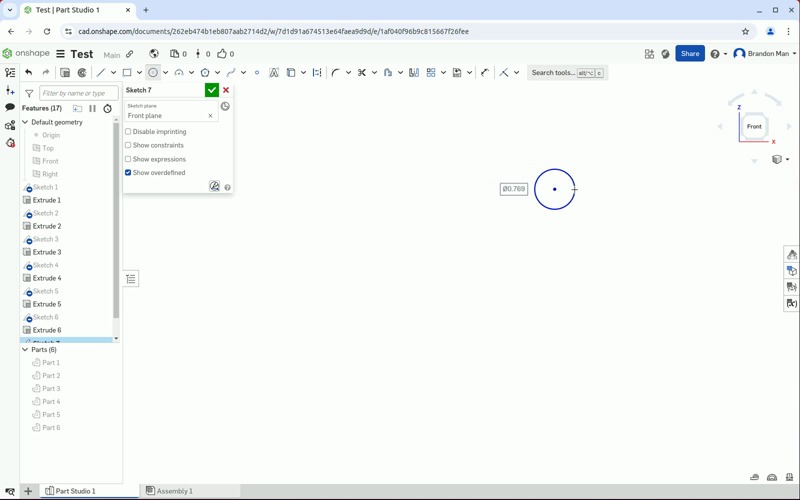
scroll(-6)
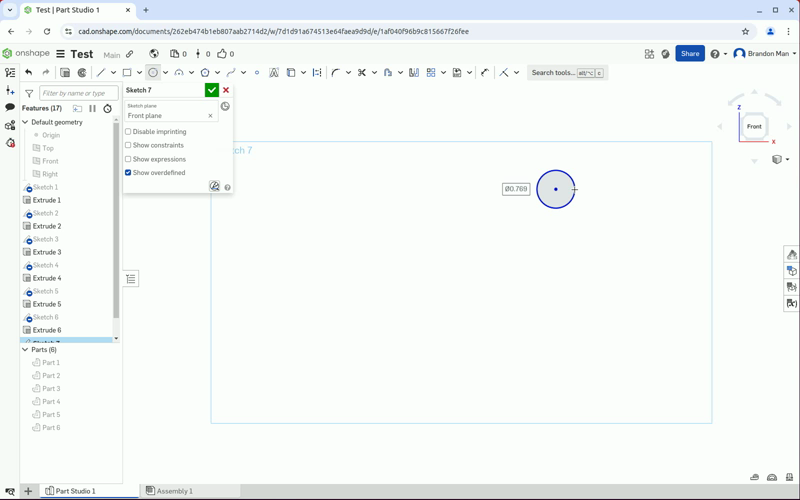
scroll(-6)
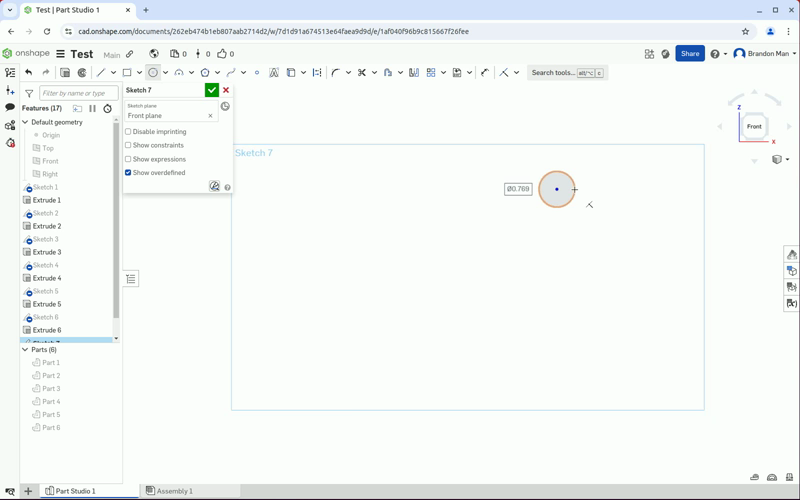
scroll(-6)
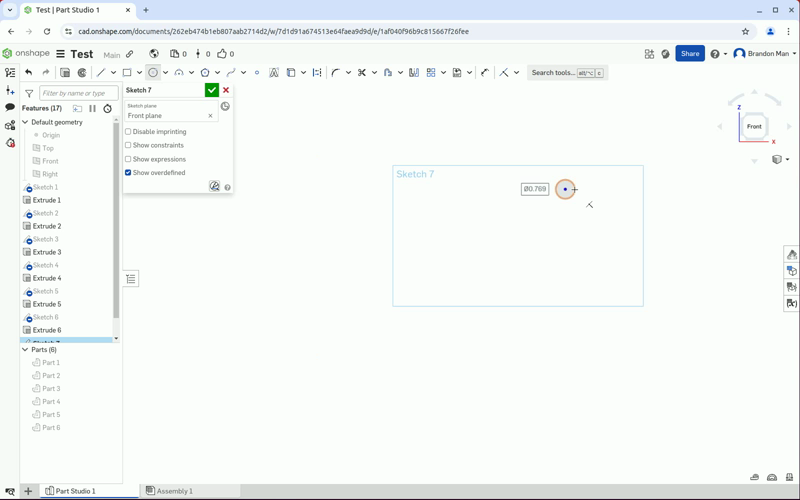
scroll(-6)
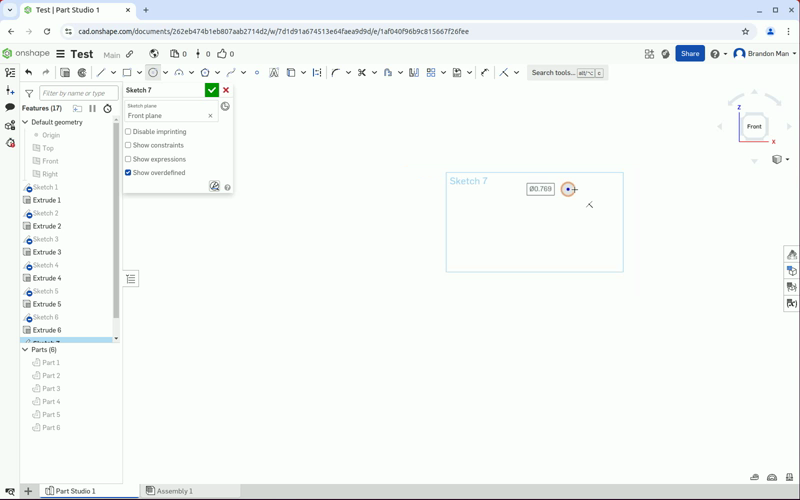
scroll(-6)
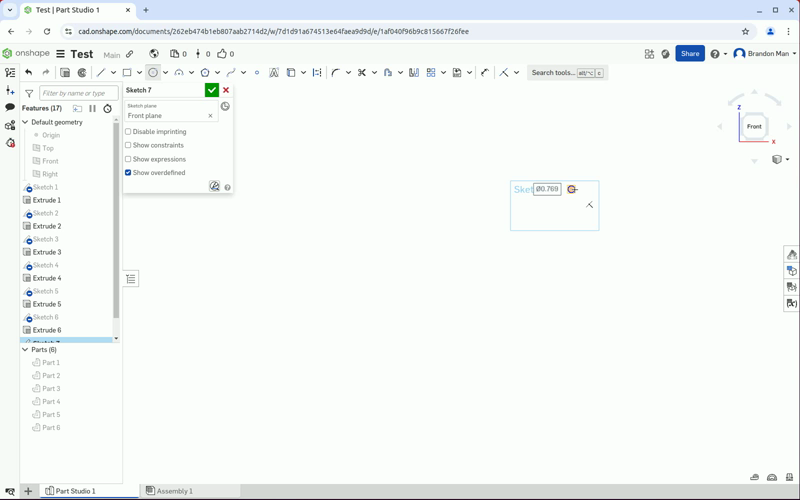
key(esc)
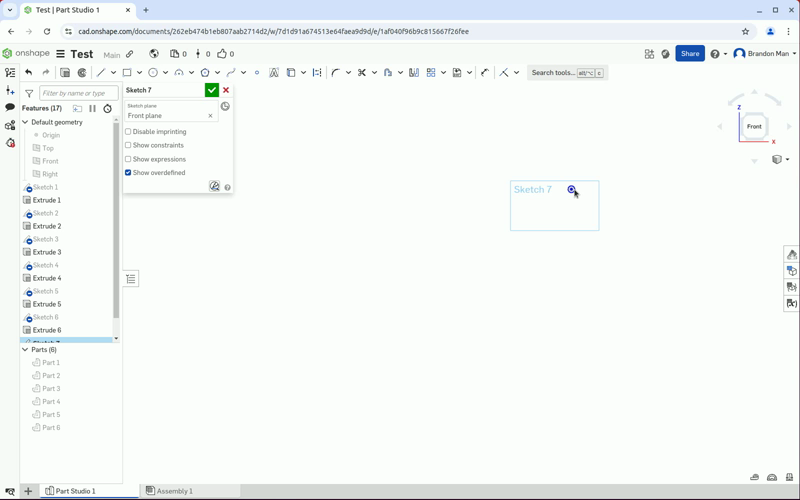
mouse_move(573, 190)
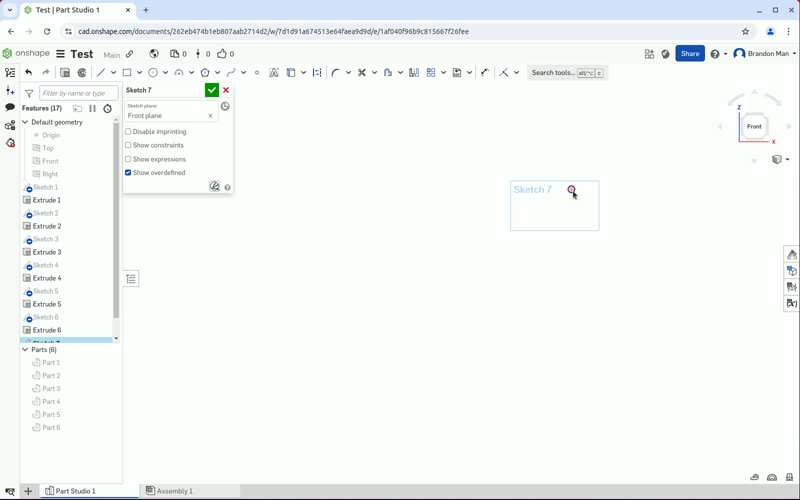
scroll(6)
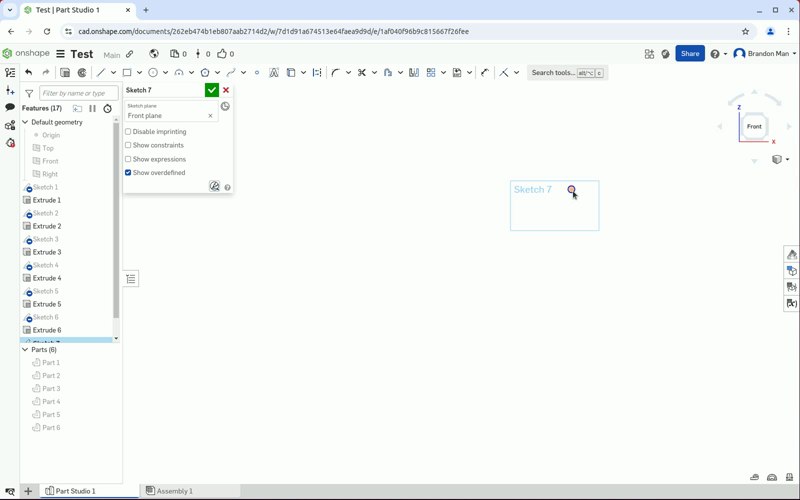
scroll(6)
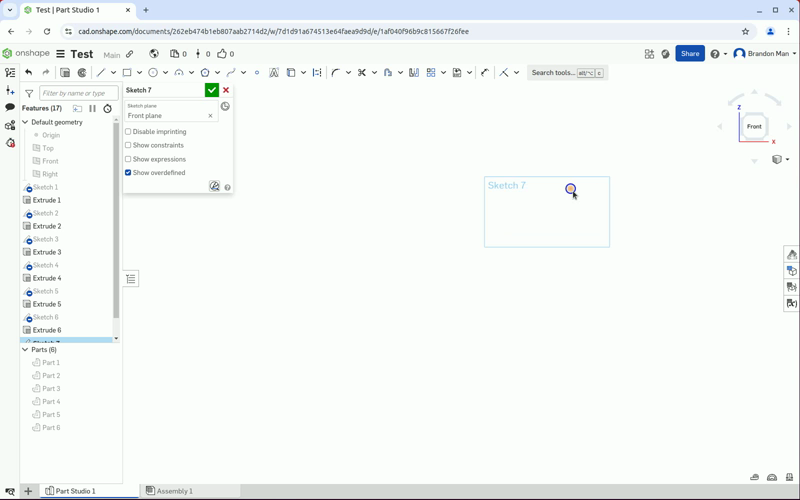
scroll(6)
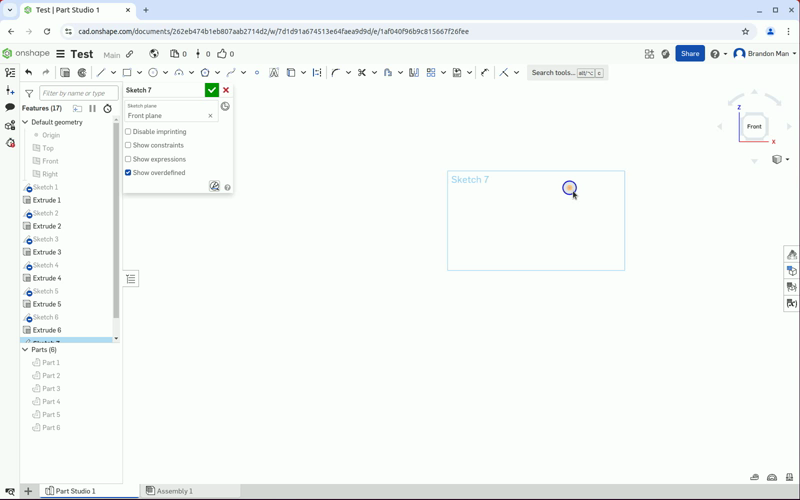
scroll(6)
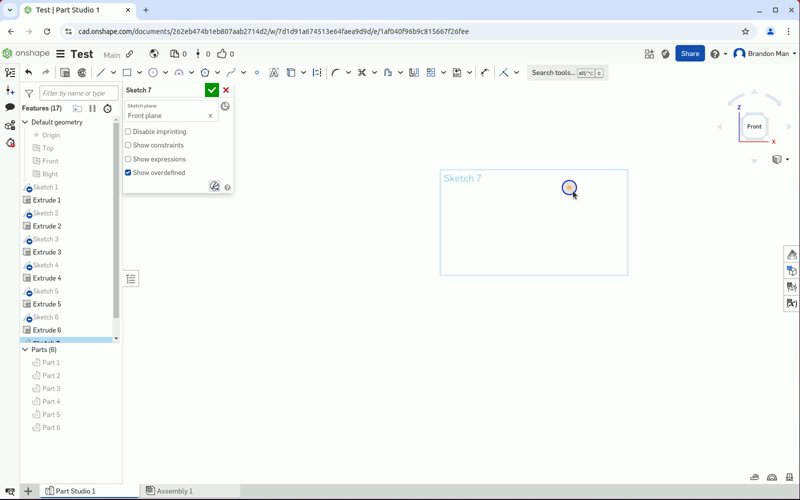
scroll(6)
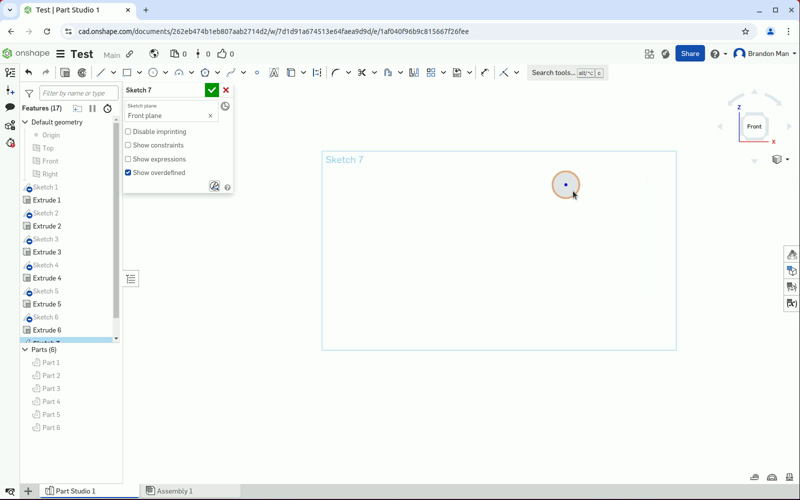
scroll(6)
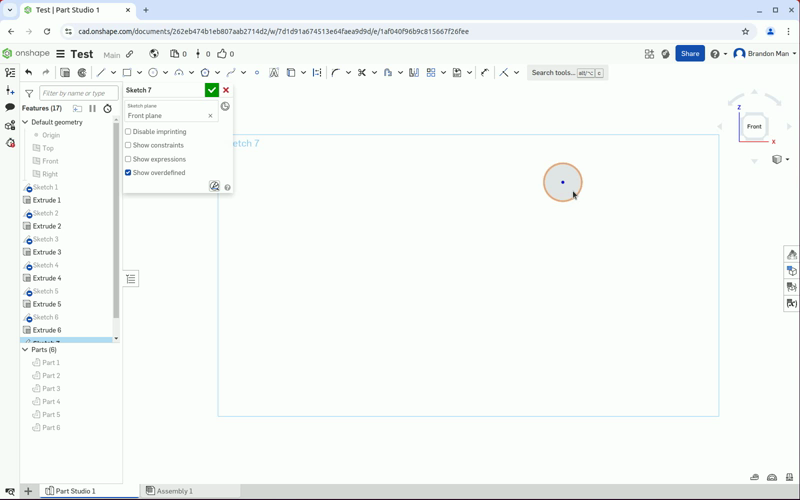
scroll(6)
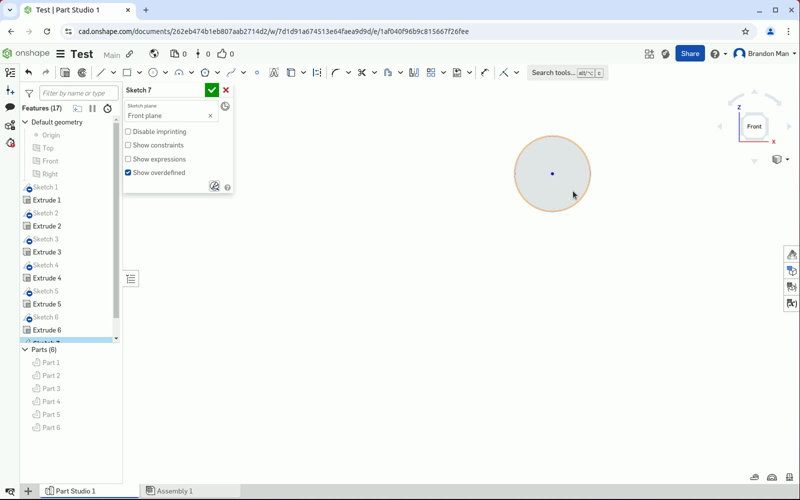
click(573, 190)
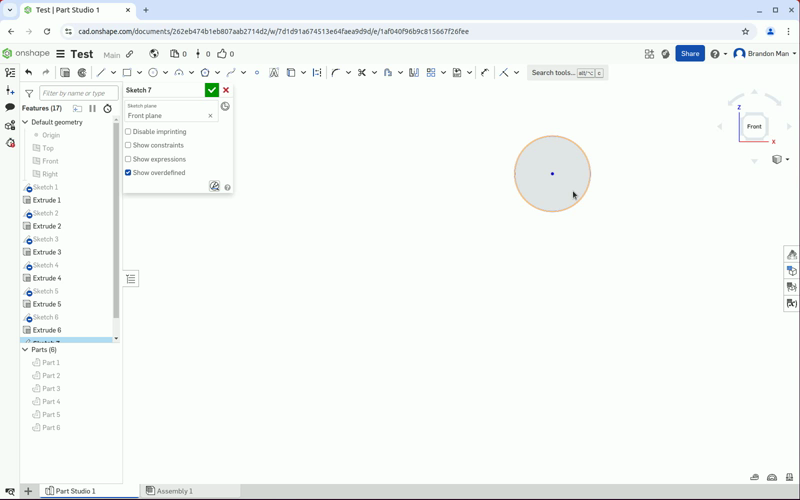
scroll(-6)
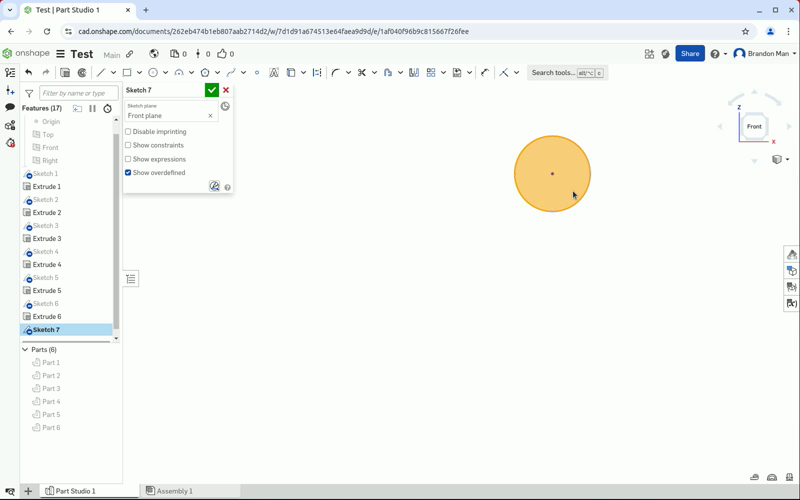
scroll(-6)
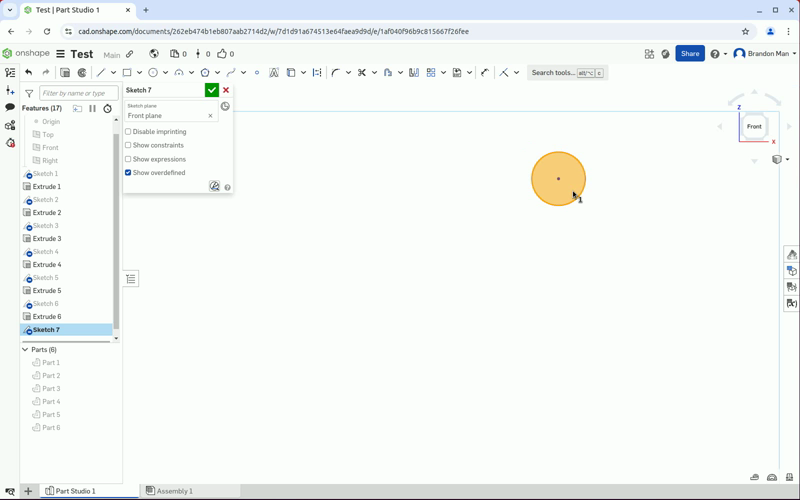
scroll(-6)
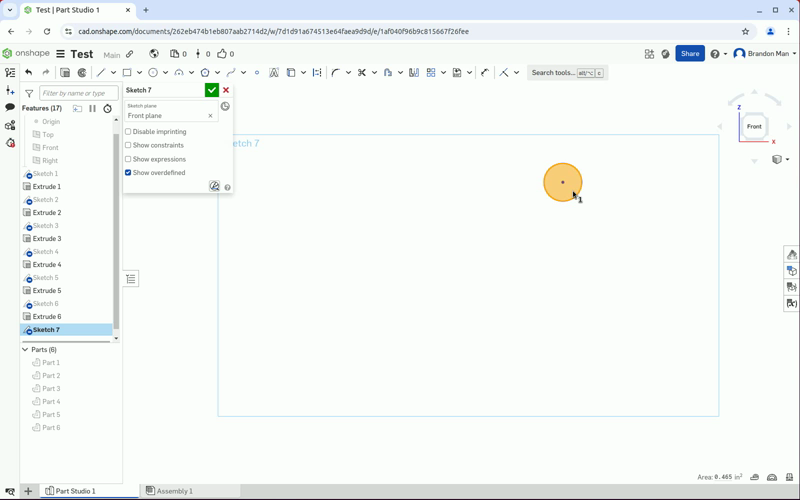
scroll(-6)
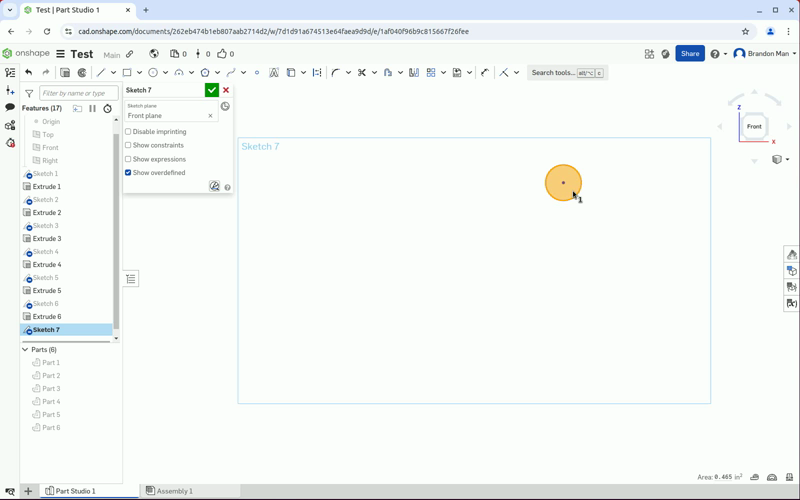
scroll(-6)
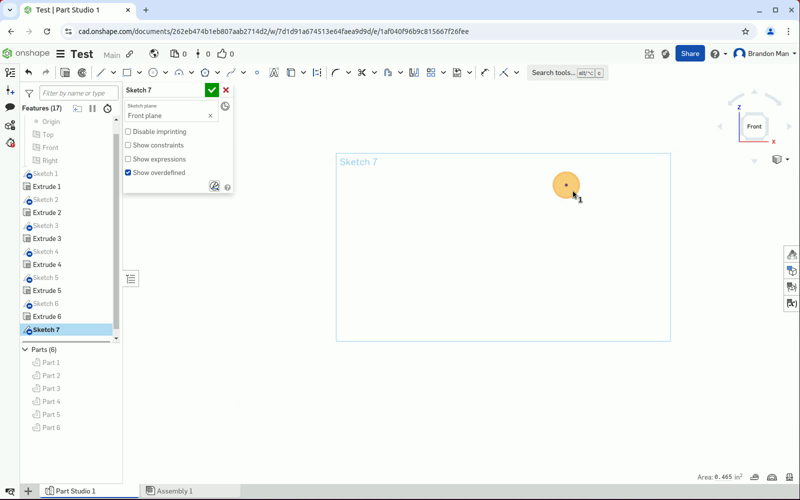
scroll(-6)
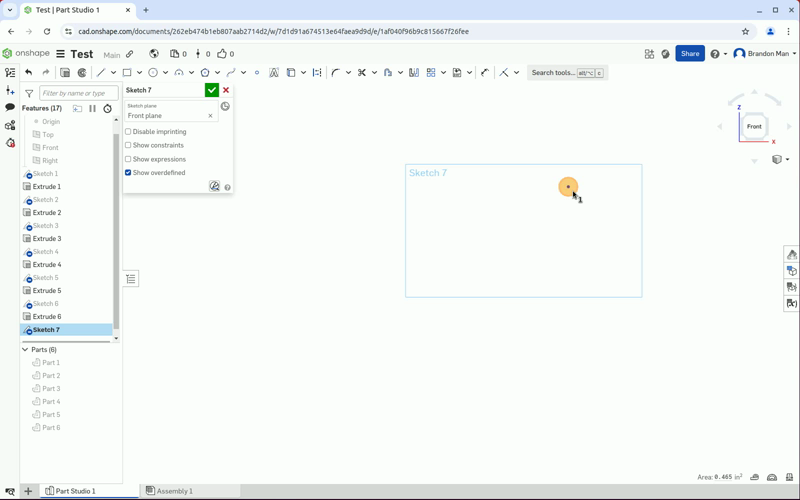
scroll(-6)
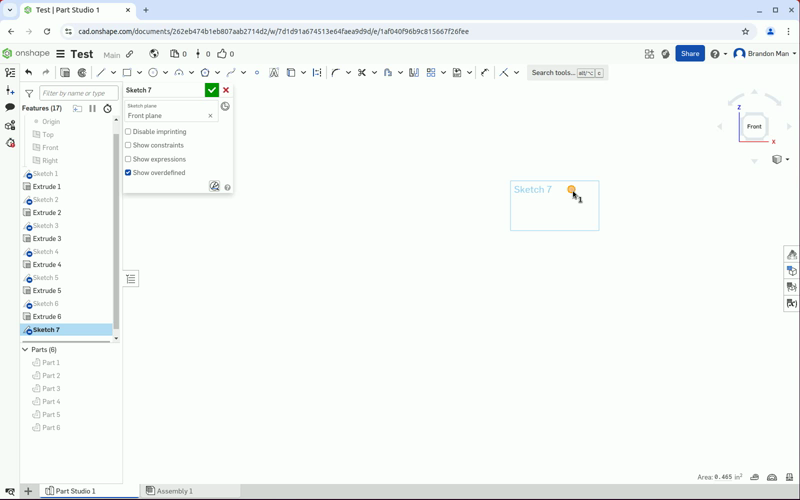
mouse_move(73, 352)
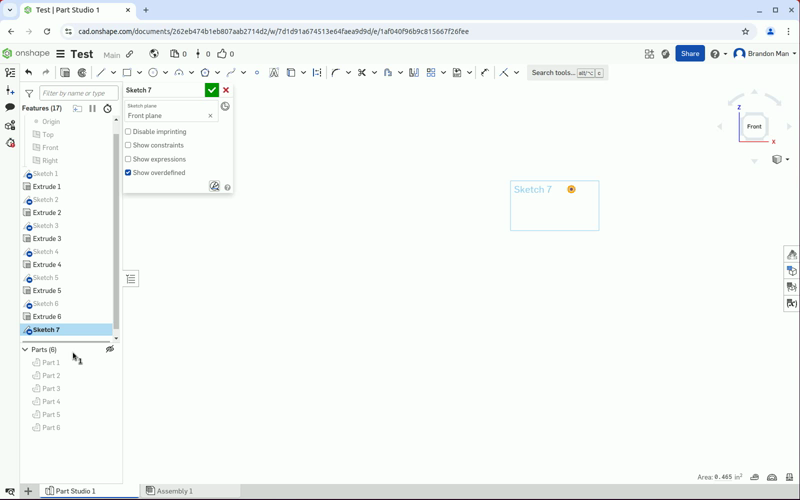
key(shift+y)
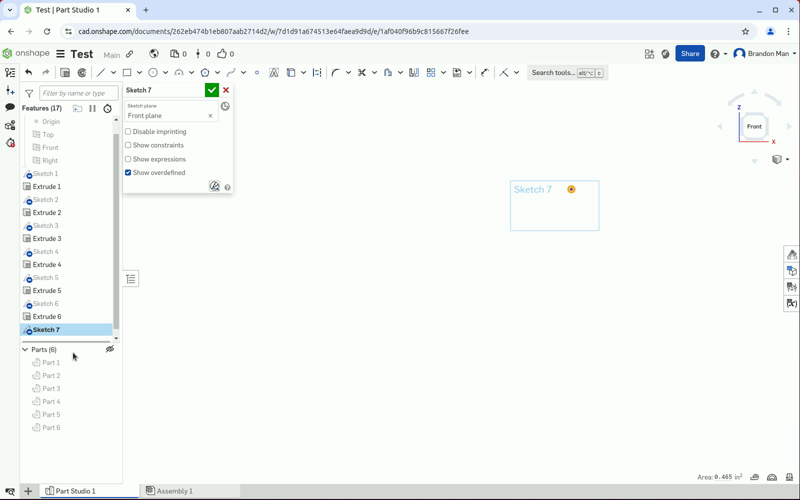
key(shift+e)
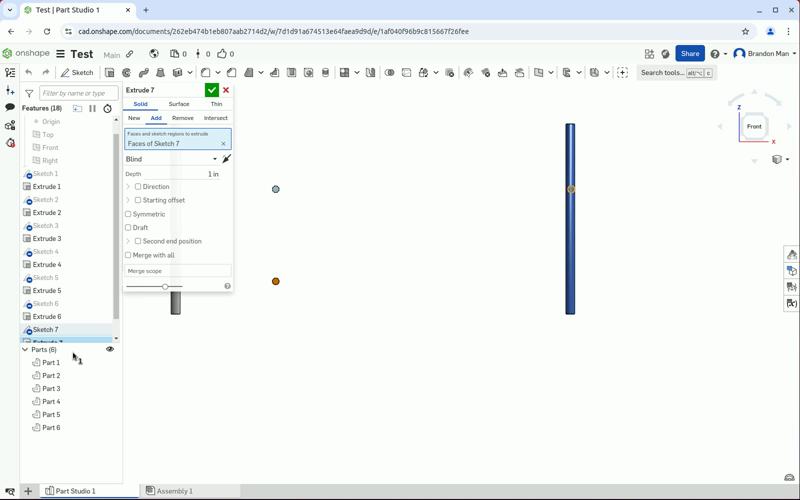
mouse_move(143, 106)
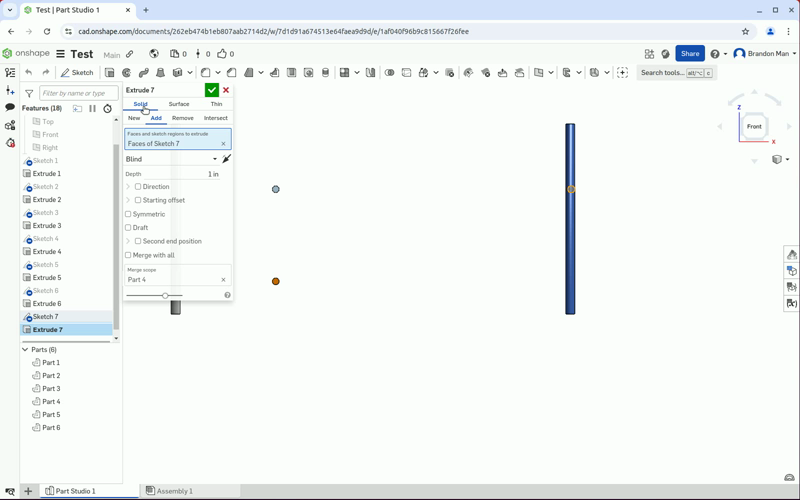
click(143, 106)
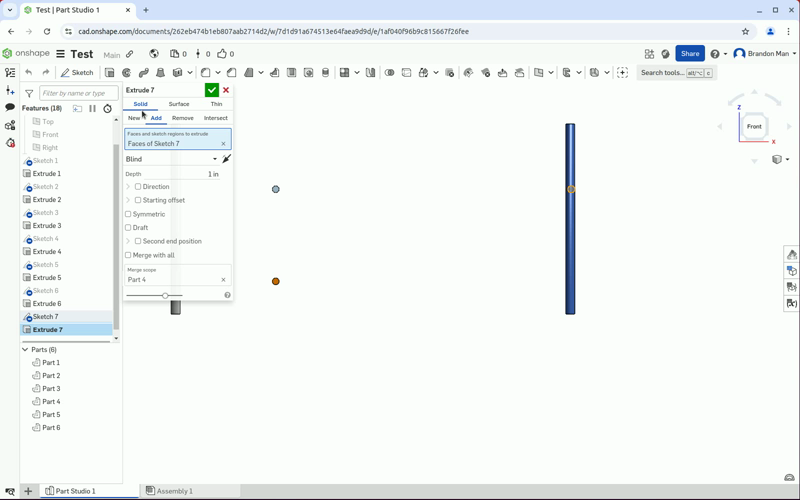
mouse_move(137, 120)
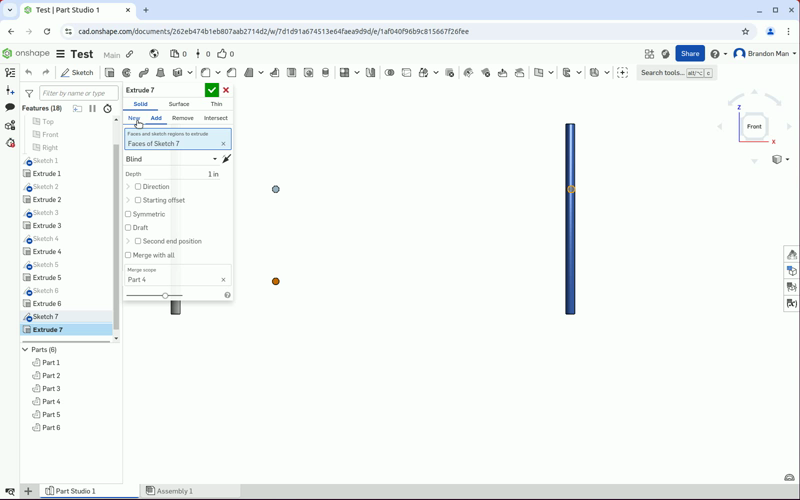
click(137, 120)
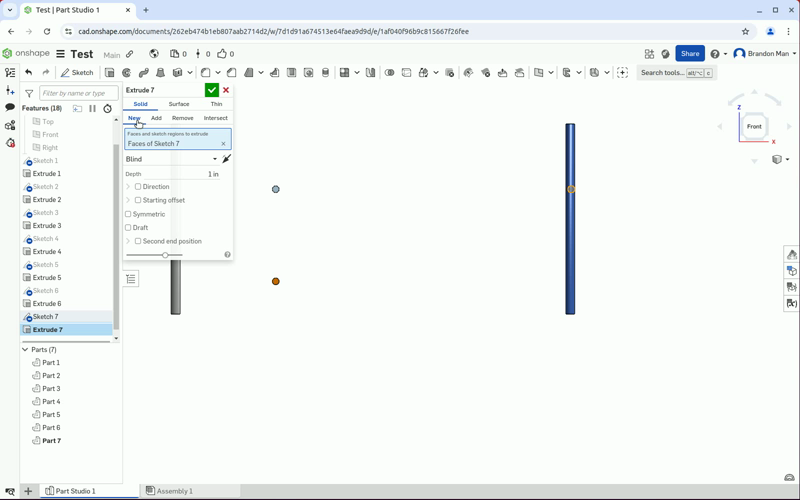
key(tab, 4)
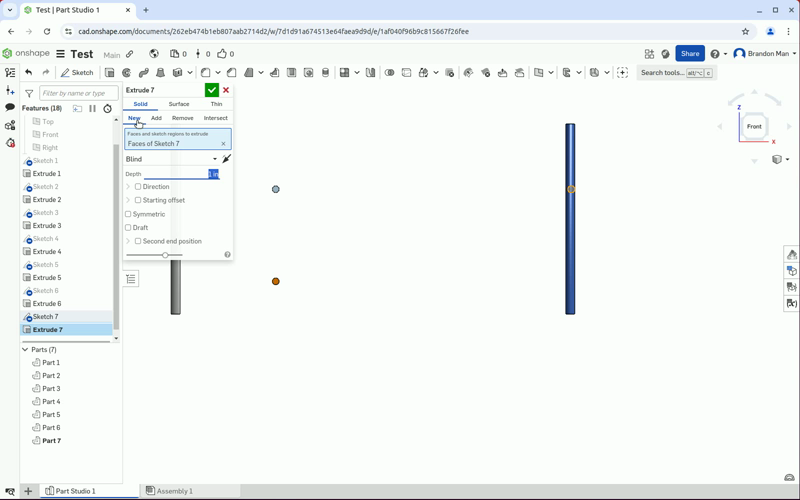
text(21.905)
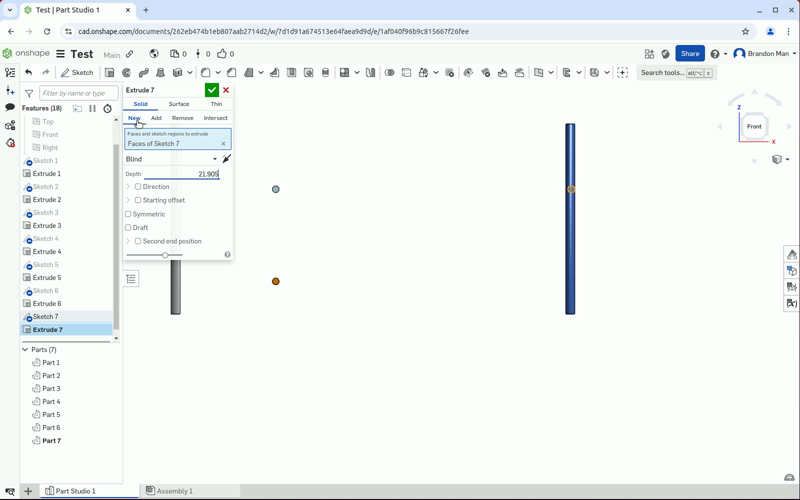
key(enter)
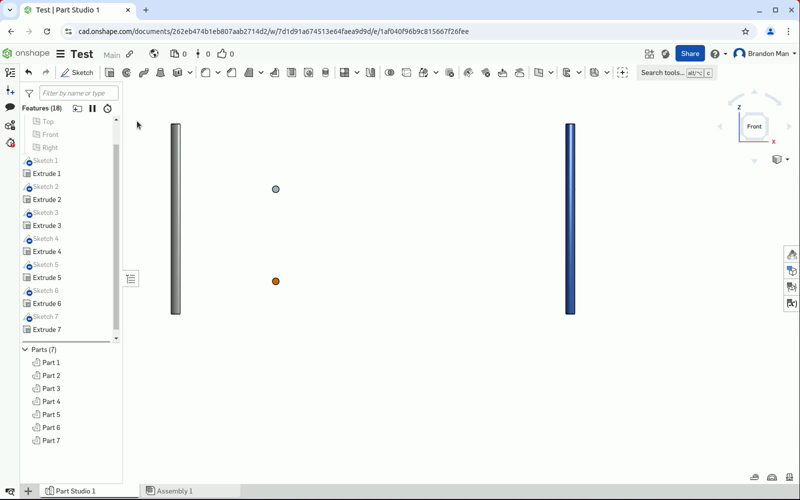
key(shift+h)
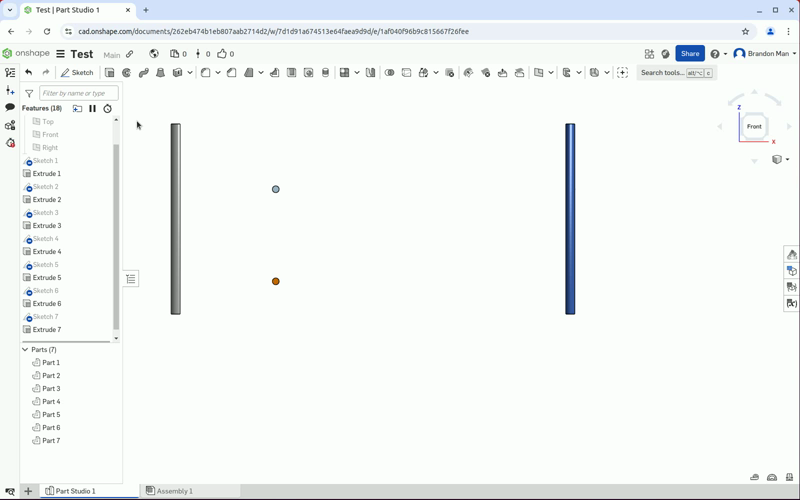
key(shift+h)
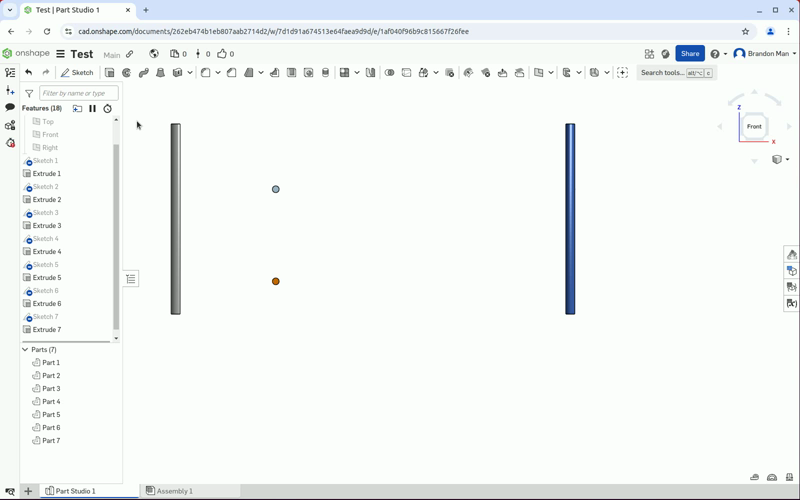
mouse_move(69, 163)
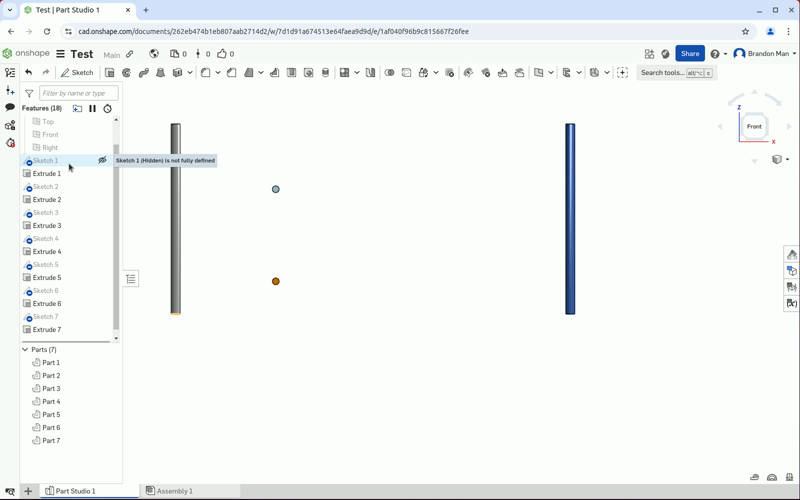
click(69, 163)
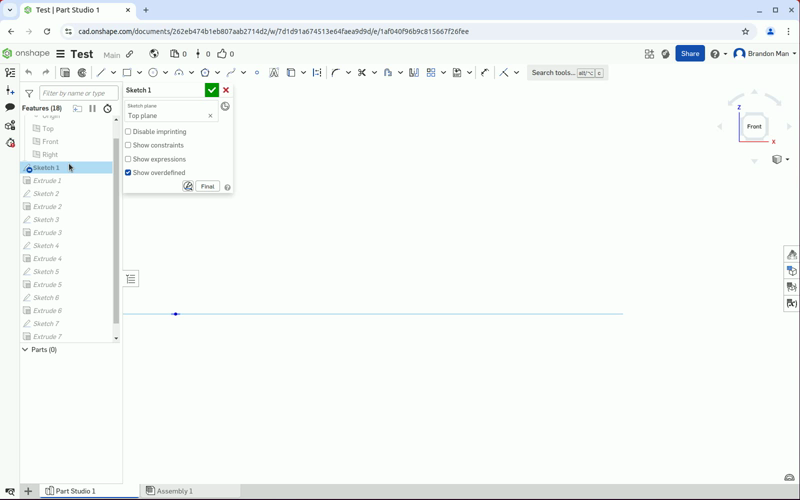
mouse_move(229, 92)
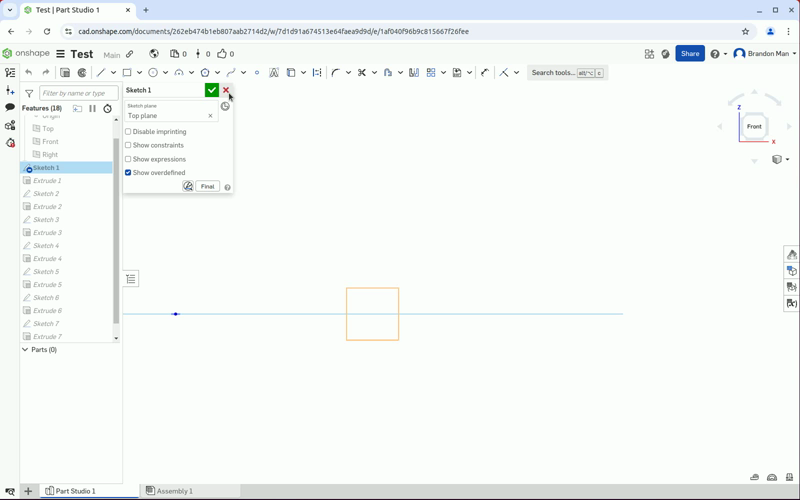
click(229, 92)
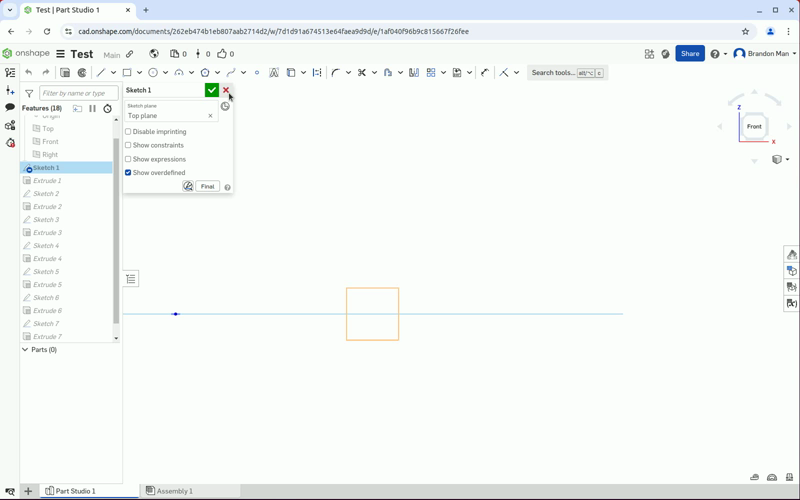
key(shift+s)
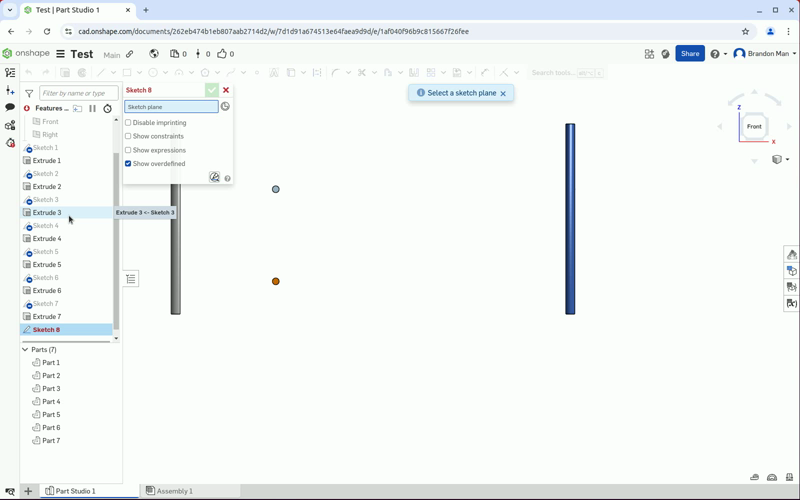
scroll(3)
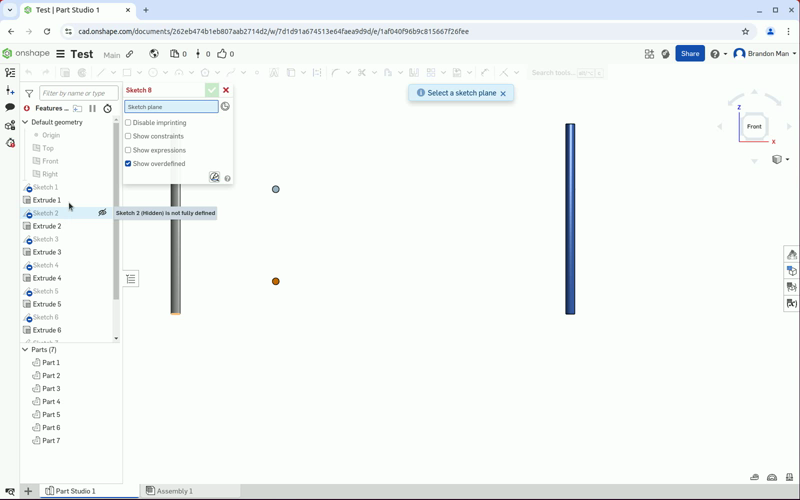
mouse_move(69, 163)
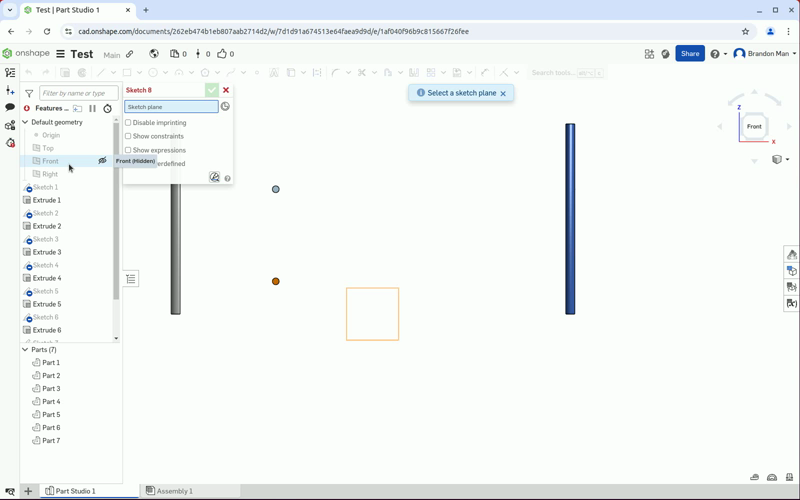
click(69, 163)
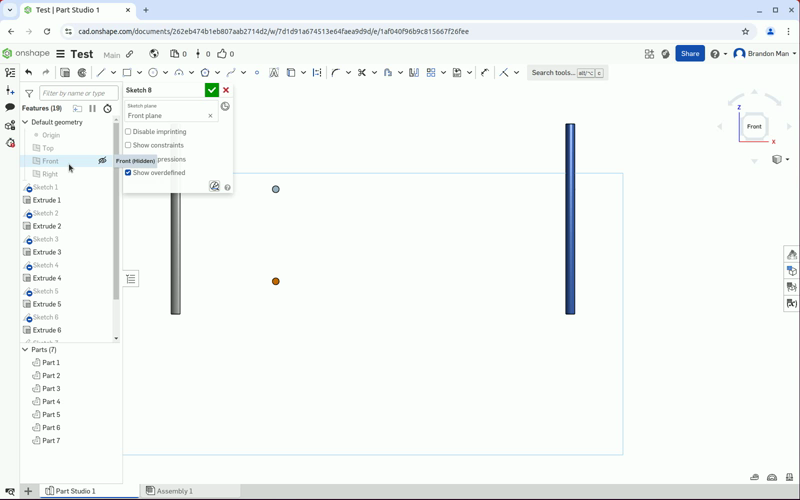
mouse_move(73, 352)
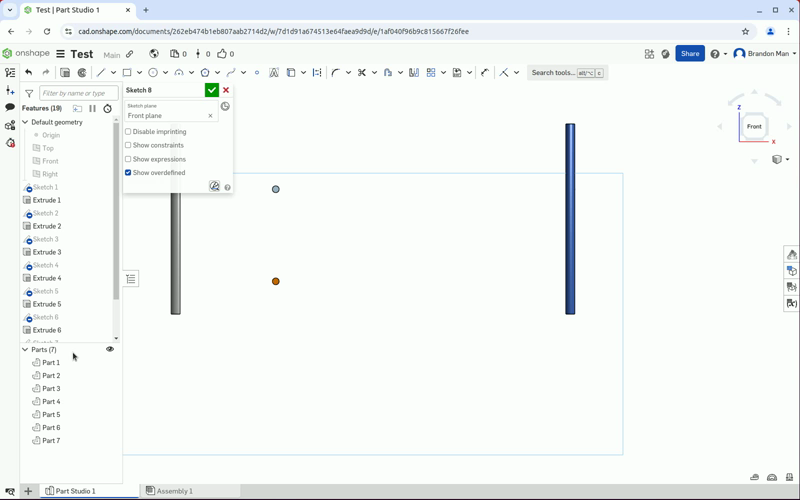
key(y)
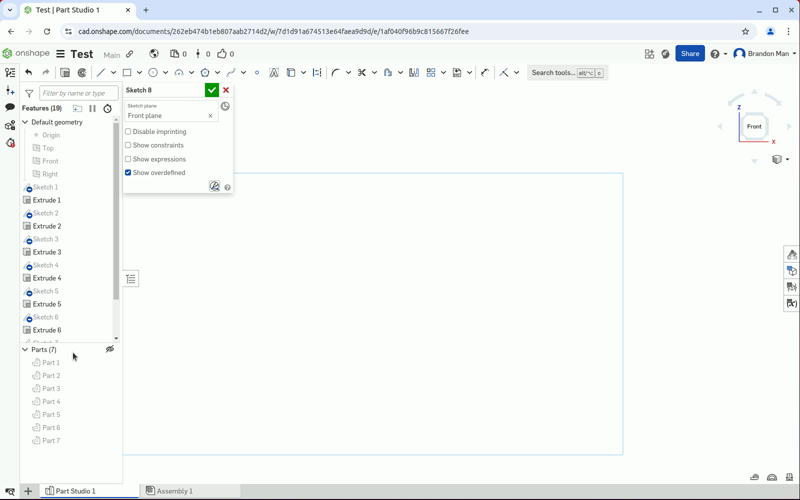
key(c)
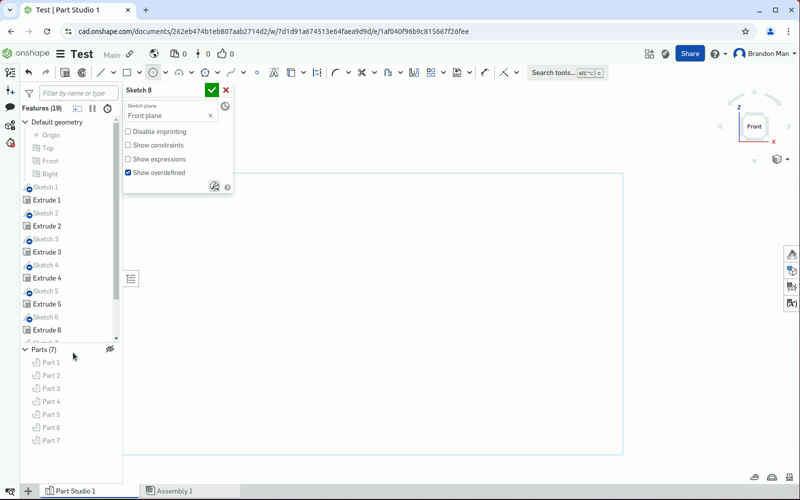
key_down(shift)
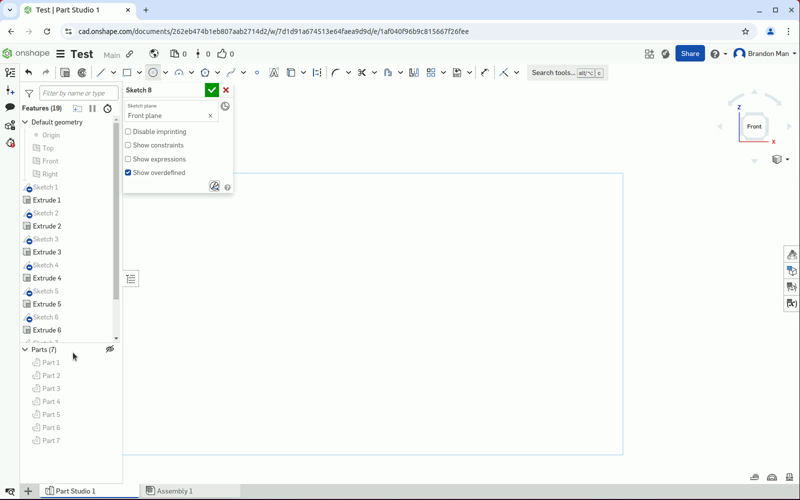
mouse_move(572, 258)
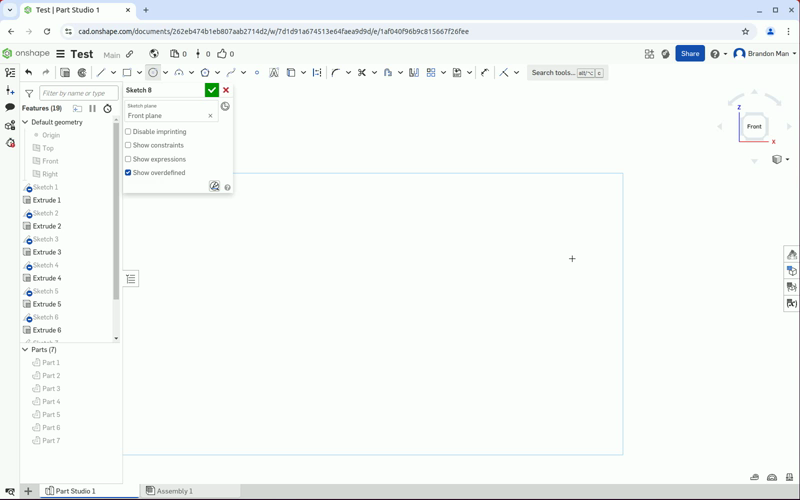
click(572, 258)
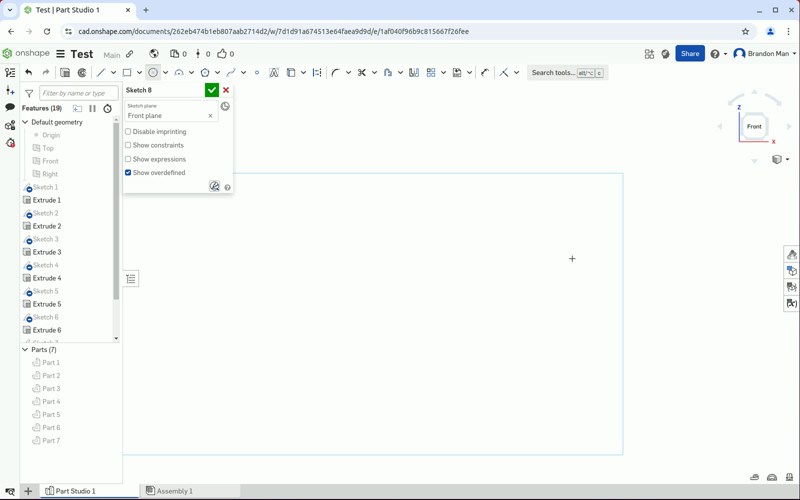
key_up(shift)
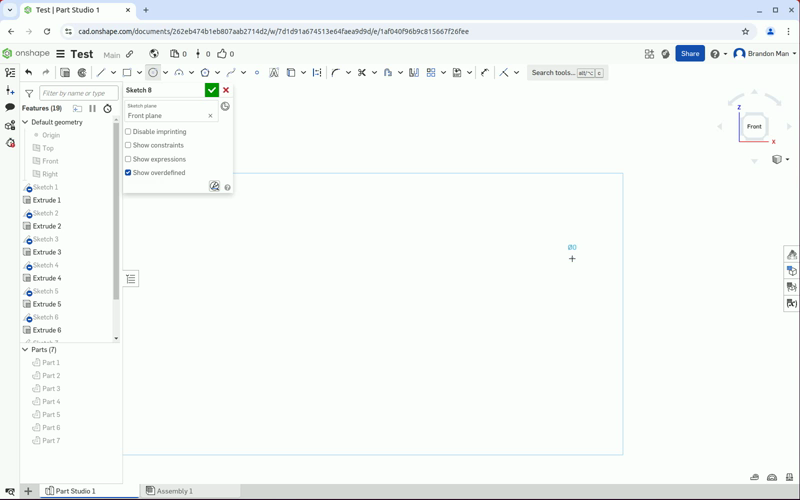
mouse_move(574, 258)
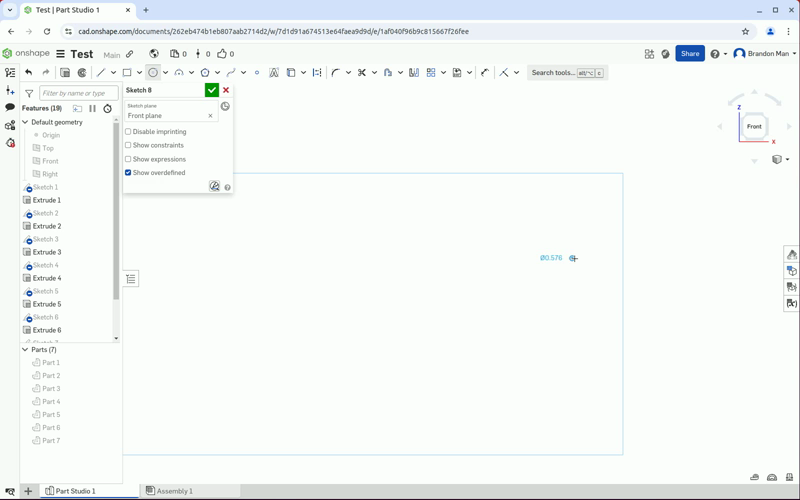
scroll(6)
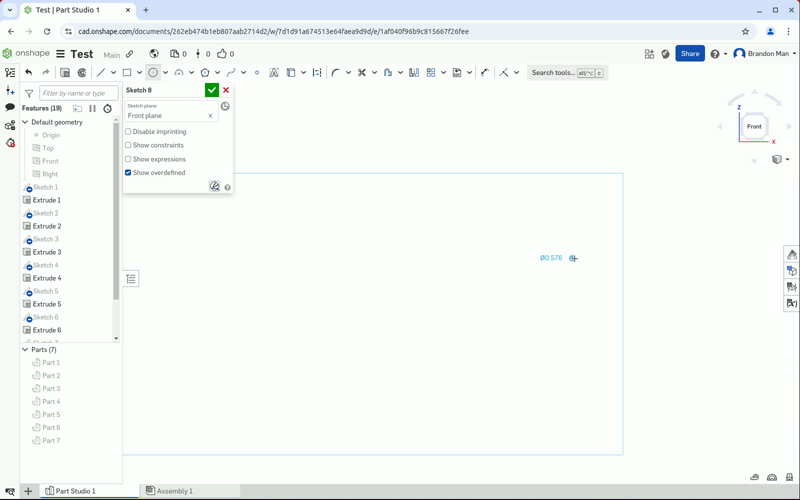
scroll(6)
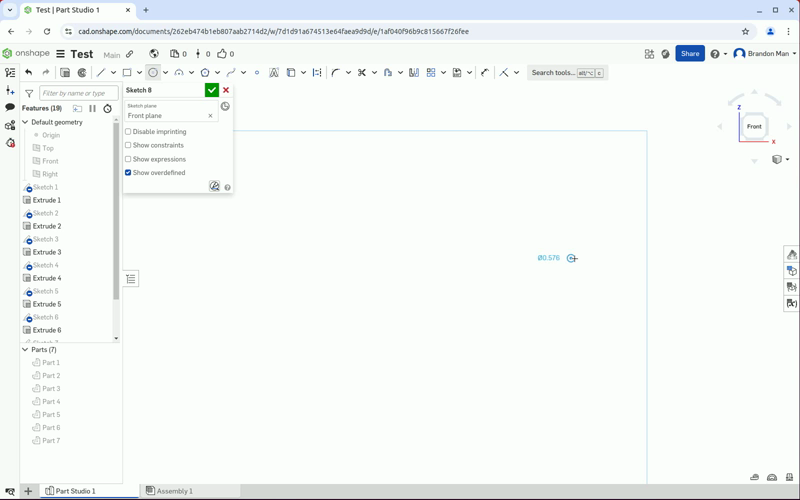
scroll(6)
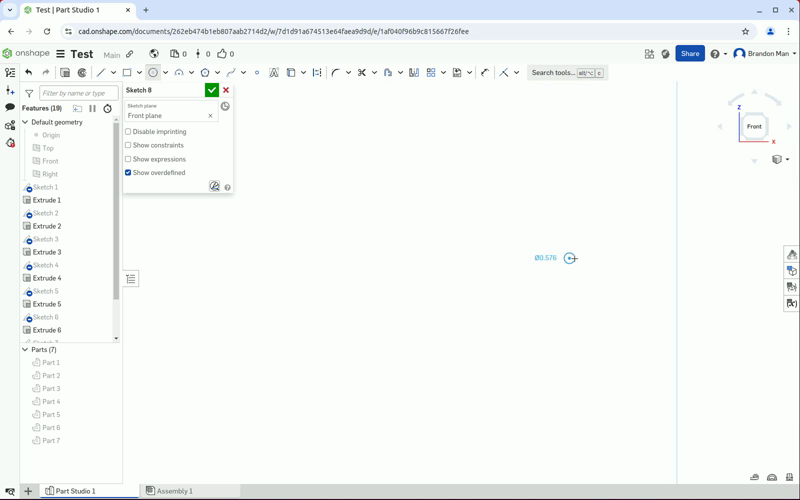
scroll(6)
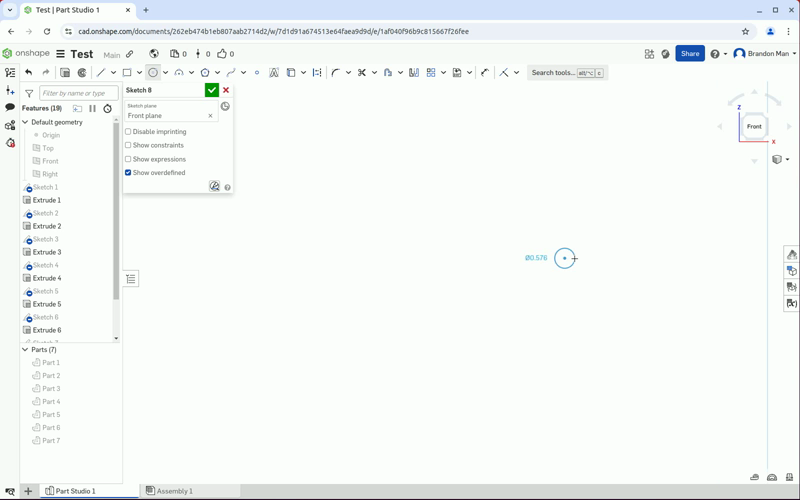
scroll(6)
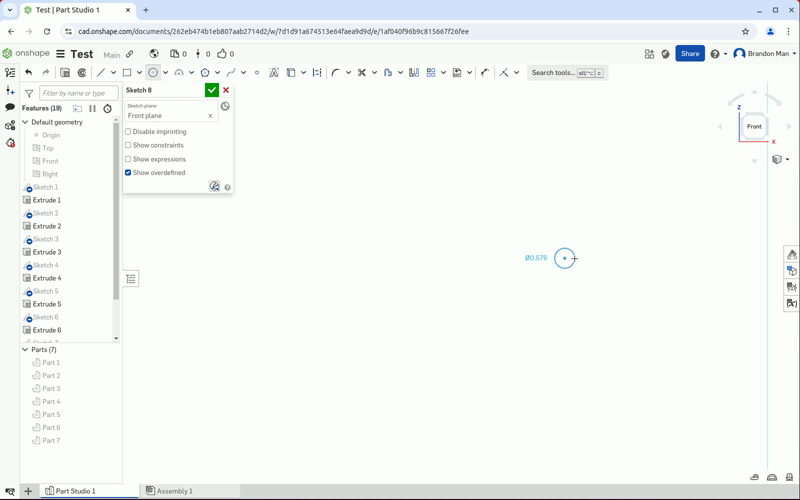
scroll(6)
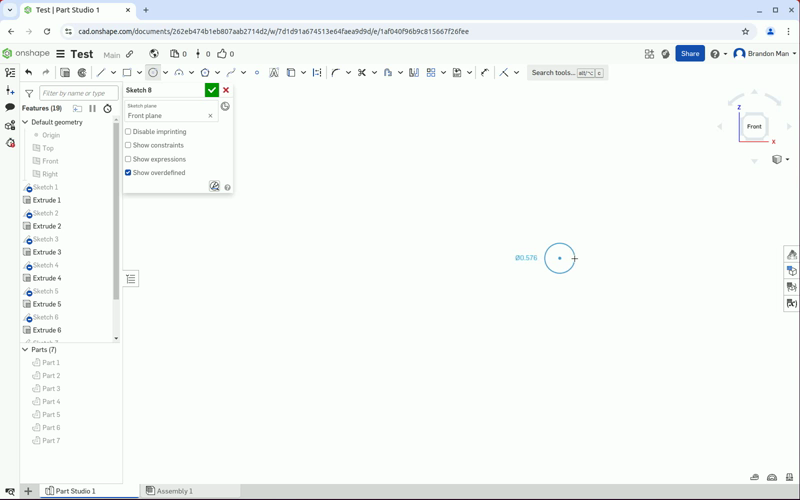
scroll(6)
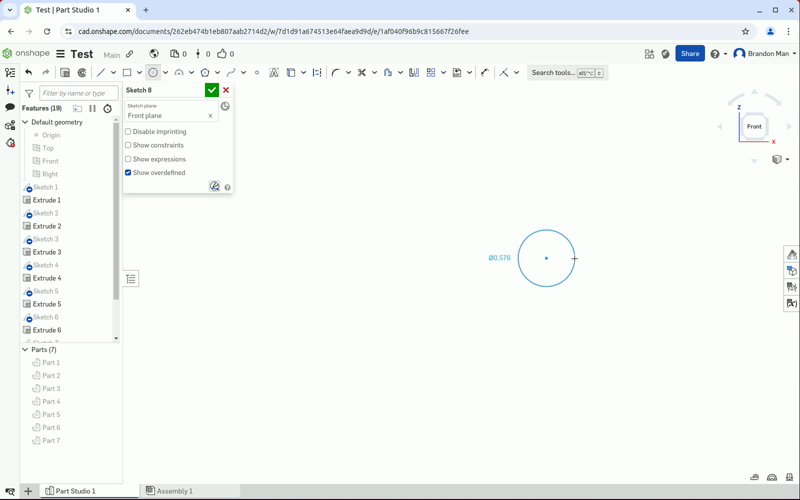
click(574, 258)
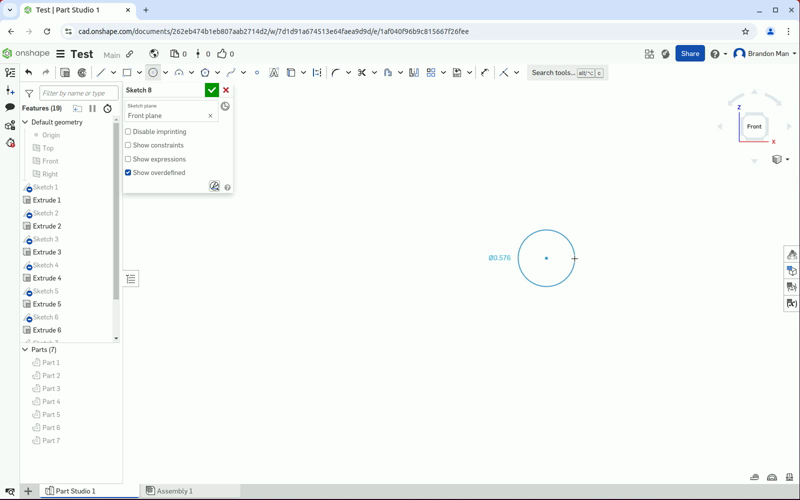
scroll(-6)
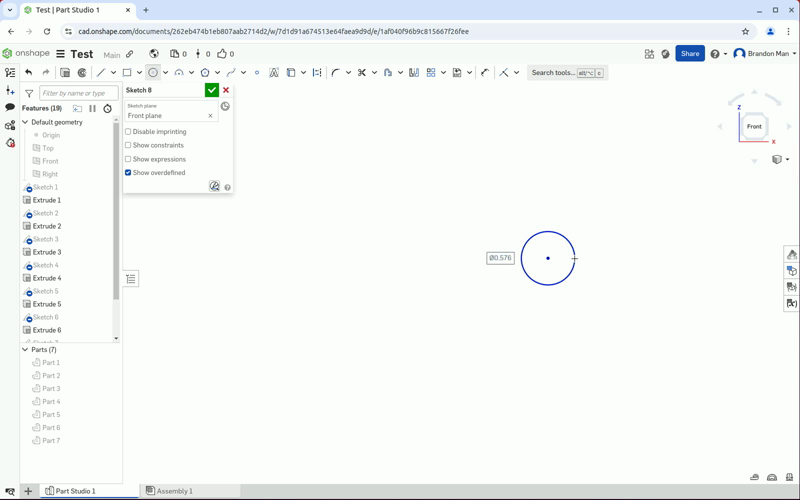
scroll(-6)
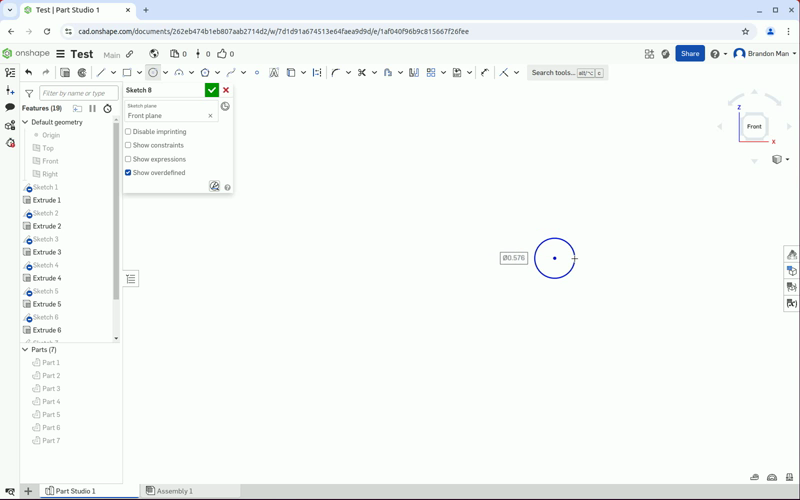
scroll(-6)
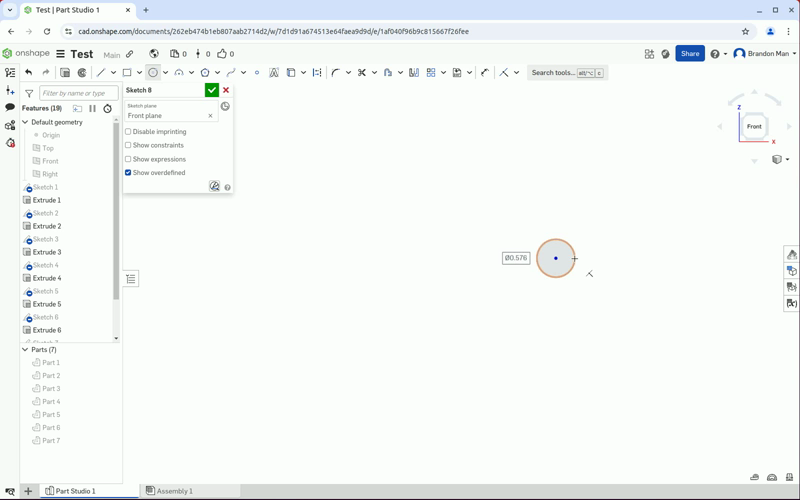
scroll(-6)
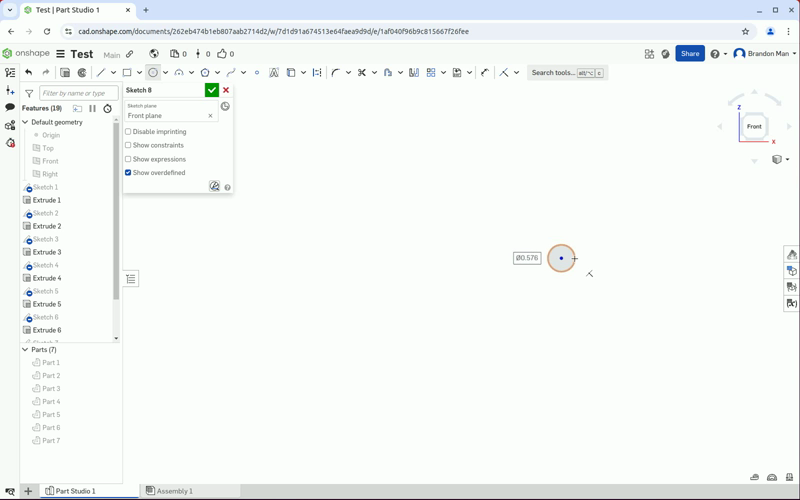
scroll(-6)
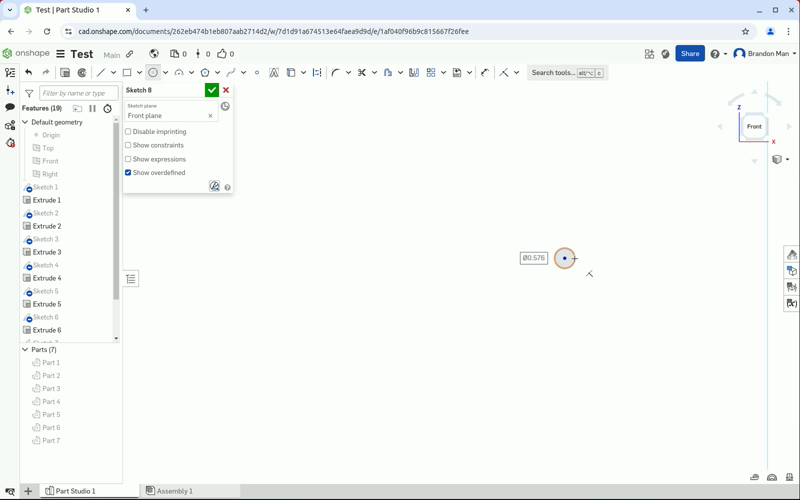
scroll(-6)
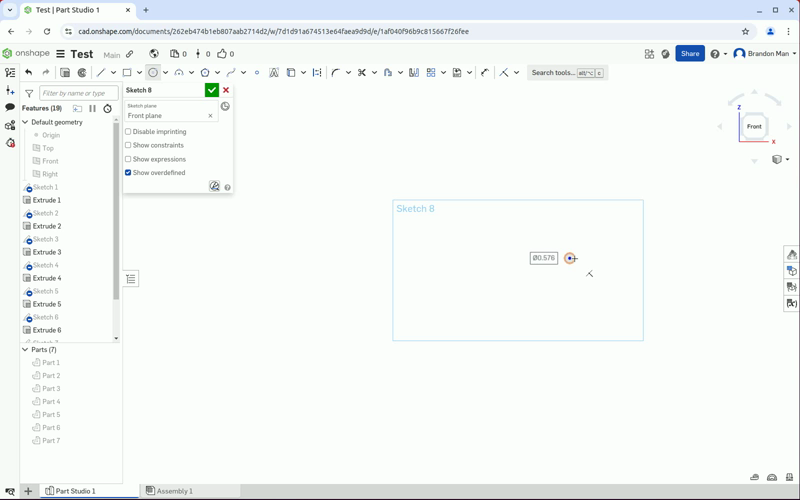
scroll(-6)
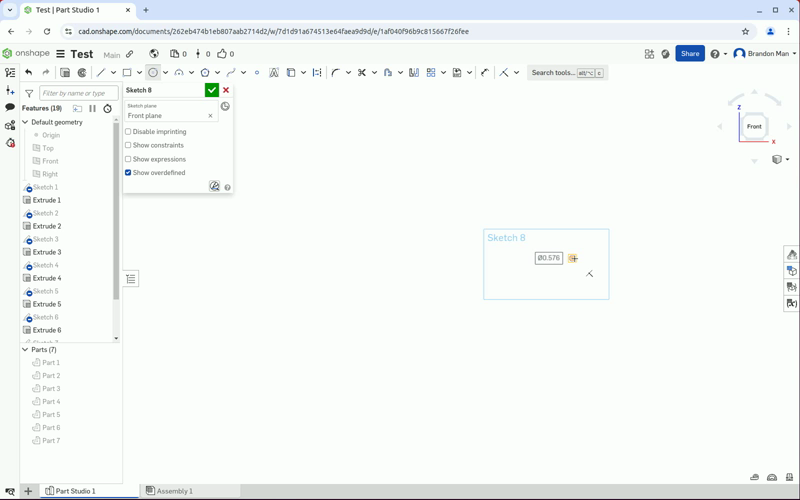
key(esc)
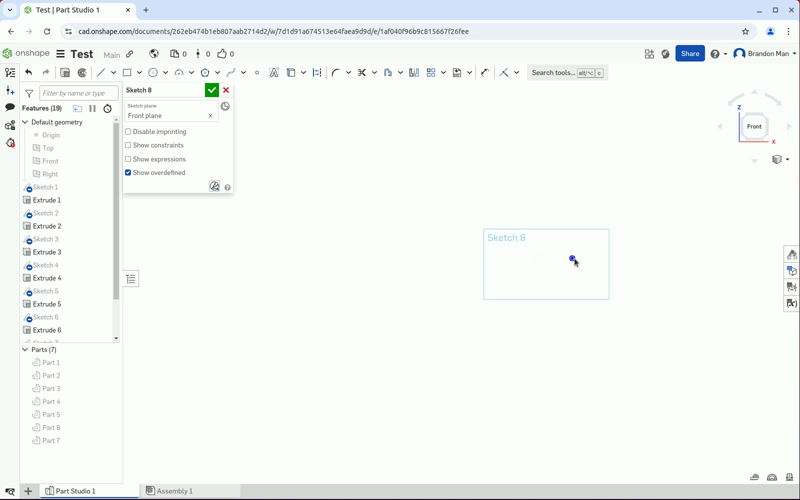
mouse_move(572, 258)
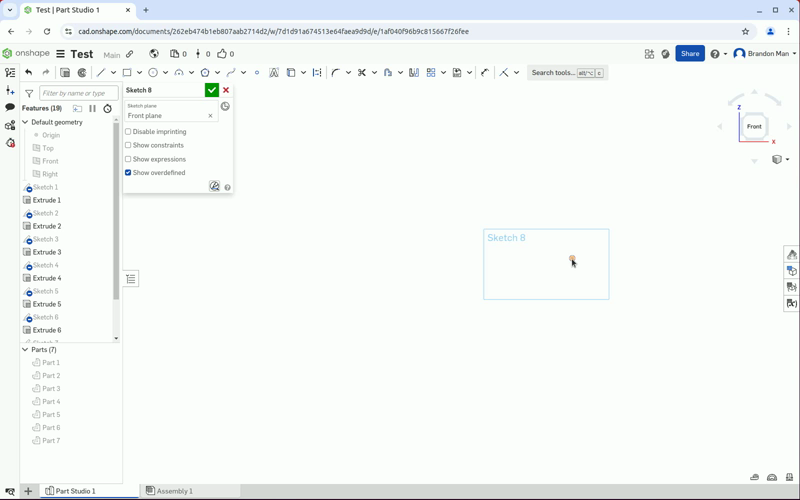
scroll(6)
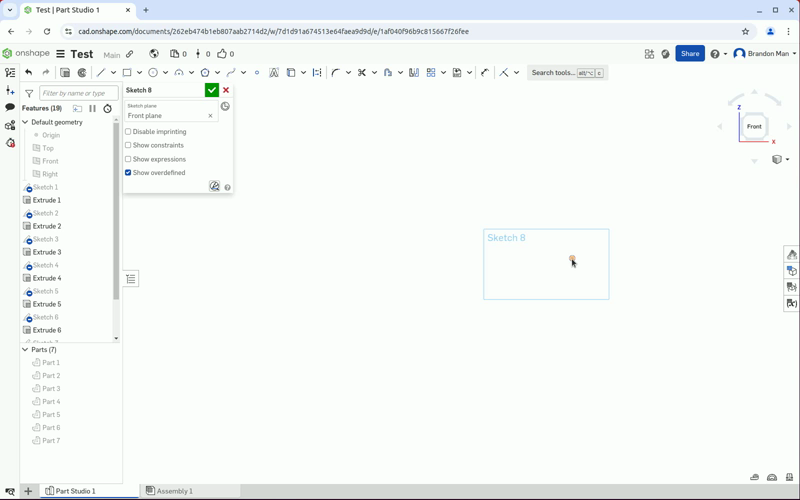
scroll(6)
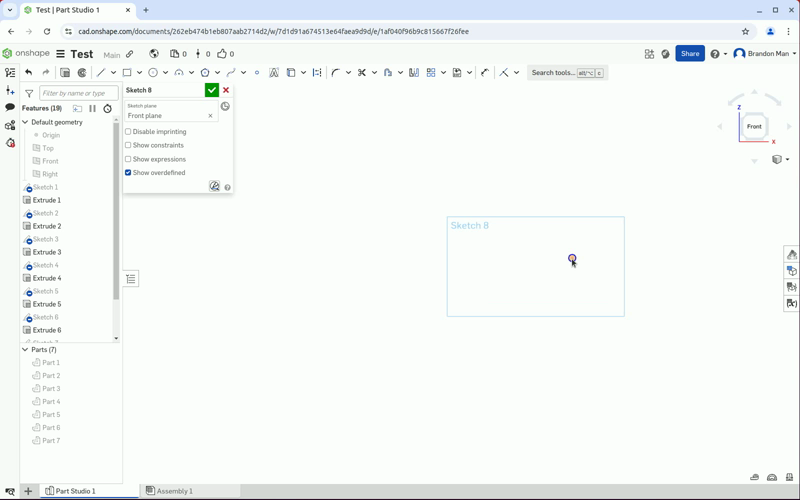
scroll(6)
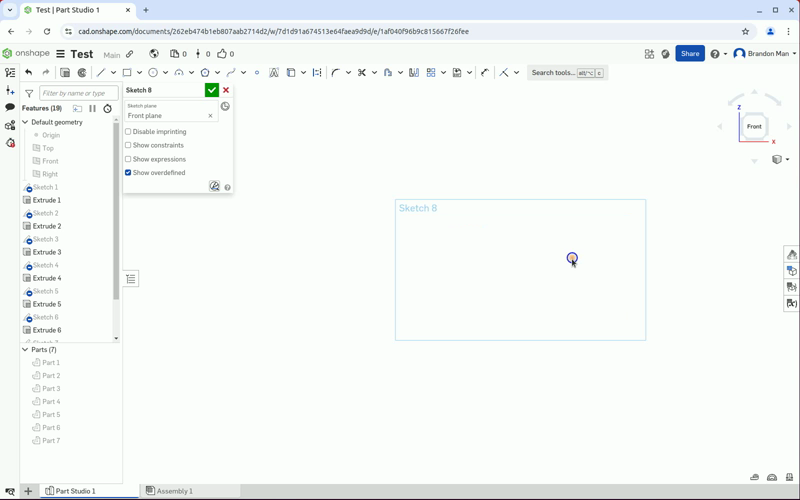
scroll(6)
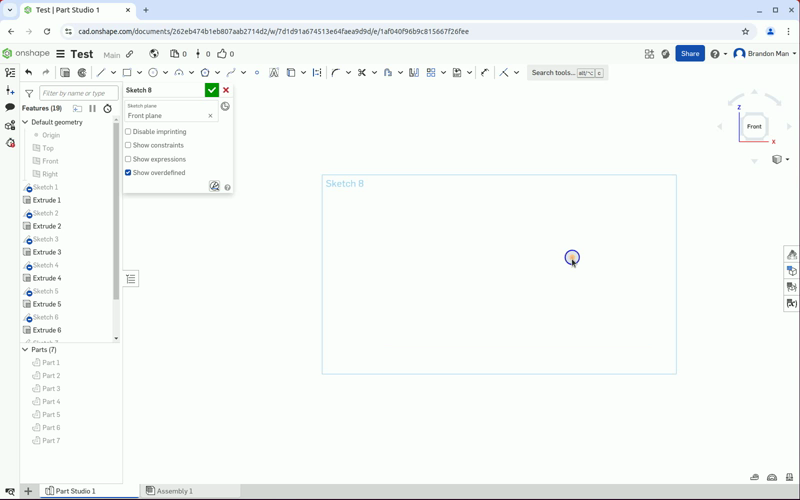
scroll(6)
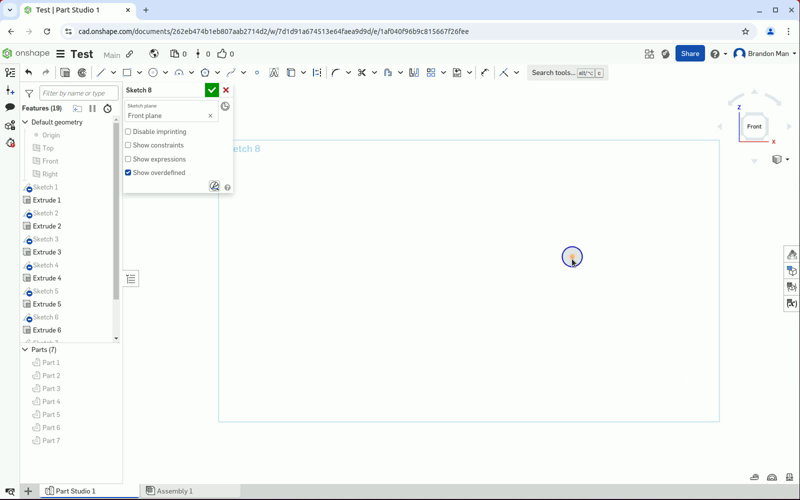
scroll(6)
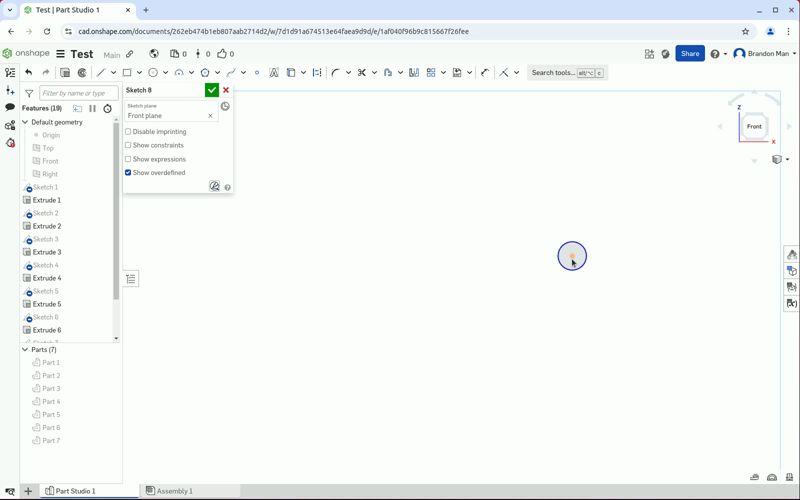
scroll(6)
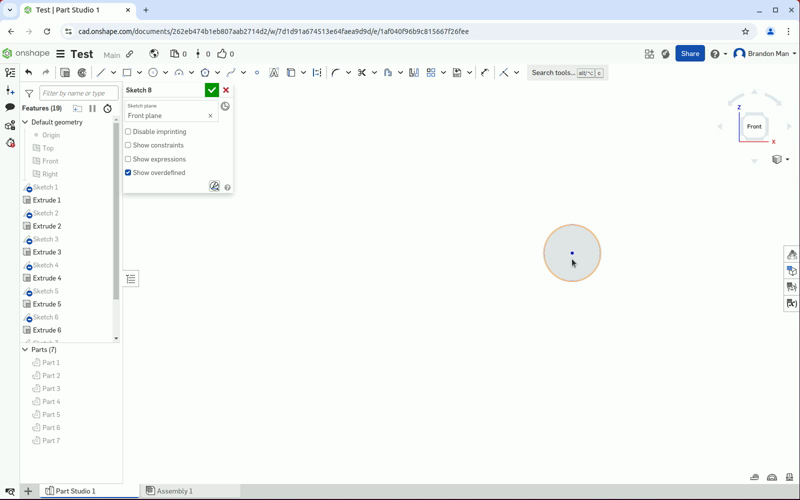
click(572, 258)
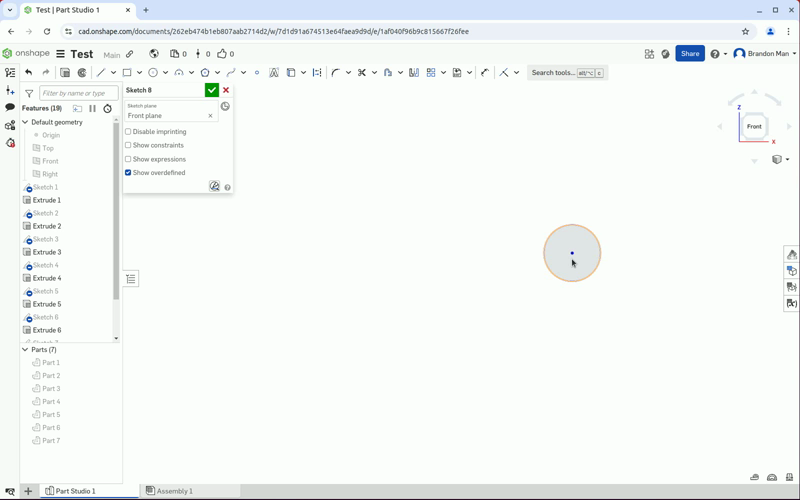
scroll(-6)
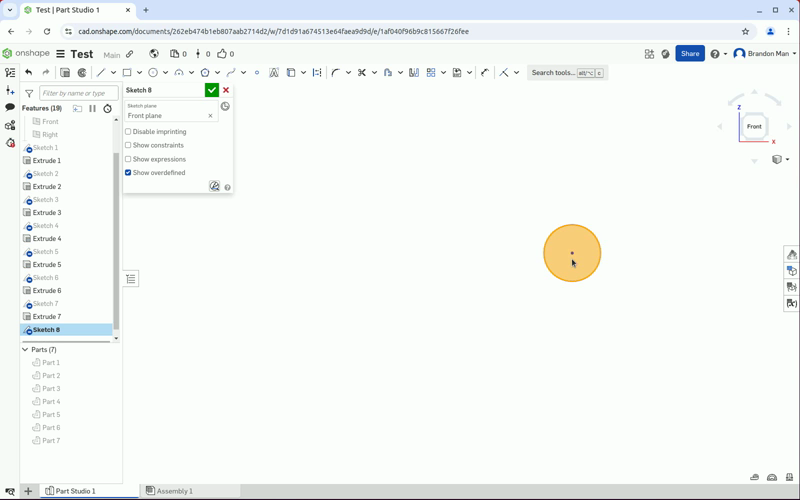
scroll(-6)
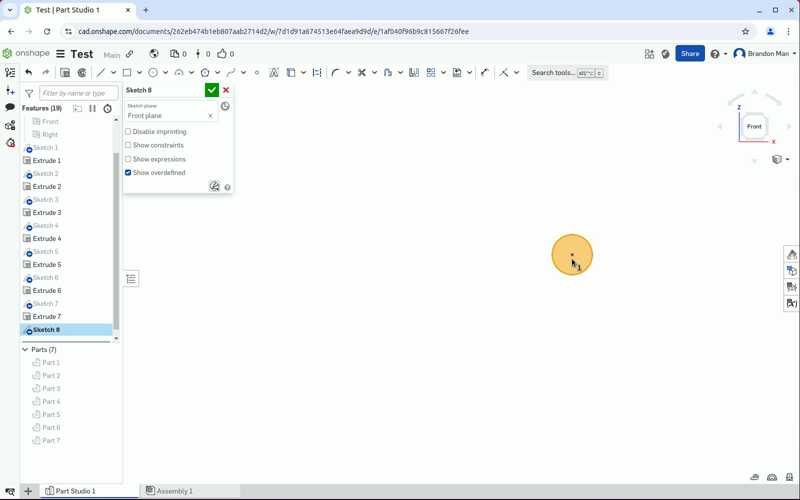
scroll(-6)
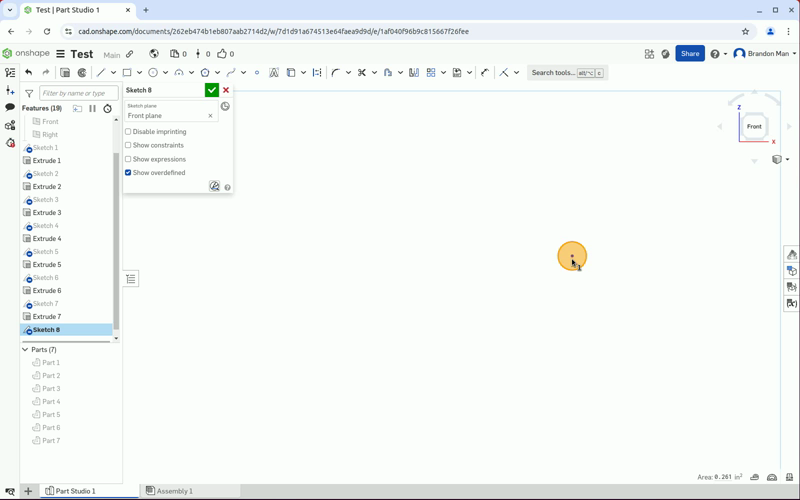
scroll(-6)
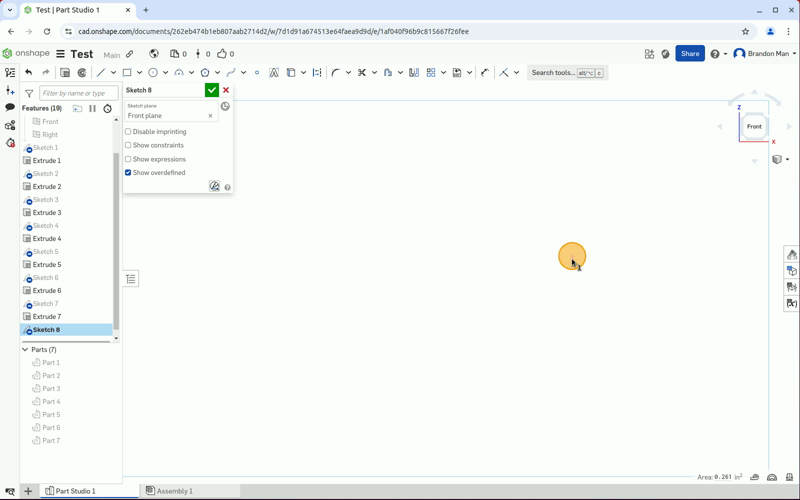
scroll(-6)
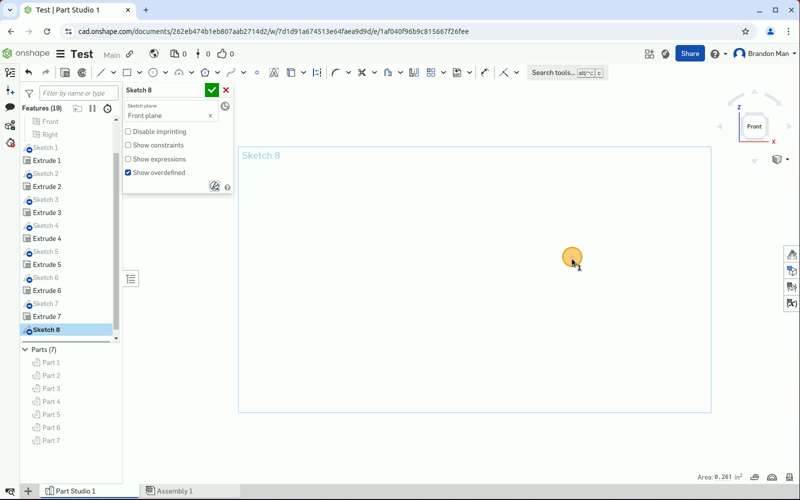
scroll(-6)
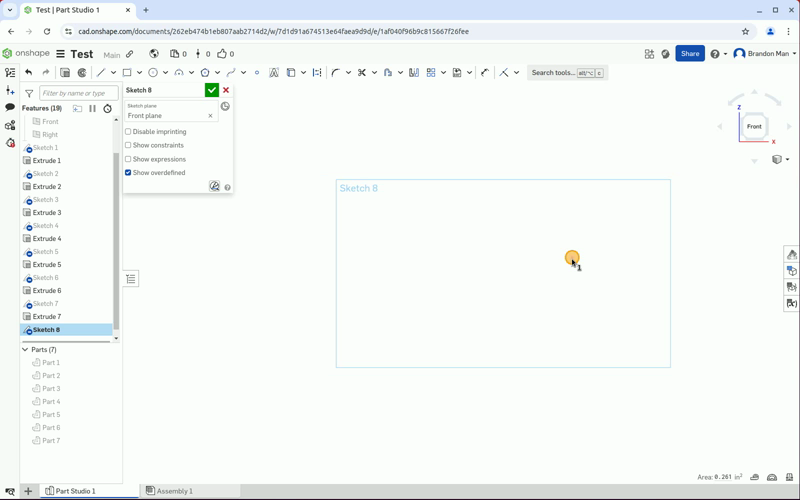
scroll(-6)
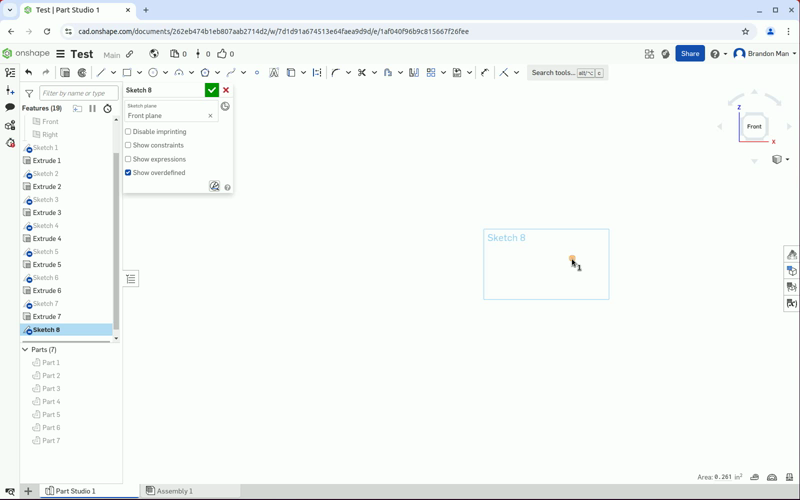
mouse_move(73, 352)
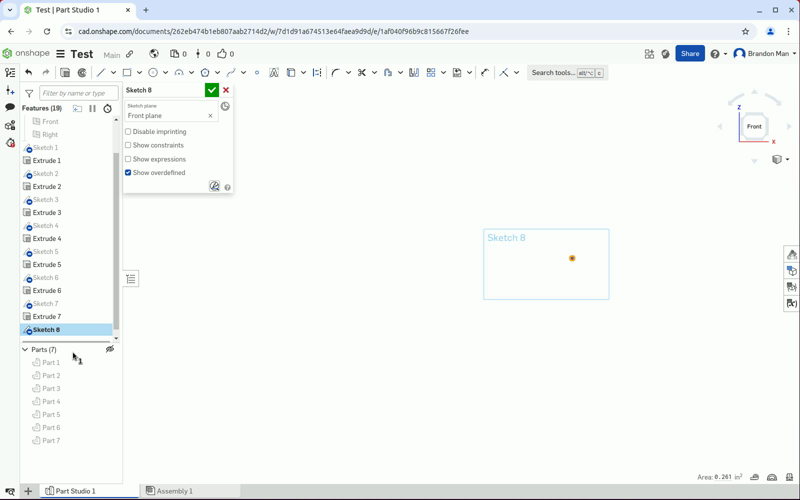
key(shift+y)
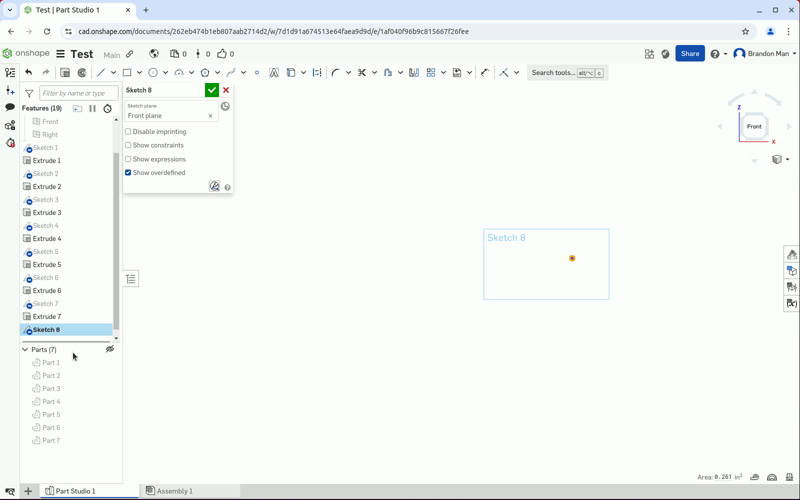
key(shift+e)
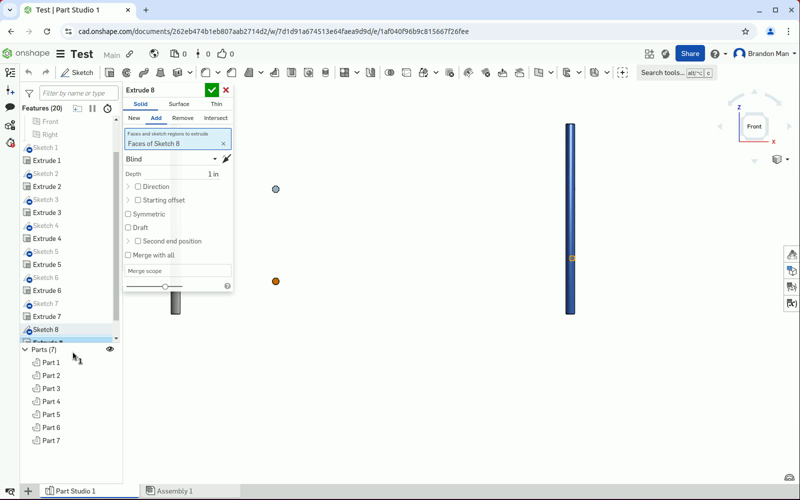
mouse_move(143, 106)
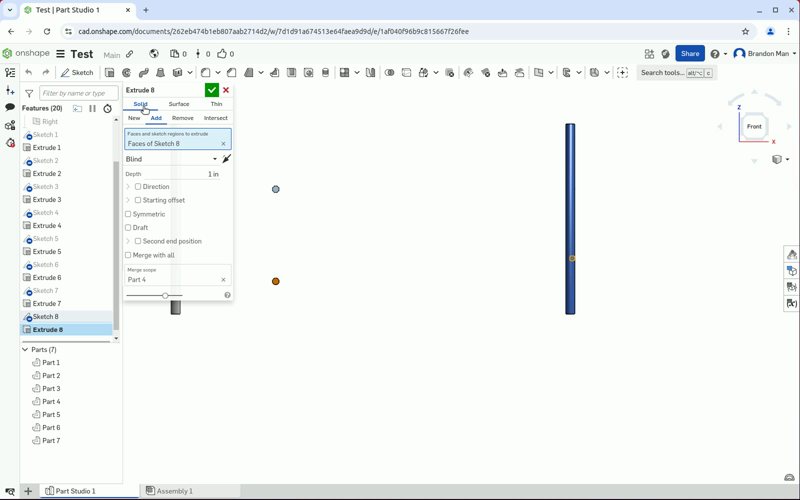
click(143, 106)
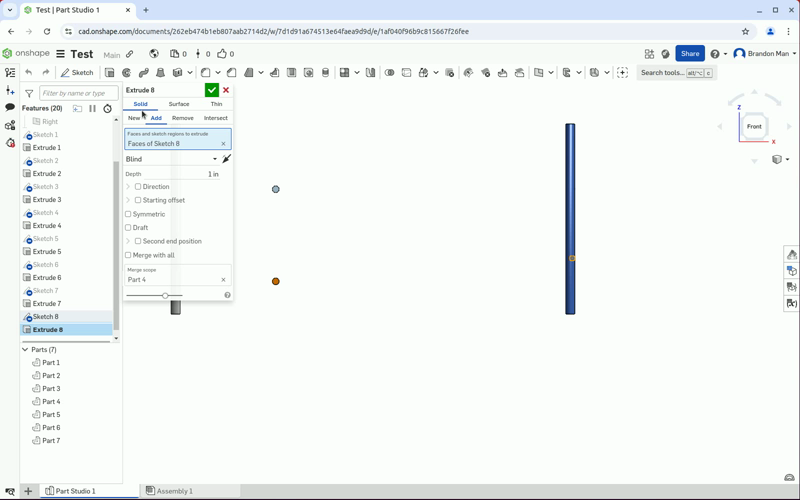
mouse_move(137, 120)
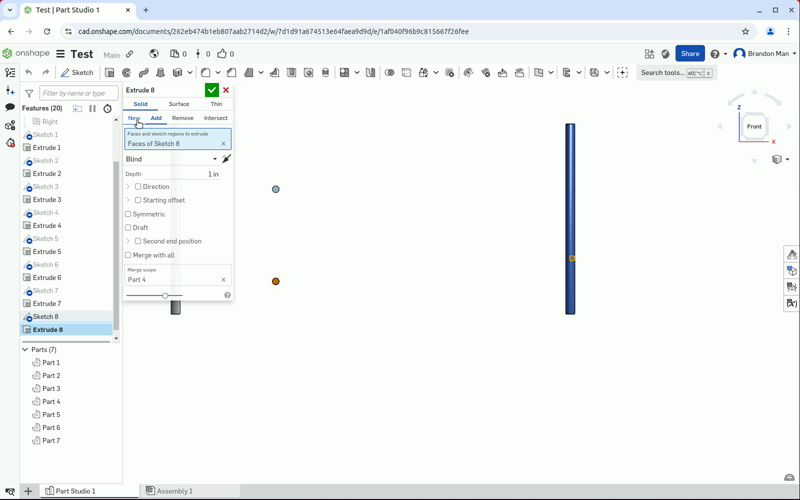
click(137, 120)
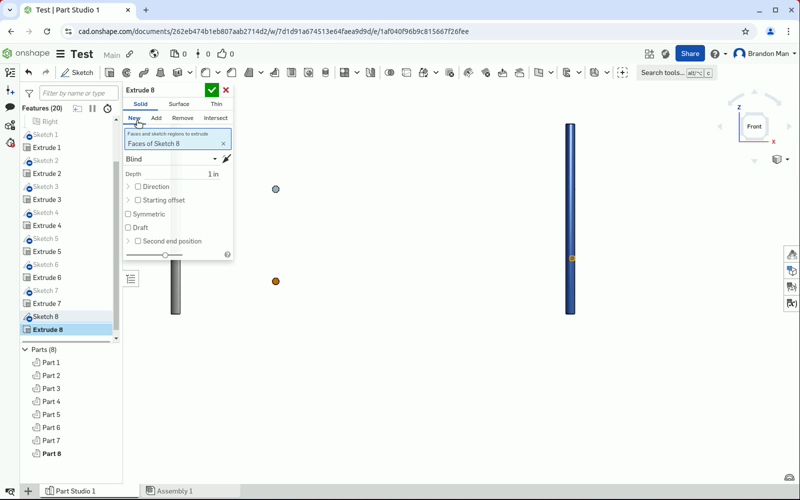
key(tab, 4)
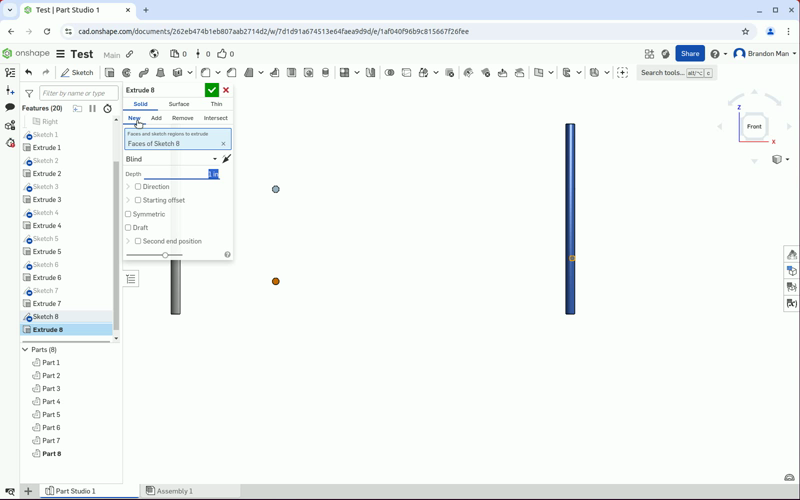
text(21.905)
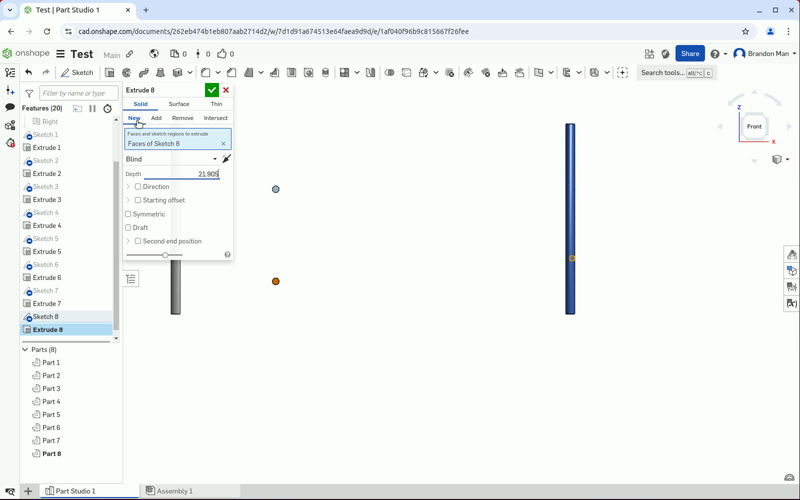
key(enter)
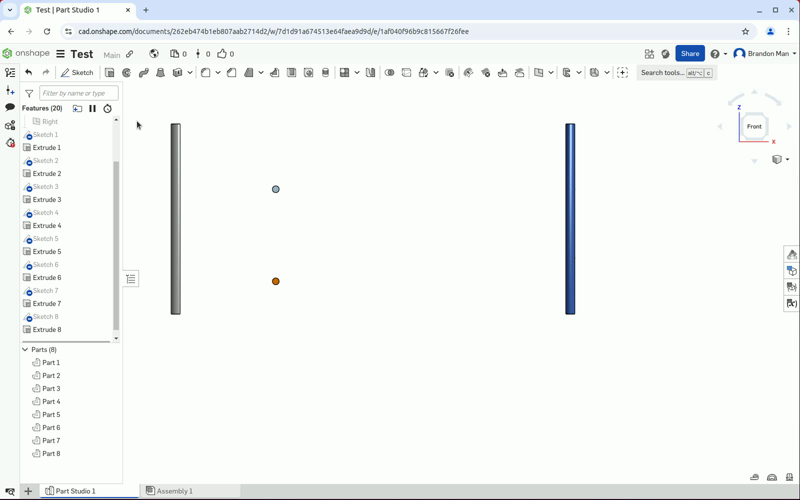
key(shift+h)
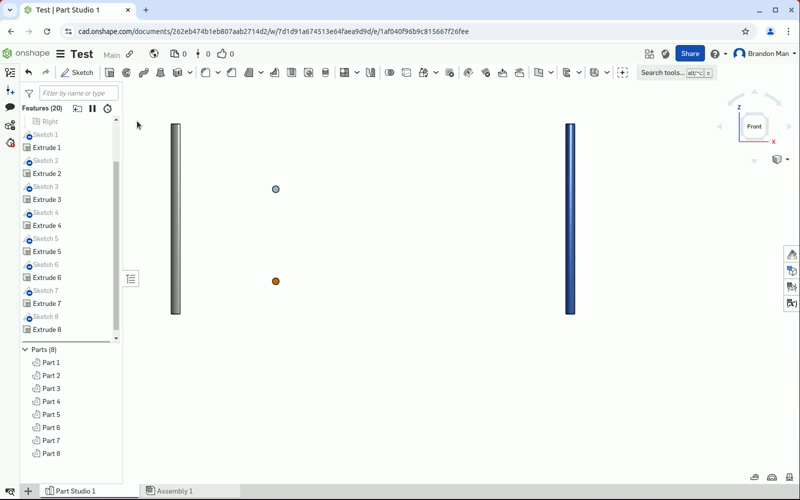
key(shift+h)
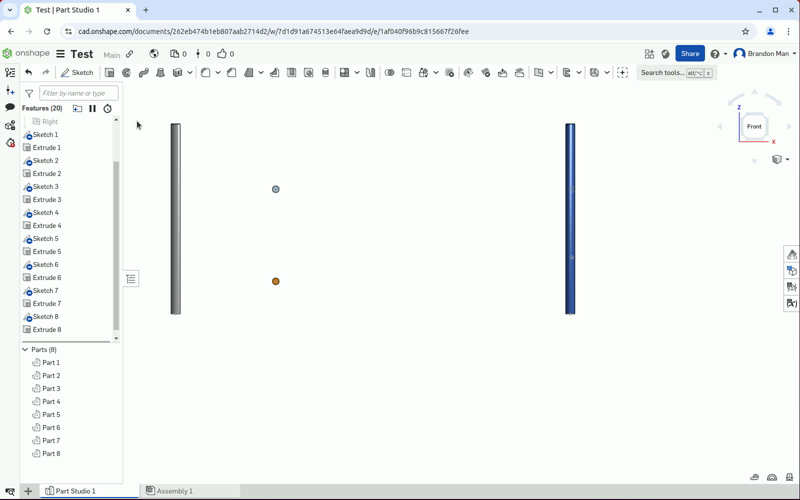
key(shift+7)
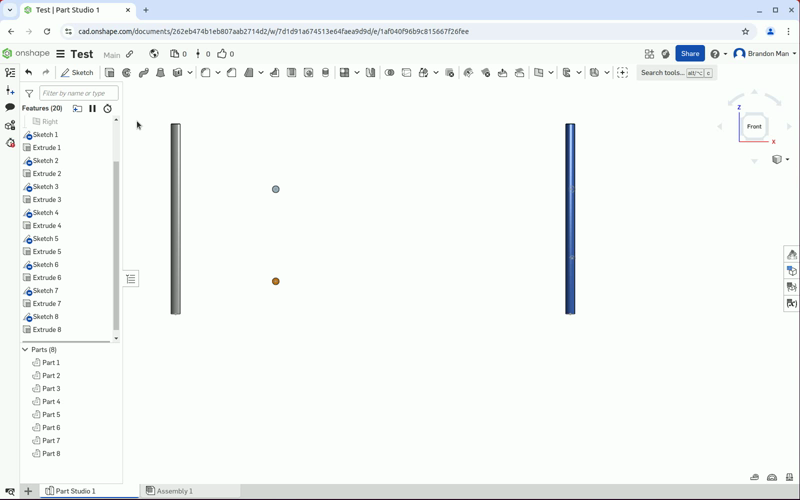
key(left, 2)
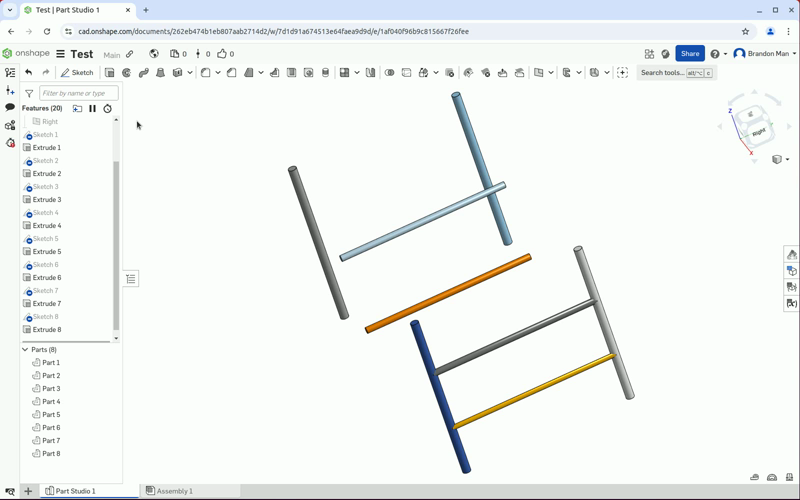
key(down, 2)
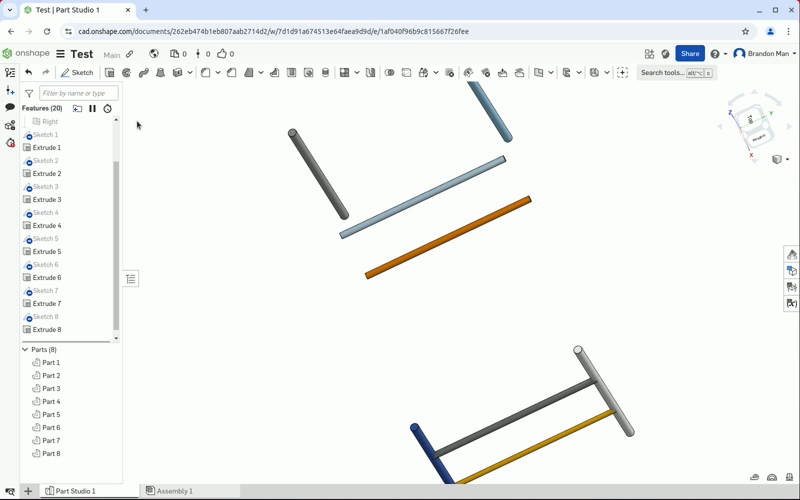
key(up, 2)
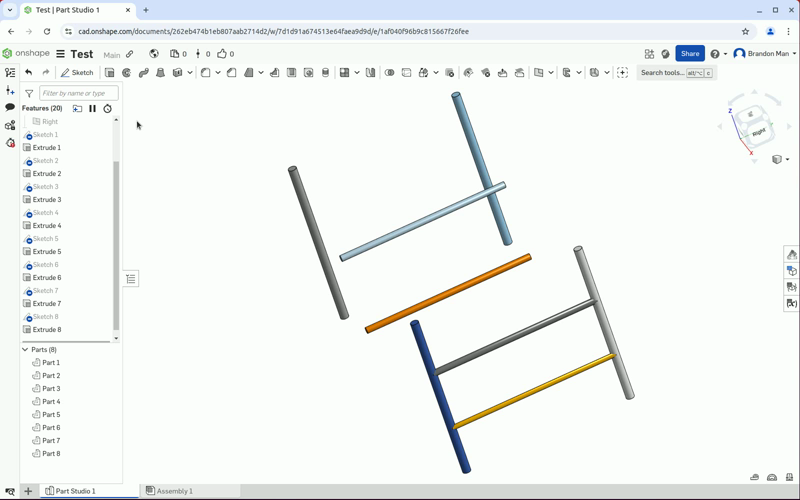
key(right, 2)
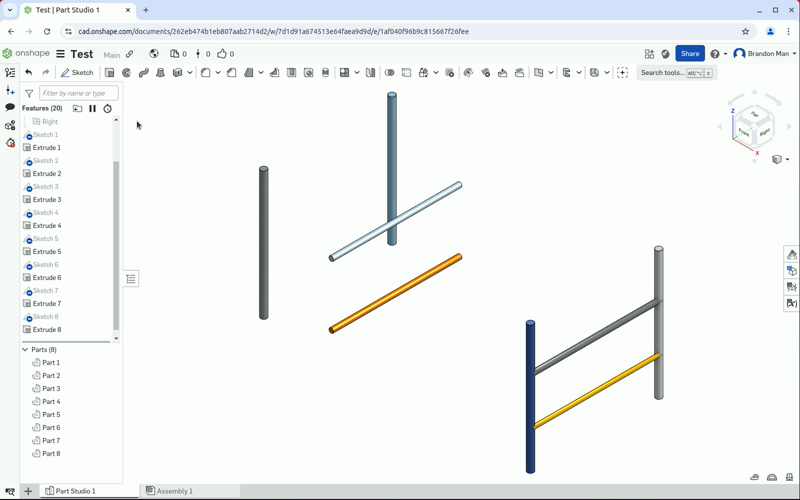
mouse_move(69, 137)
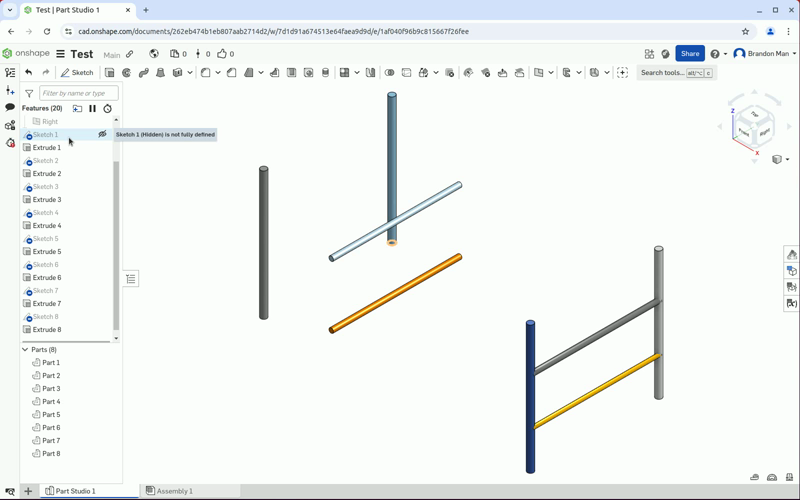
click(69, 137)